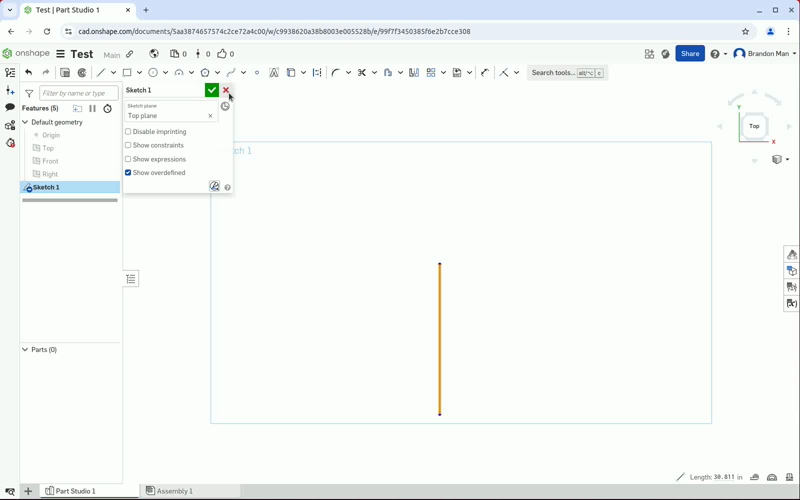
key(shift+h)
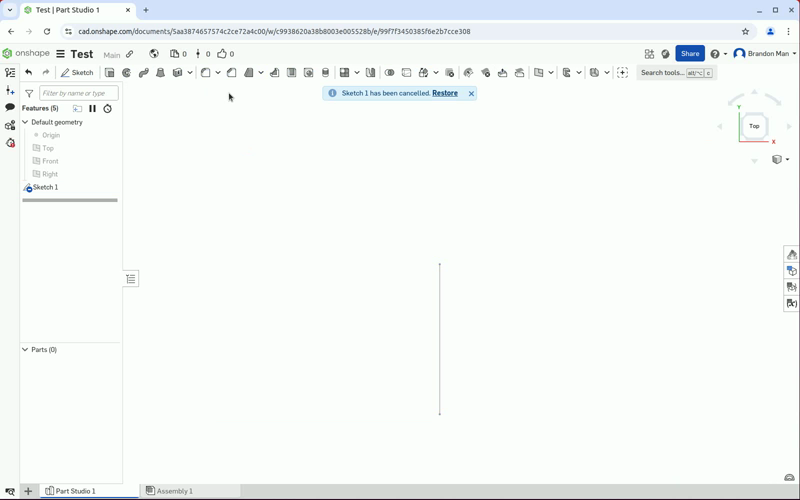
key(shift+s)
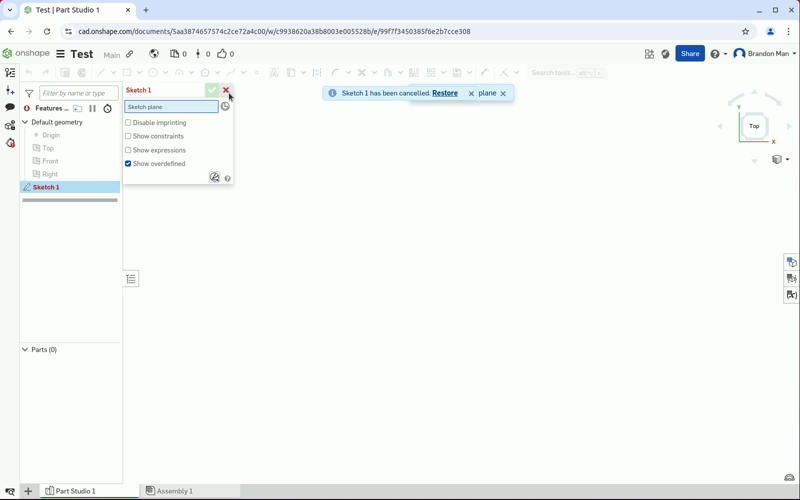
mouse_move(73, 150)
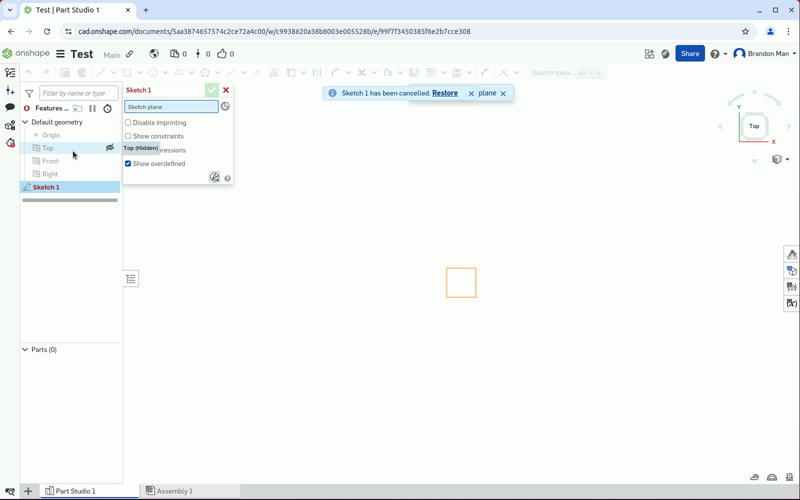
click(73, 150)
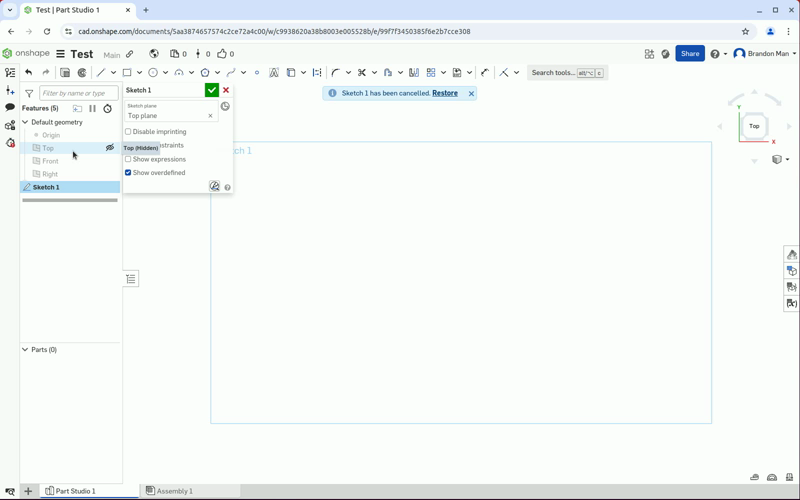
mouse_move(73, 352)
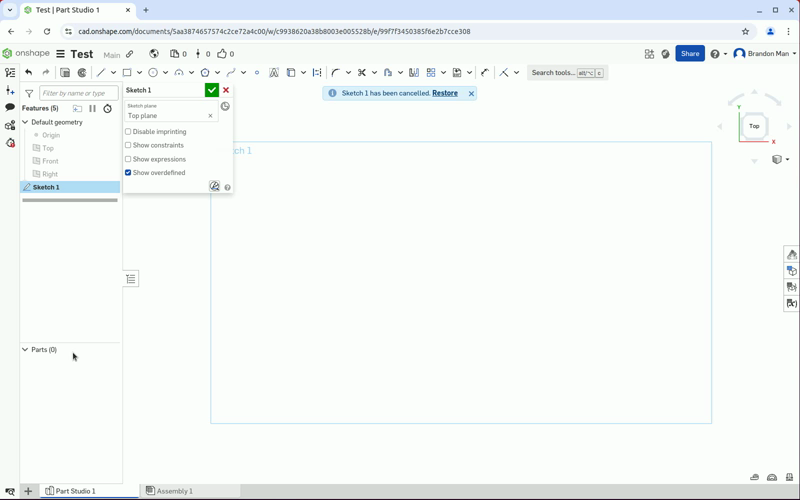
key(y)
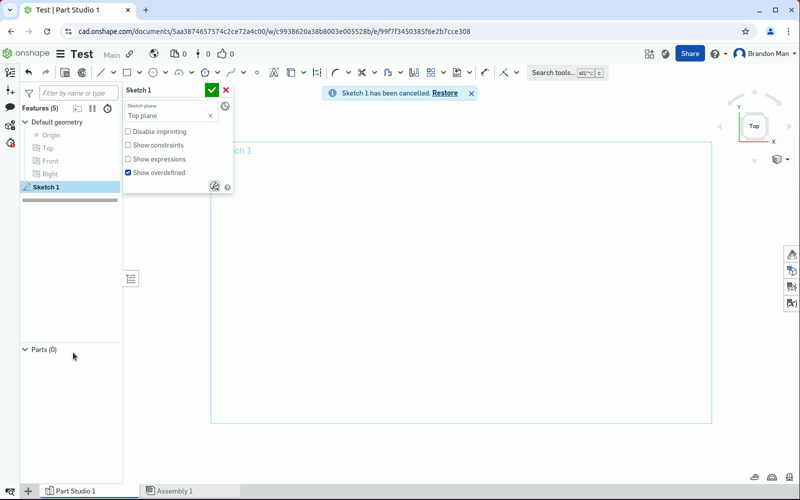
key(l)
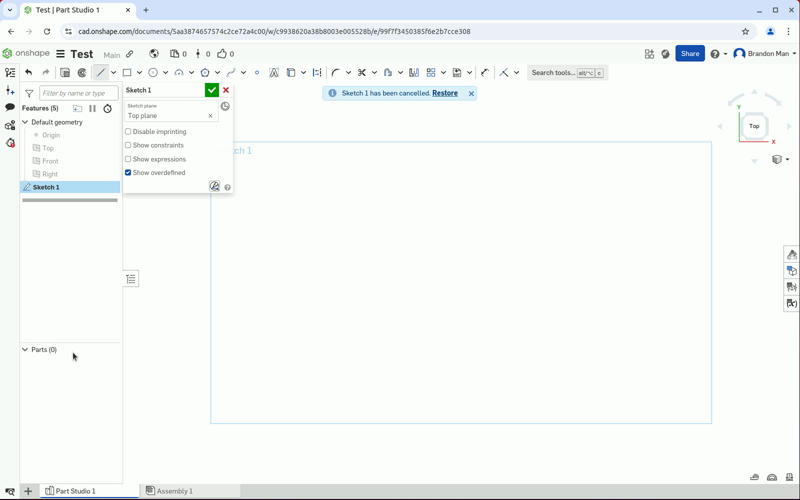
key_down(shift)
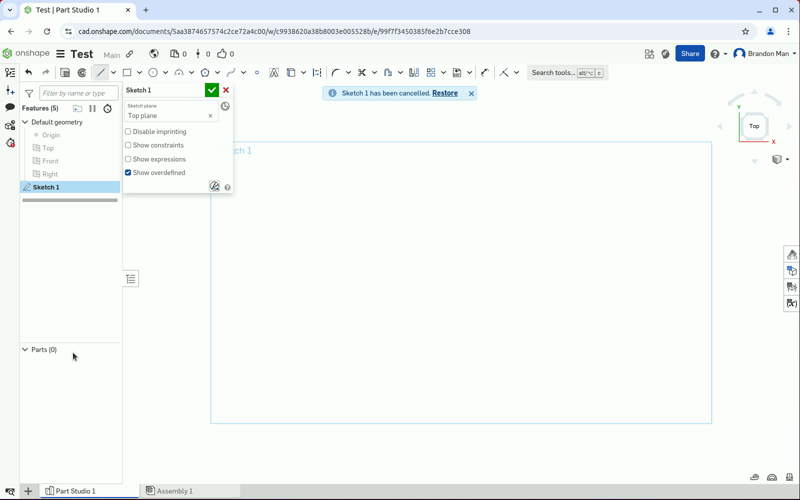
mouse_move(416, 297)
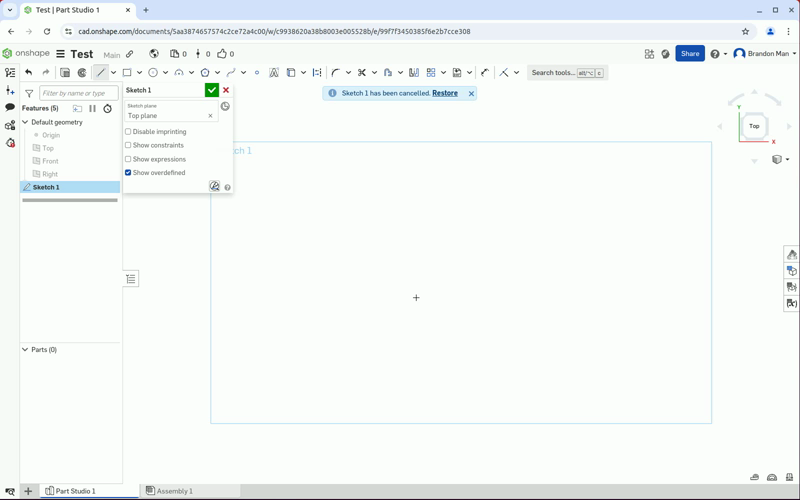
click(416, 297)
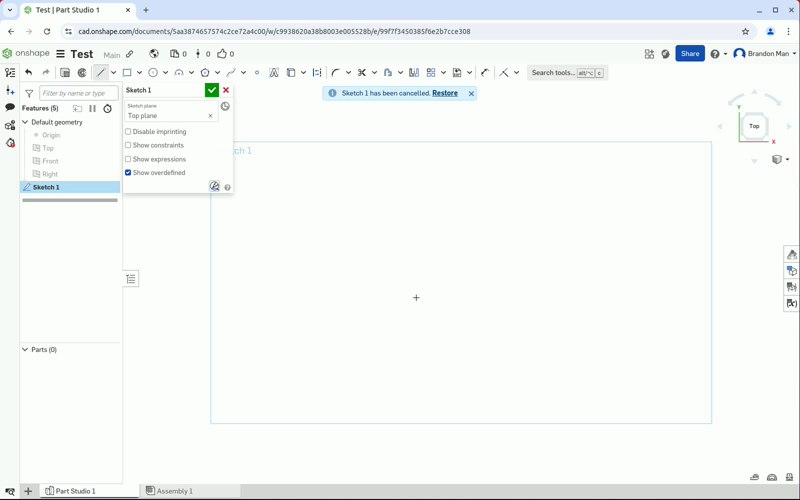
key_up(shift)
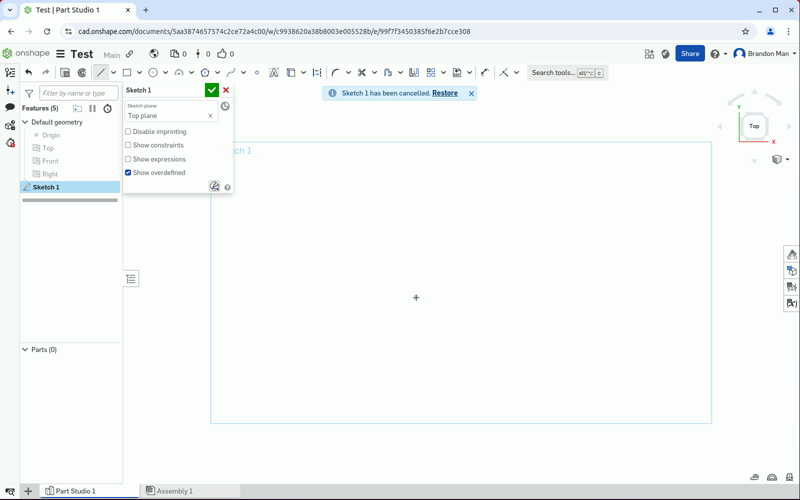
key_down(shift)
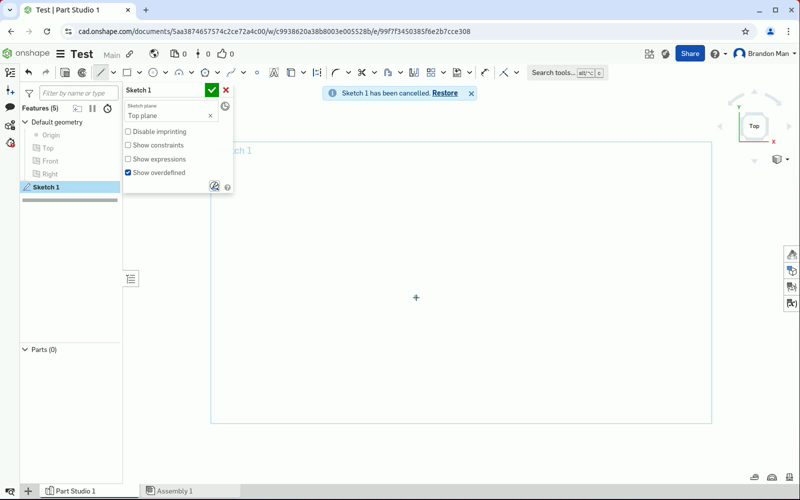
mouse_move(446, 297)
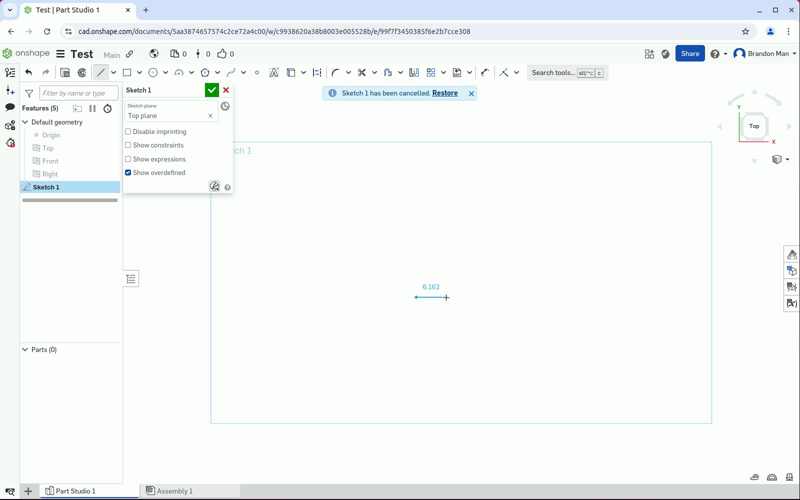
mouse_move(417, 298)
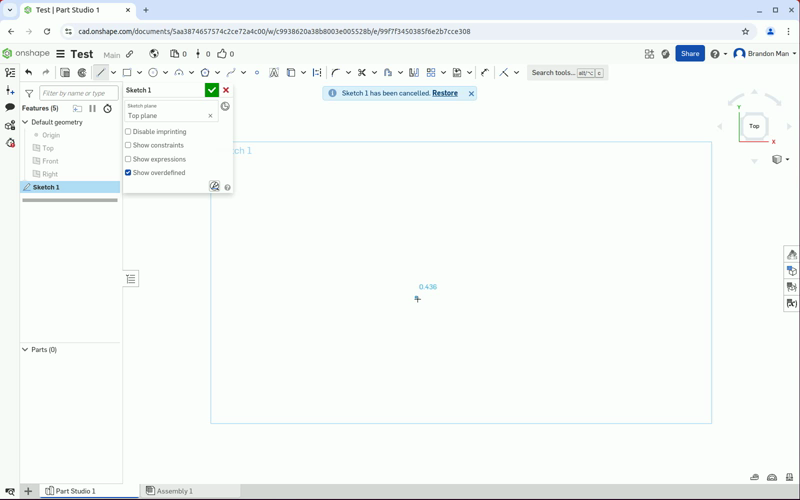
scroll(6)
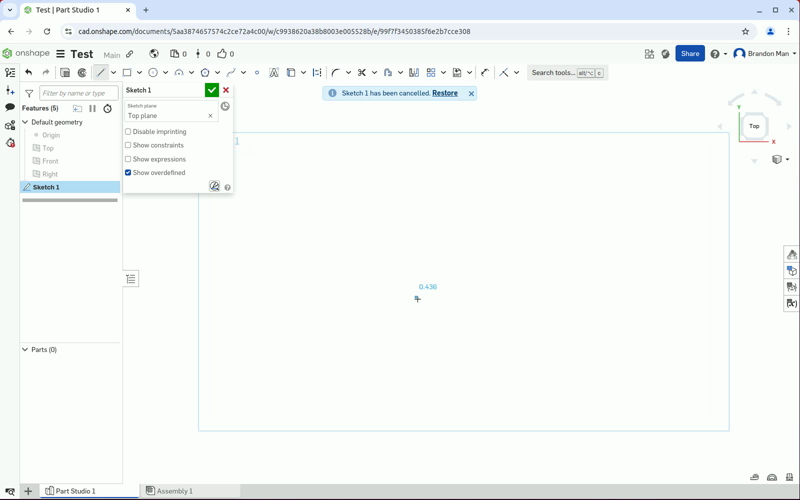
scroll(6)
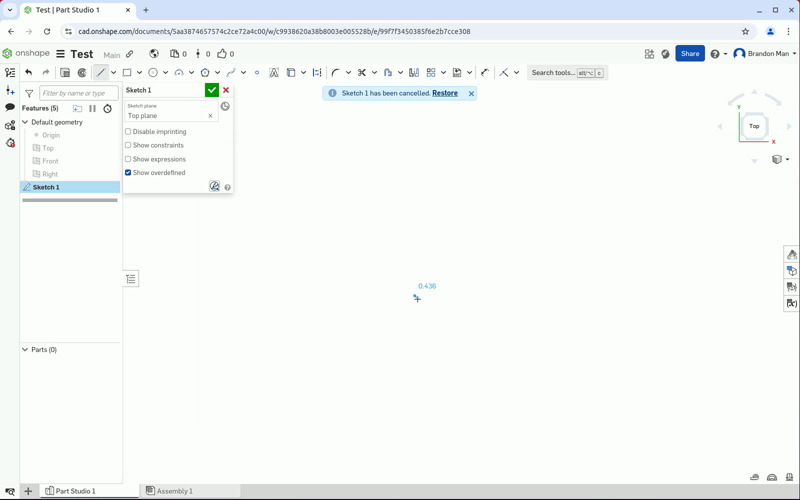
scroll(6)
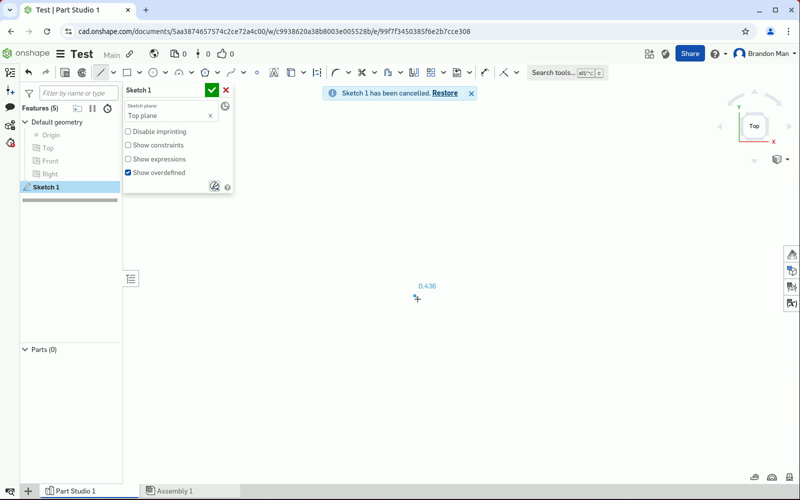
scroll(6)
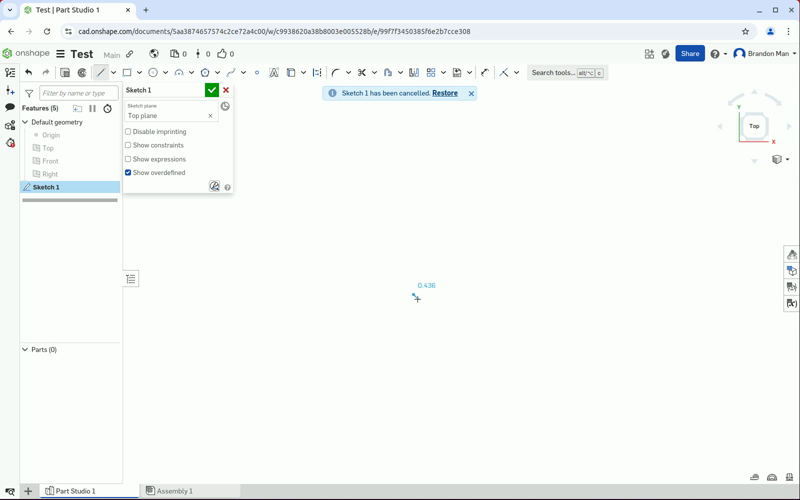
scroll(6)
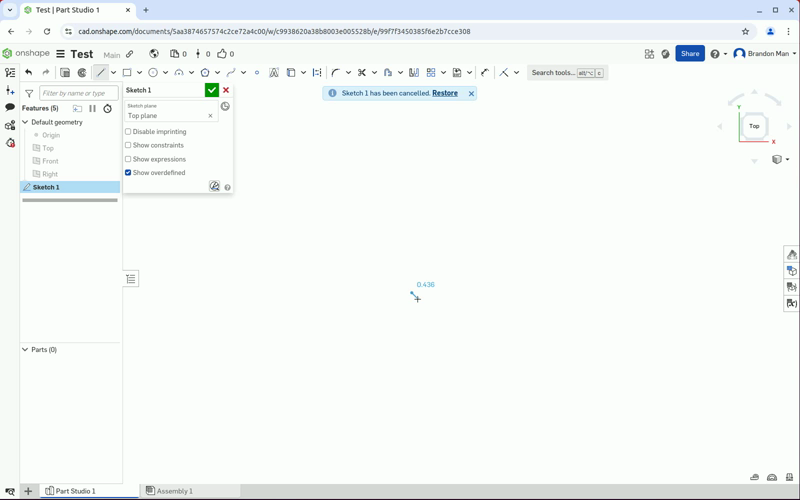
scroll(6)
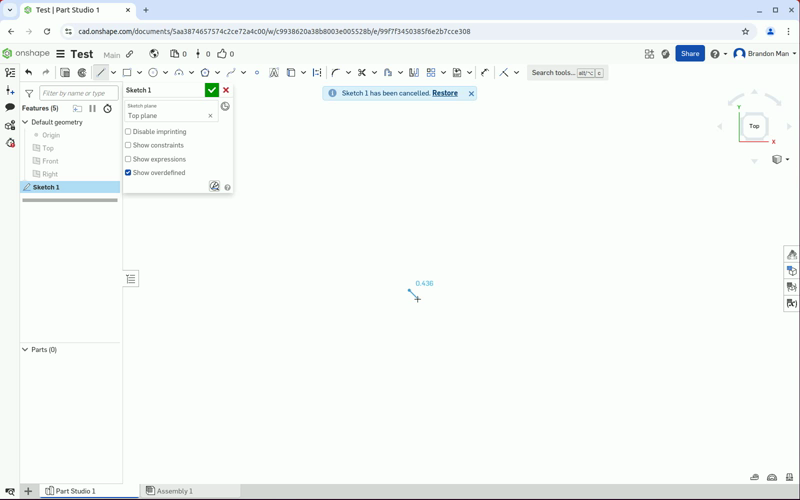
scroll(6)
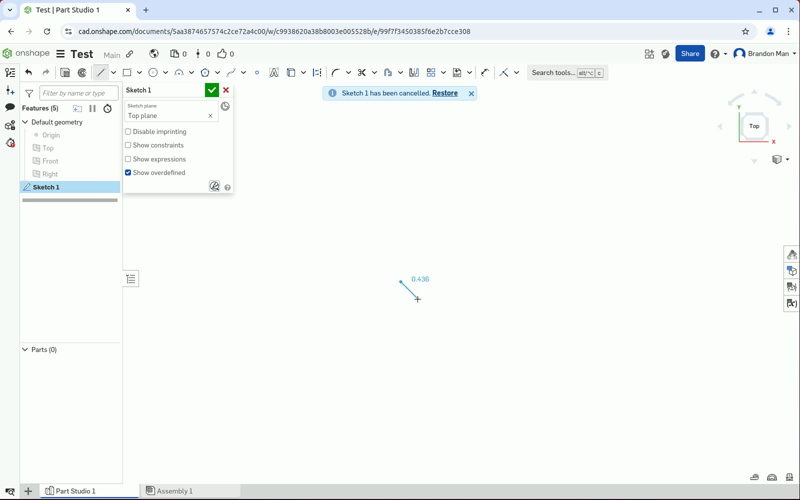
click(417, 298)
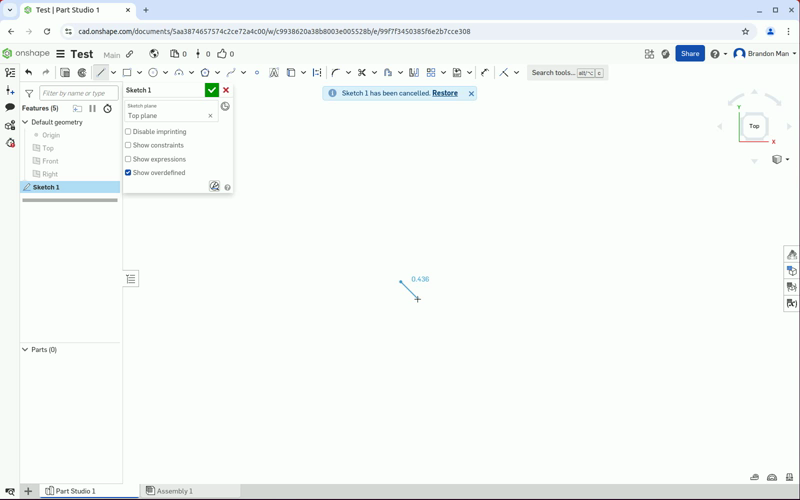
scroll(-6)
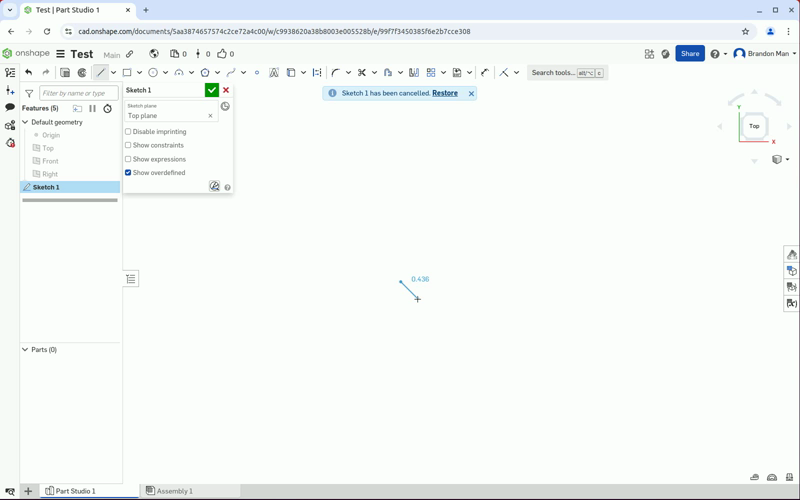
scroll(-6)
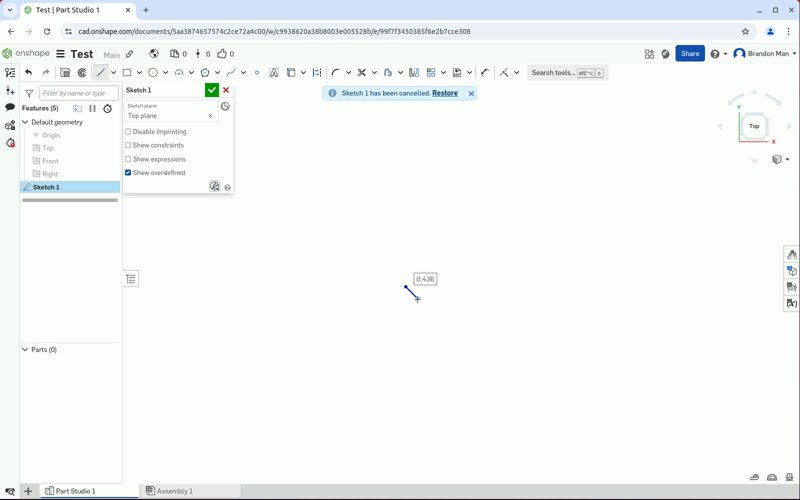
scroll(-6)
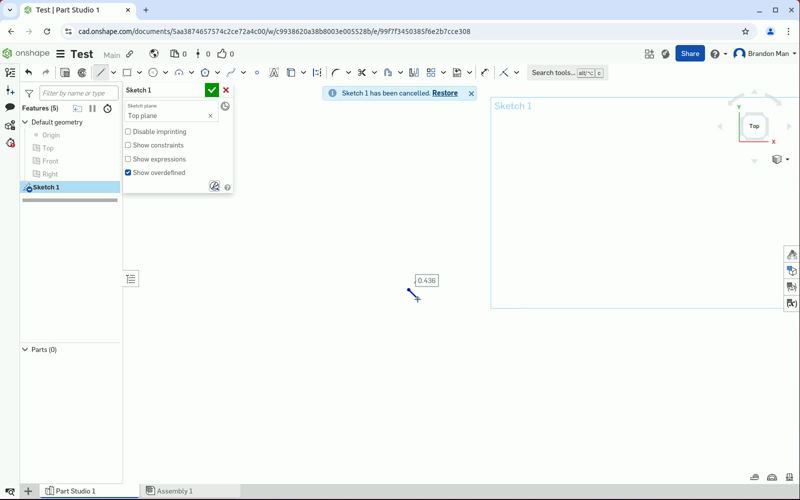
scroll(-6)
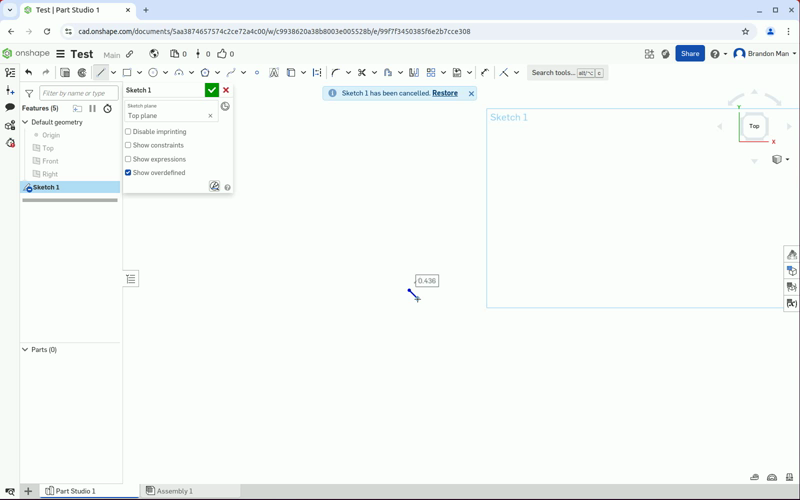
scroll(-6)
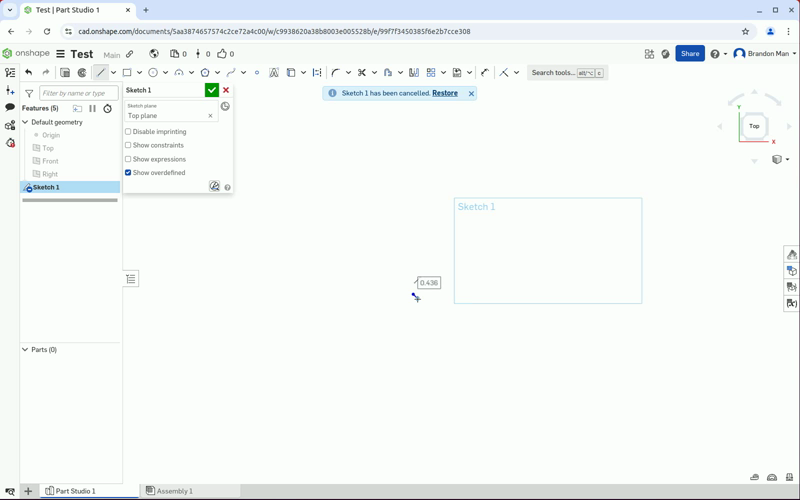
scroll(-6)
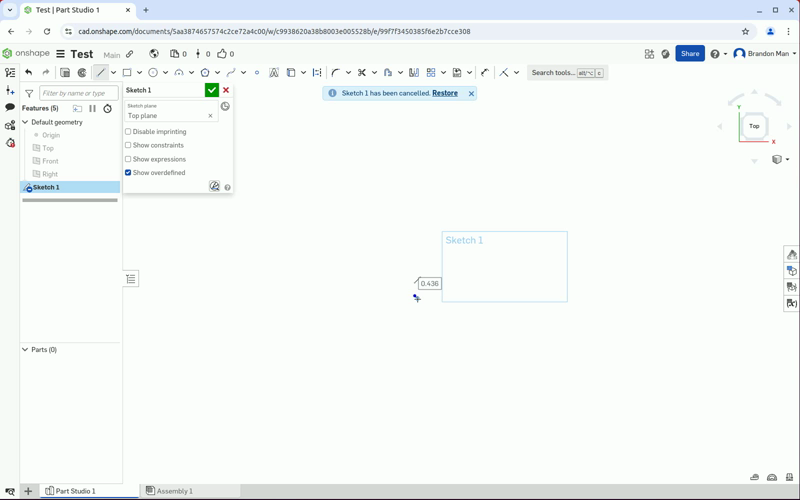
scroll(-6)
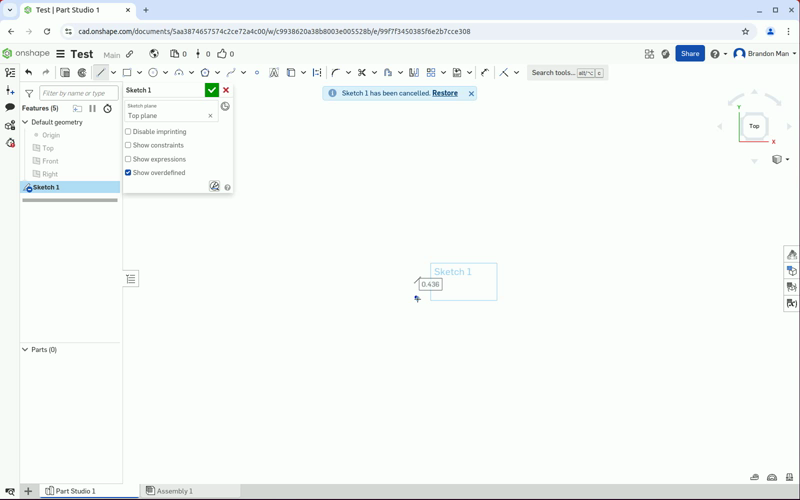
key_up(shift)
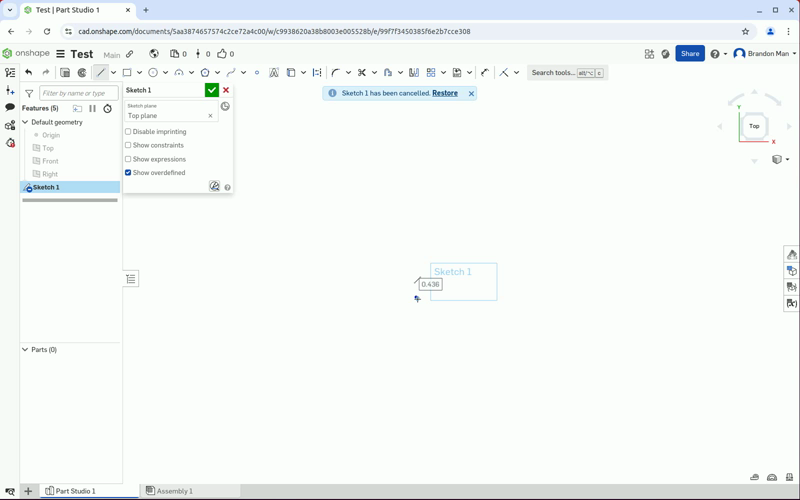
key_down(shift)
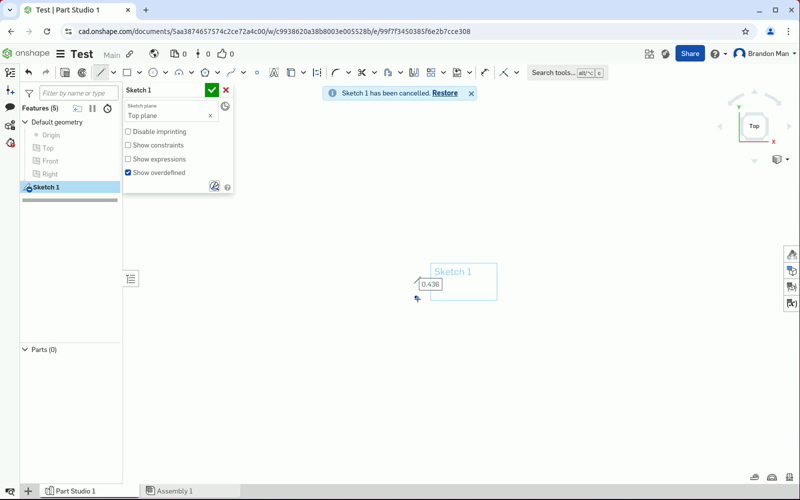
mouse_move(447, 298)
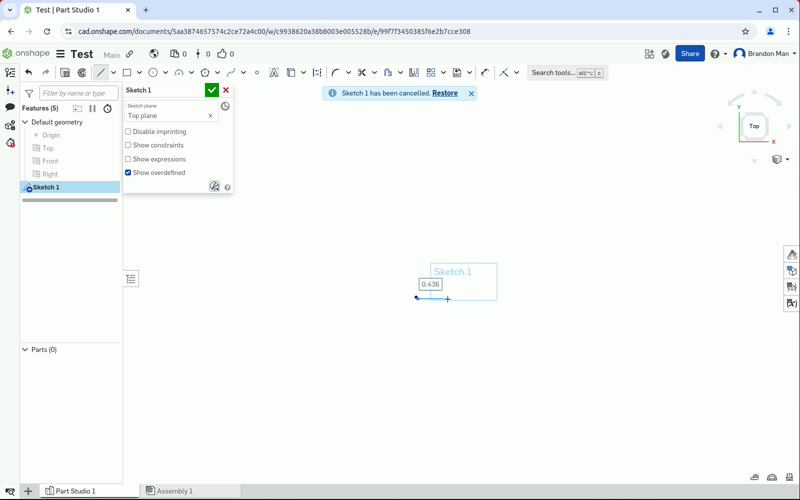
mouse_move(429, 289)
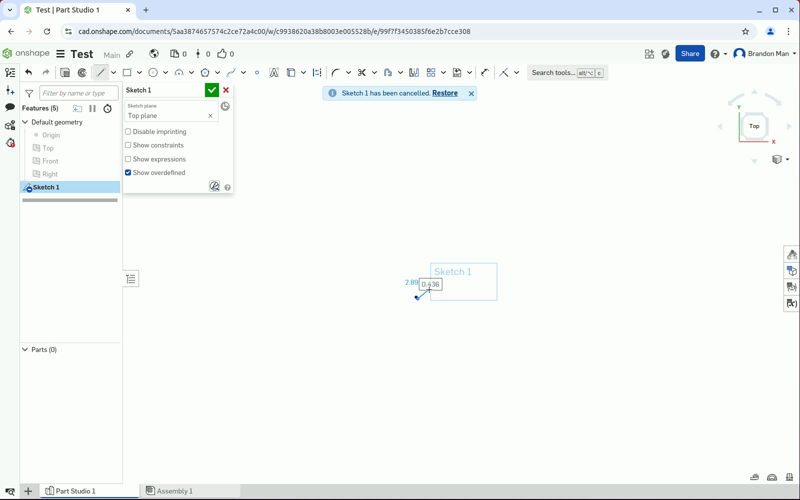
click(429, 289)
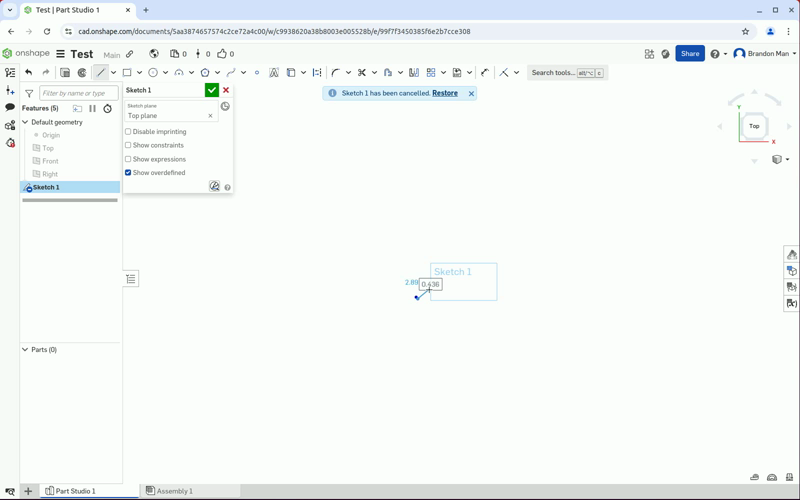
key_up(shift)
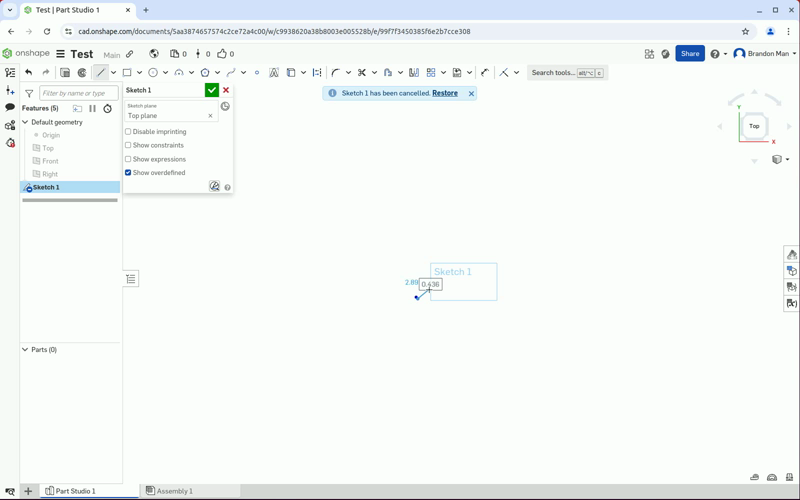
key_down(shift)
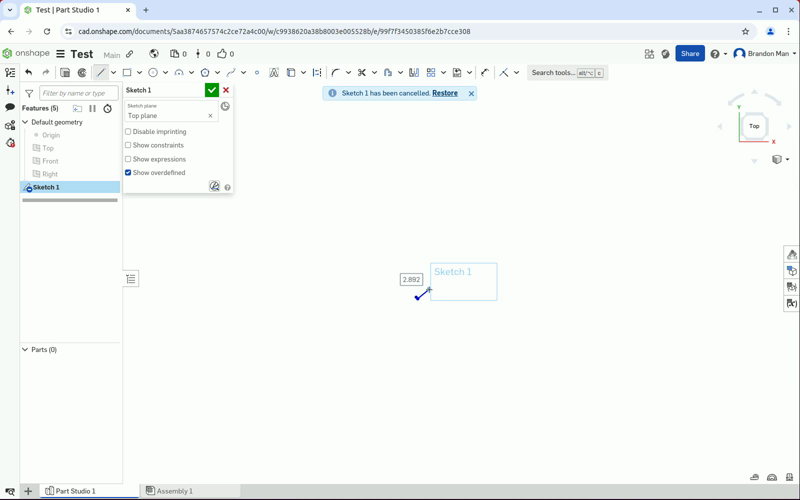
mouse_move(459, 289)
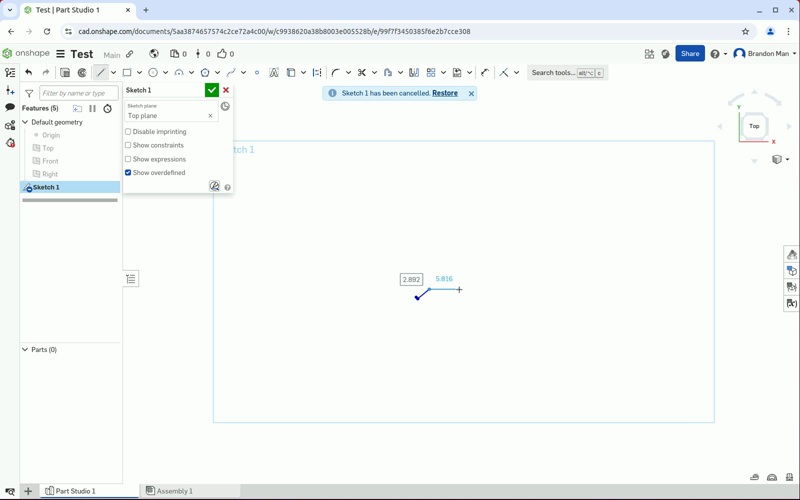
mouse_move(429, 286)
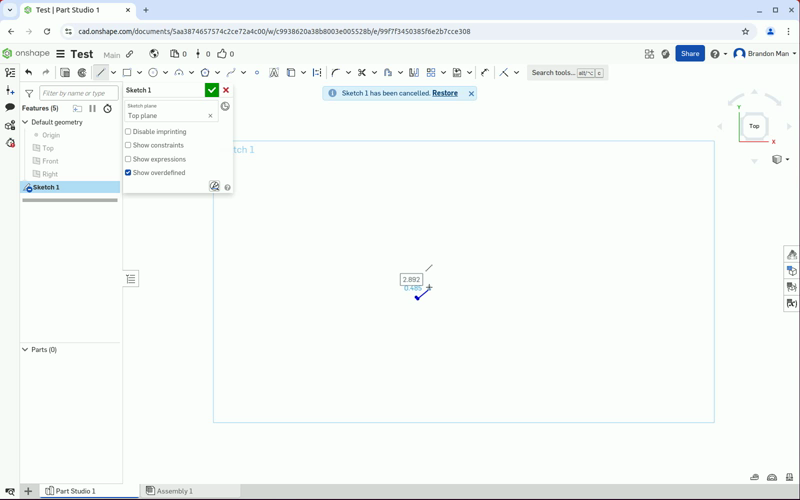
scroll(6)
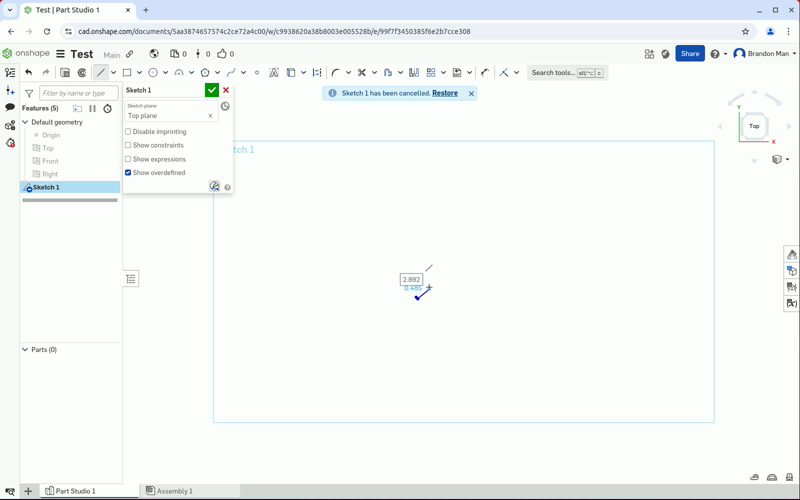
scroll(6)
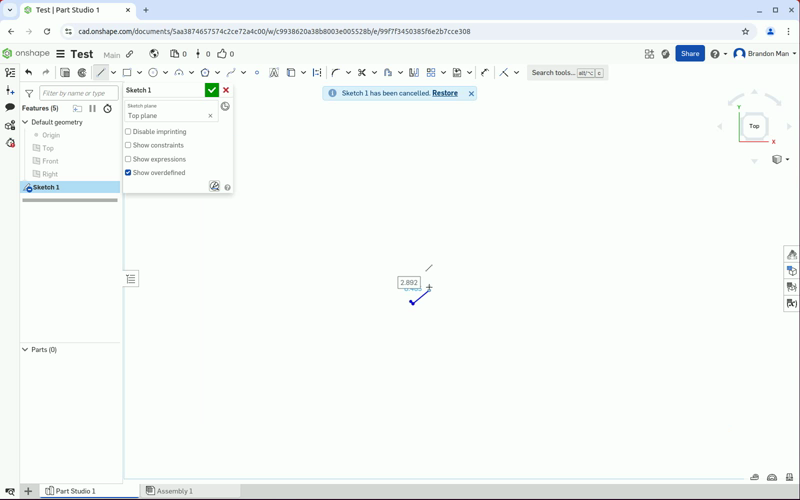
scroll(6)
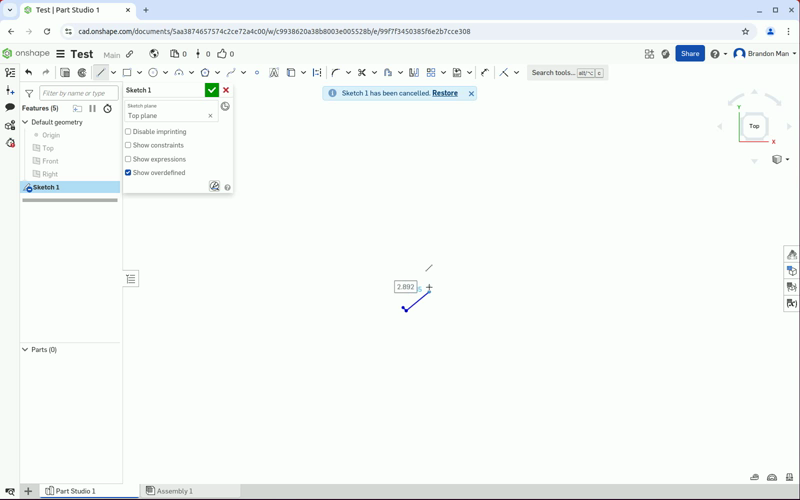
scroll(6)
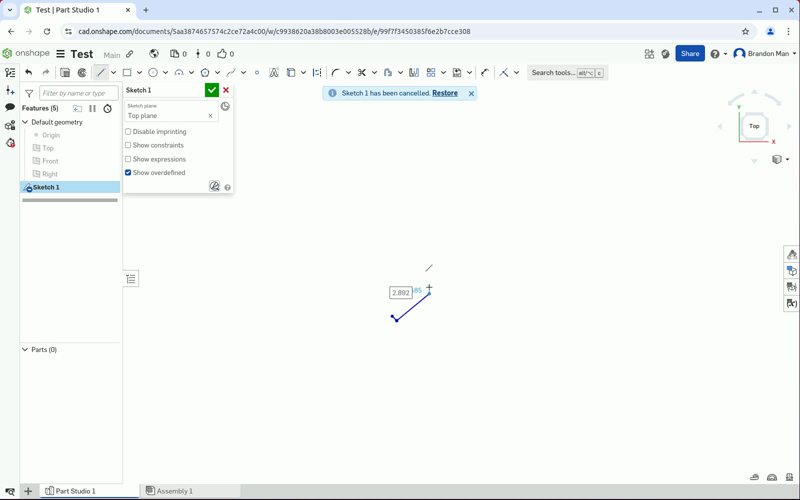
scroll(6)
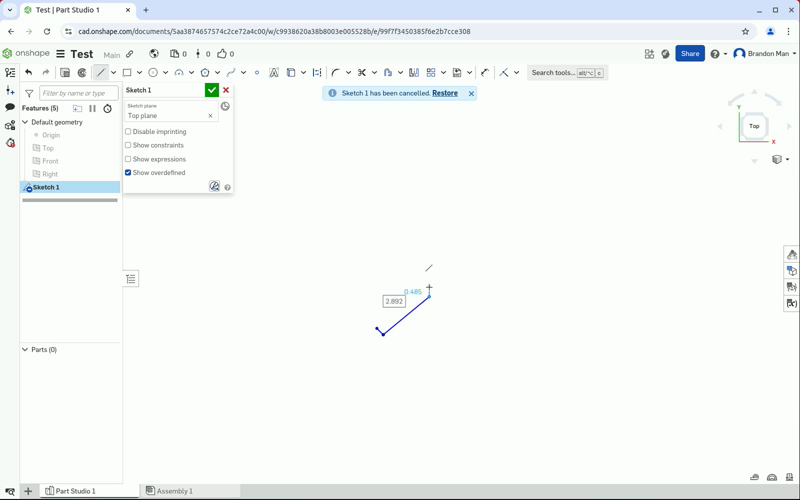
scroll(6)
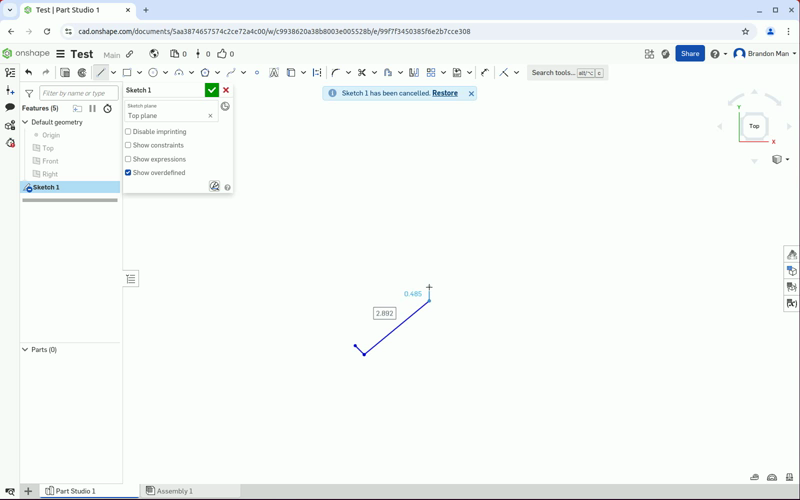
scroll(6)
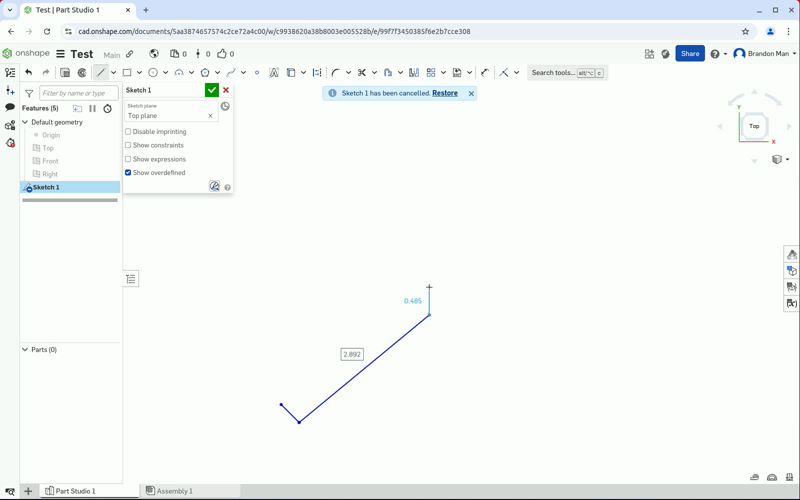
click(429, 286)
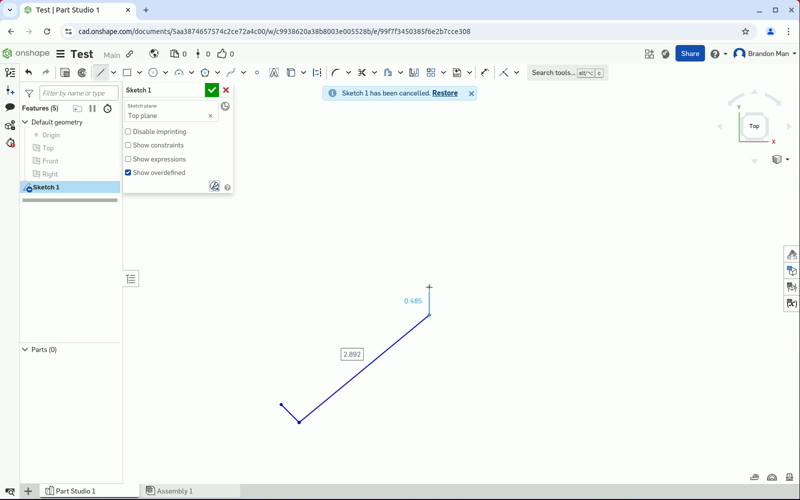
scroll(-6)
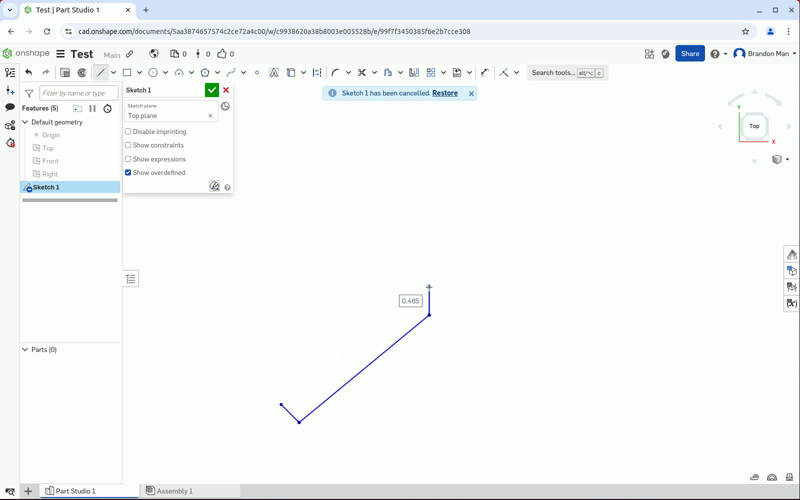
scroll(-6)
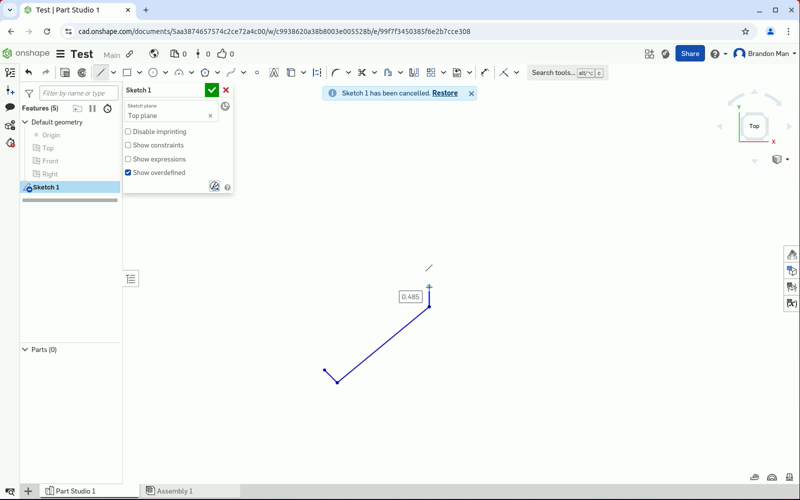
scroll(-6)
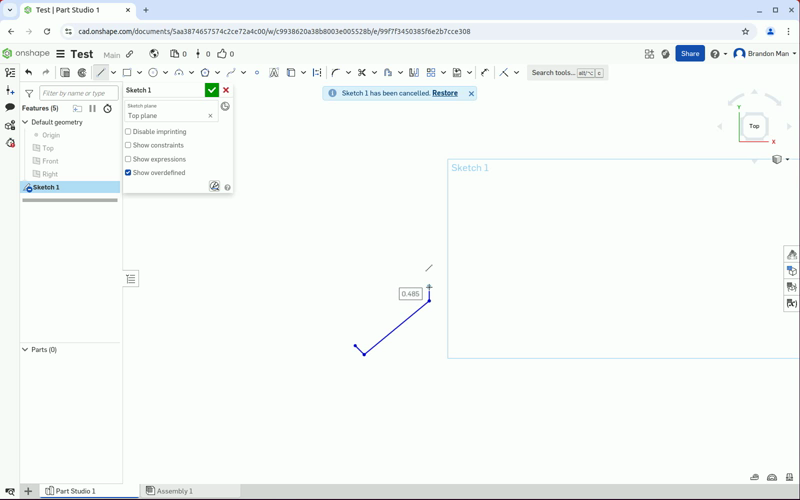
scroll(-6)
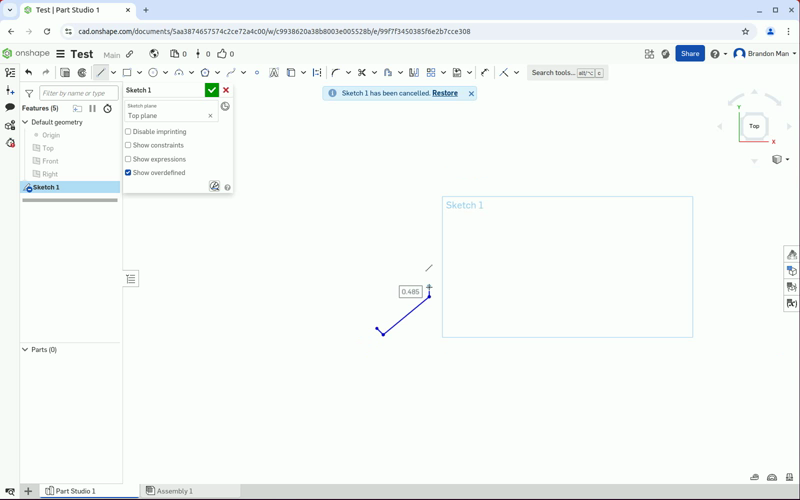
scroll(-6)
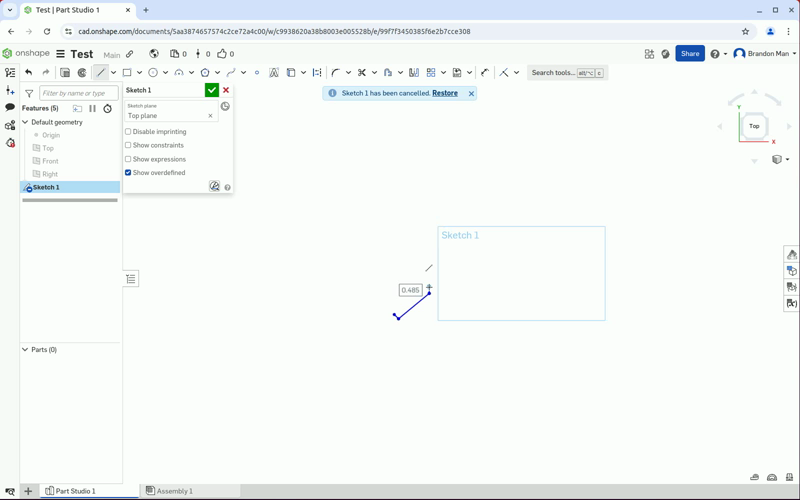
scroll(-6)
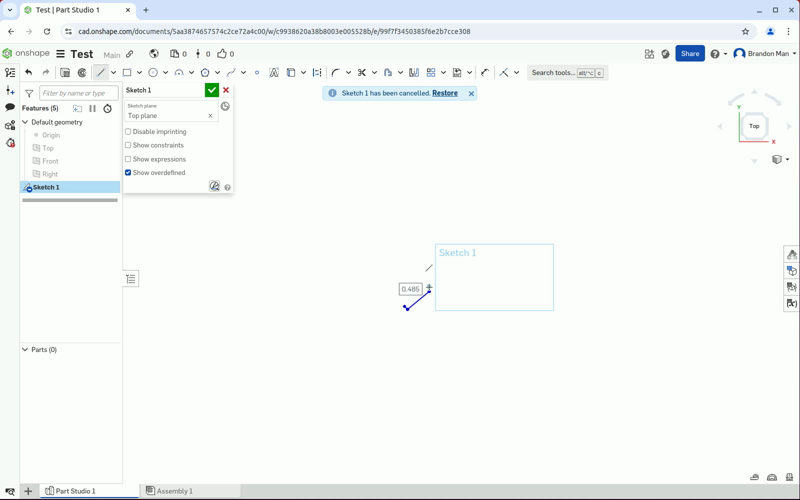
scroll(-6)
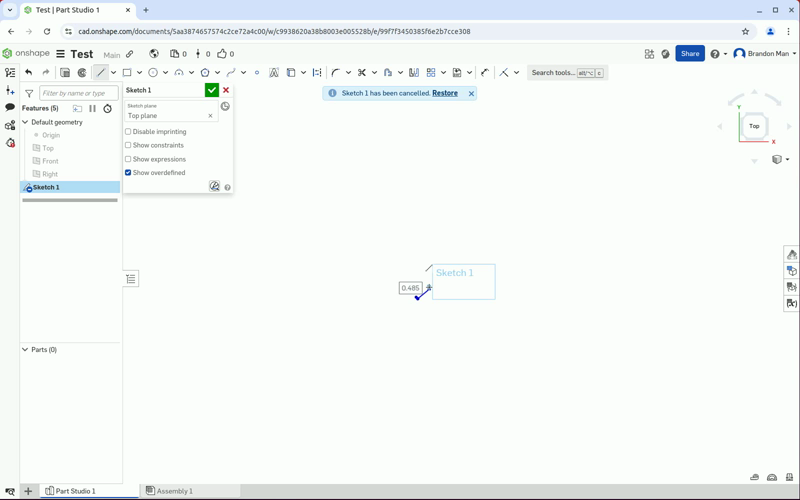
key_up(shift)
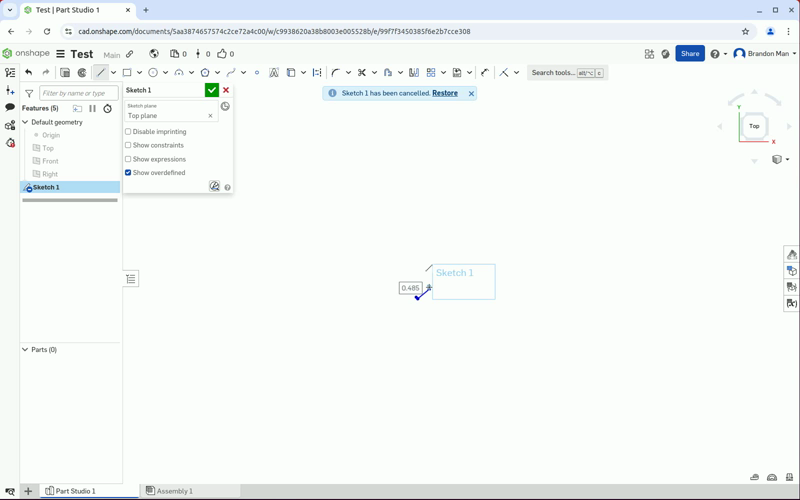
mouse_move(459, 286)
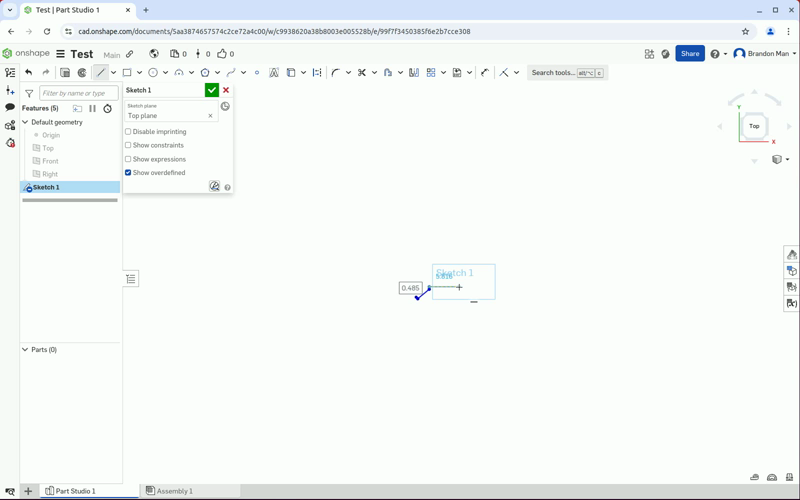
key_down(shift)
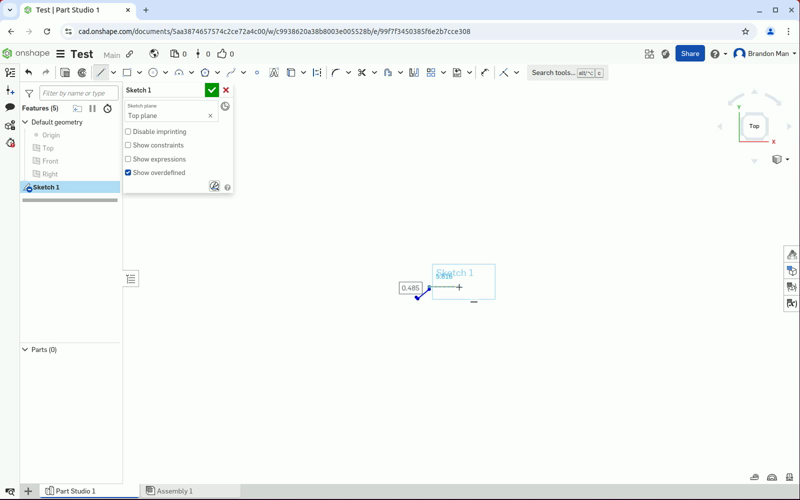
mouse_move(416, 297)
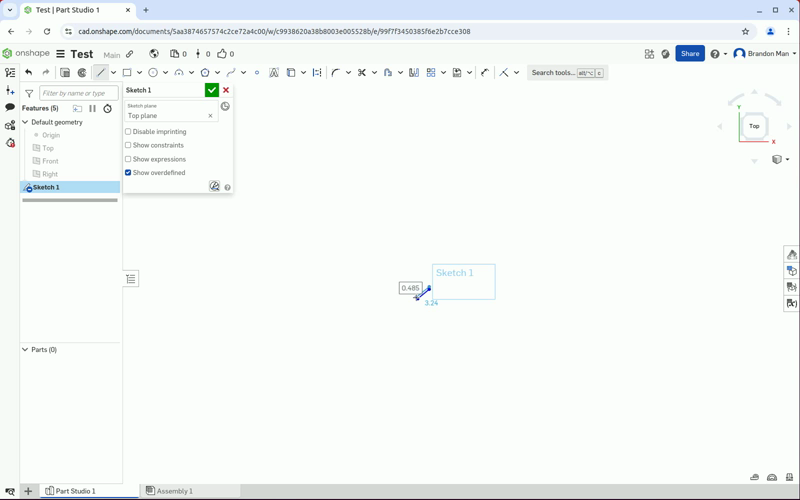
scroll(6)
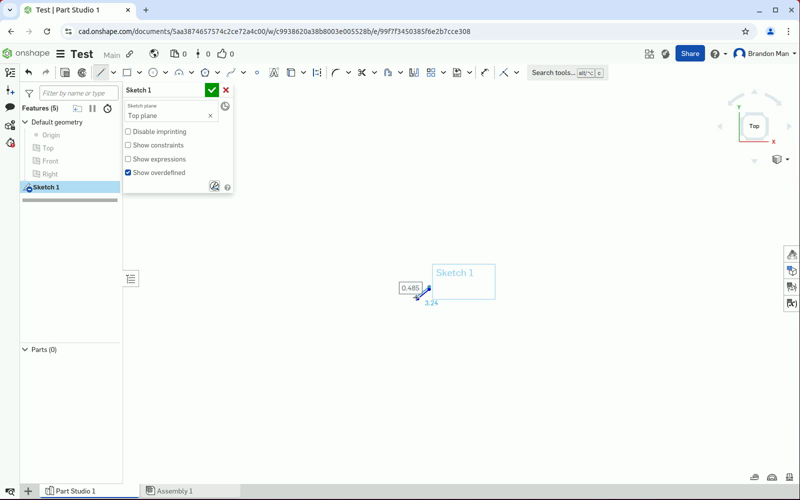
scroll(6)
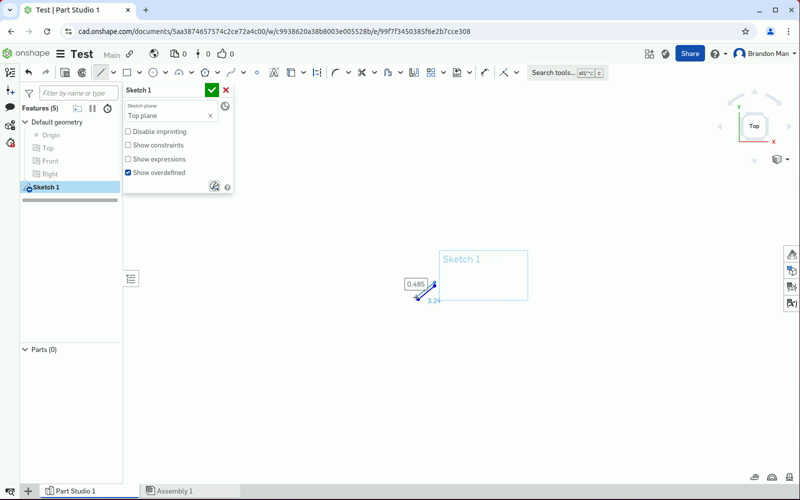
scroll(6)
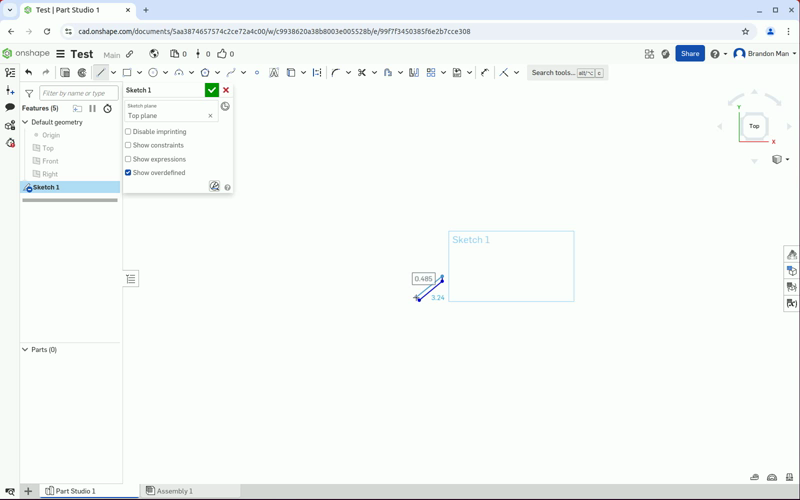
scroll(6)
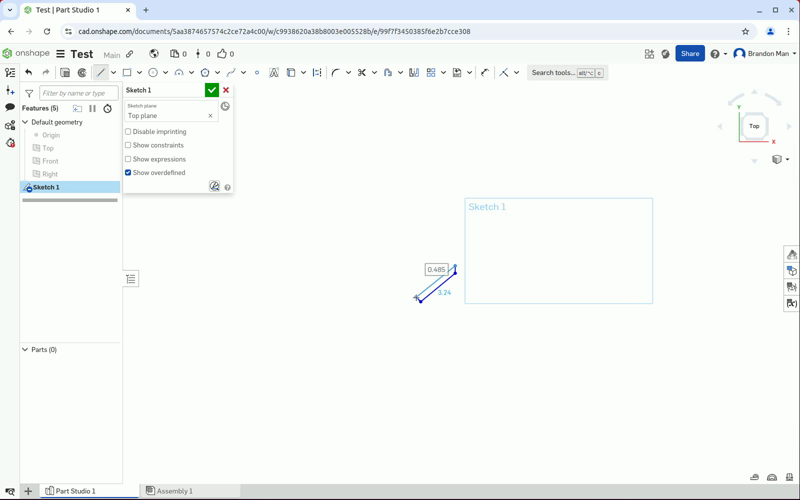
scroll(6)
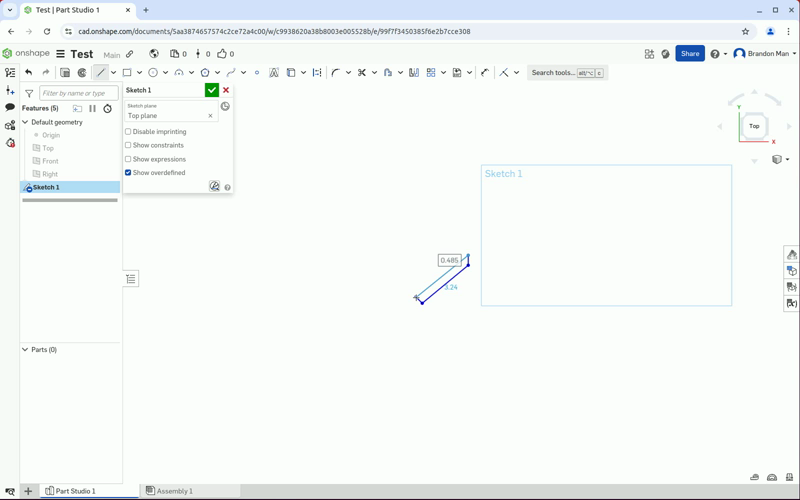
scroll(6)
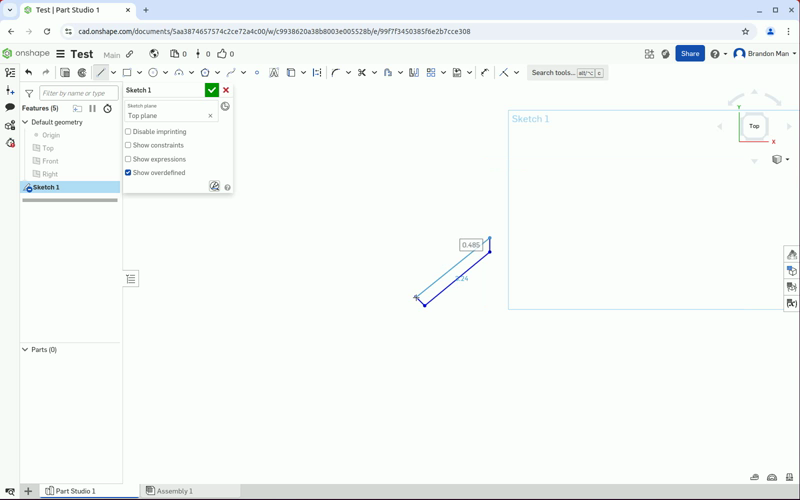
scroll(6)
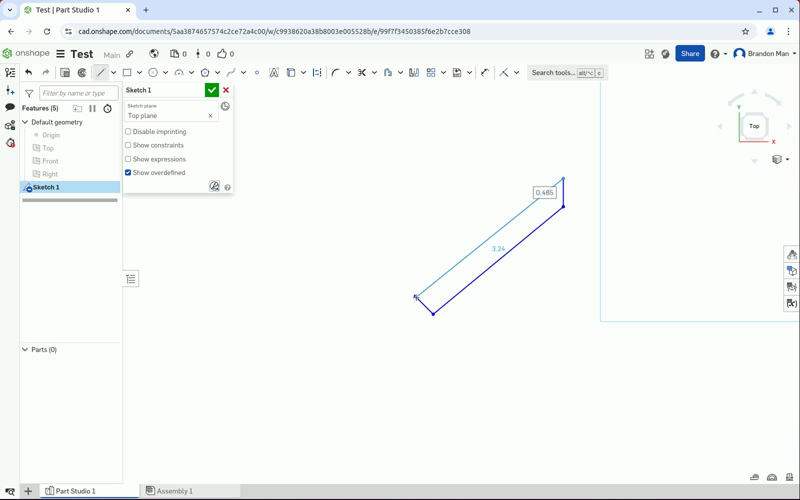
key_up(shift)
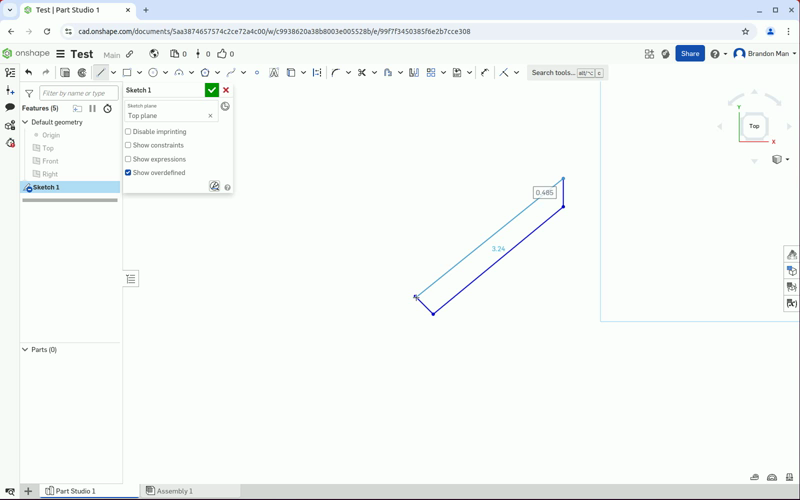
click(416, 297)
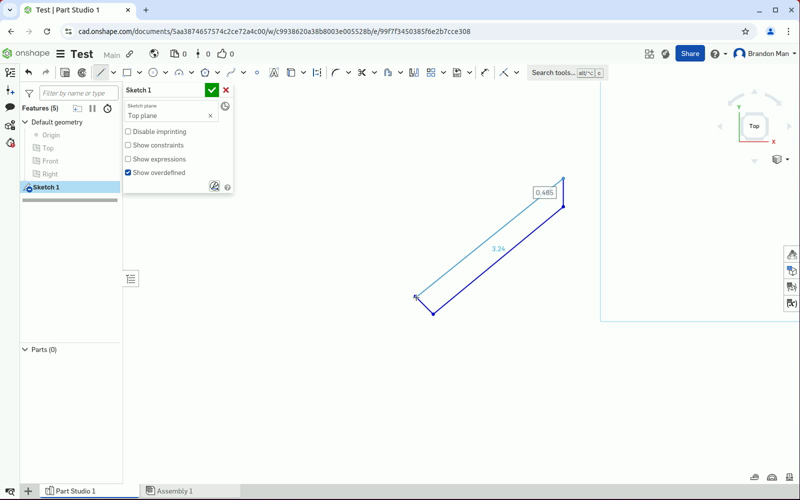
scroll(-6)
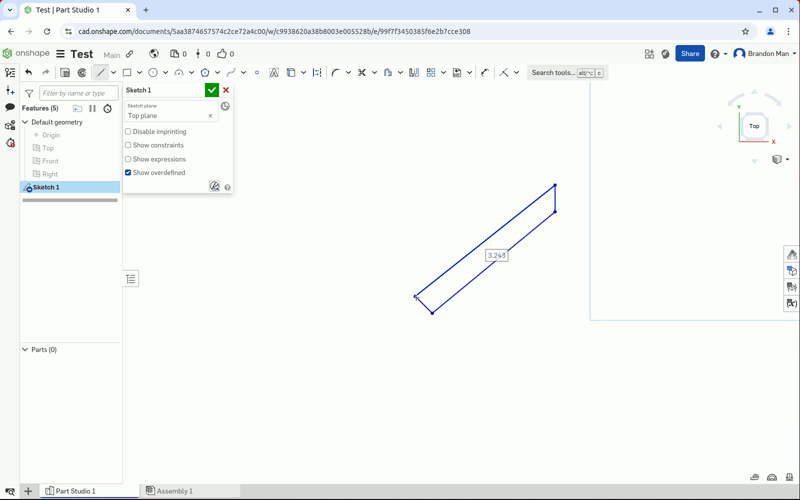
scroll(-6)
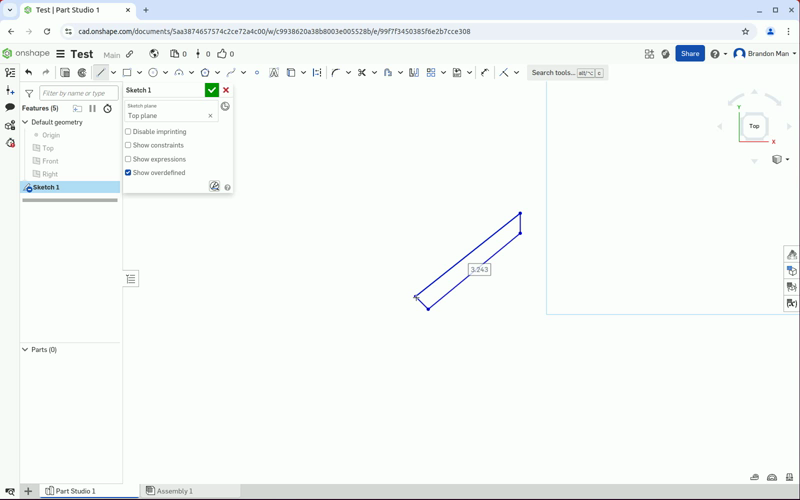
scroll(-6)
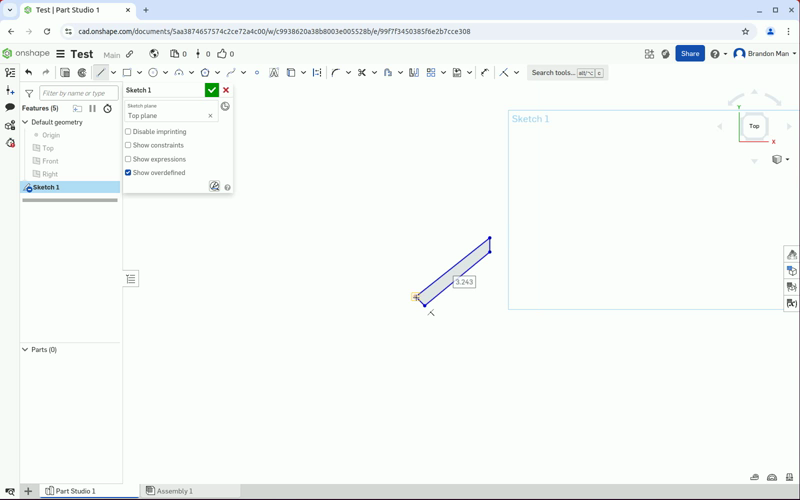
scroll(-6)
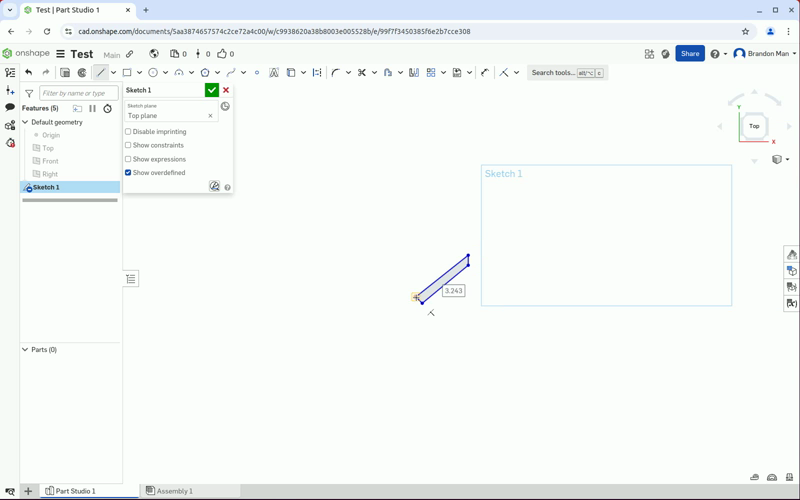
scroll(-6)
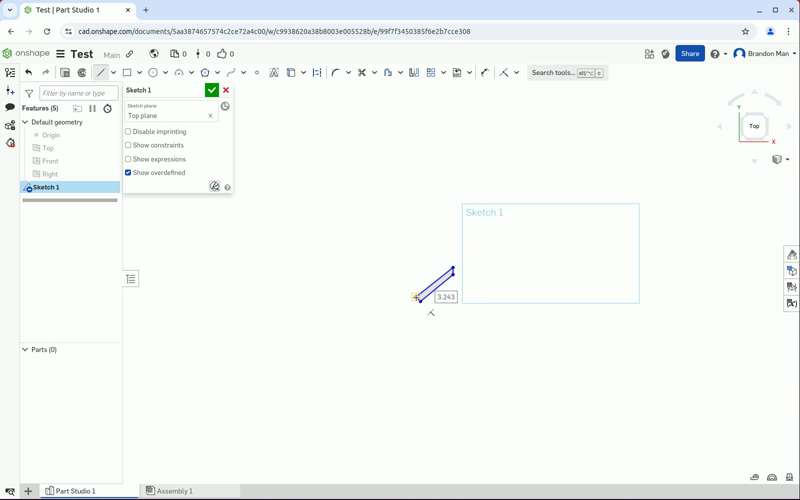
scroll(-6)
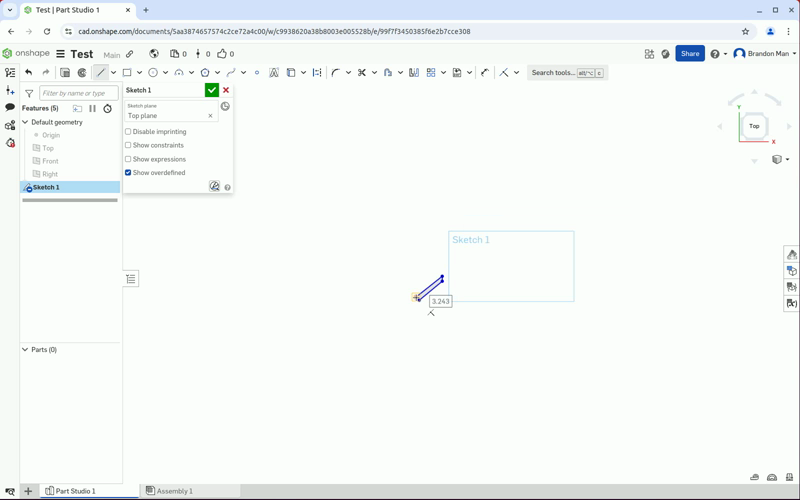
scroll(-6)
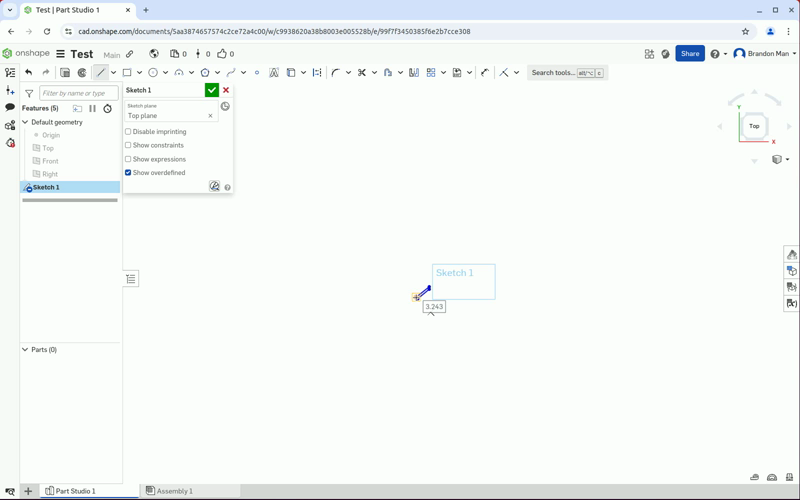
key(esc)
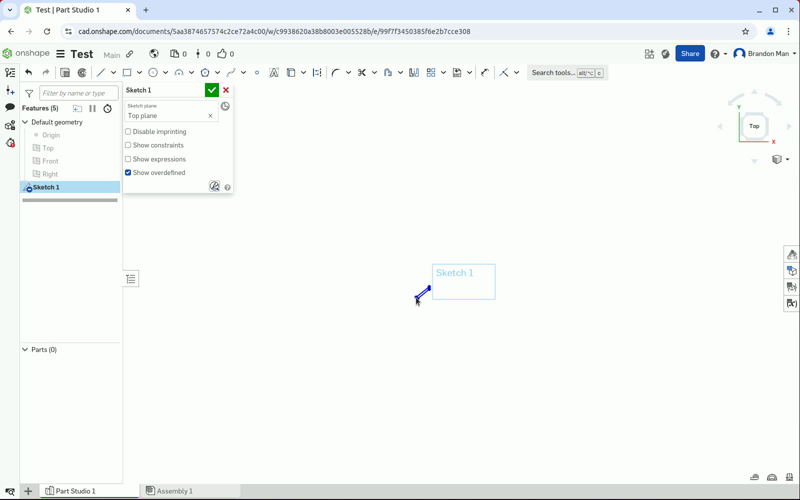
mouse_move(422, 292)
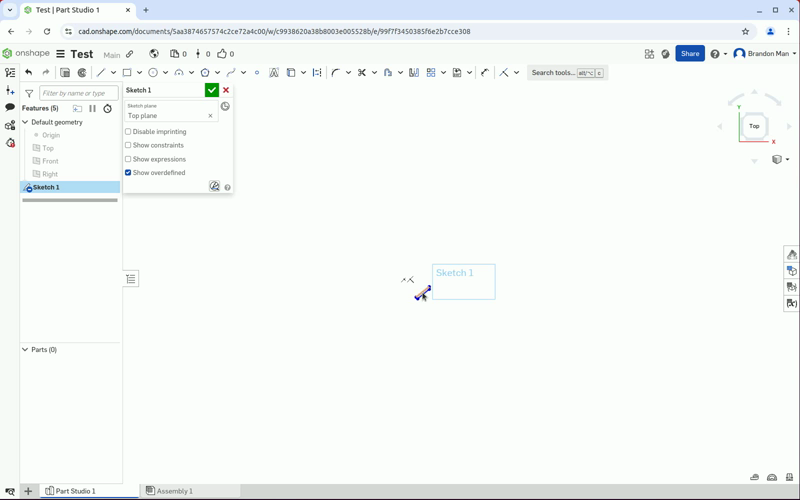
scroll(6)
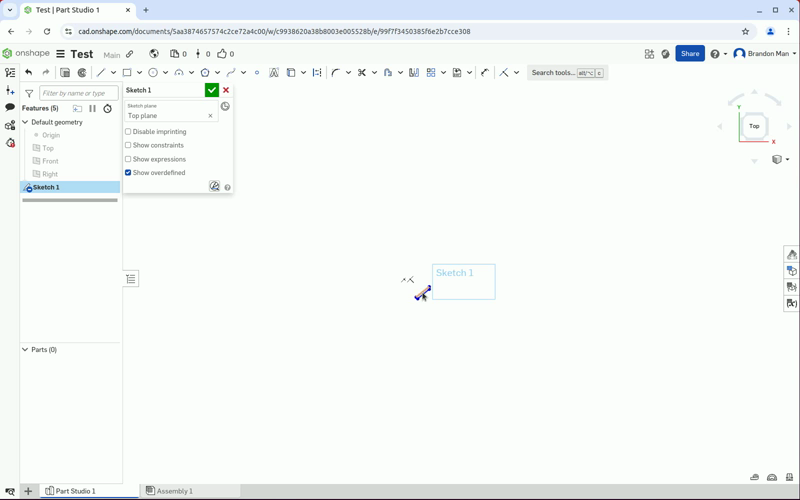
scroll(6)
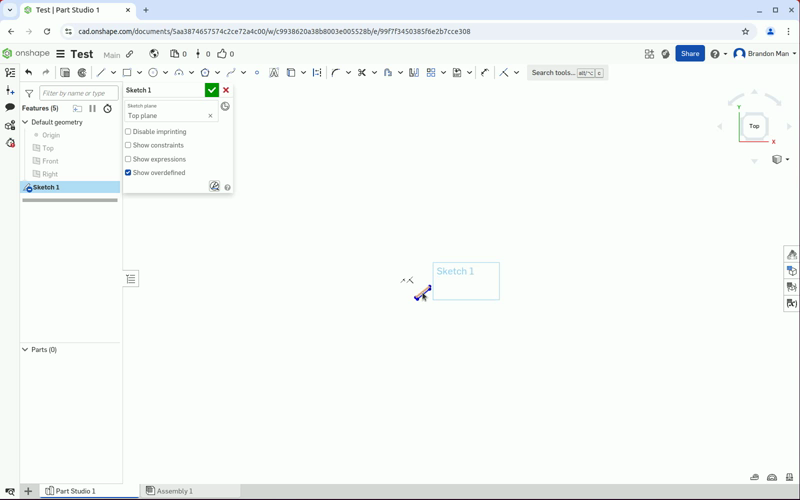
scroll(6)
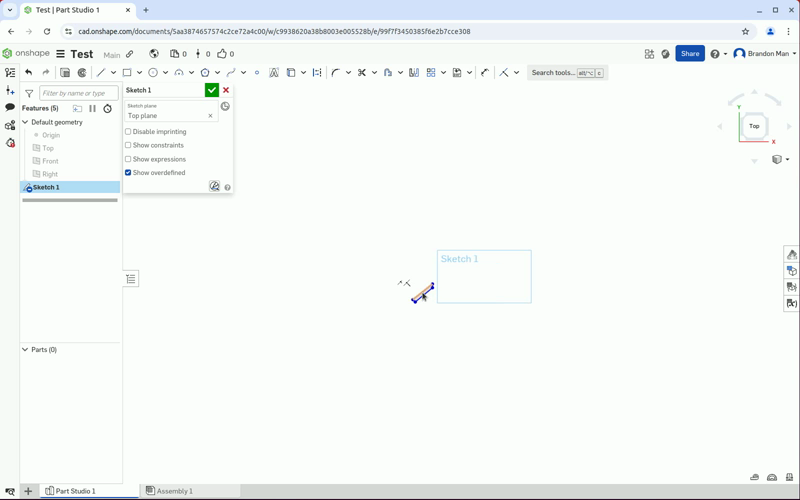
scroll(6)
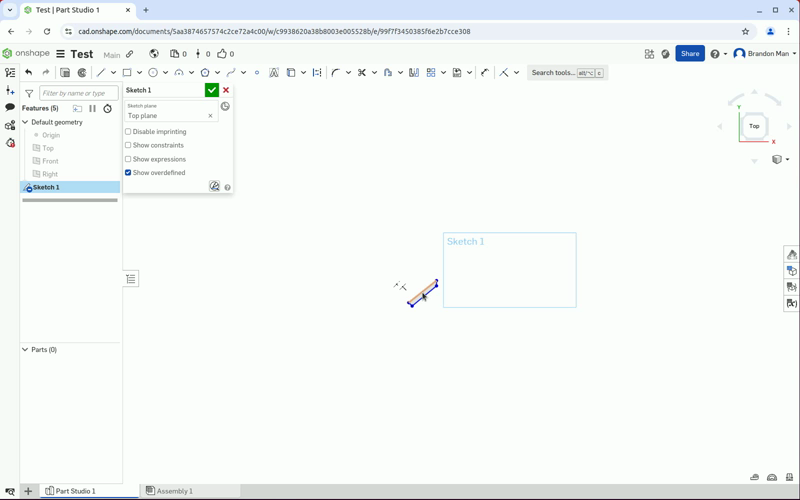
scroll(6)
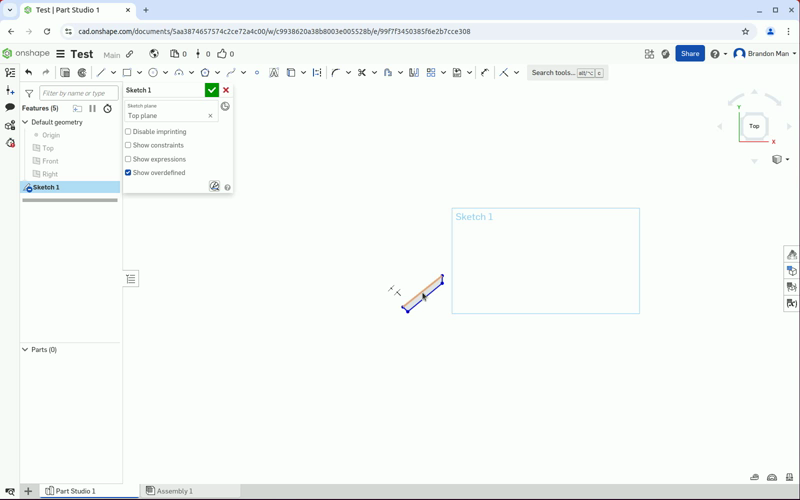
scroll(6)
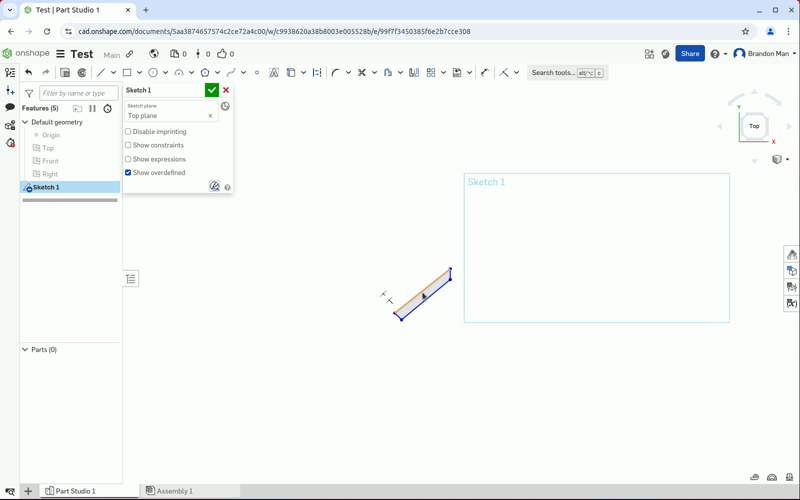
scroll(6)
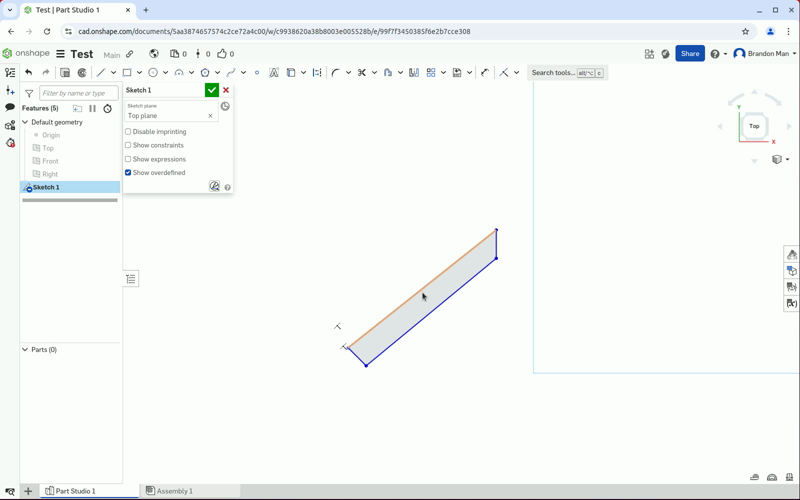
click(422, 292)
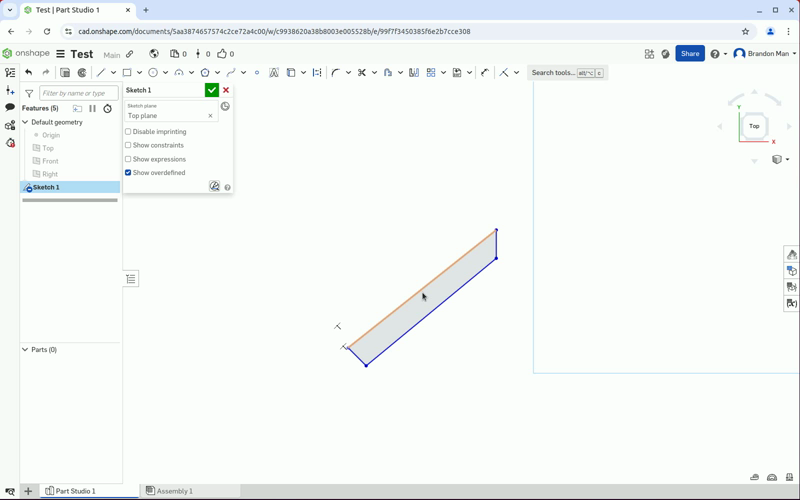
scroll(-6)
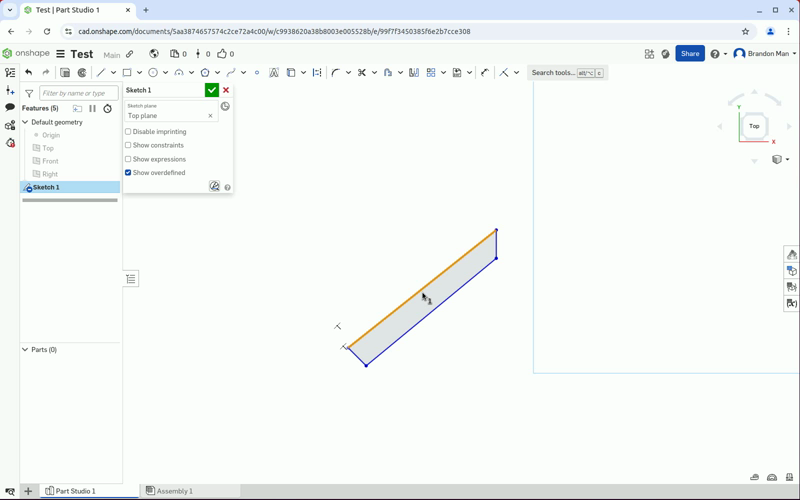
scroll(-6)
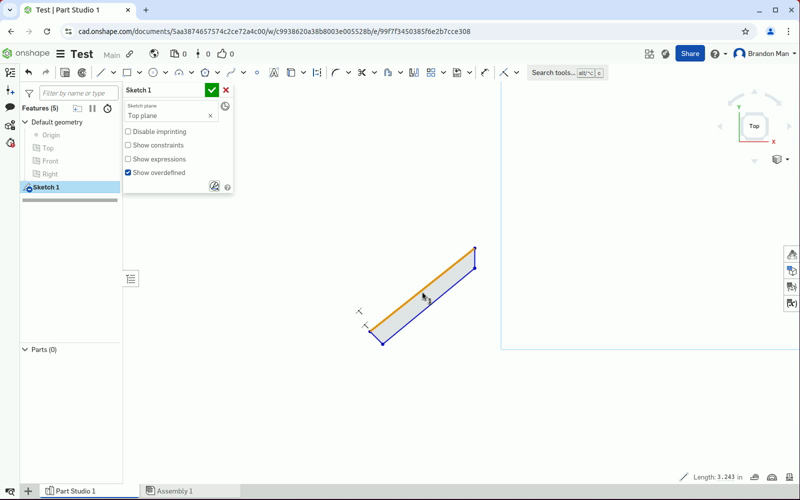
scroll(-6)
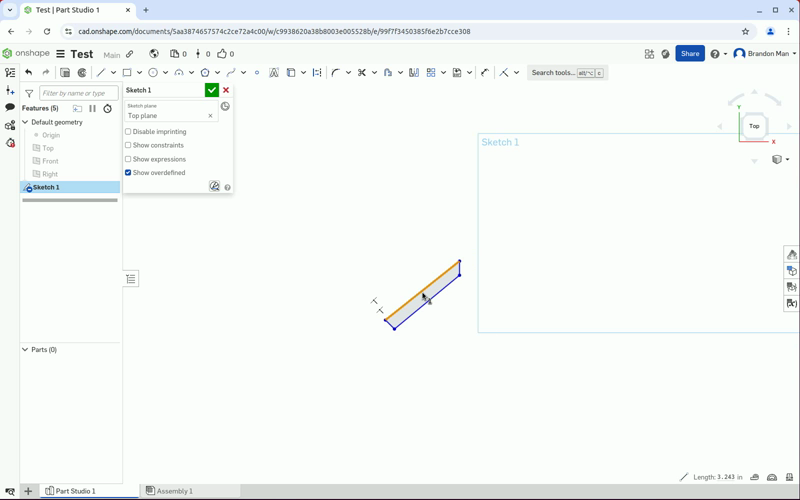
scroll(-6)
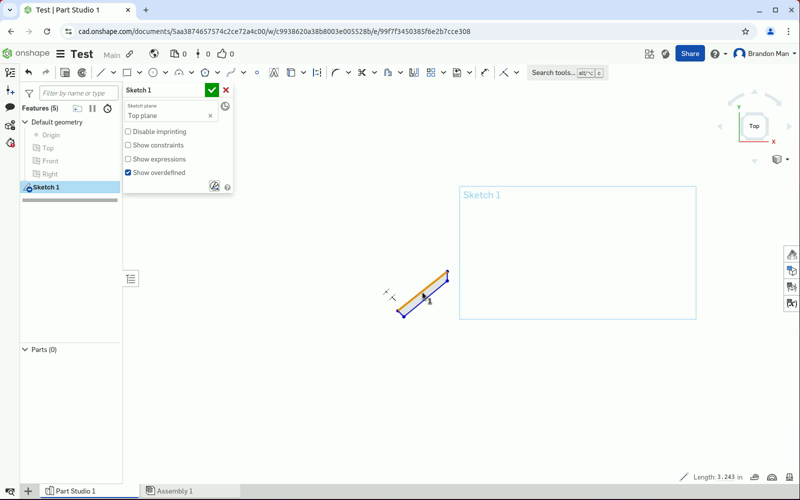
scroll(-6)
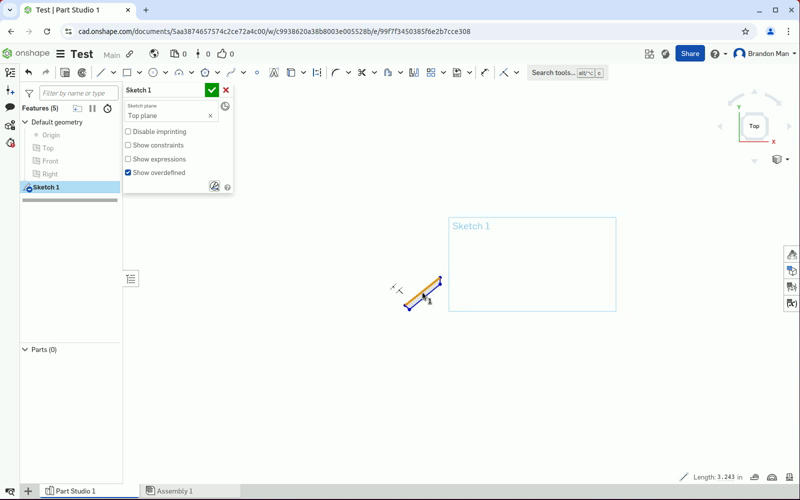
scroll(-6)
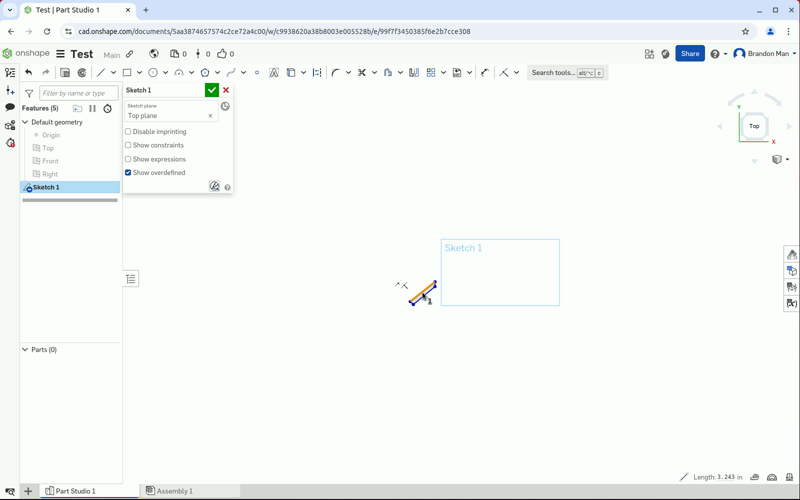
scroll(-6)
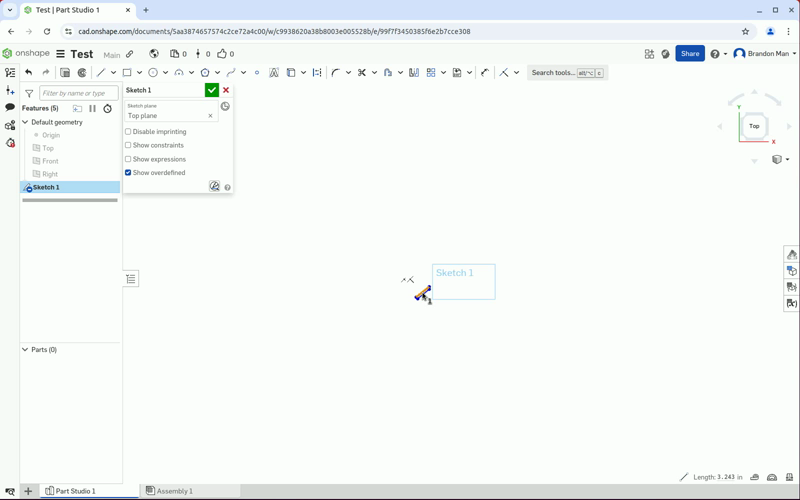
mouse_move(73, 352)
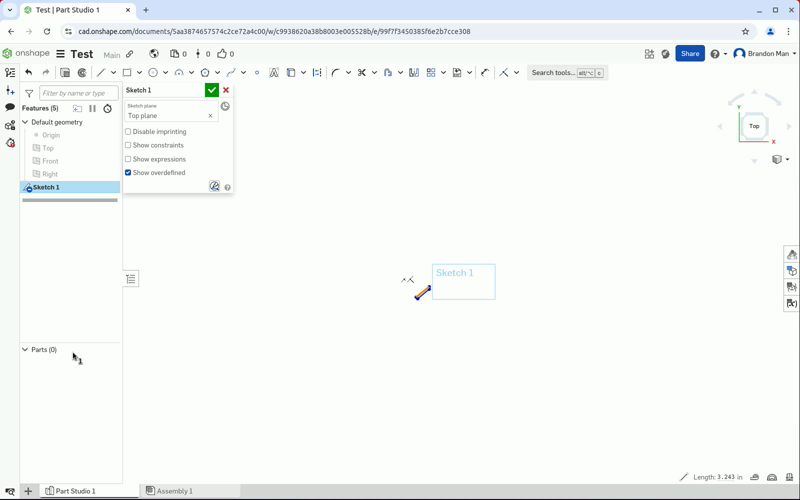
key(shift+y)
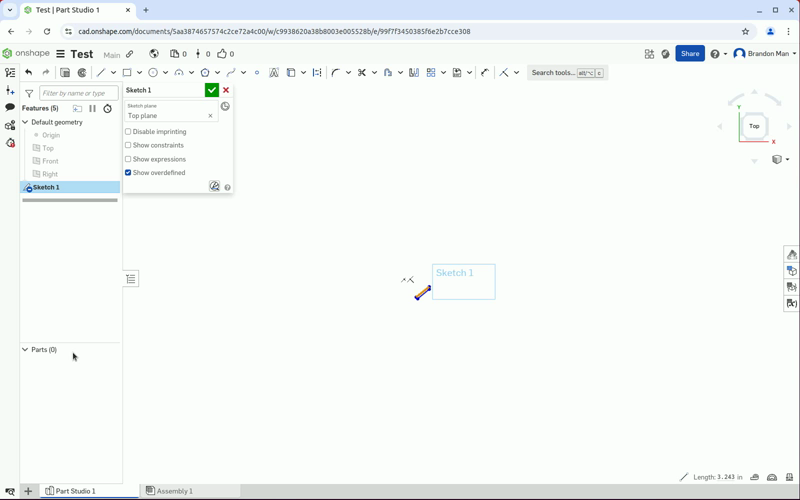
key(shift+e)
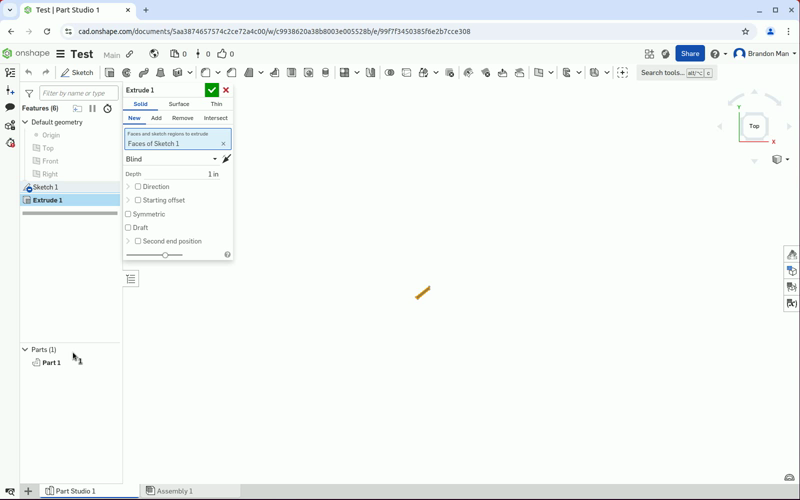
mouse_move(143, 106)
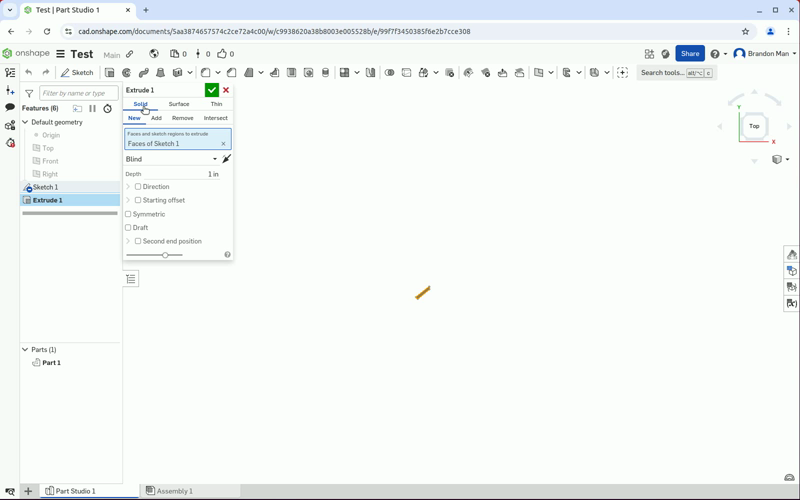
click(143, 106)
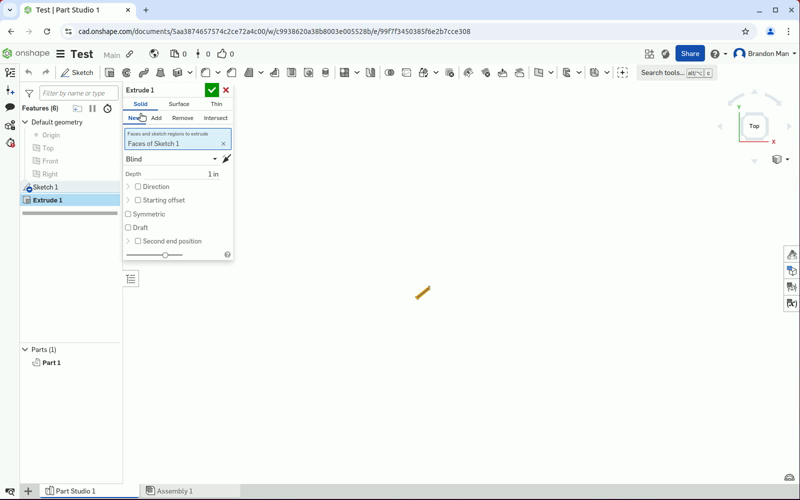
mouse_move(137, 120)
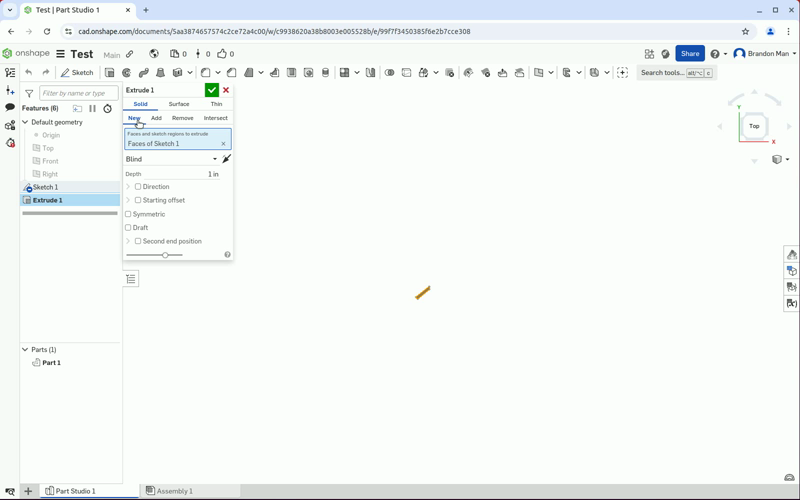
click(137, 120)
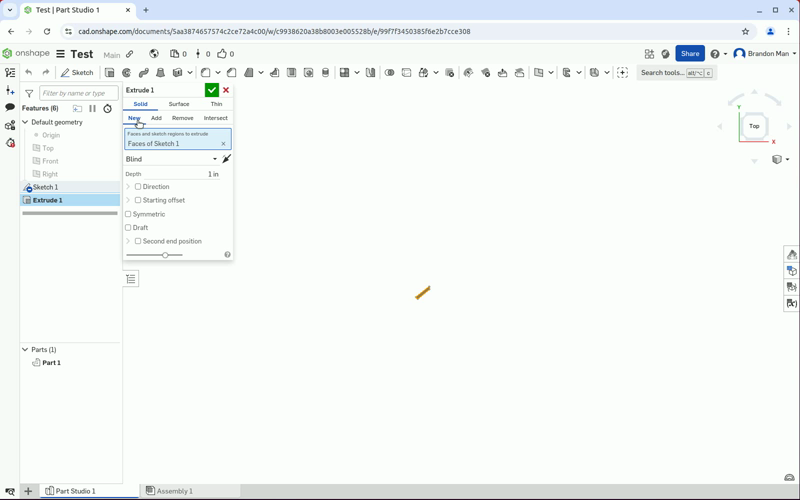
key(tab, 4)
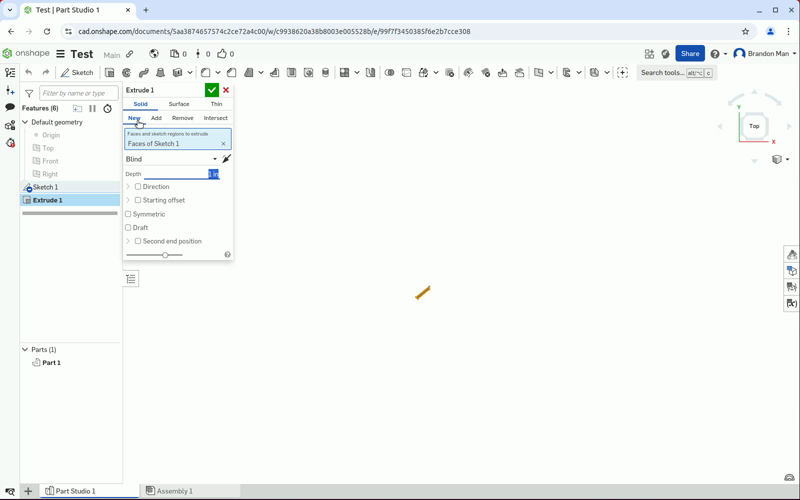
text(23.108)
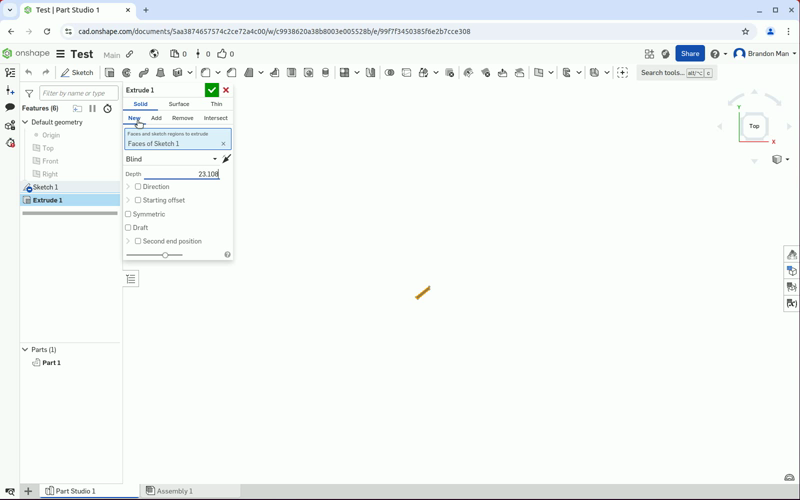
key(tab, 3)
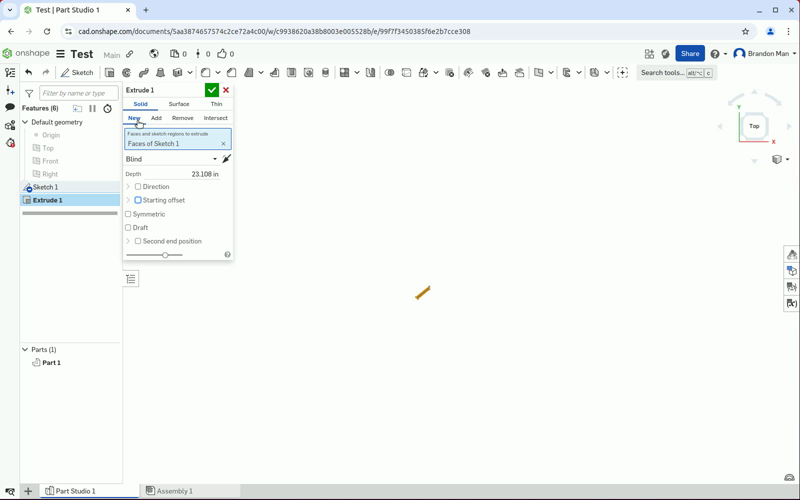
key(tab, 2)
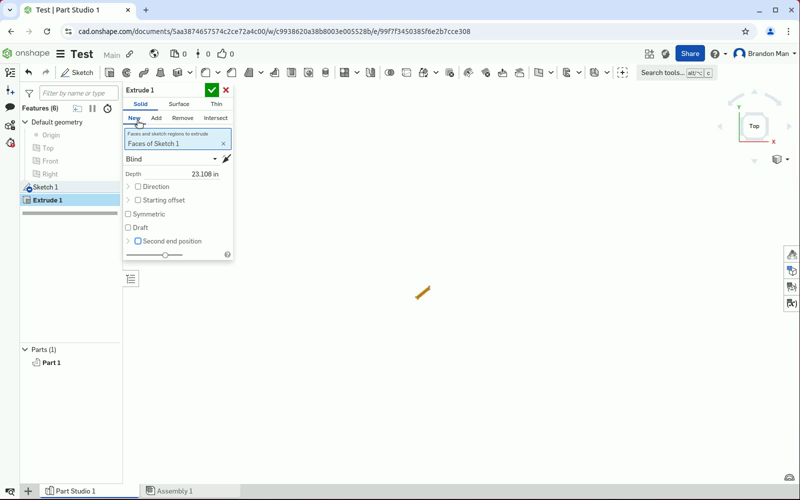
key(space)
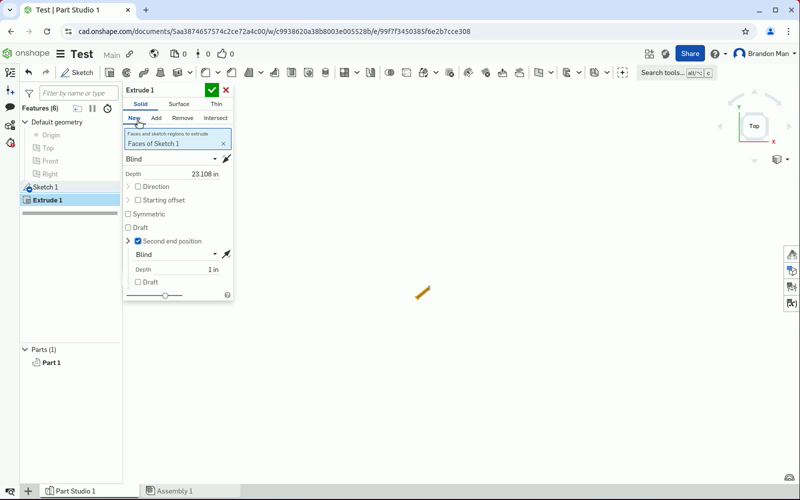
key(tab, 3)
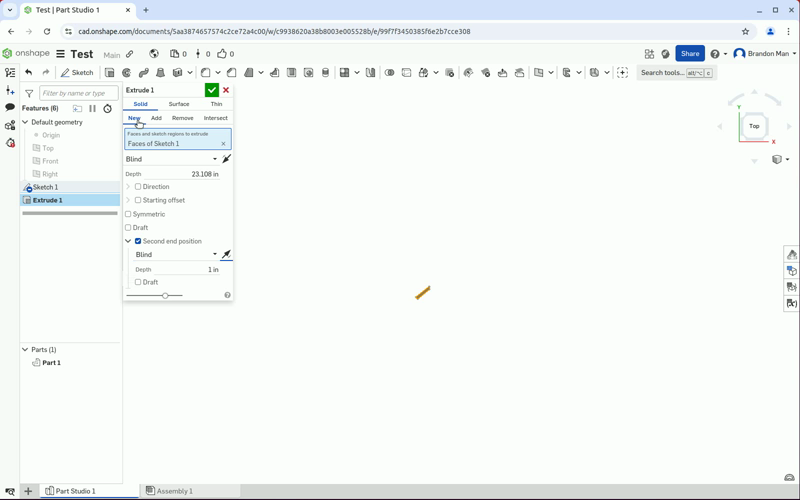
text(1.204)
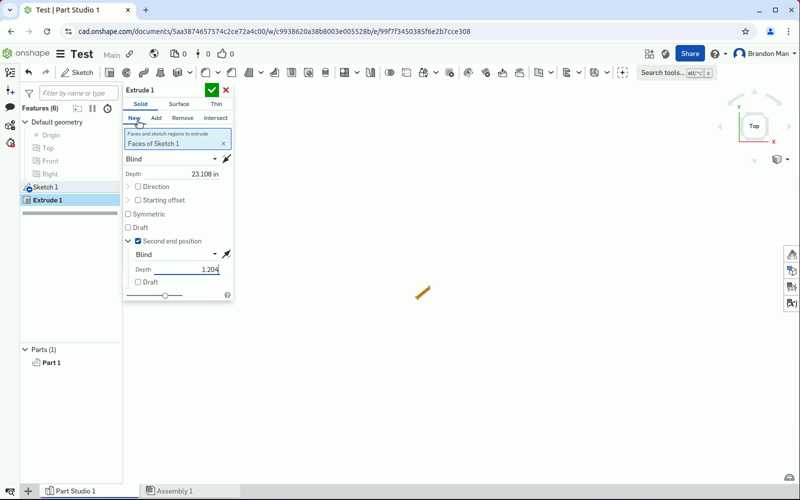
key(enter)
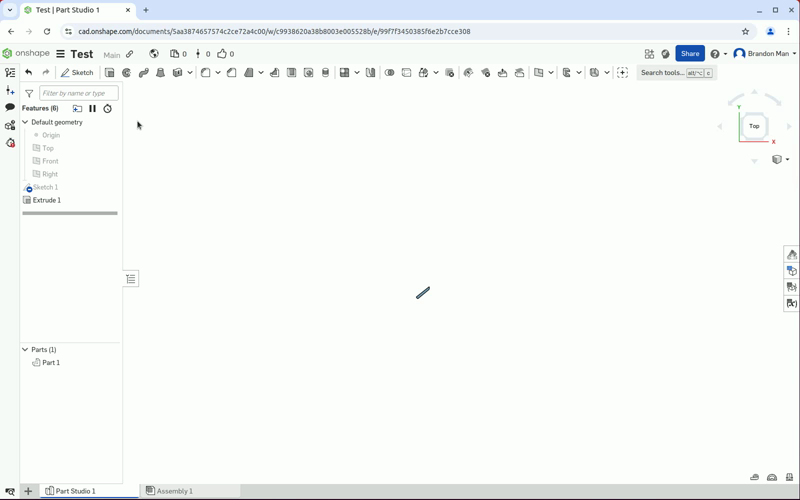
key(shift+h)
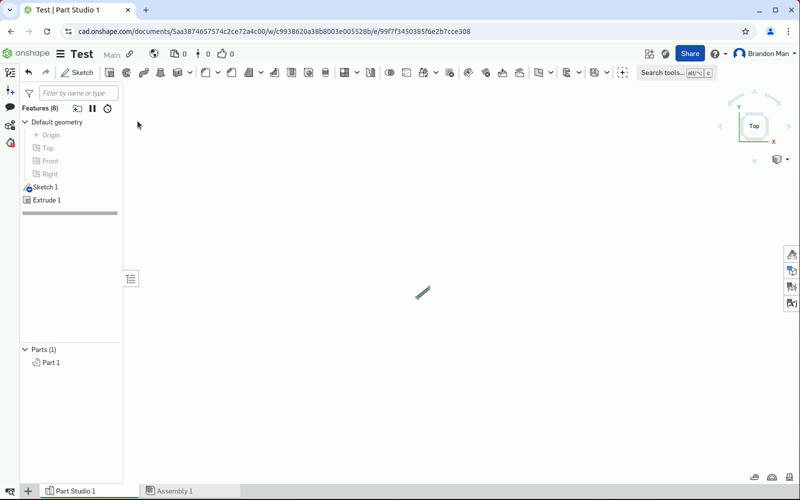
key(shift+h)
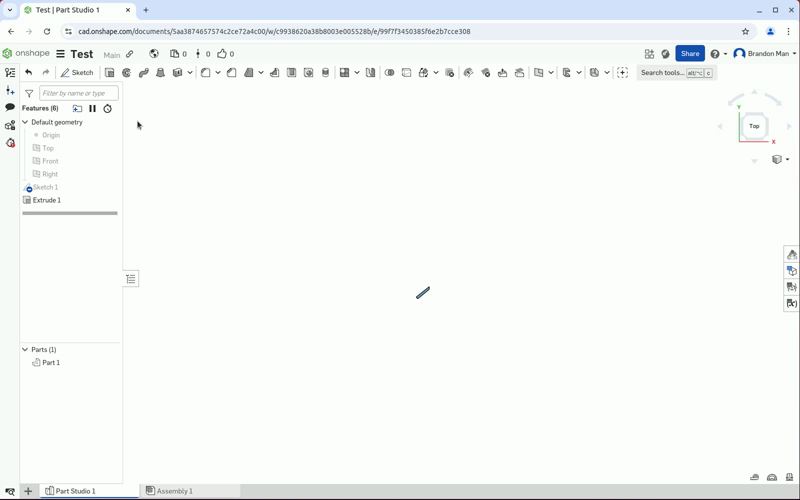
mouse_move(73, 189)
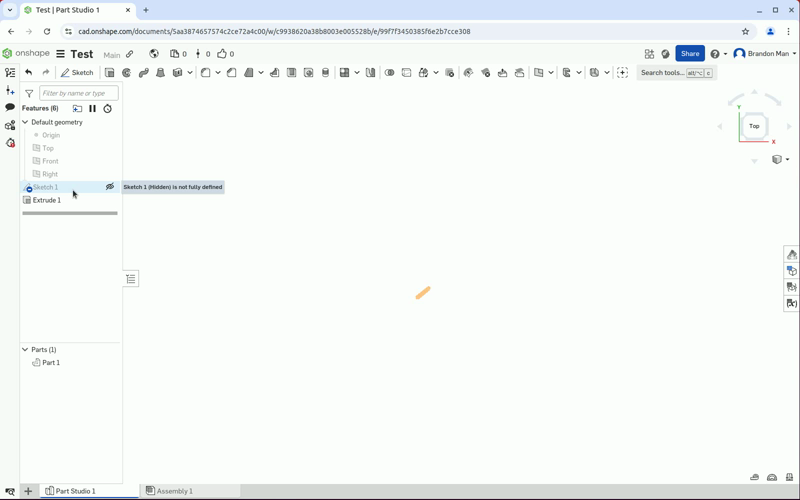
click(73, 189)
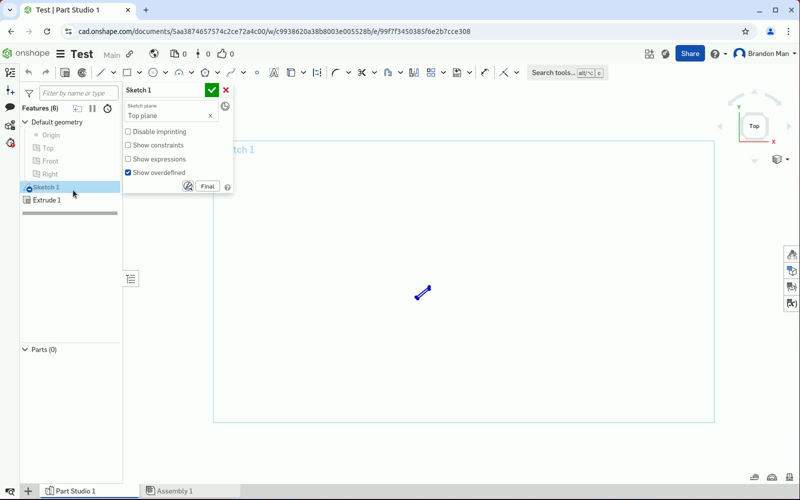
mouse_move(229, 92)
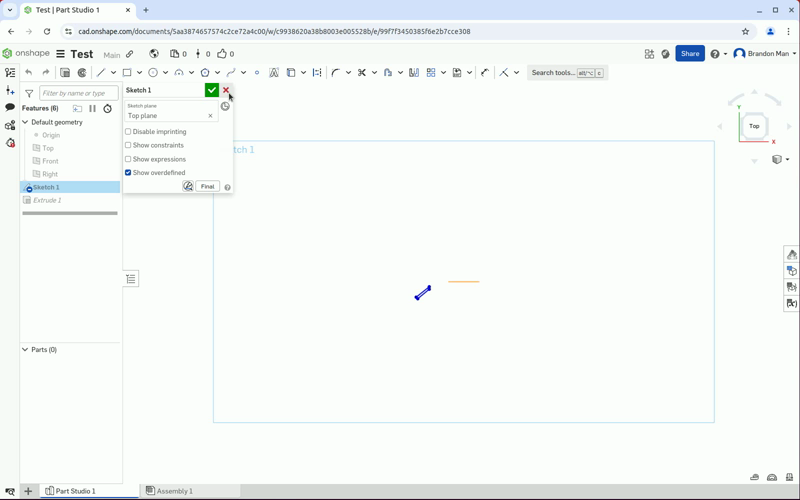
click(229, 92)
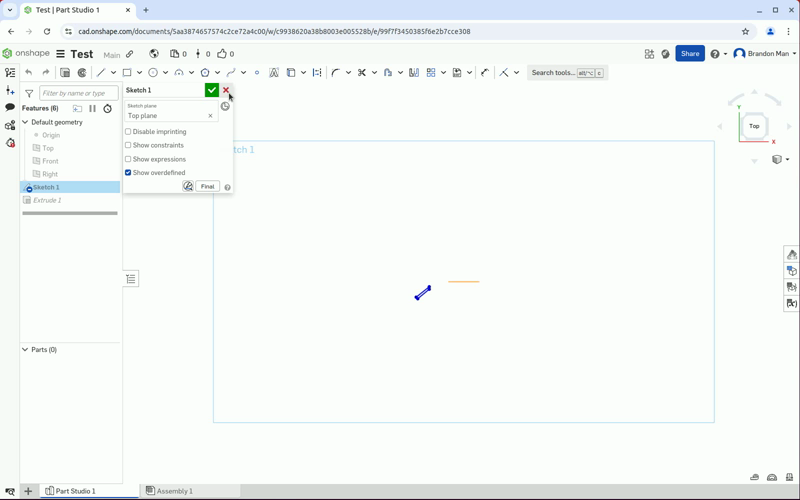
key(shift+s)
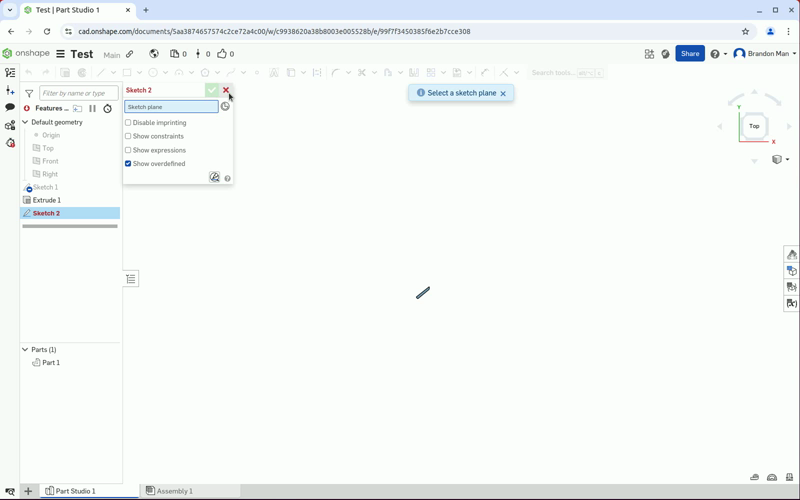
mouse_move(73, 150)
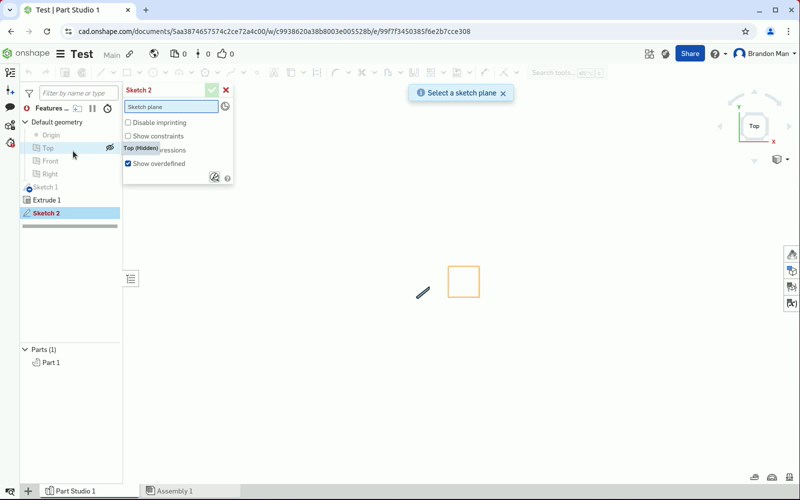
click(73, 150)
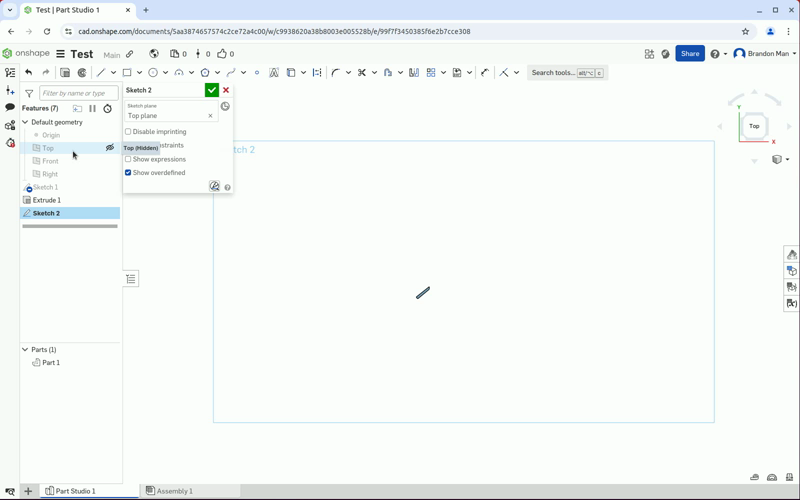
mouse_move(73, 352)
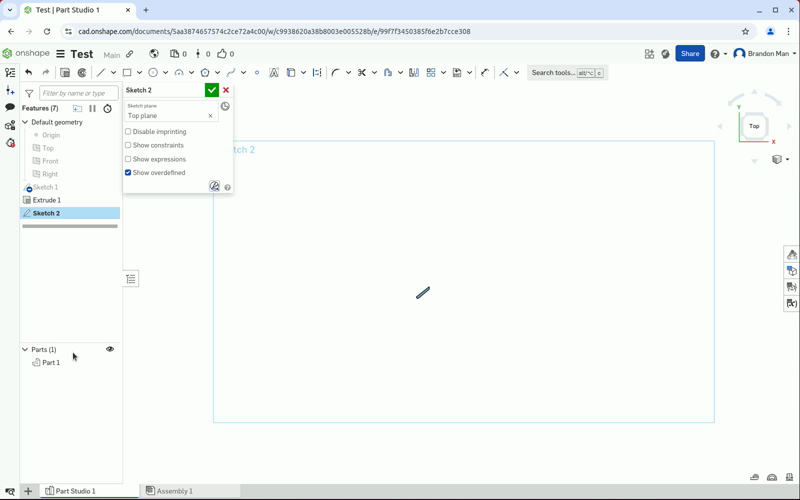
key(y)
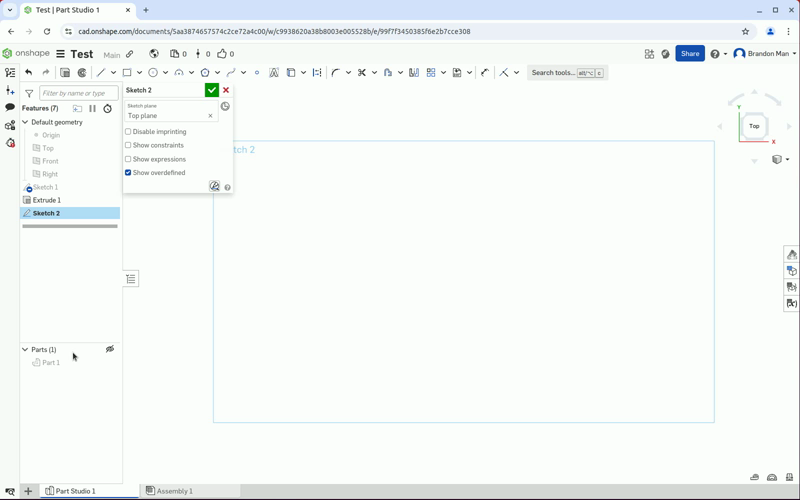
key(l)
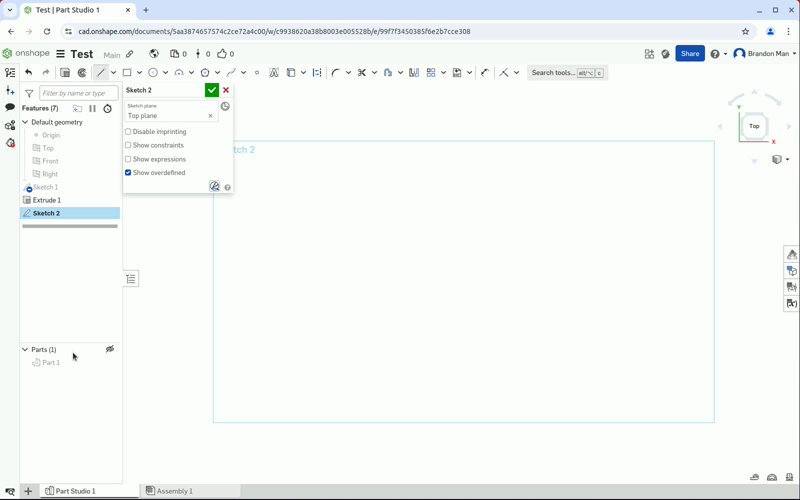
key_down(shift)
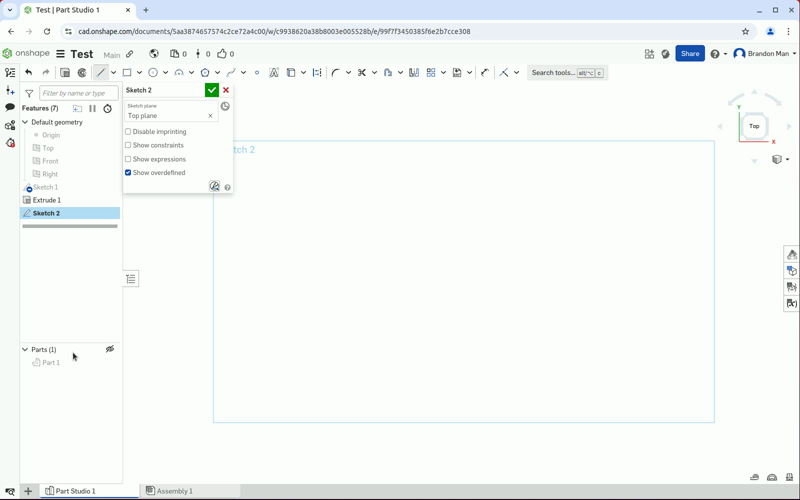
mouse_move(427, 291)
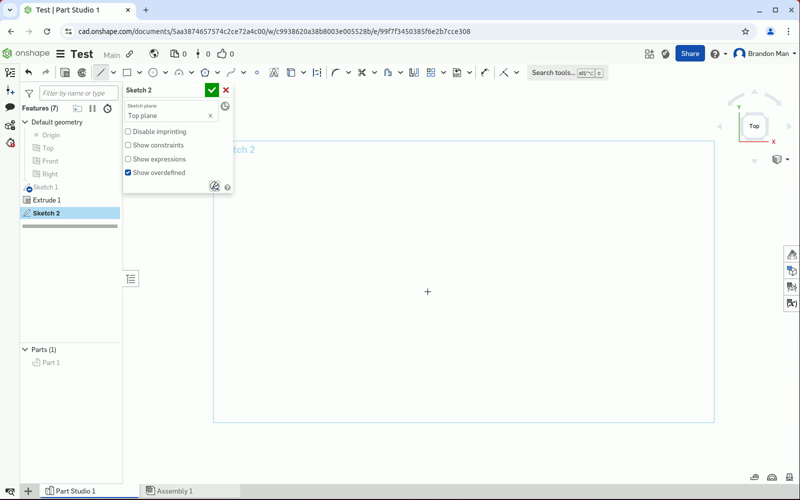
click(427, 291)
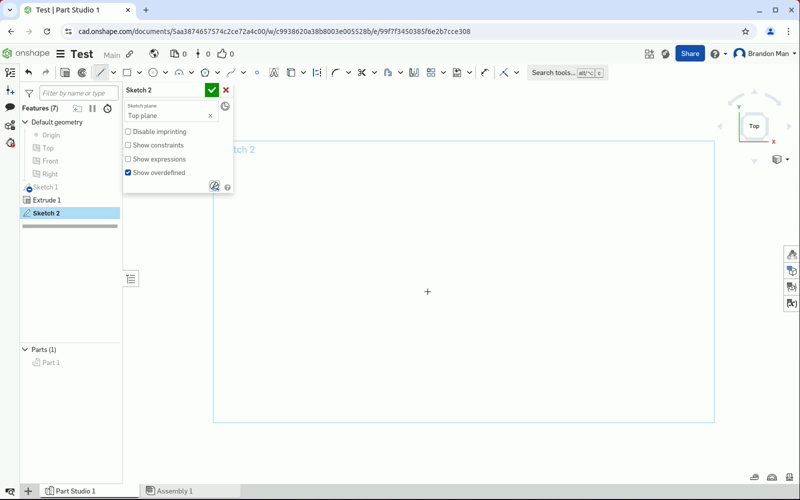
key_up(shift)
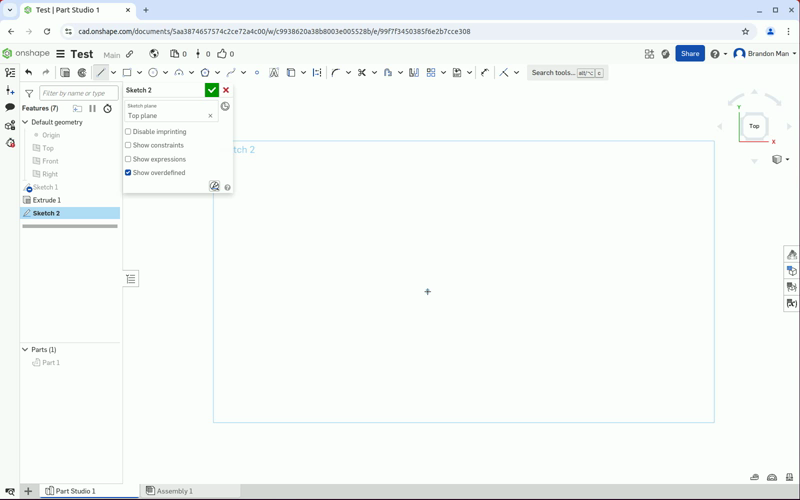
key_down(shift)
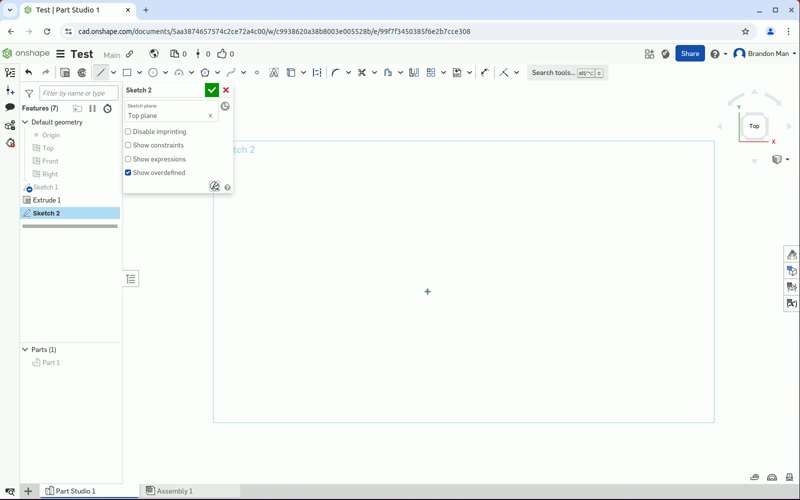
mouse_move(457, 291)
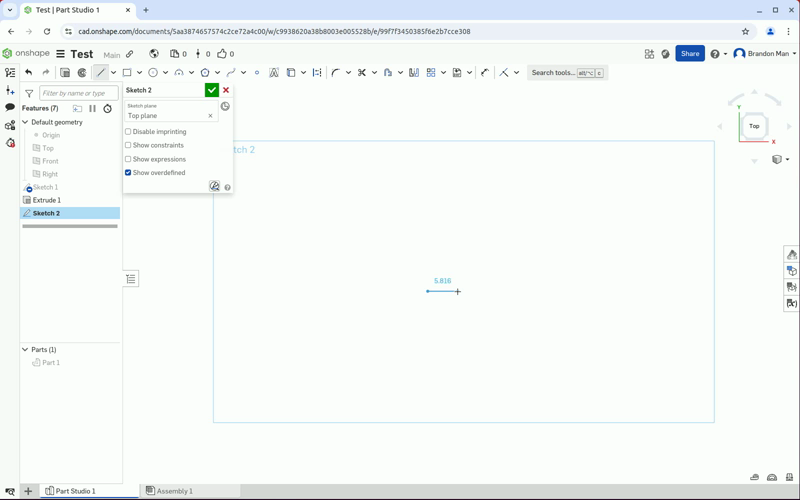
mouse_move(440, 280)
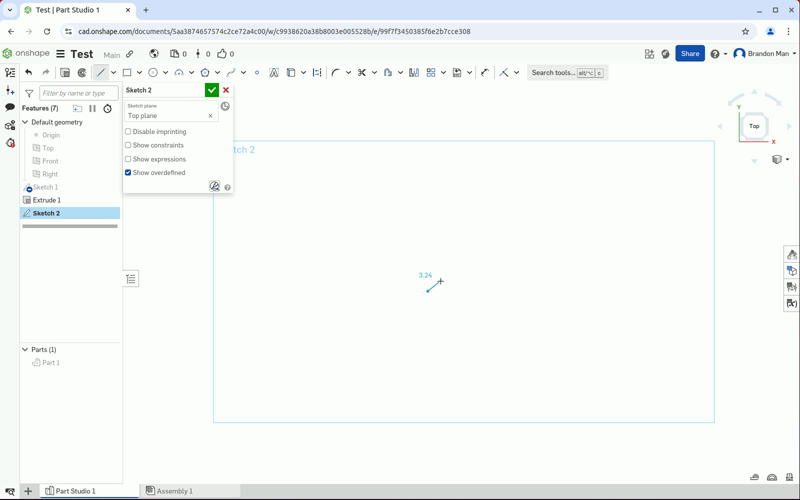
click(440, 280)
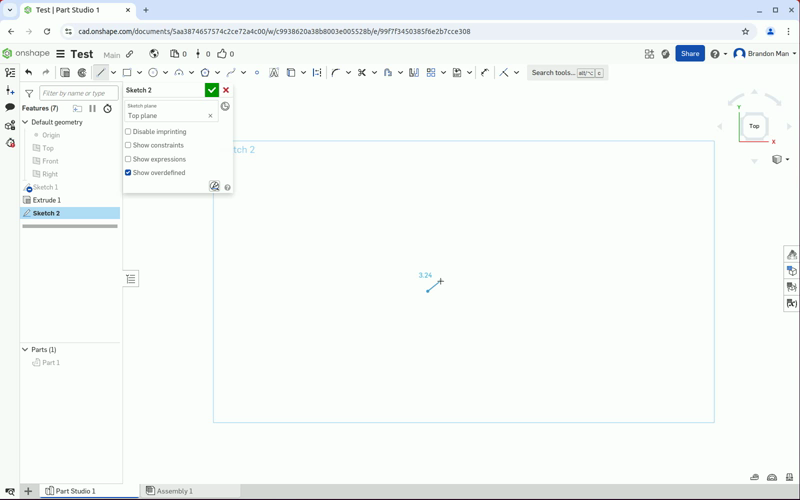
key_up(shift)
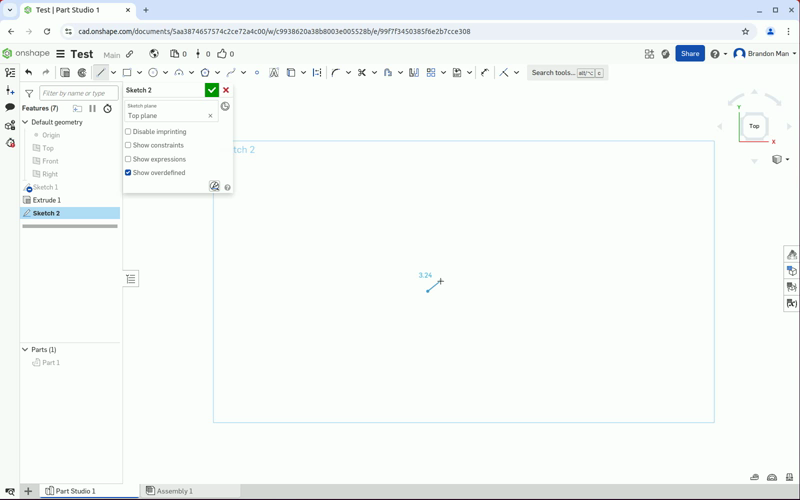
key_down(shift)
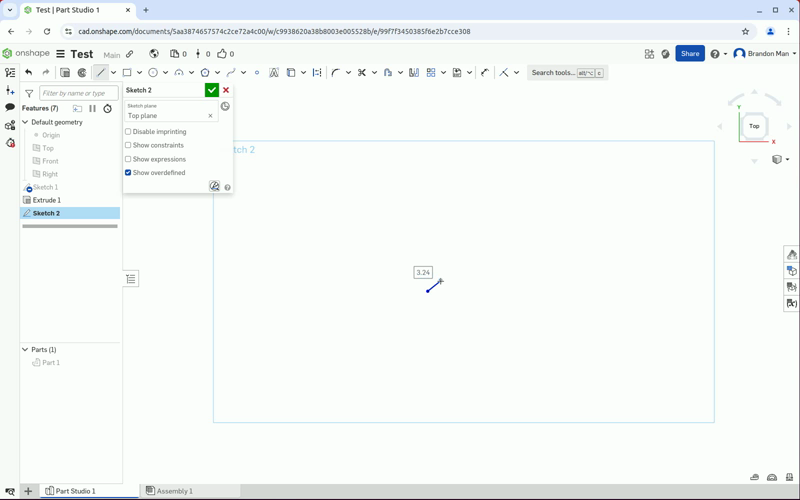
mouse_move(470, 280)
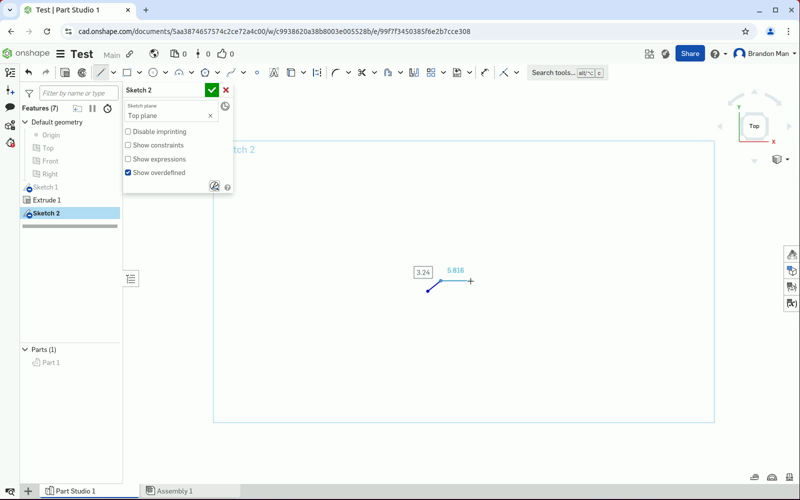
mouse_move(441, 280)
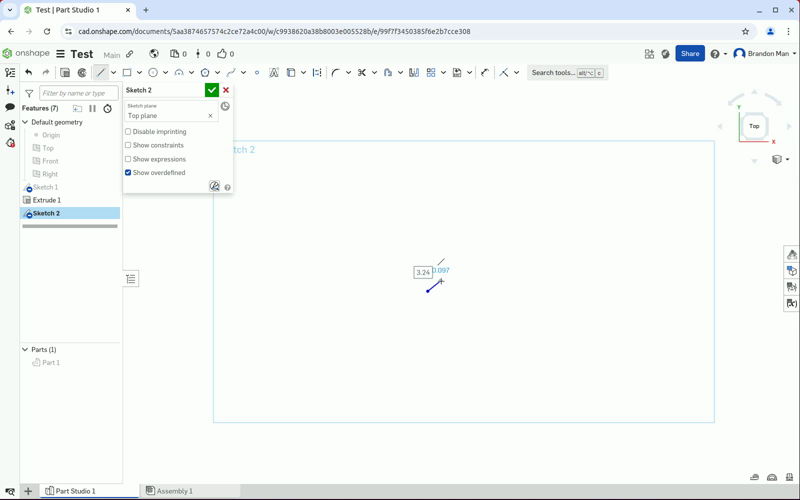
scroll(6)
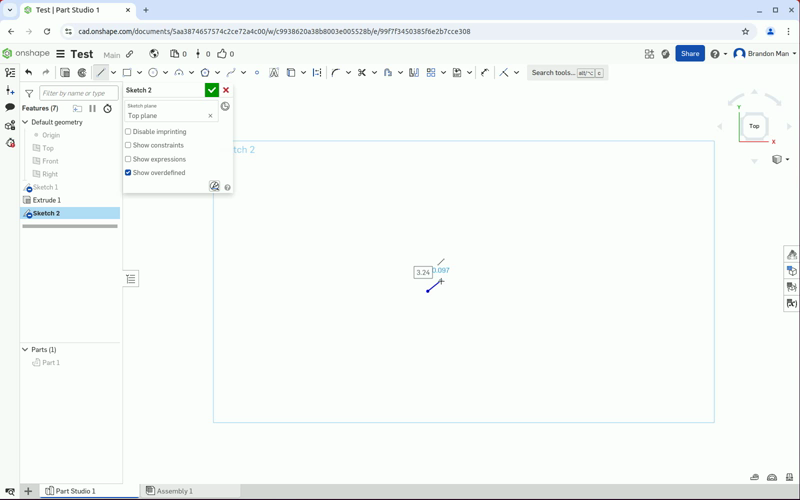
scroll(6)
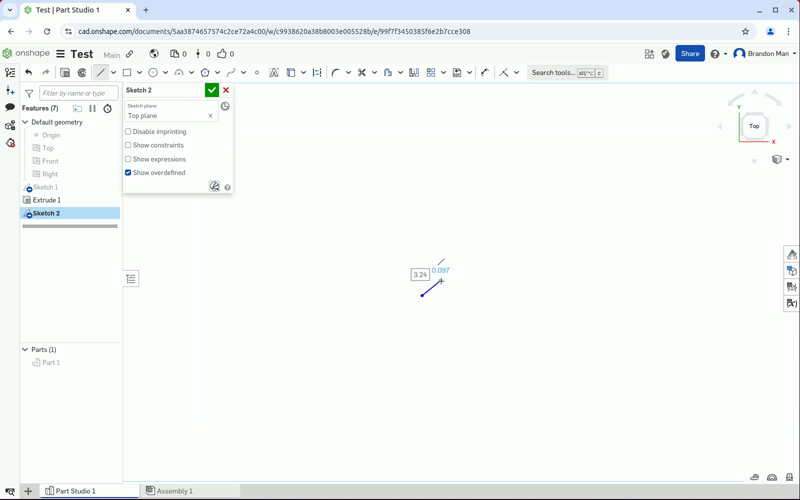
scroll(6)
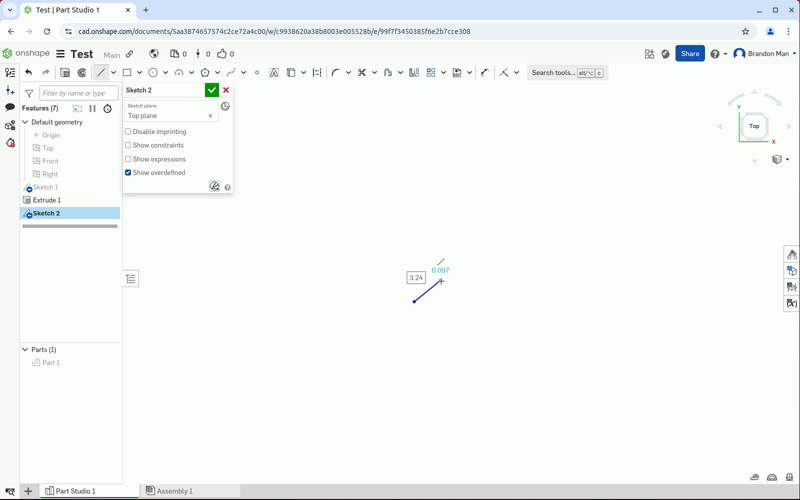
scroll(6)
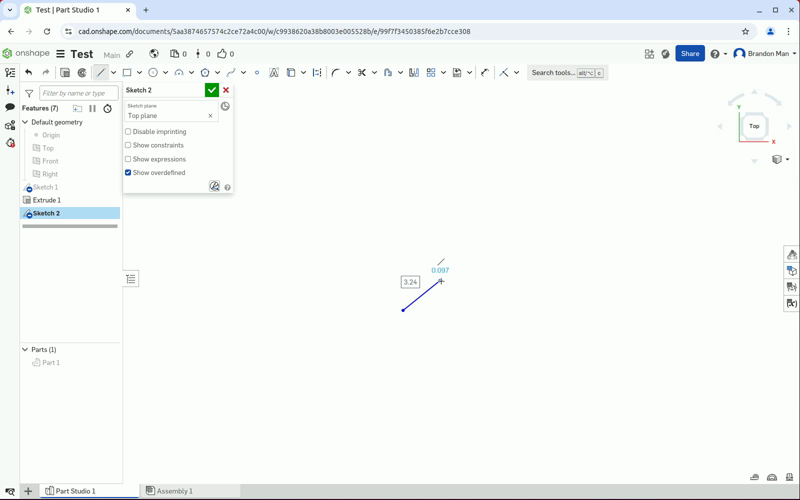
scroll(6)
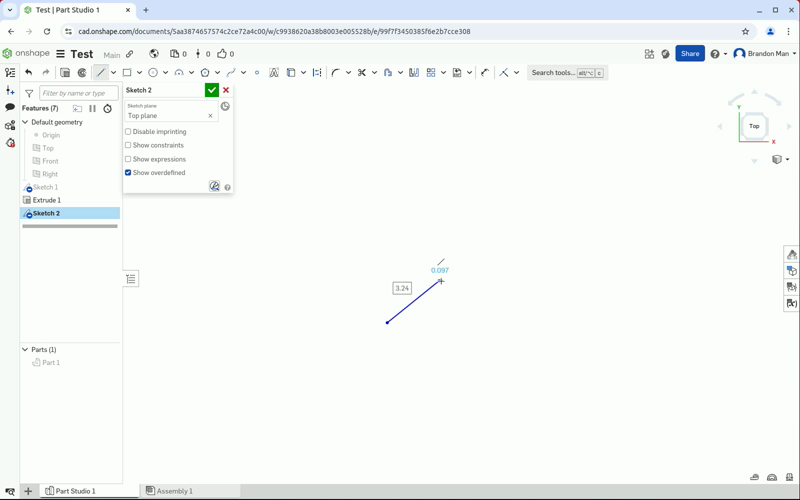
scroll(6)
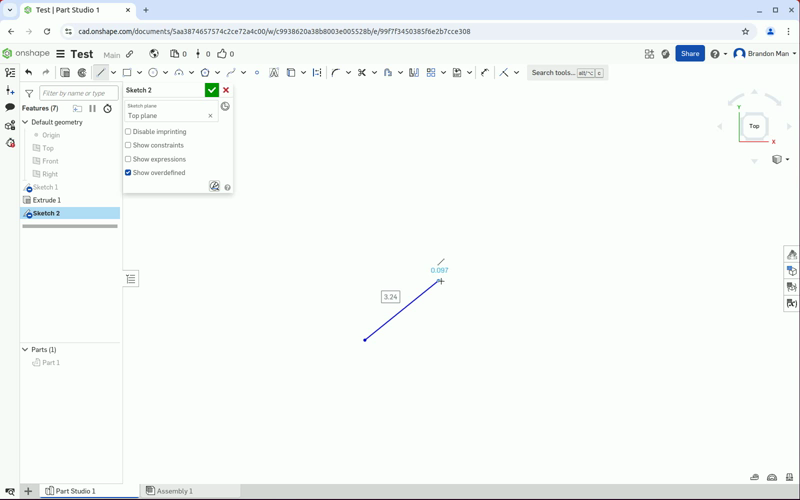
scroll(6)
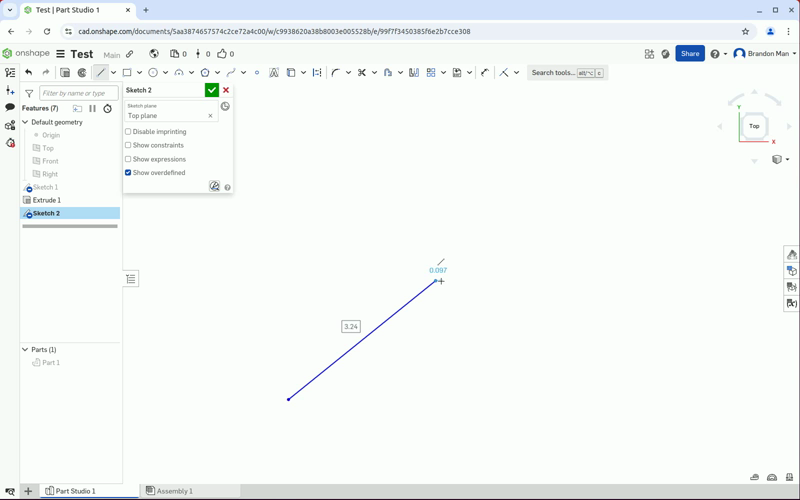
click(441, 280)
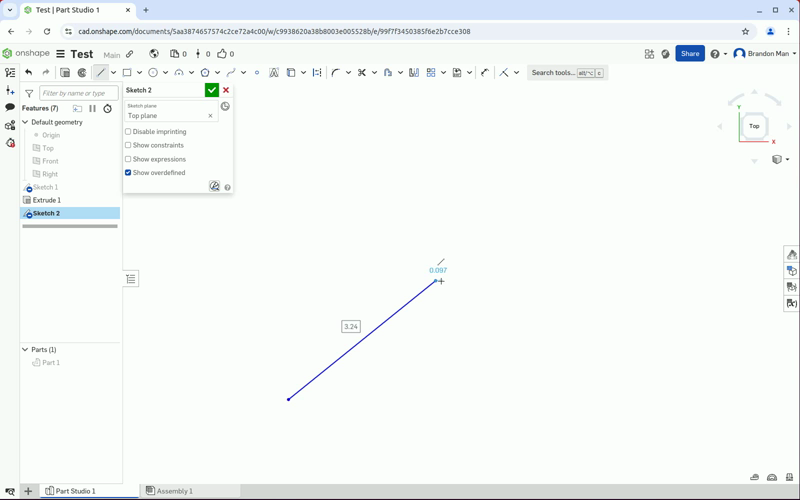
scroll(-6)
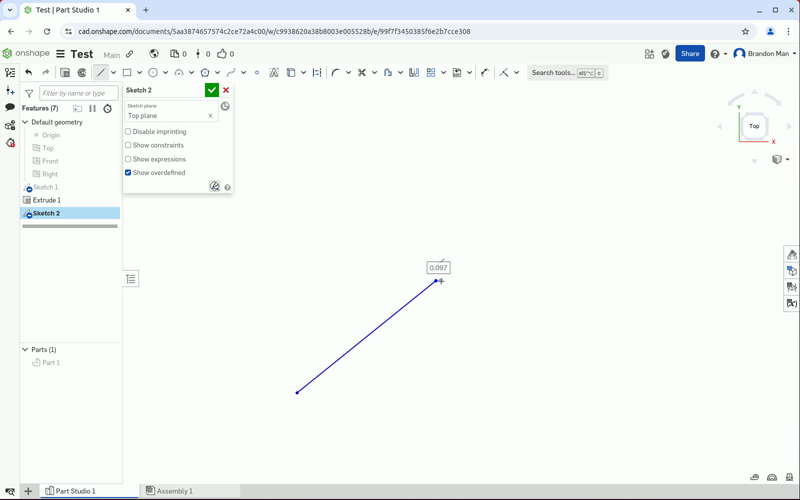
scroll(-6)
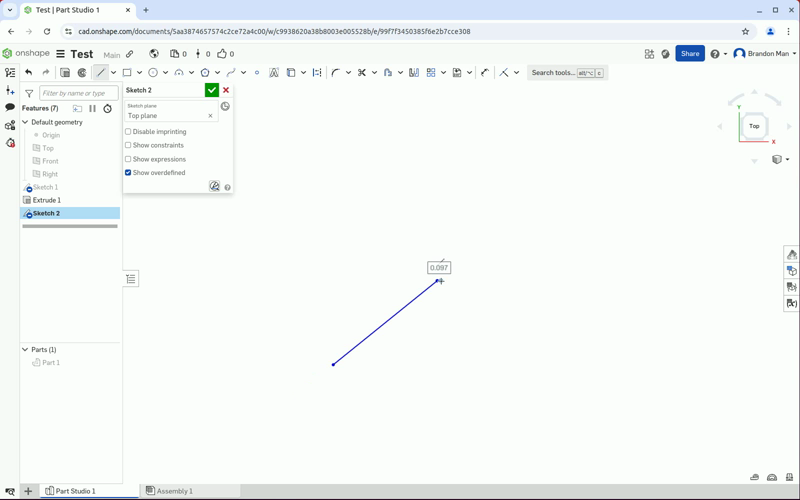
scroll(-6)
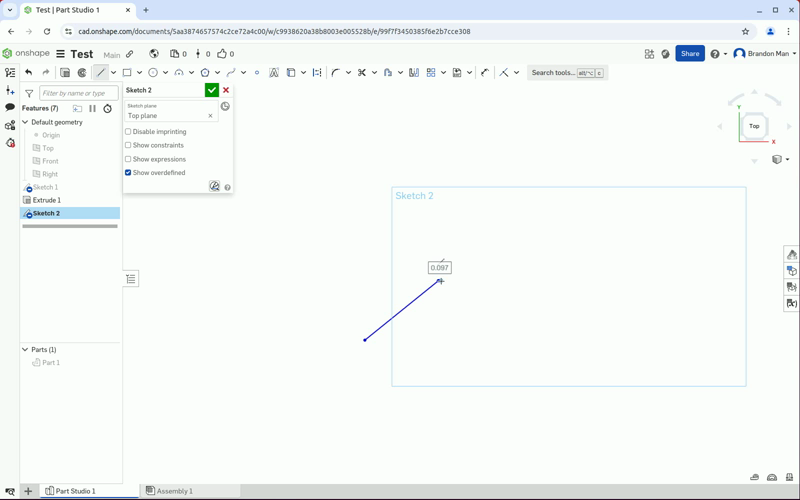
scroll(-6)
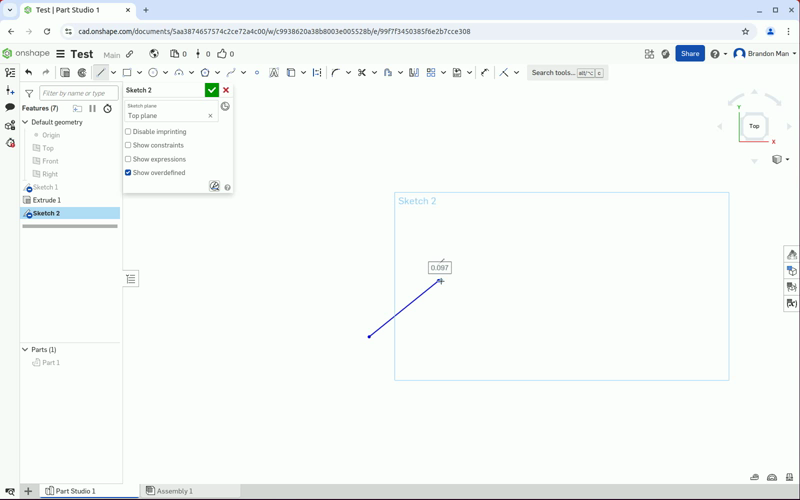
scroll(-6)
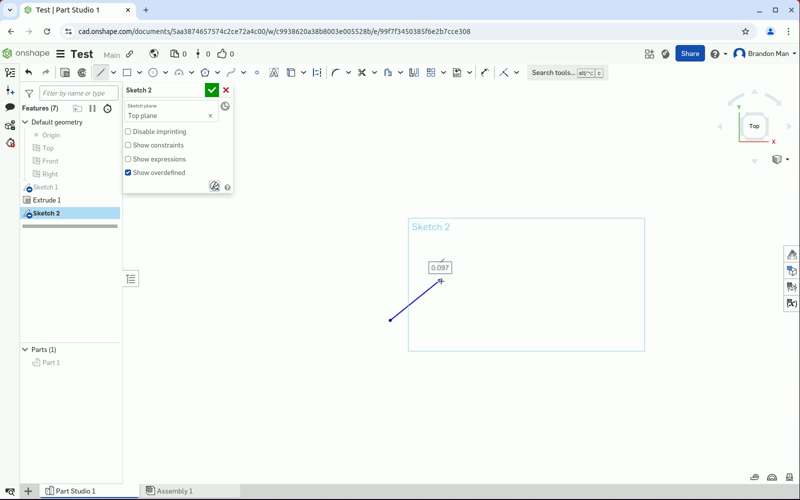
scroll(-6)
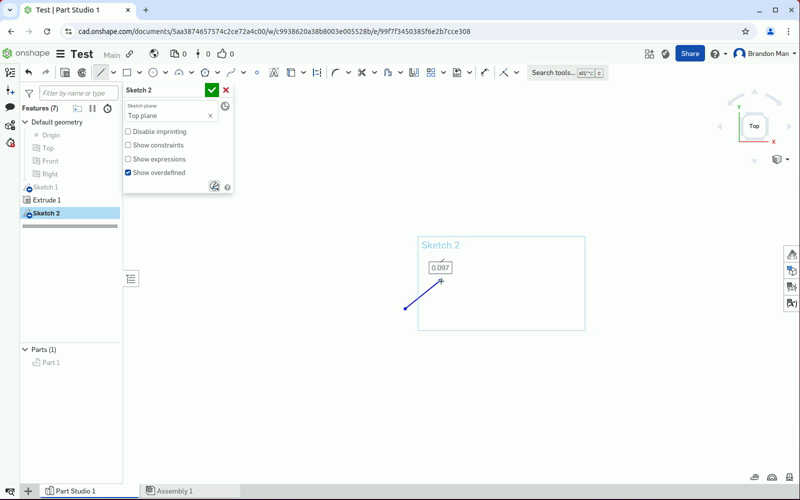
scroll(-6)
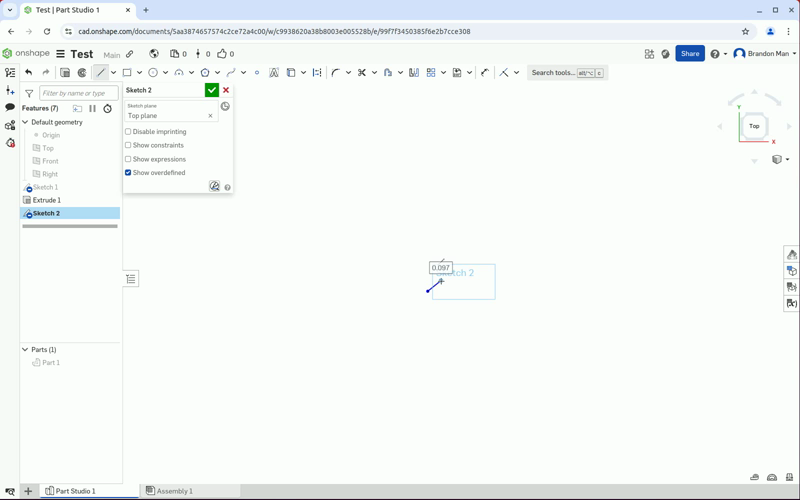
key_up(shift)
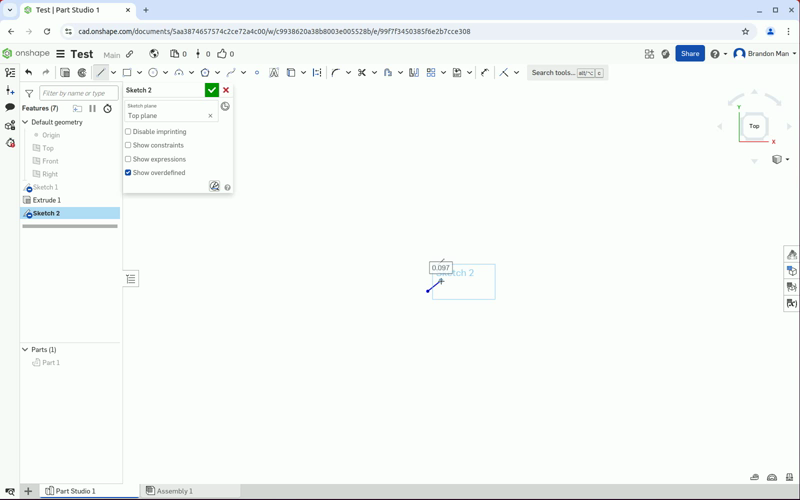
key_down(shift)
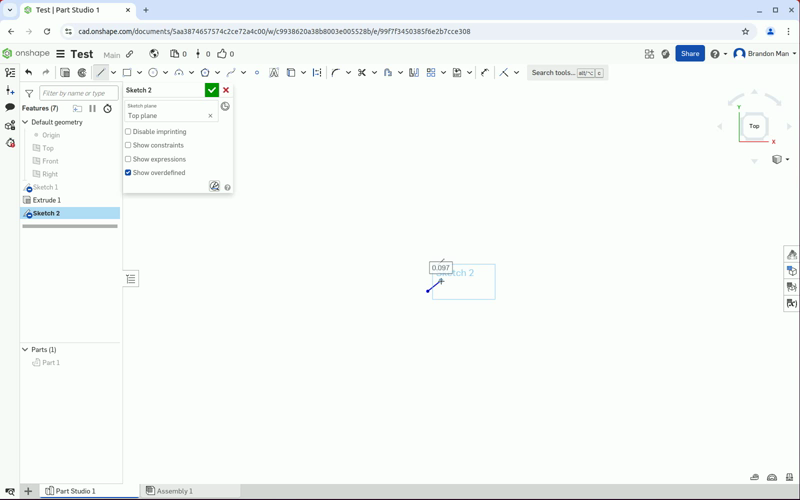
mouse_move(471, 280)
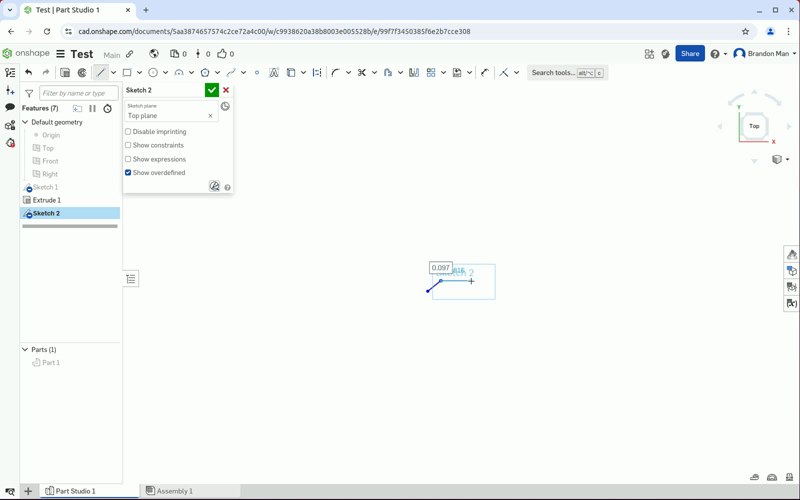
mouse_move(463, 262)
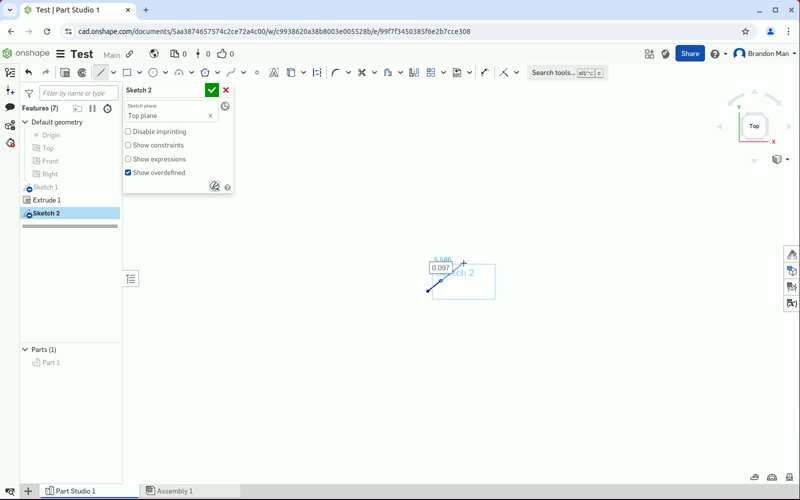
click(463, 262)
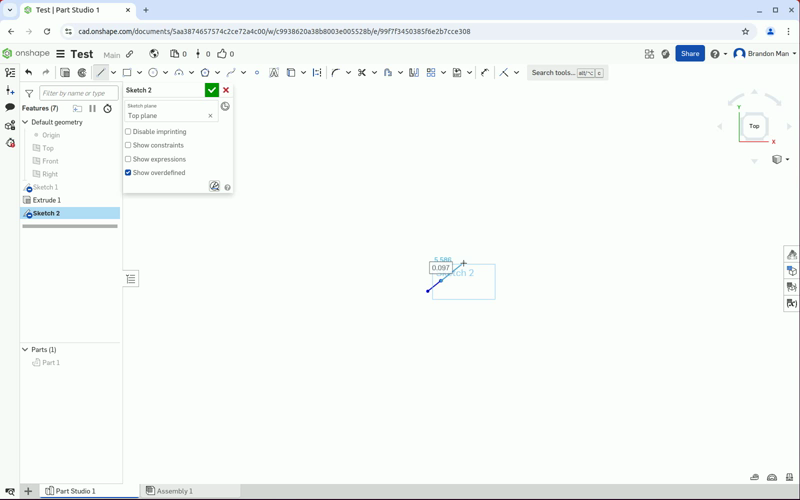
key_up(shift)
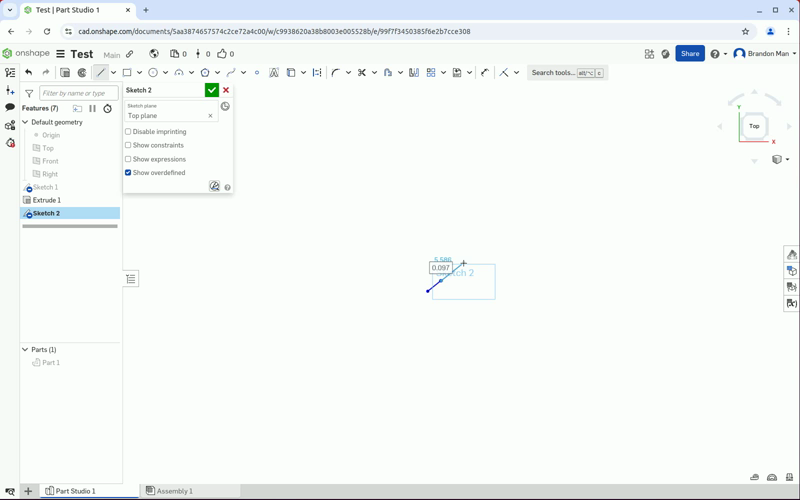
key_down(shift)
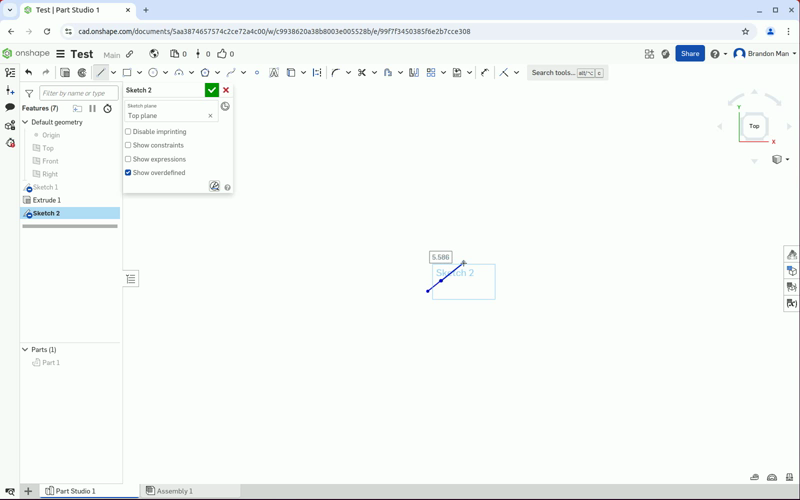
mouse_move(493, 262)
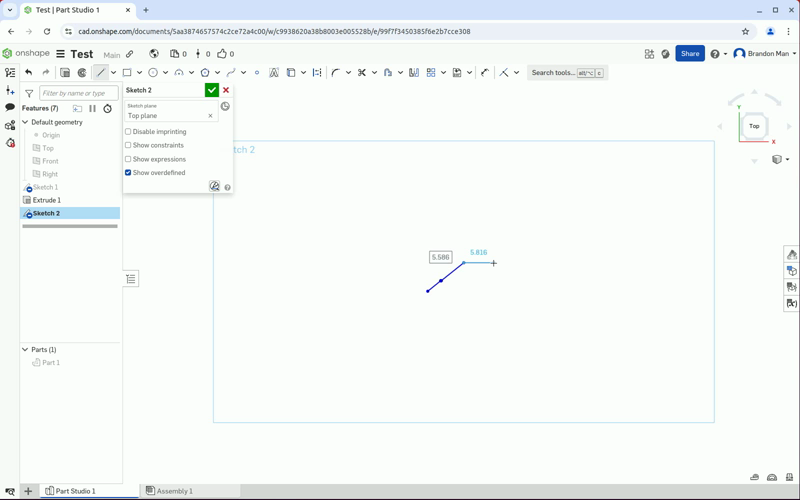
mouse_move(461, 262)
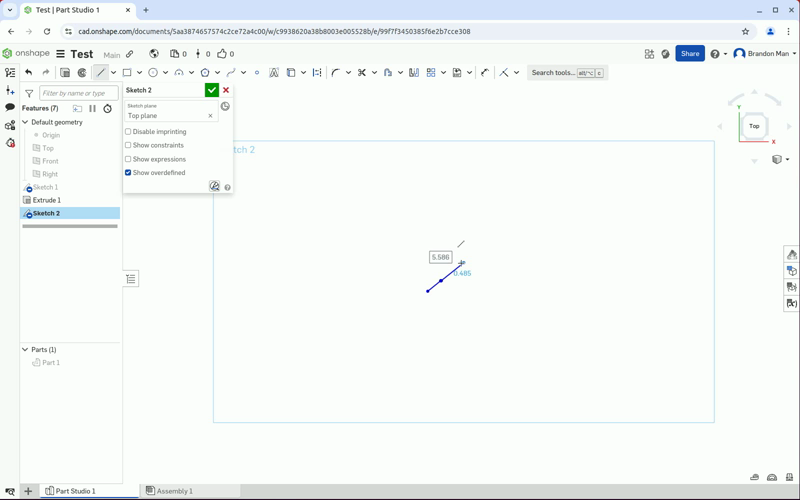
scroll(6)
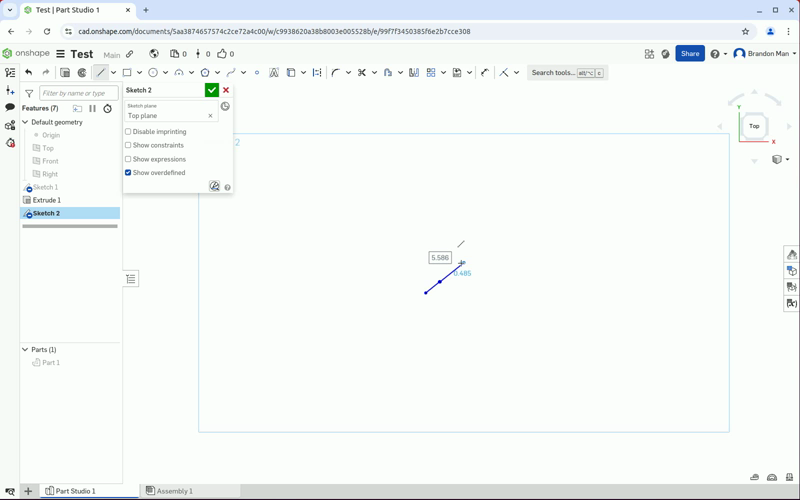
scroll(6)
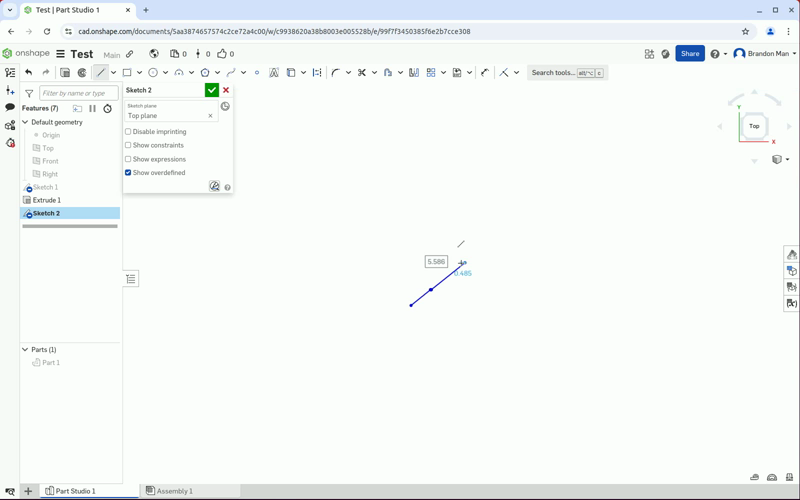
scroll(6)
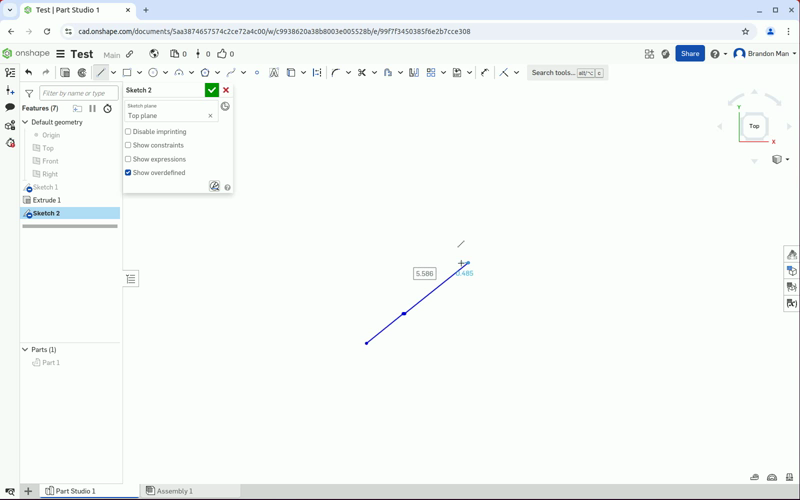
scroll(6)
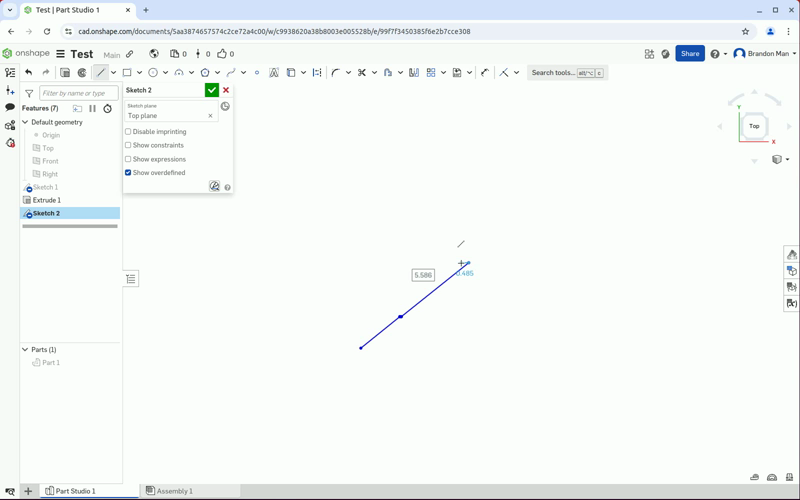
scroll(6)
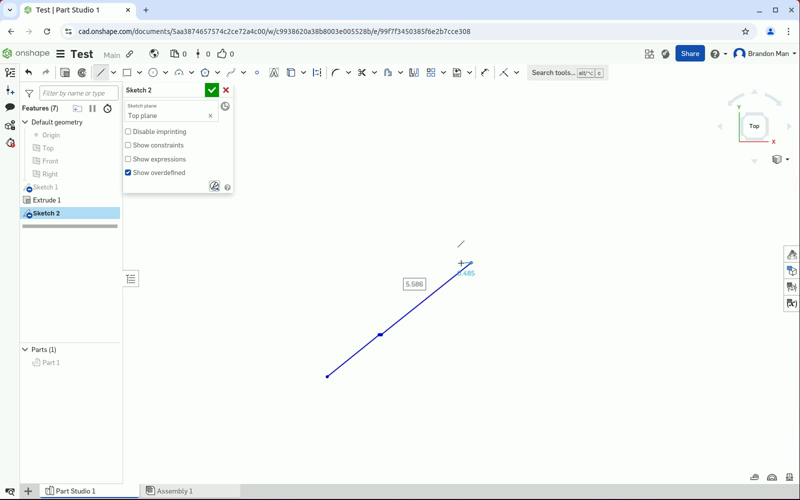
scroll(6)
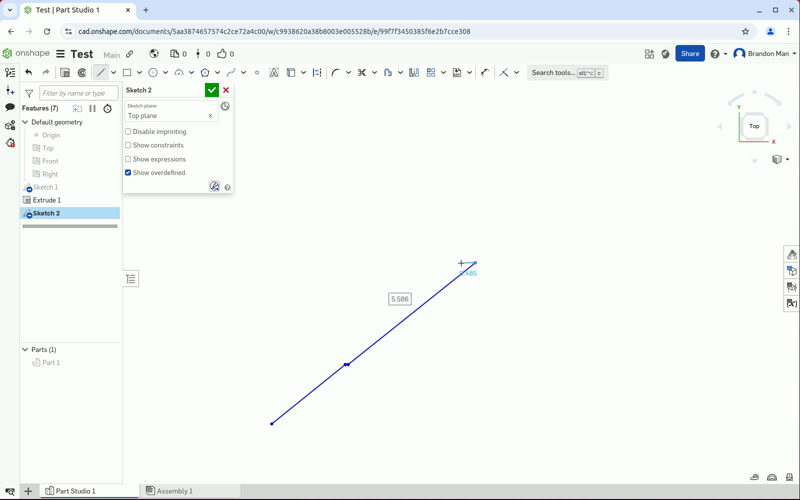
scroll(6)
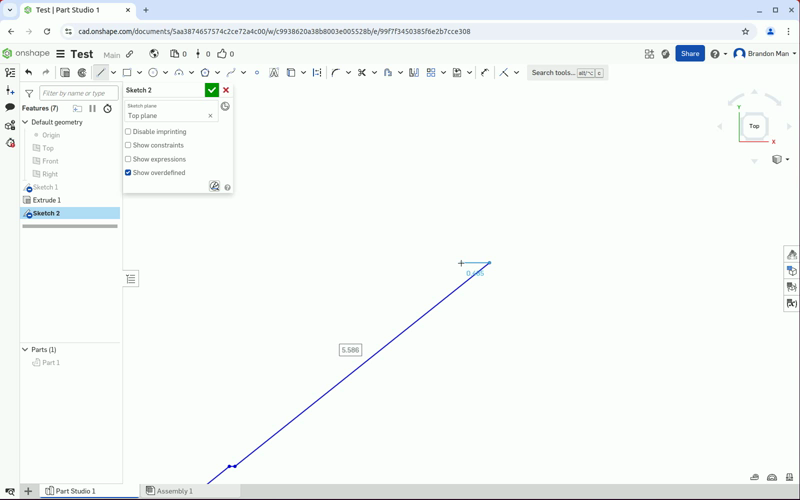
click(461, 262)
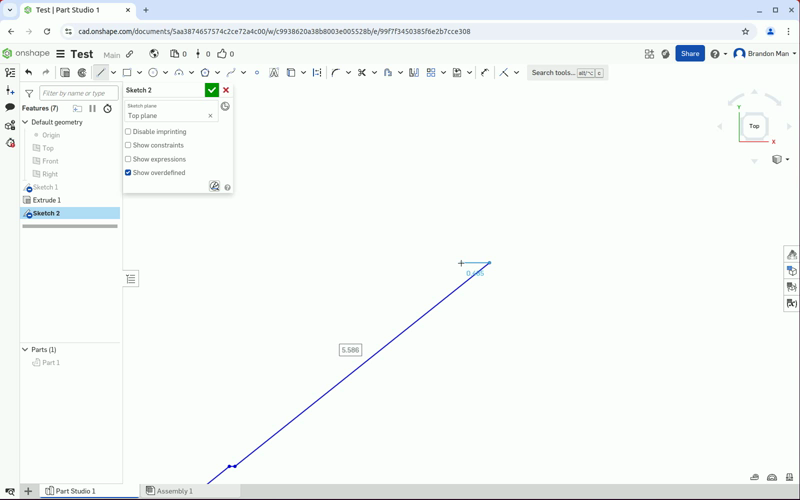
scroll(-6)
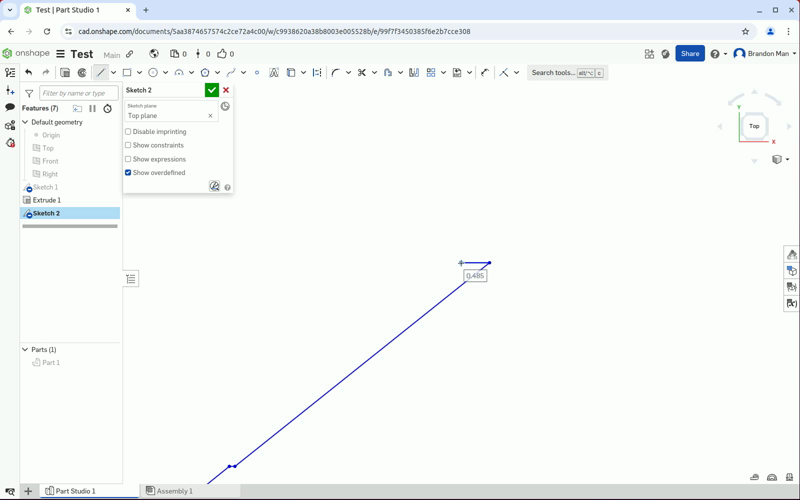
scroll(-6)
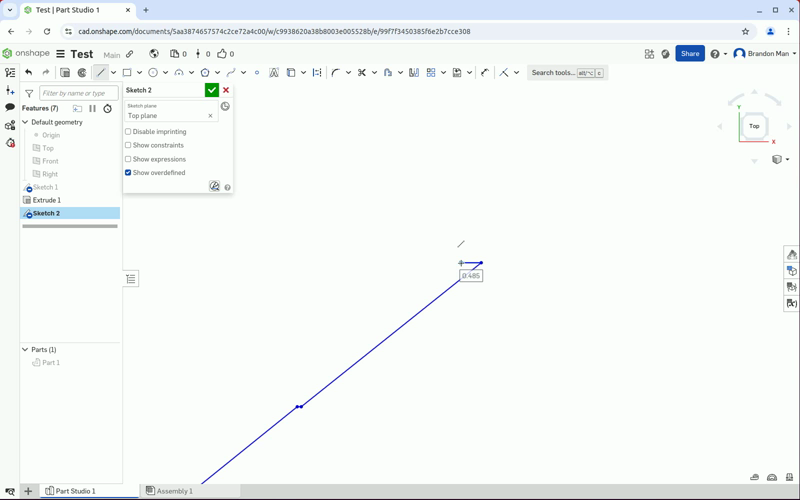
scroll(-6)
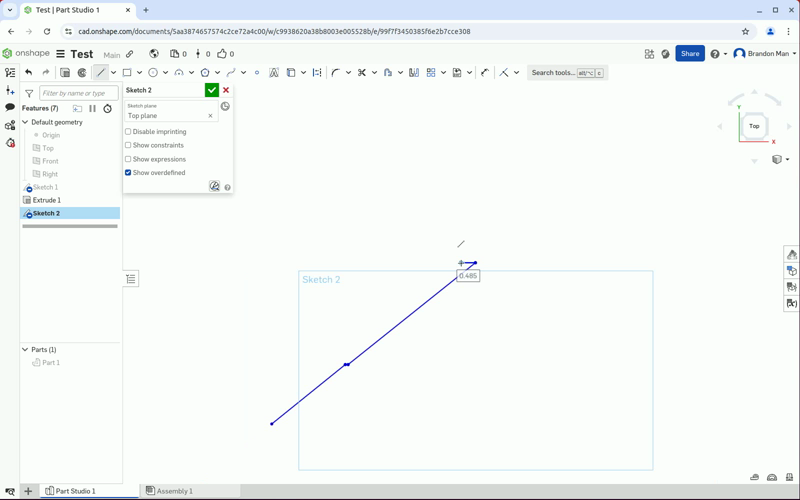
scroll(-6)
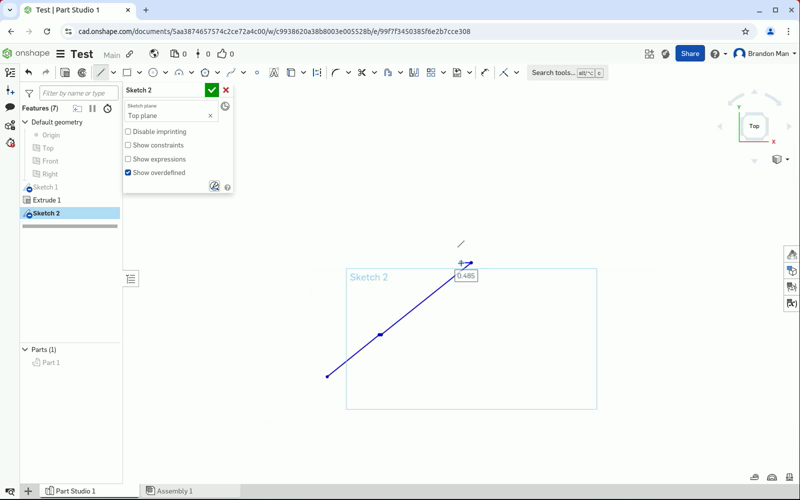
scroll(-6)
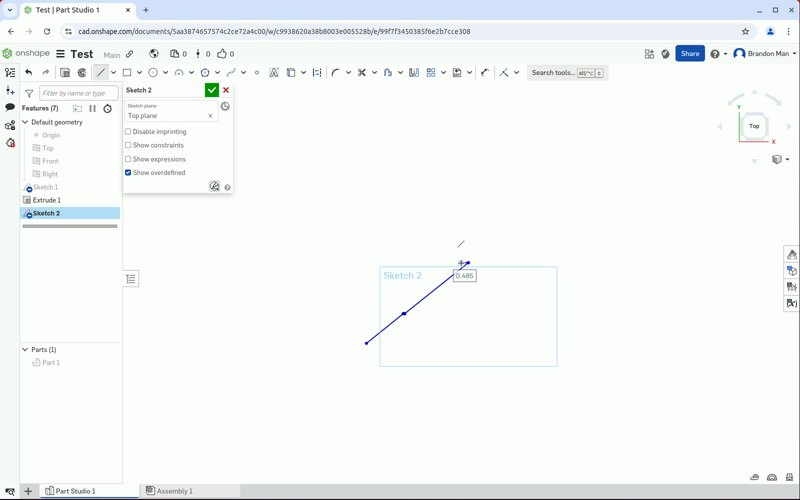
scroll(-6)
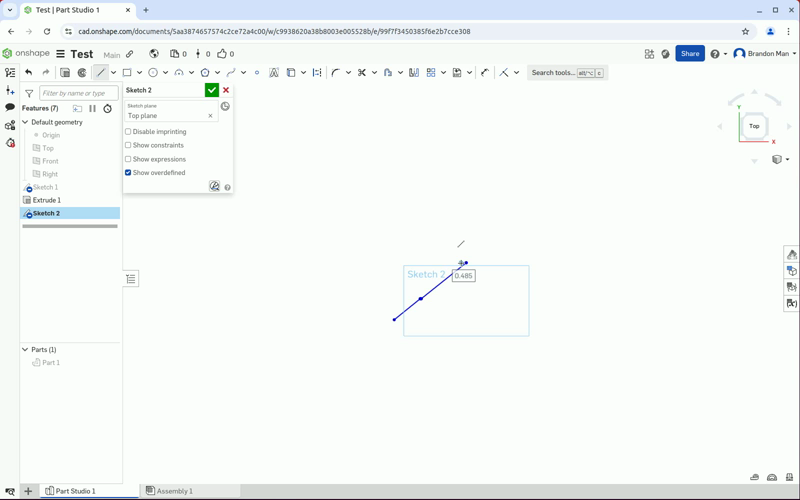
scroll(-6)
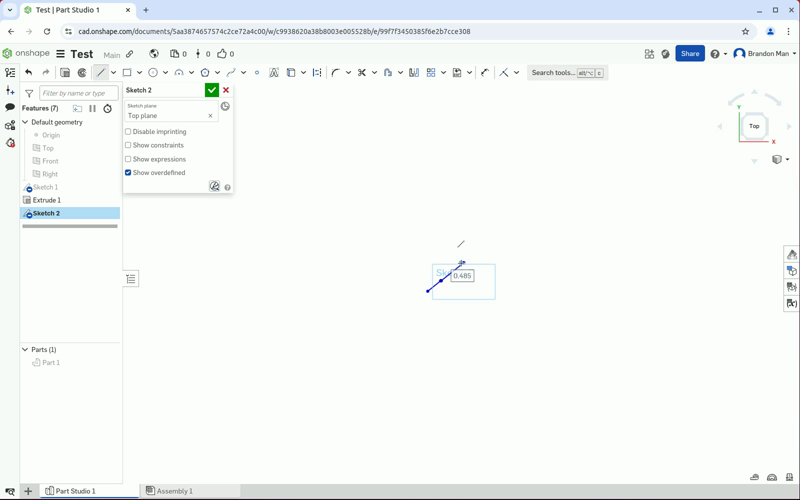
key_up(shift)
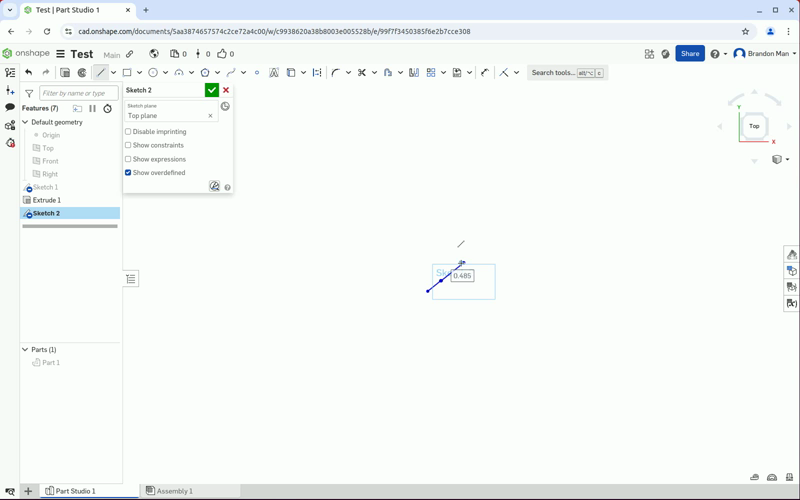
key_down(shift)
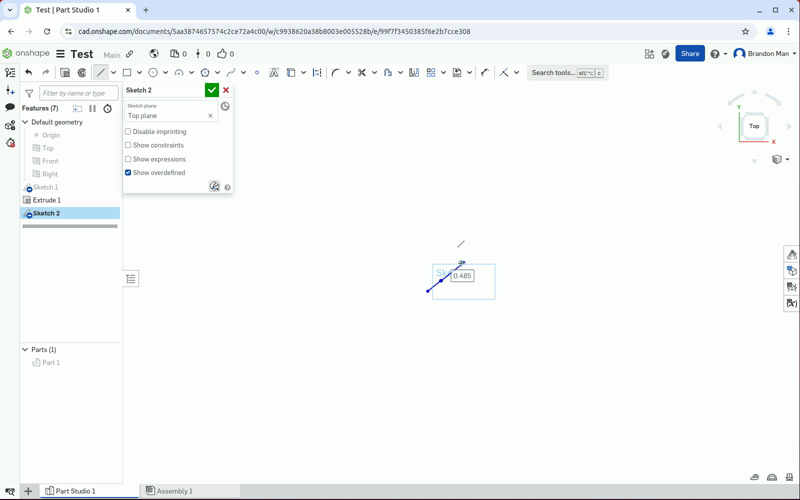
mouse_move(491, 262)
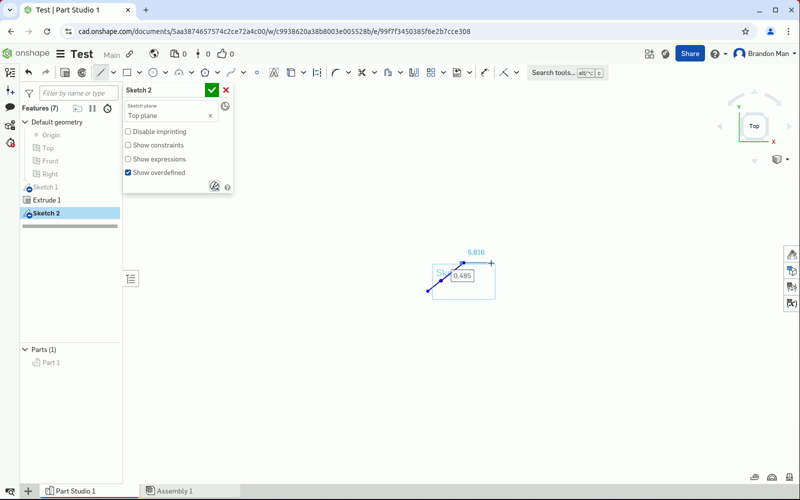
mouse_move(427, 288)
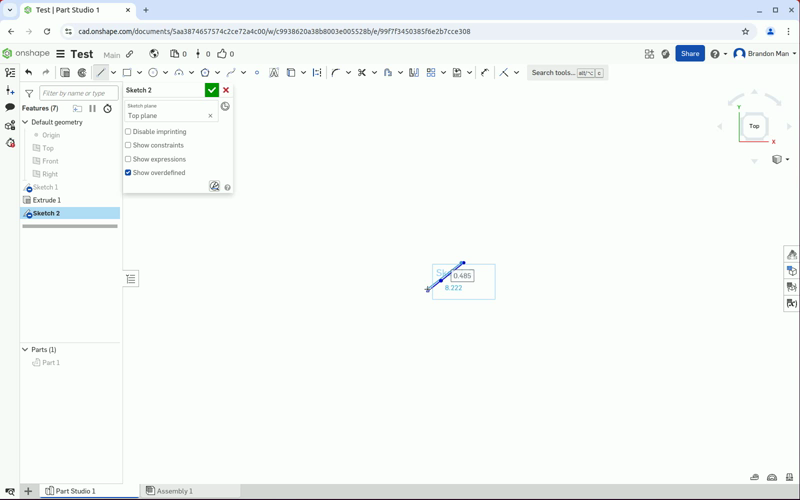
scroll(6)
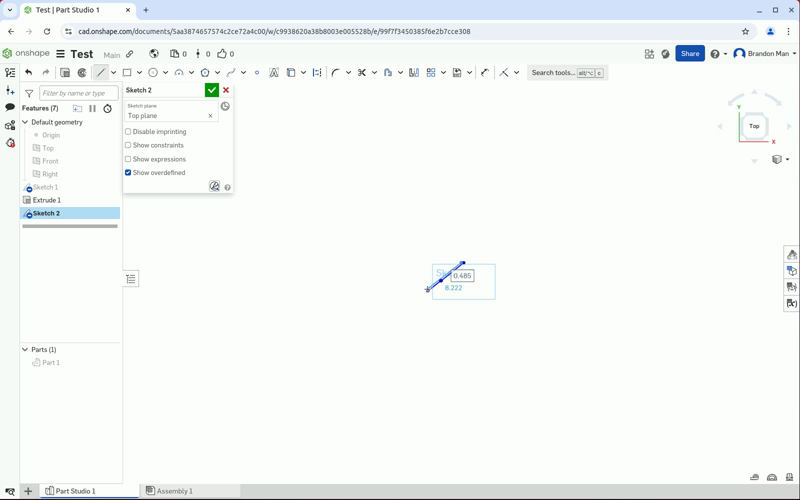
scroll(6)
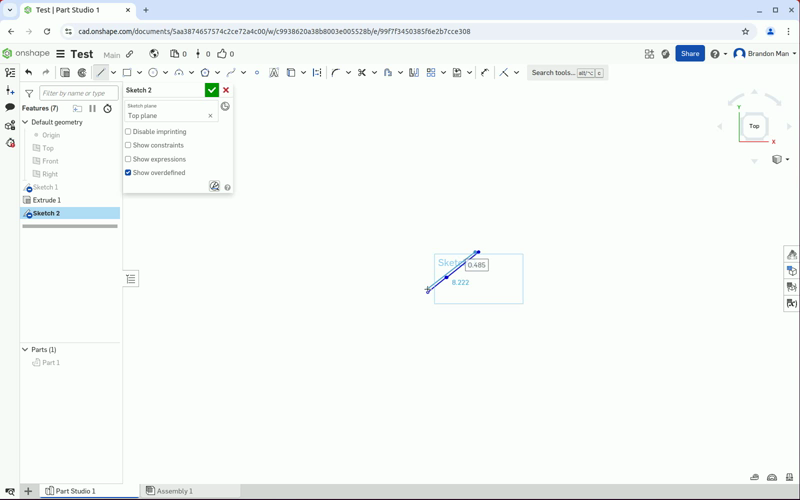
scroll(6)
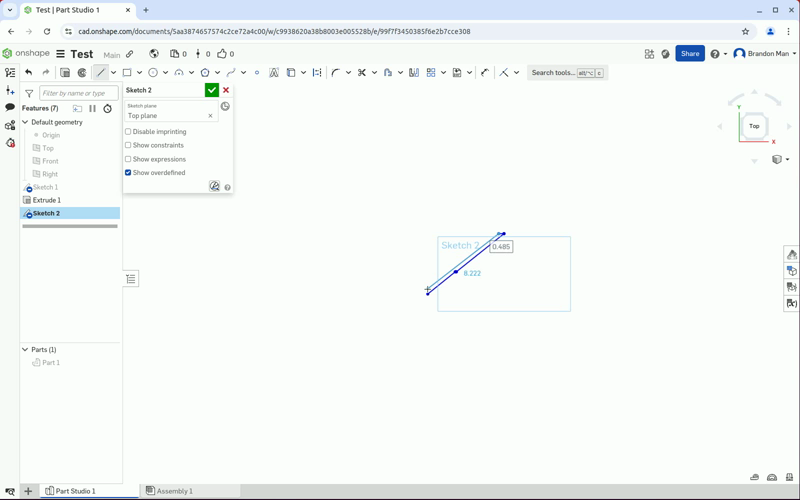
scroll(6)
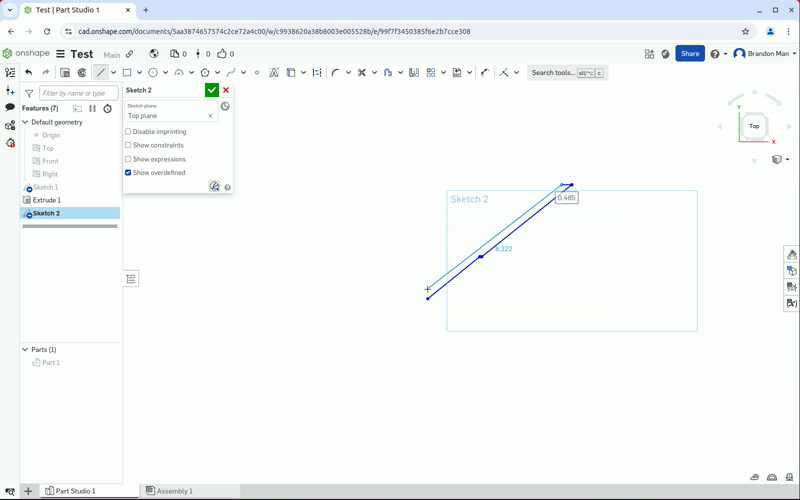
scroll(6)
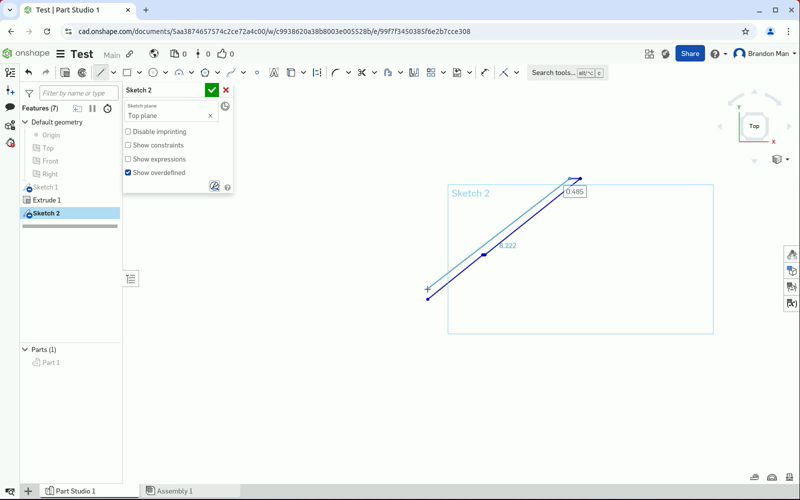
scroll(6)
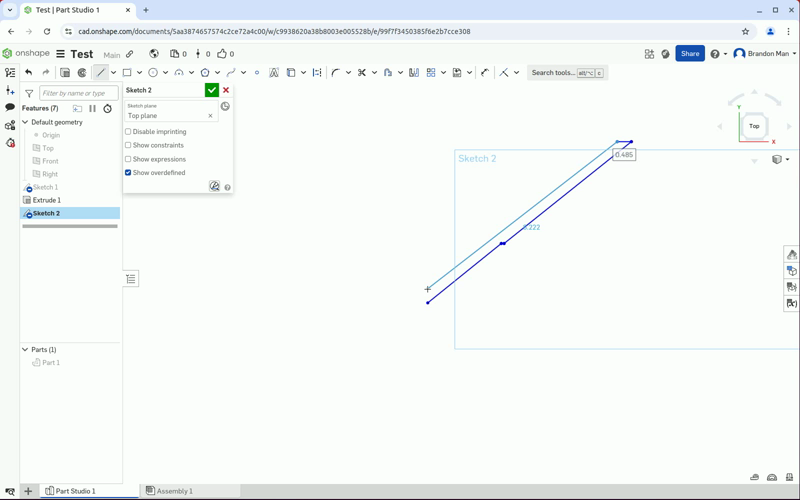
scroll(6)
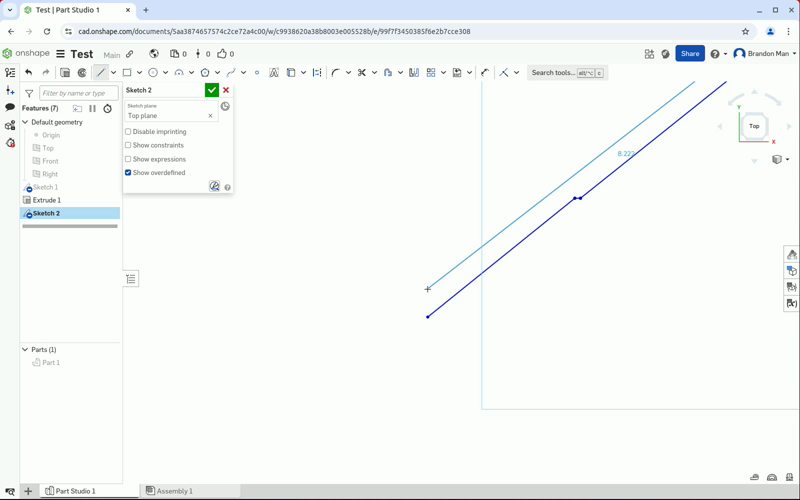
click(427, 288)
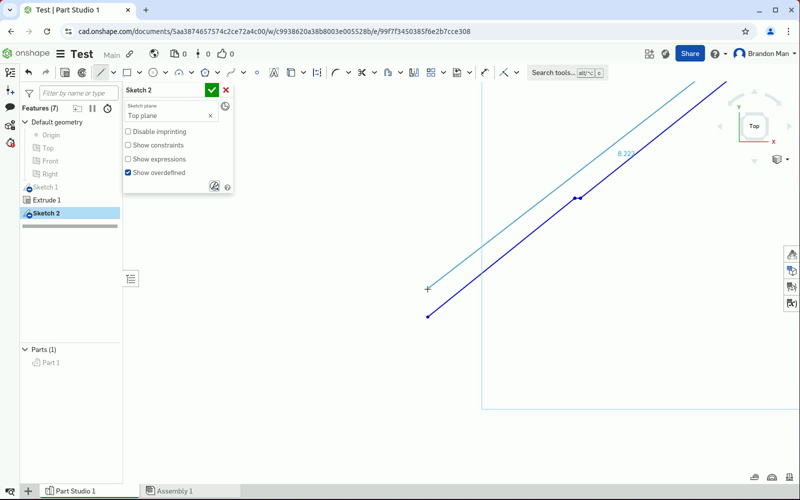
scroll(-6)
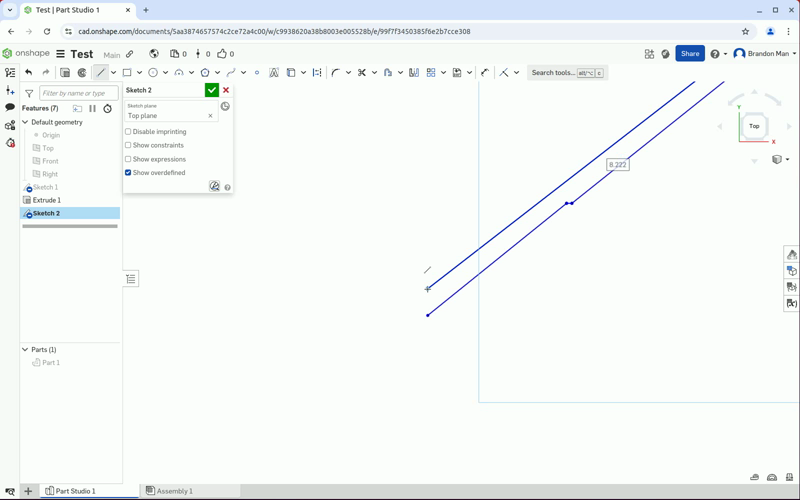
scroll(-6)
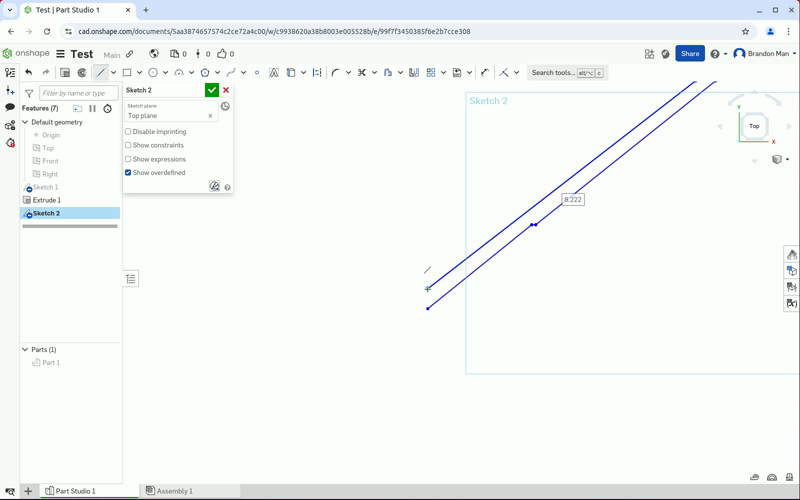
scroll(-6)
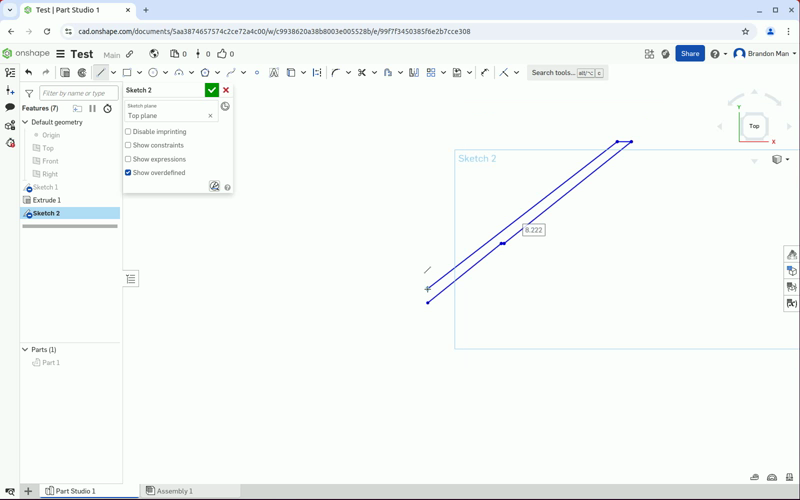
scroll(-6)
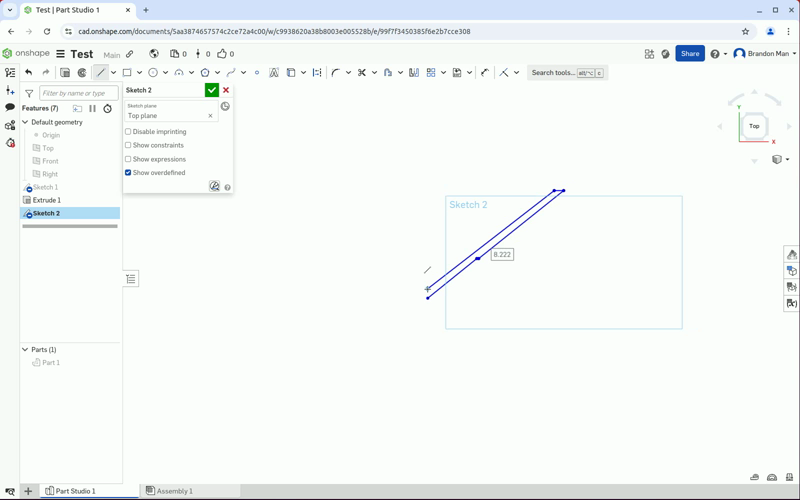
scroll(-6)
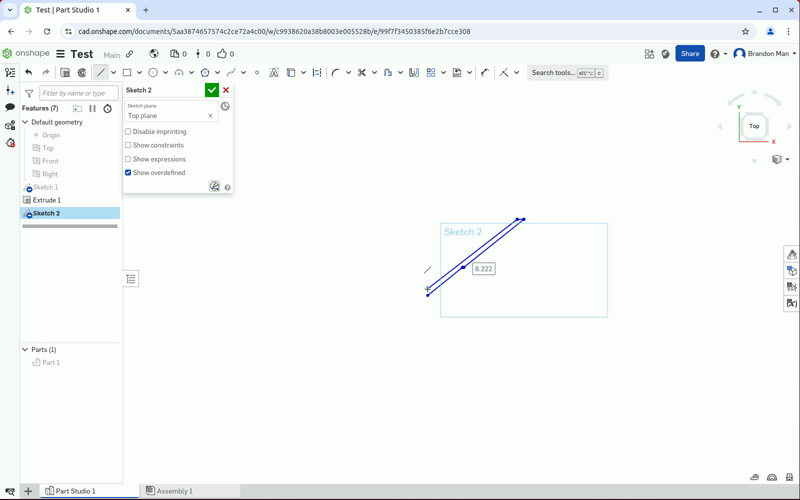
scroll(-6)
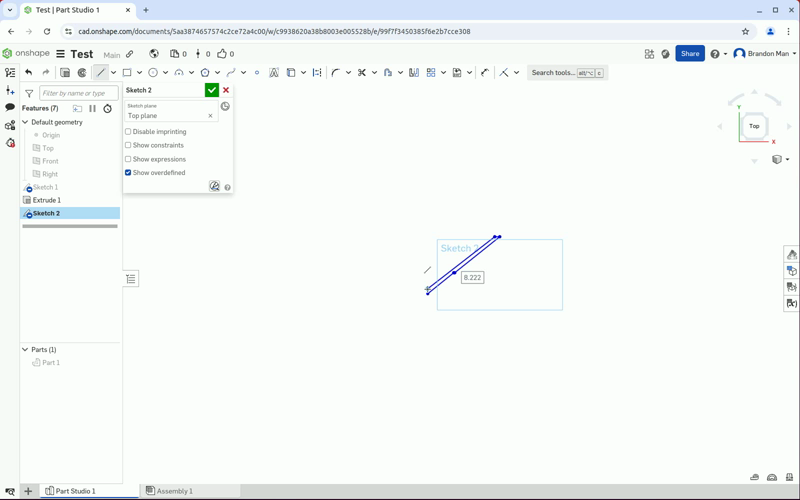
scroll(-6)
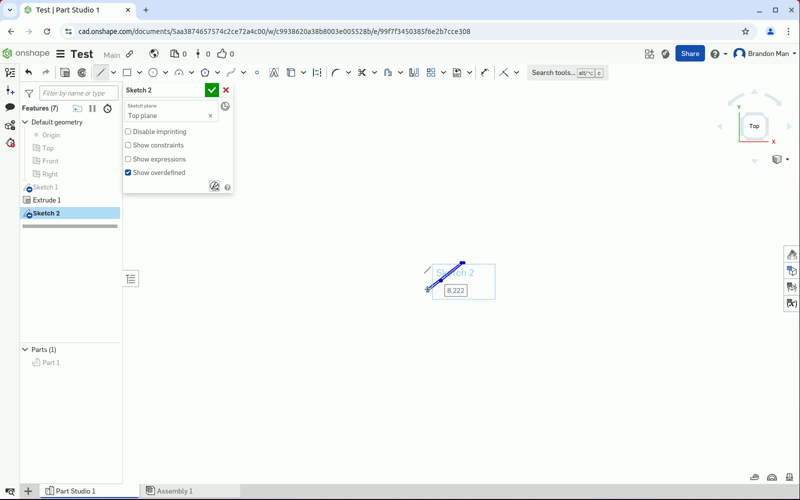
key_up(shift)
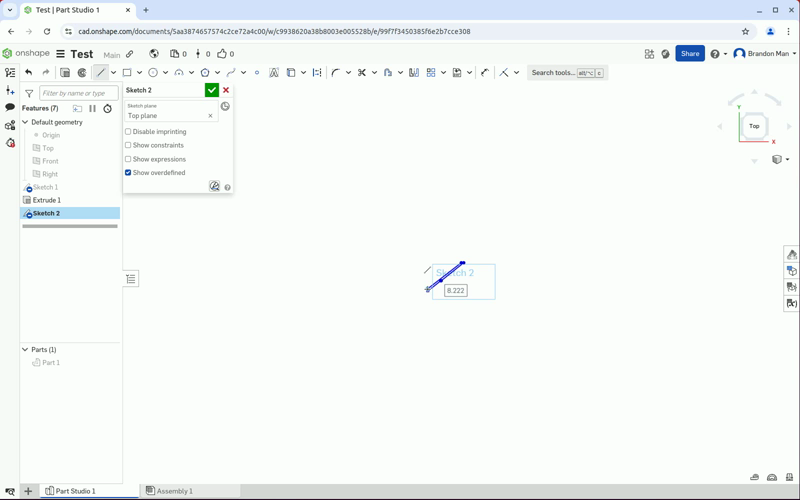
mouse_move(457, 288)
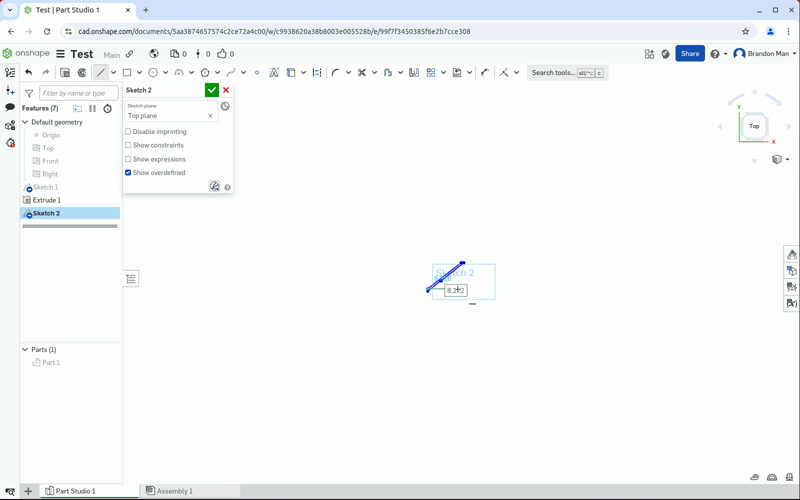
key_down(shift)
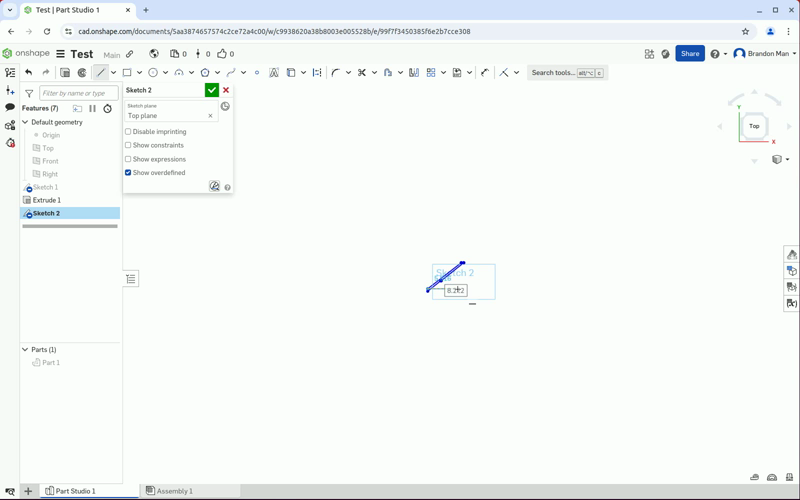
mouse_move(427, 291)
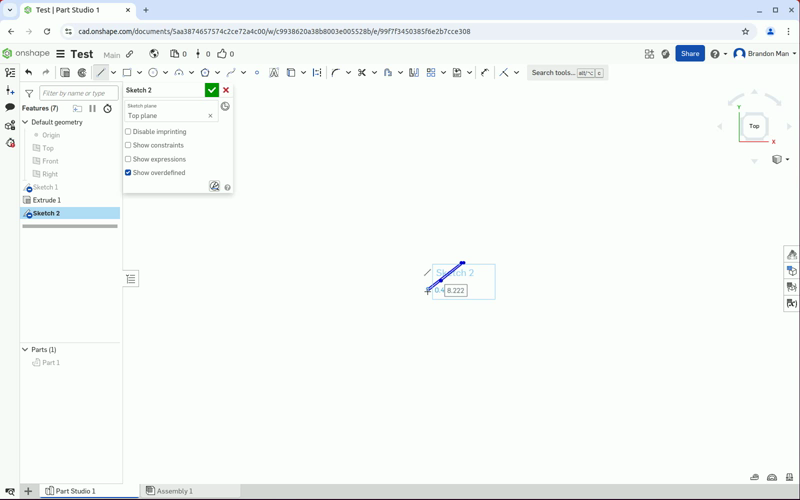
scroll(6)
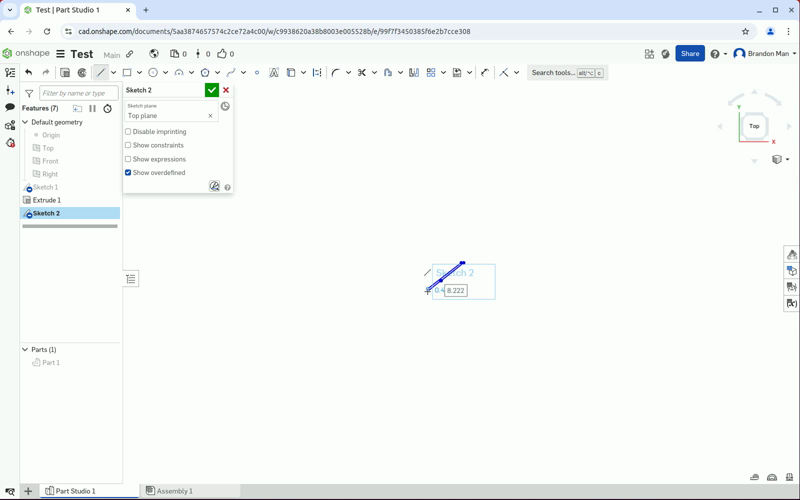
scroll(6)
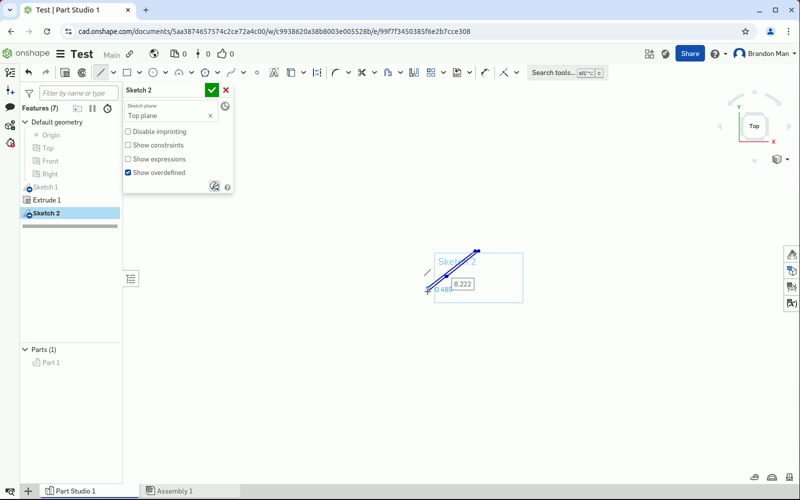
scroll(6)
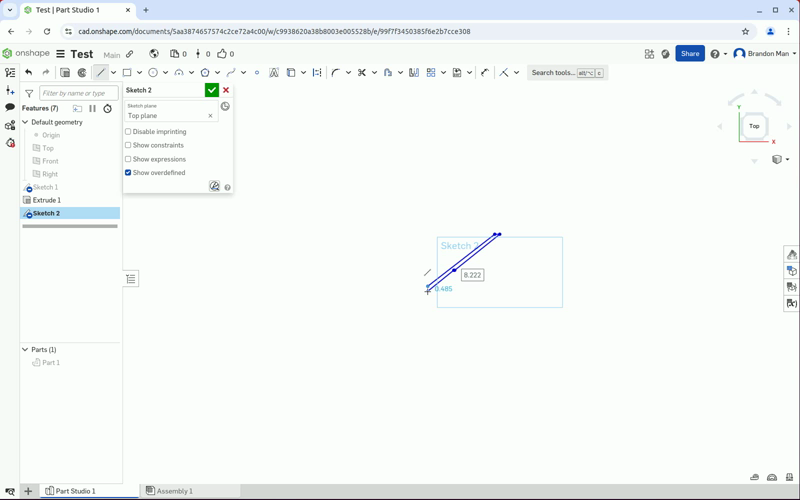
scroll(6)
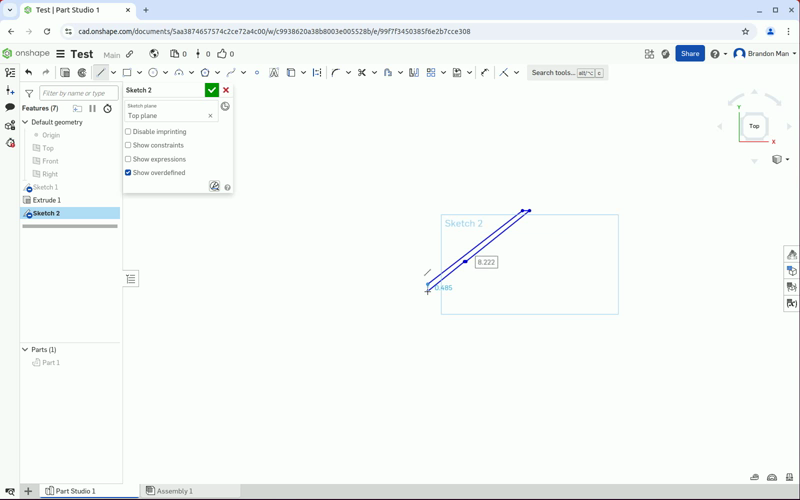
scroll(6)
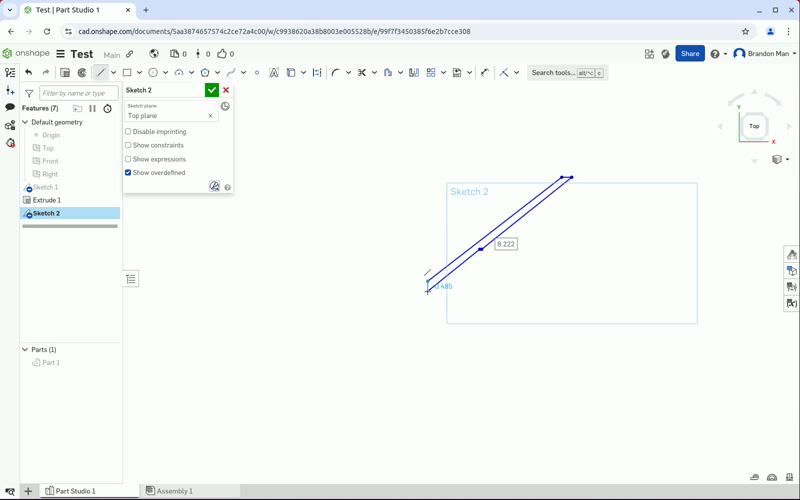
scroll(6)
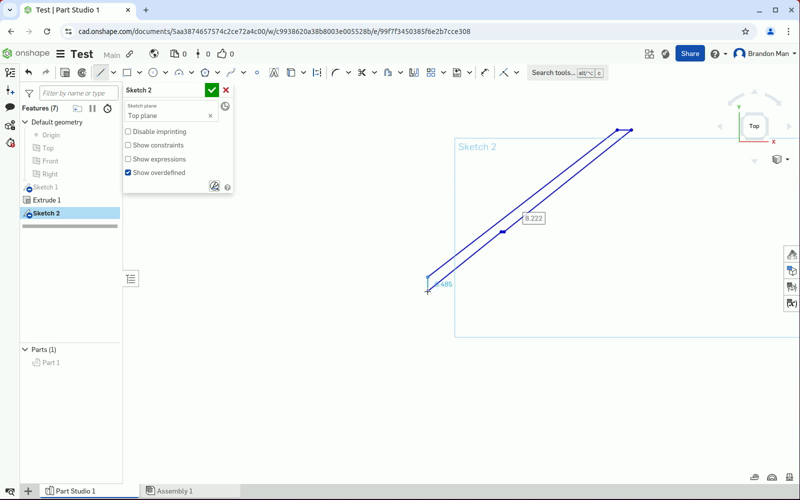
scroll(6)
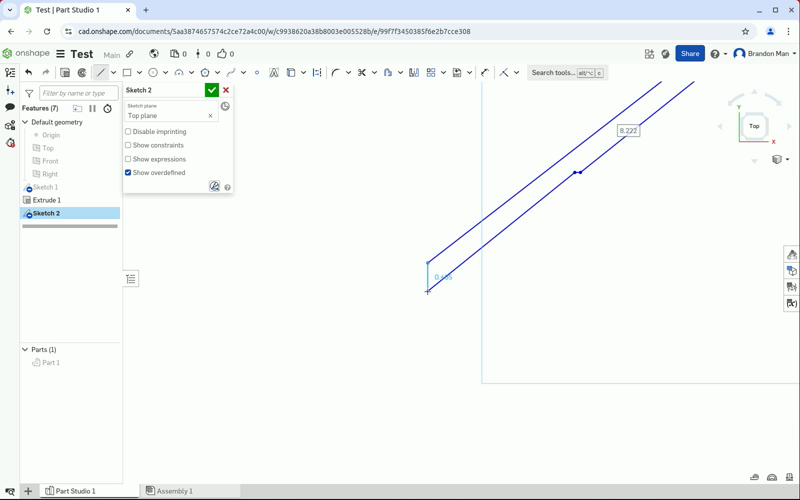
key_up(shift)
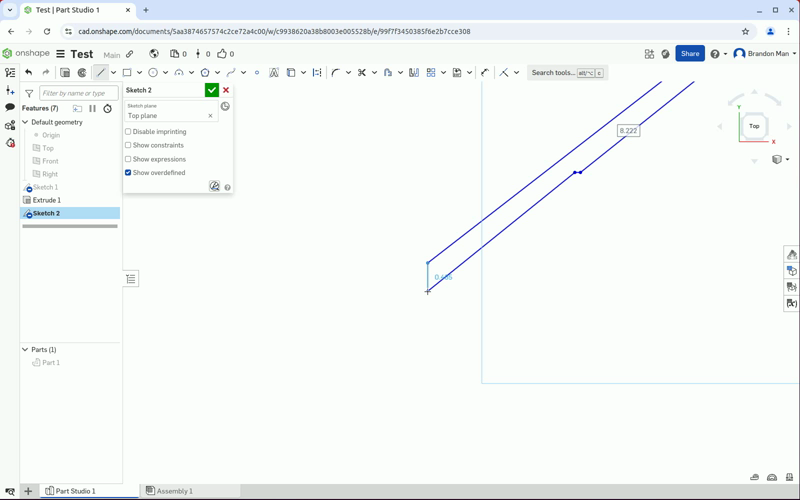
click(427, 291)
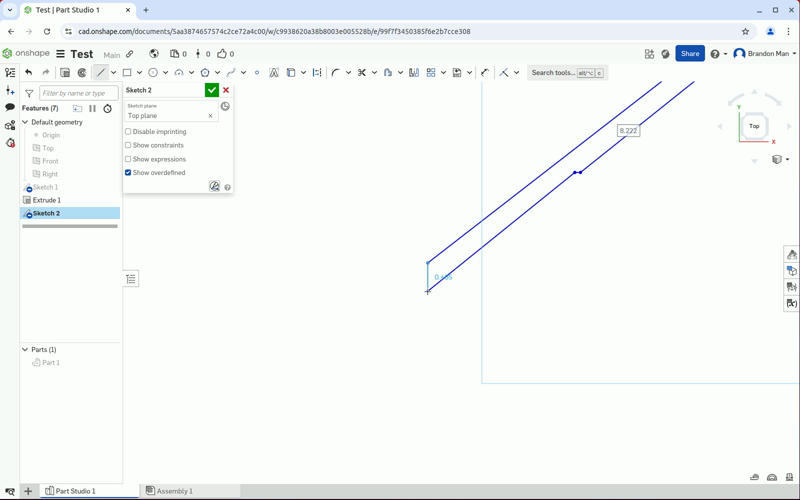
scroll(-6)
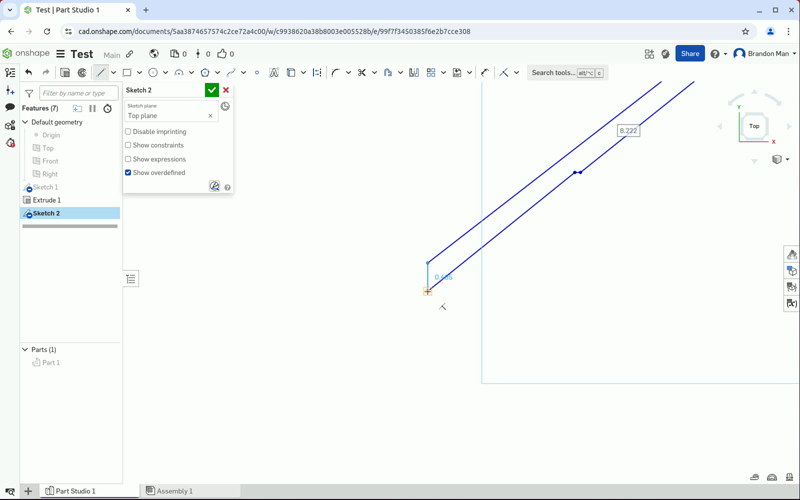
scroll(-6)
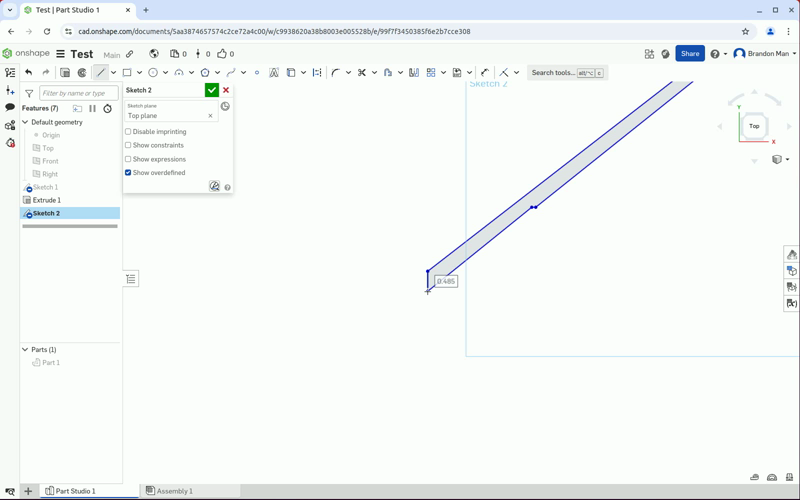
scroll(-6)
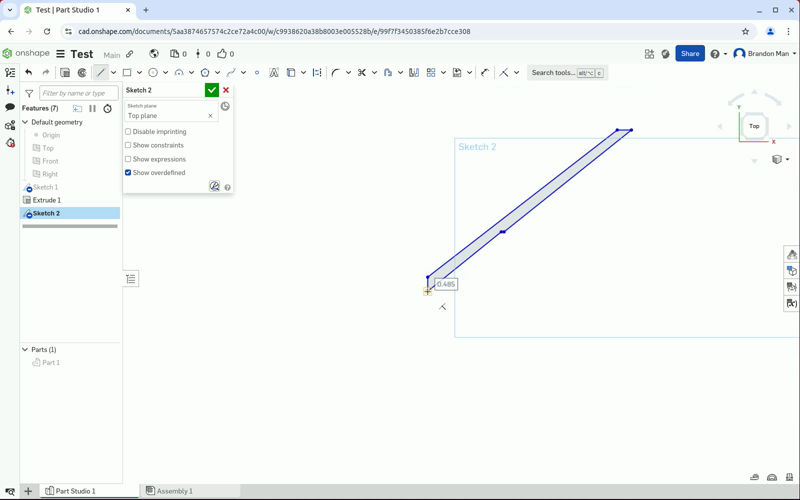
scroll(-6)
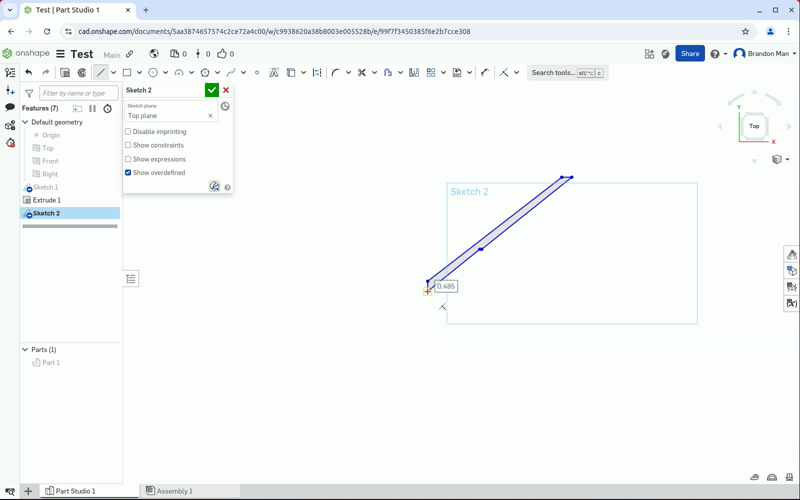
scroll(-6)
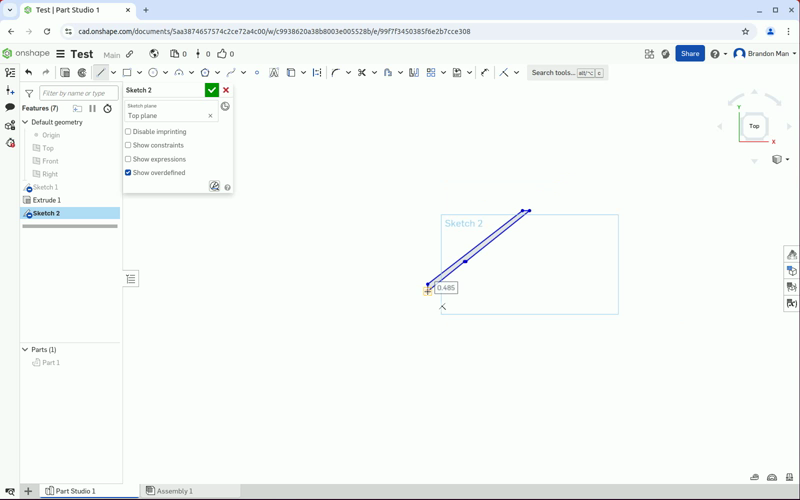
scroll(-6)
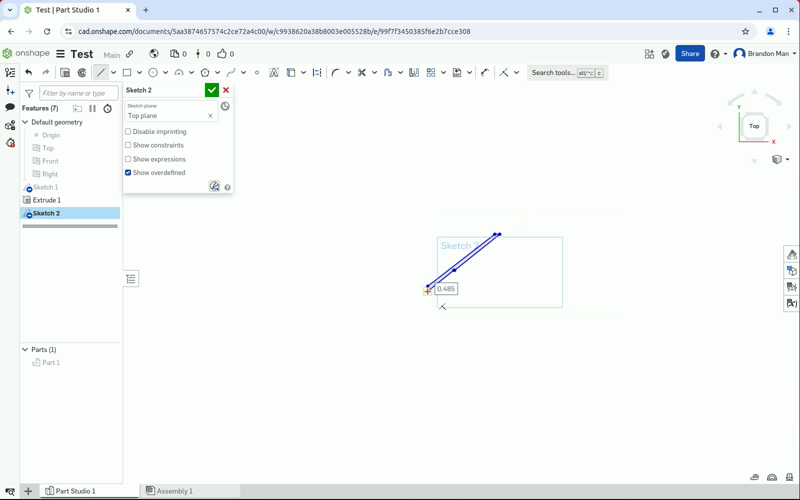
scroll(-6)
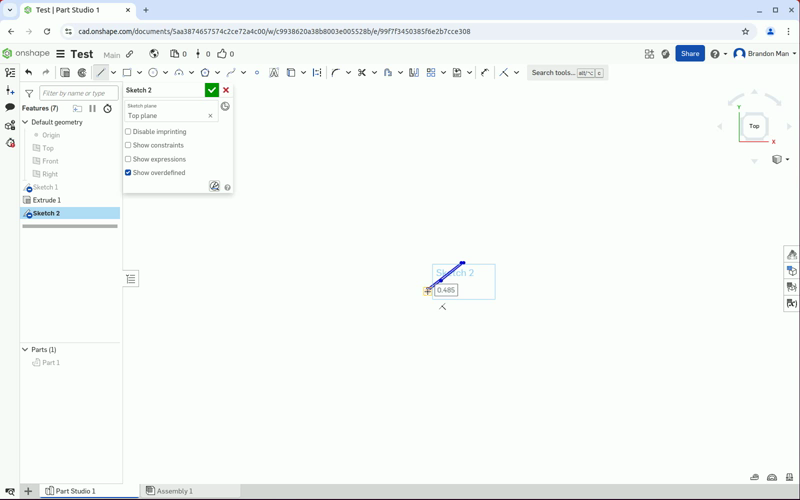
key(esc)
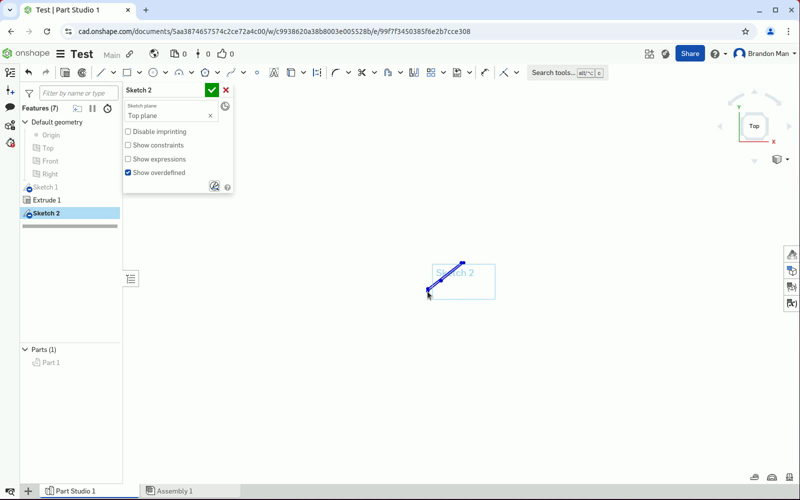
mouse_move(434, 285)
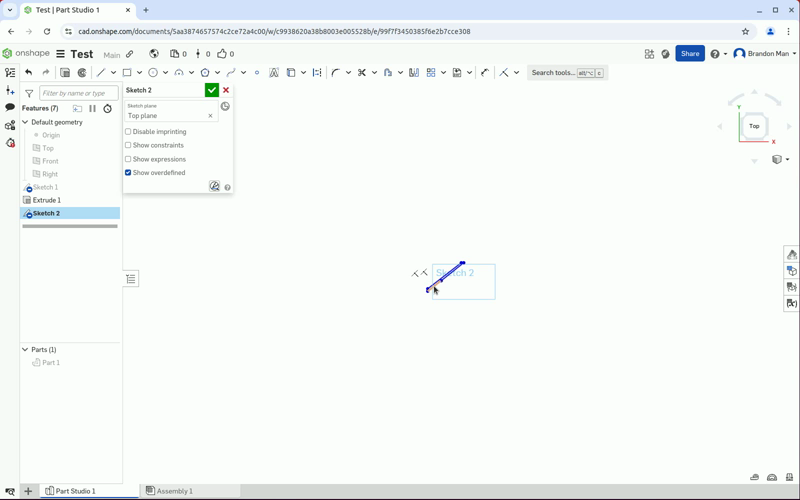
scroll(6)
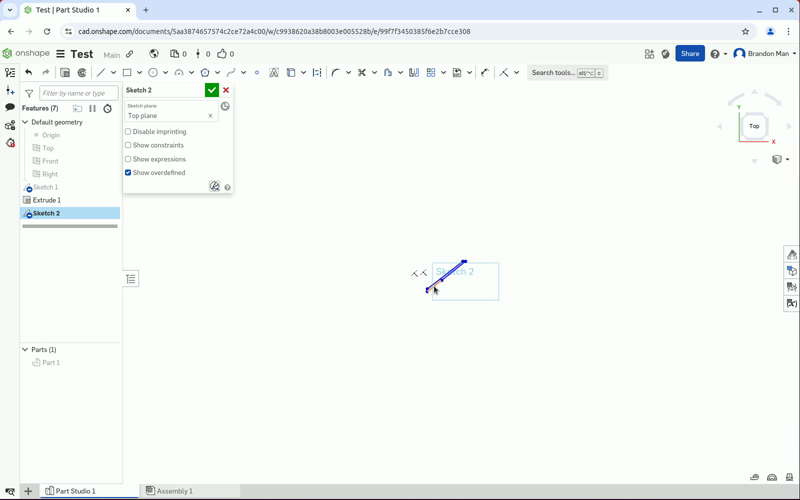
scroll(6)
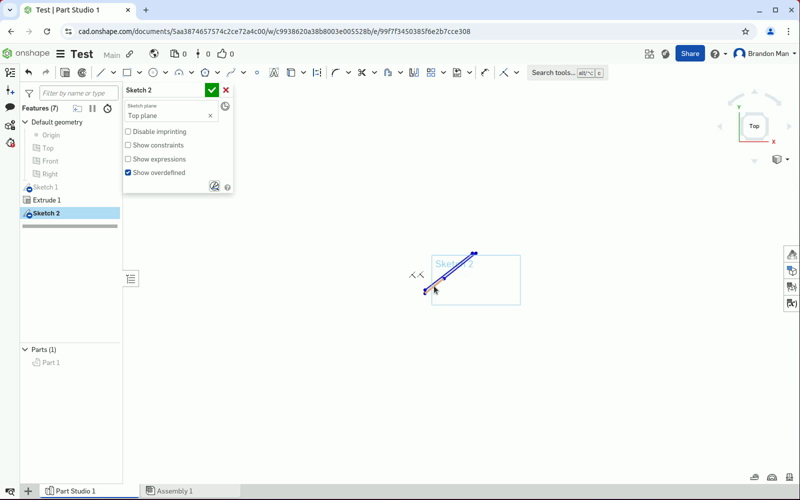
scroll(6)
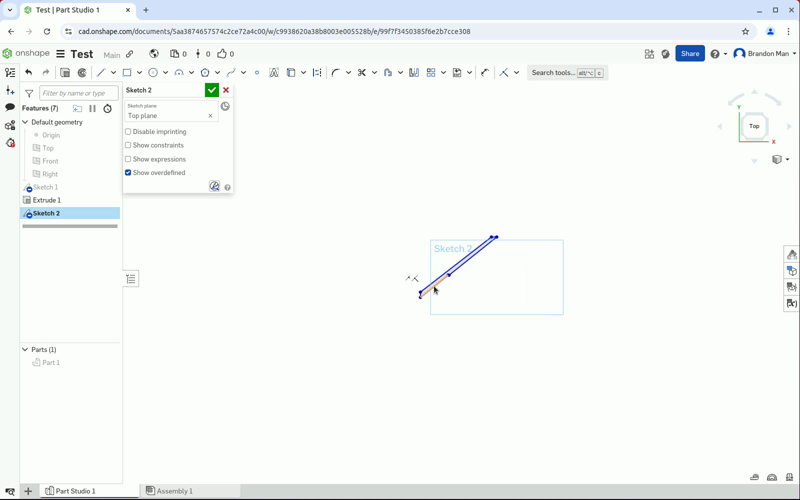
scroll(6)
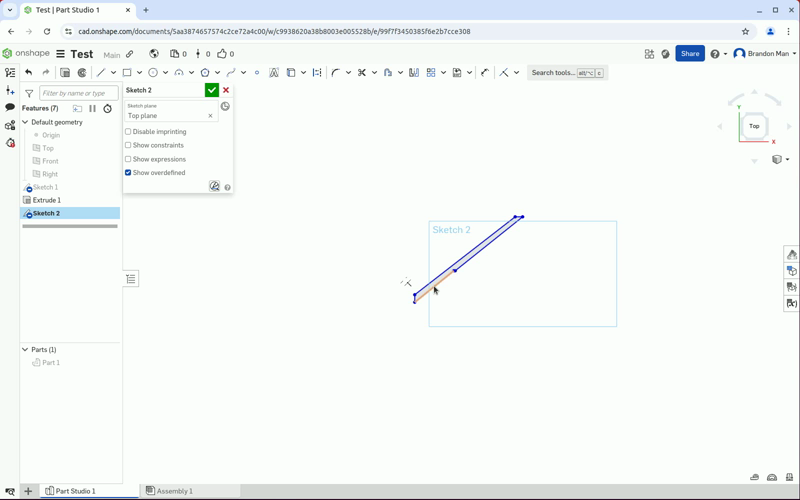
scroll(6)
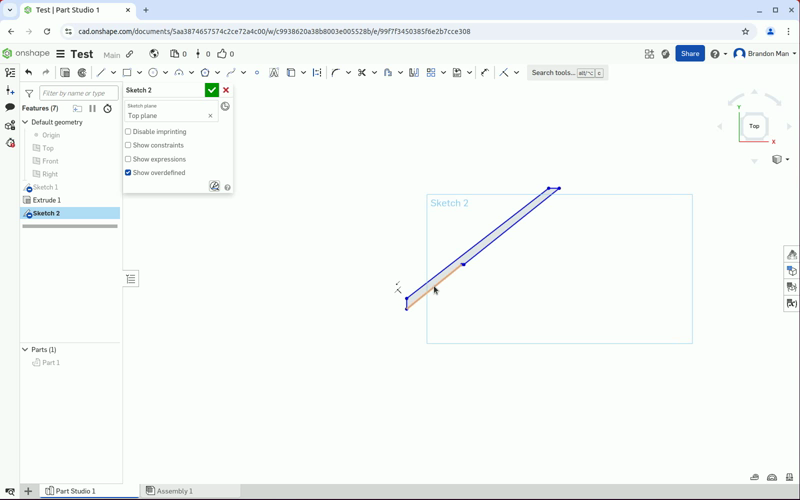
scroll(6)
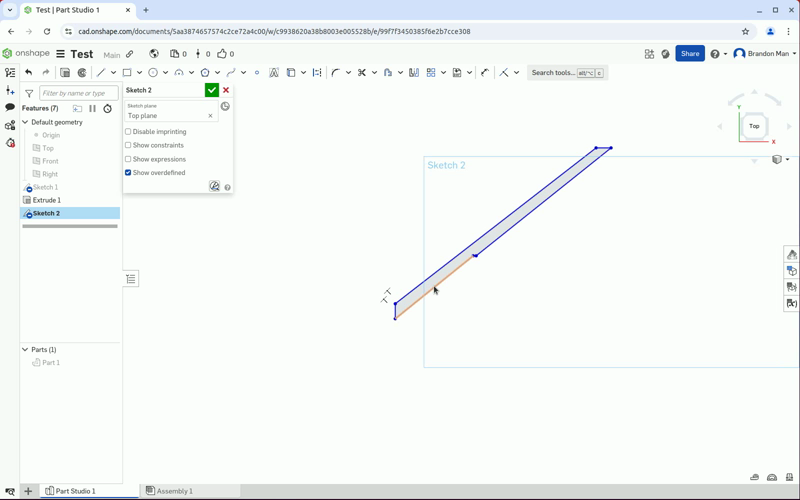
scroll(6)
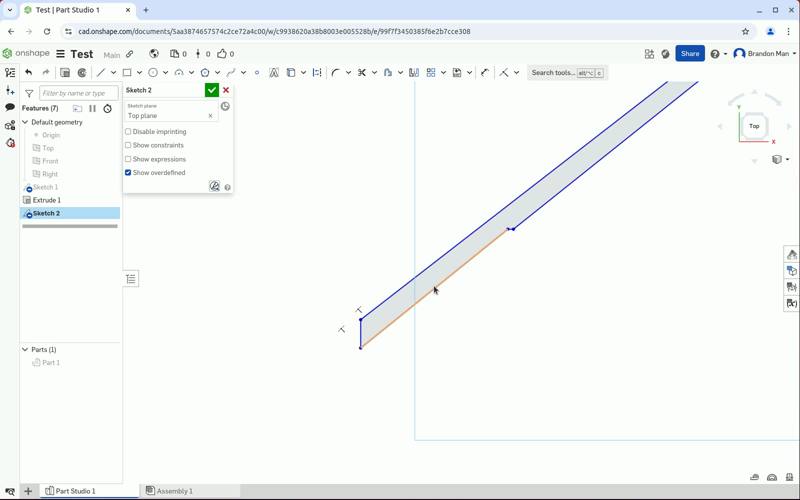
click(434, 285)
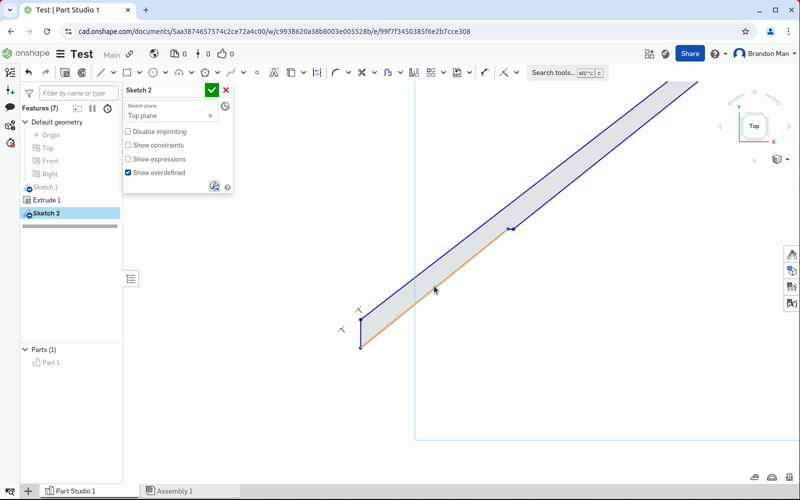
scroll(-6)
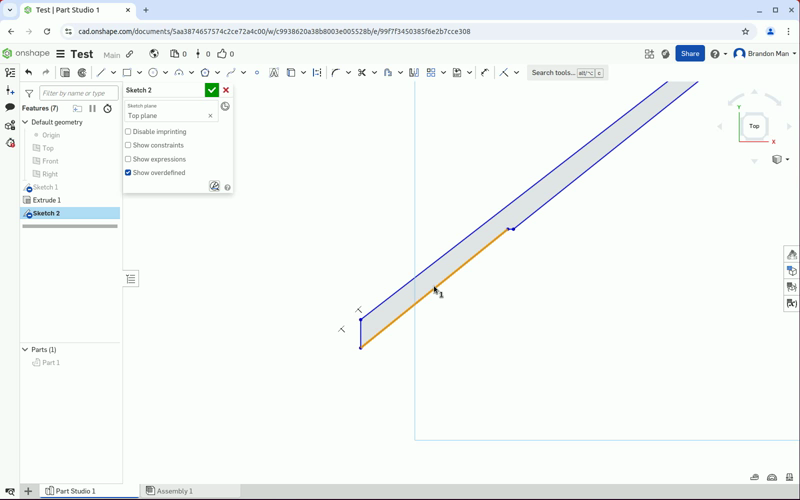
scroll(-6)
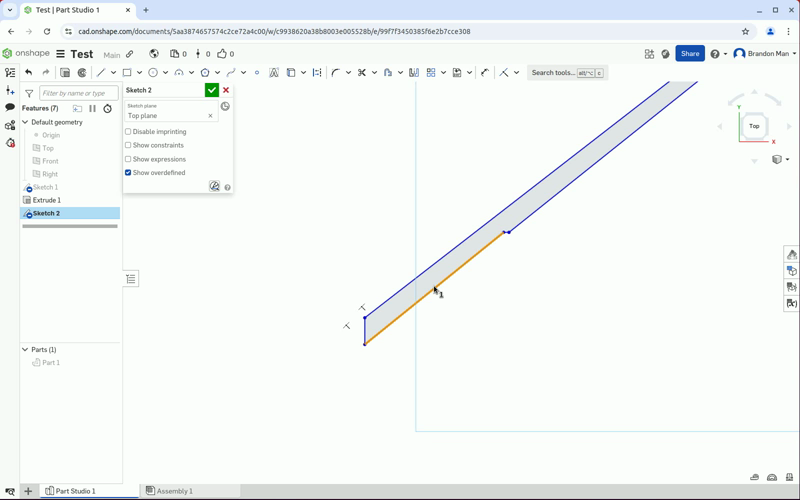
scroll(-6)
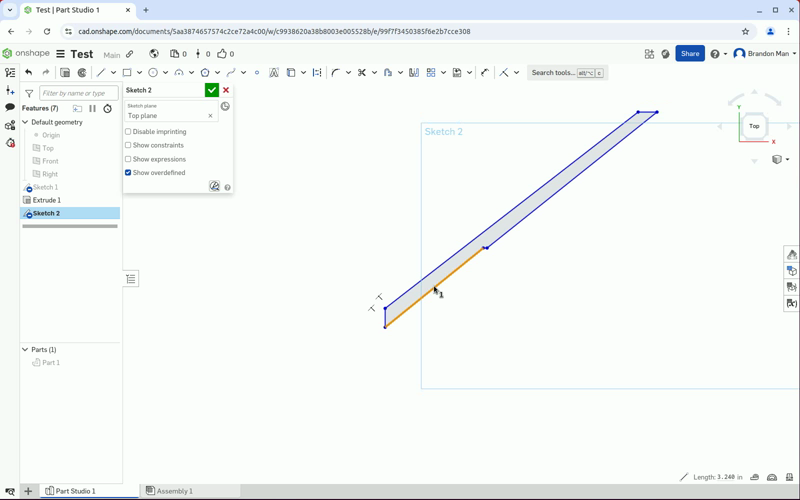
scroll(-6)
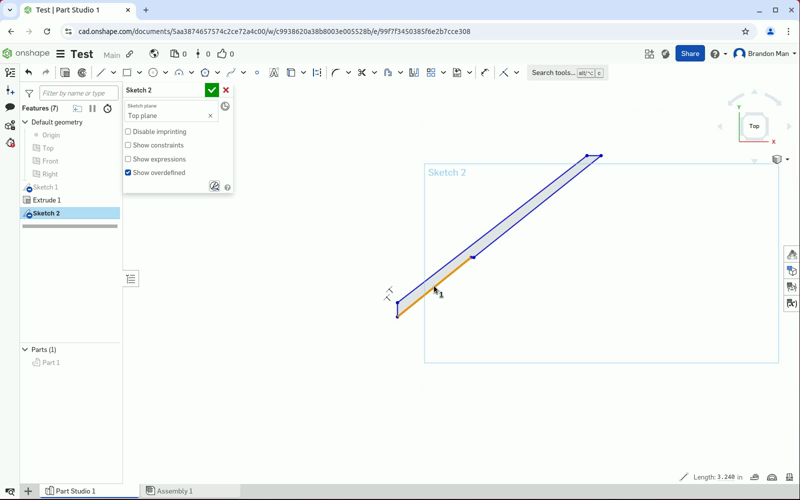
scroll(-6)
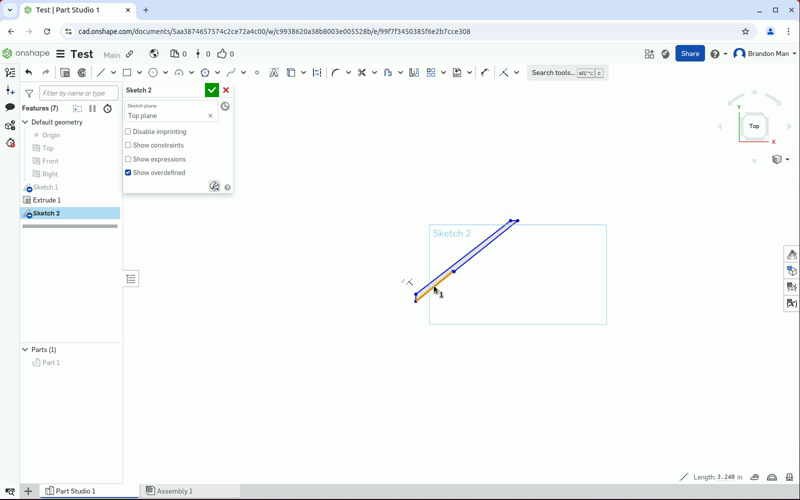
scroll(-6)
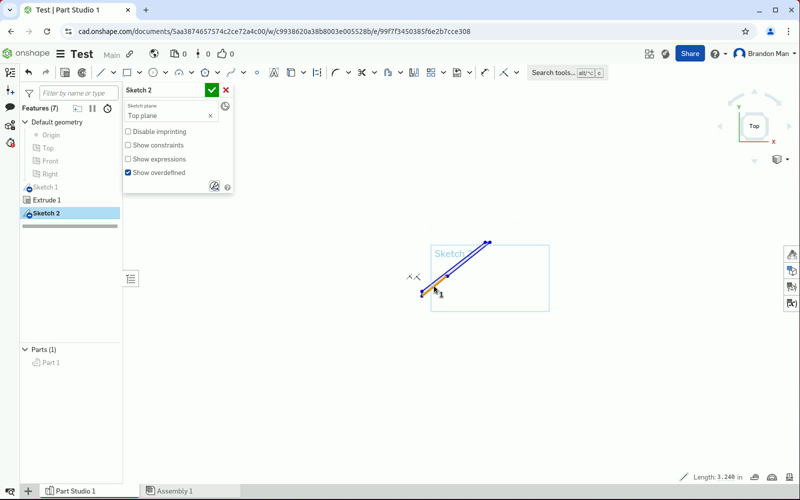
scroll(-6)
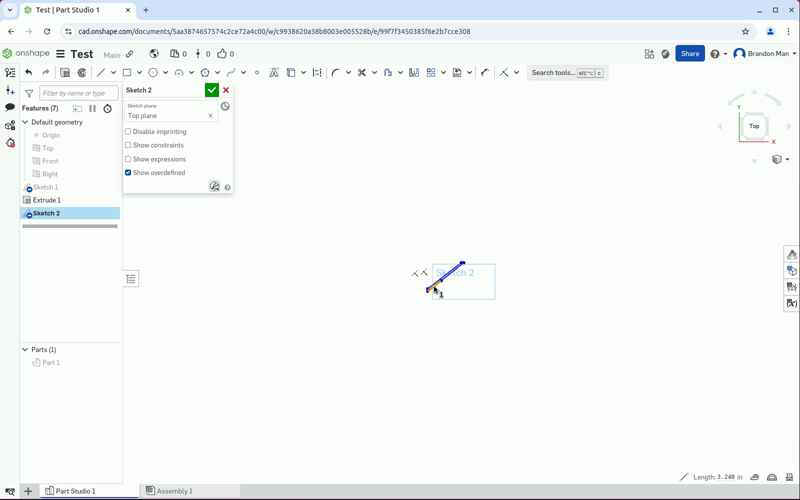
mouse_move(73, 352)
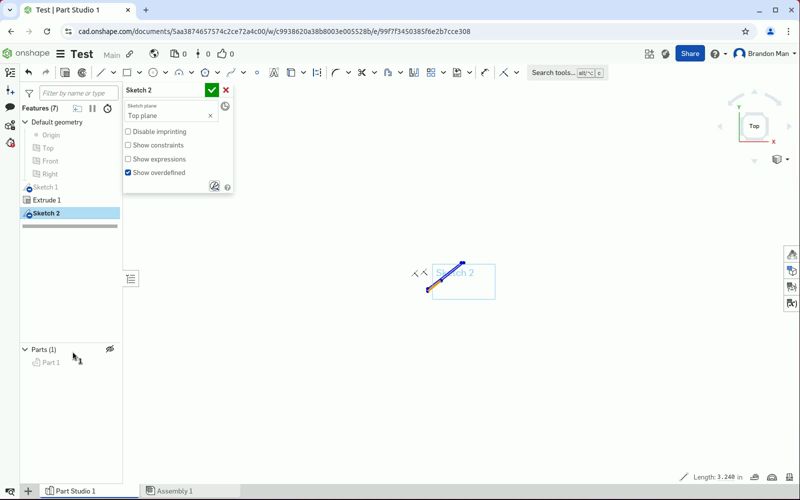
key(shift+y)
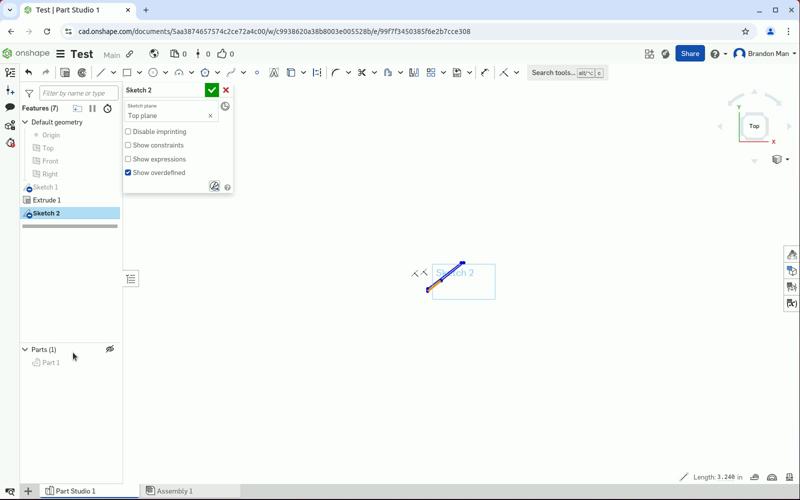
key(shift+e)
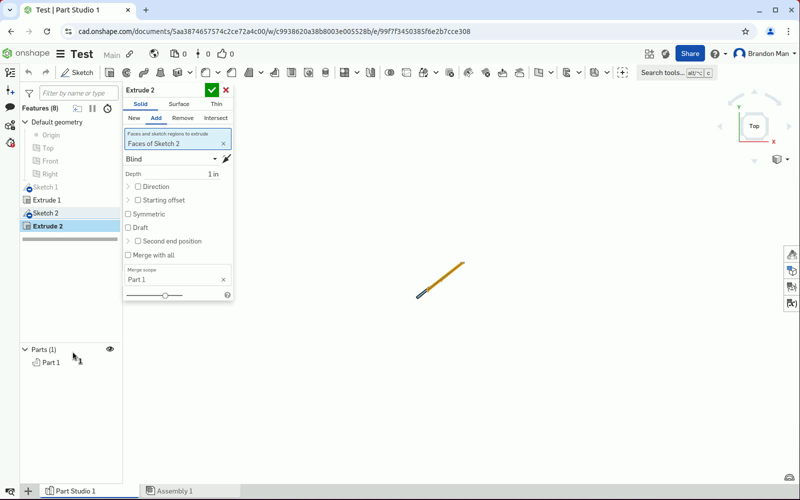
mouse_move(143, 106)
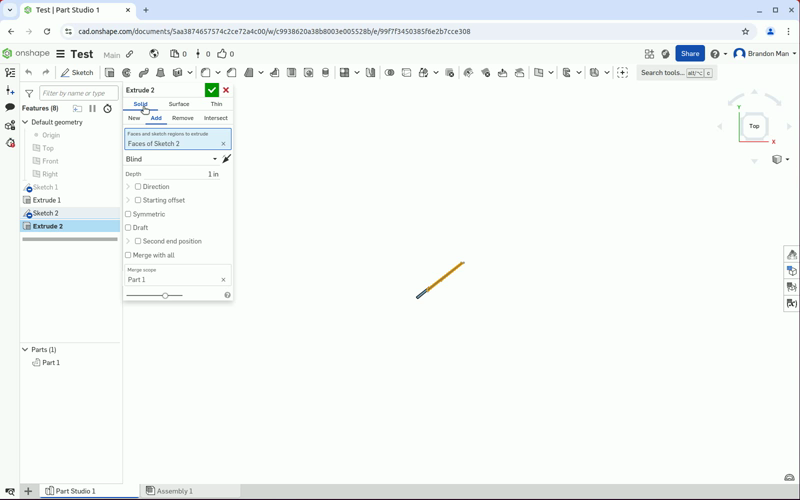
click(143, 106)
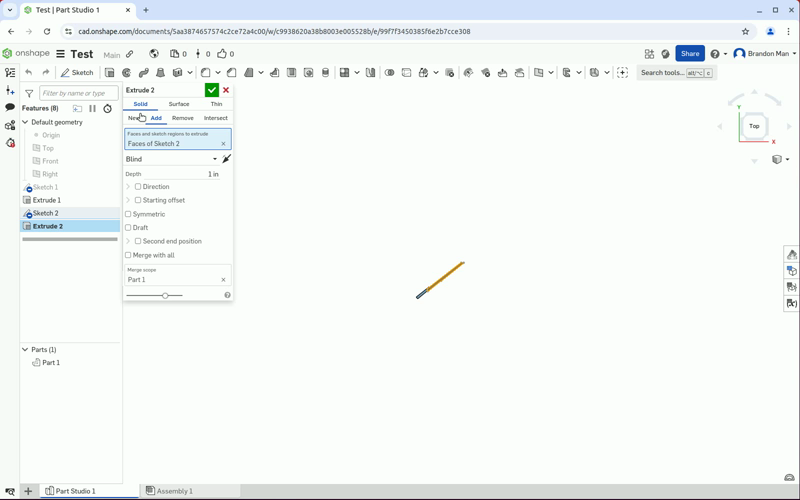
mouse_move(137, 120)
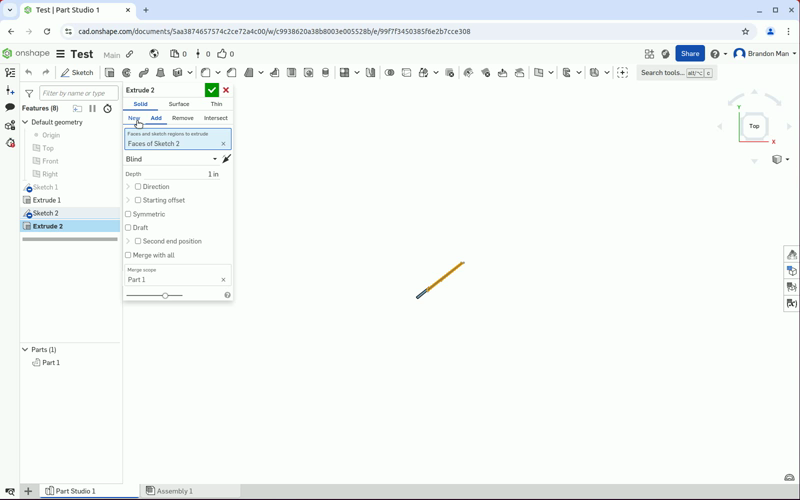
click(137, 120)
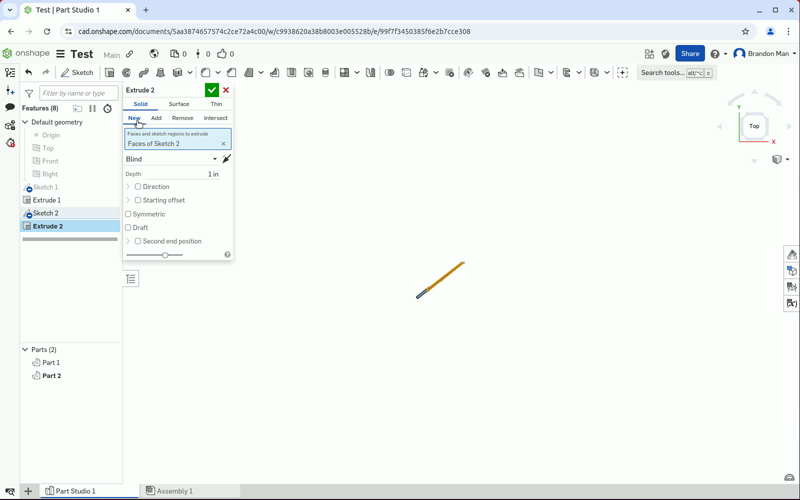
key(tab, 4)
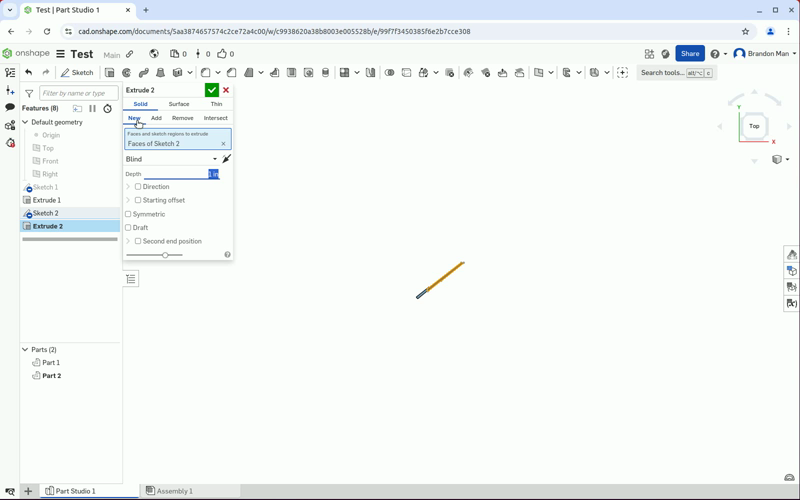
text(23.108)
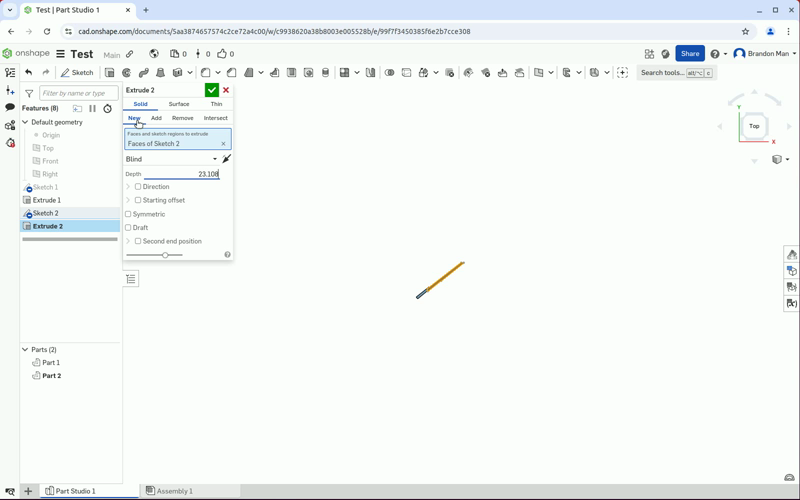
key(tab, 3)
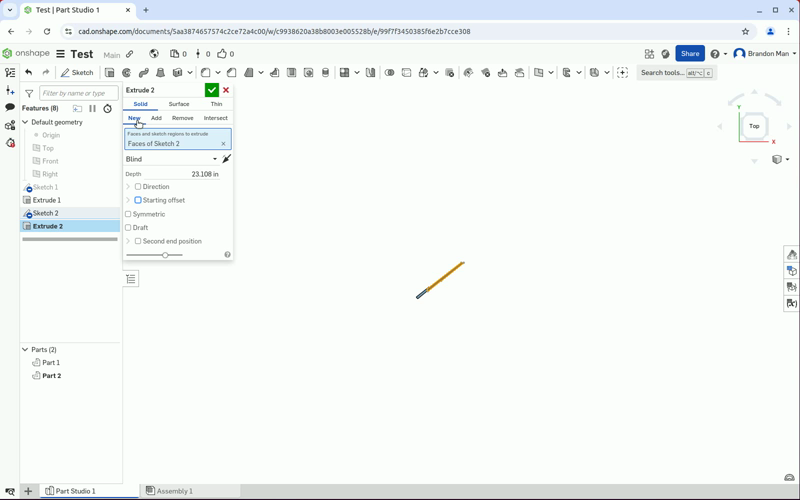
key(tab, 2)
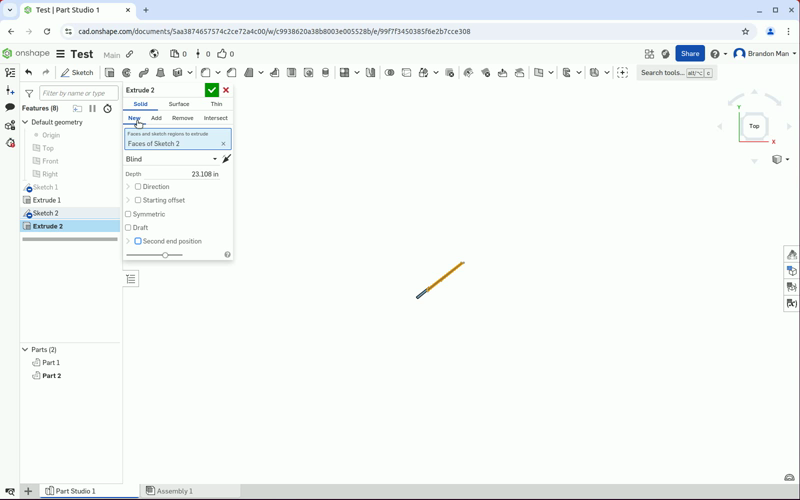
key(space)
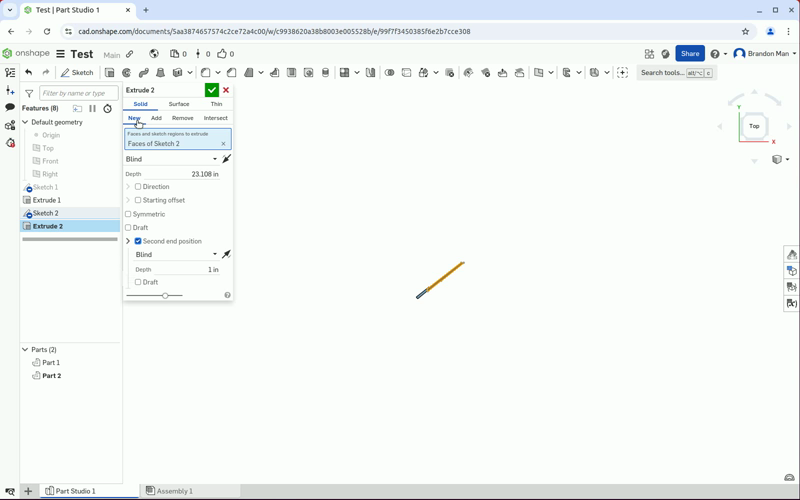
key(tab, 3)
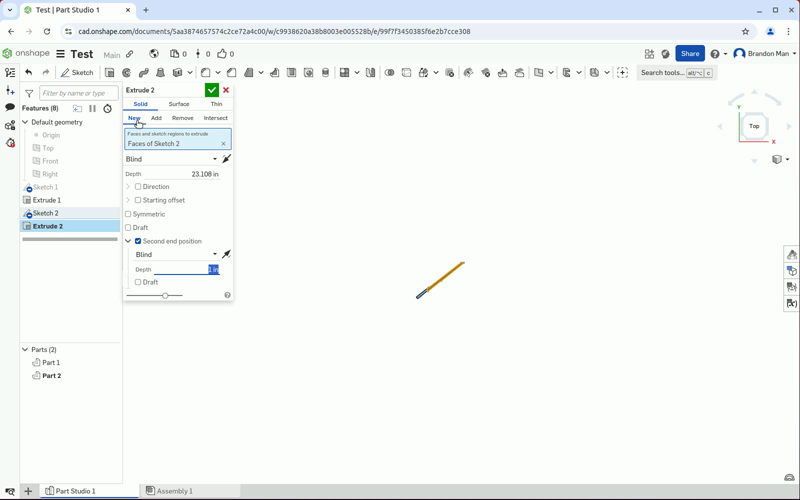
text(1.204)
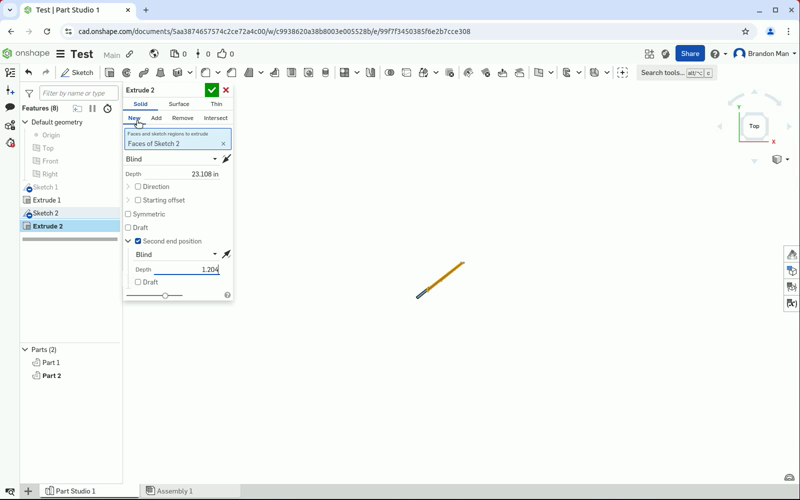
key(enter)
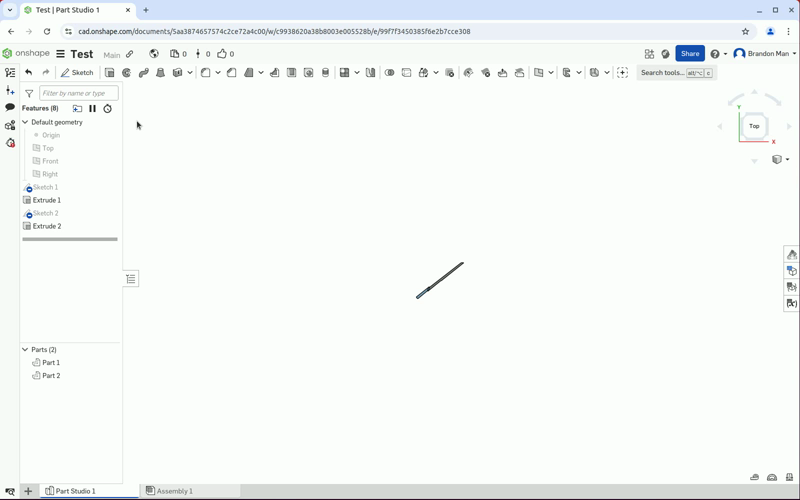
key(shift+h)
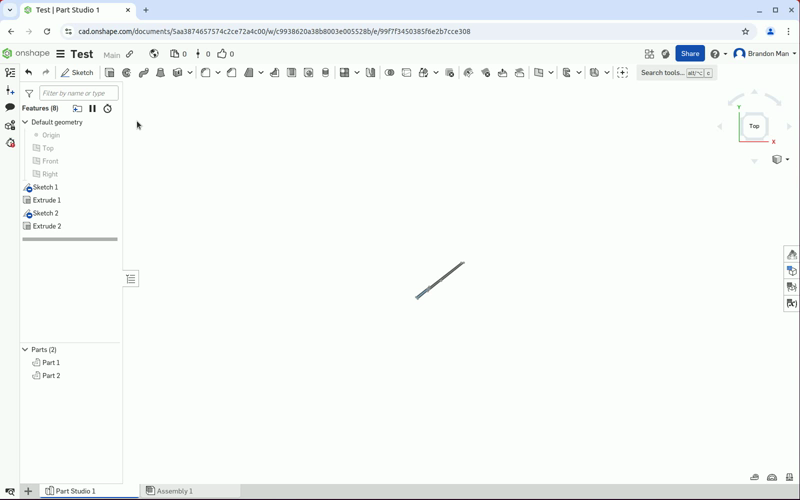
key(shift+h)
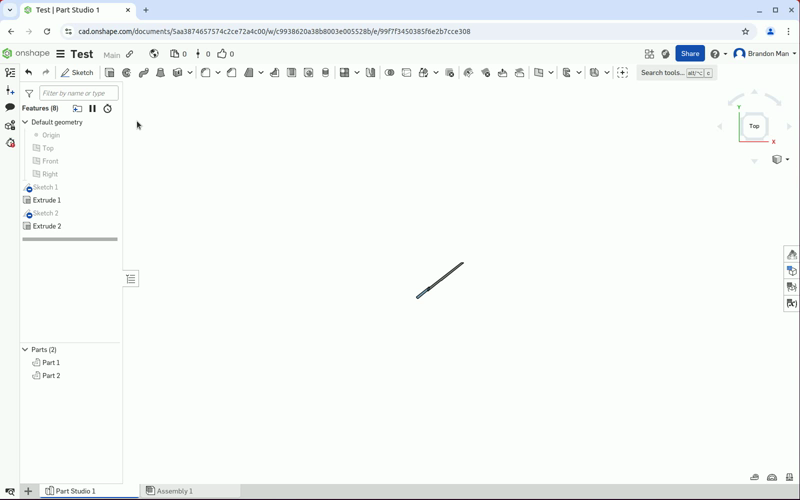
mouse_move(73, 189)
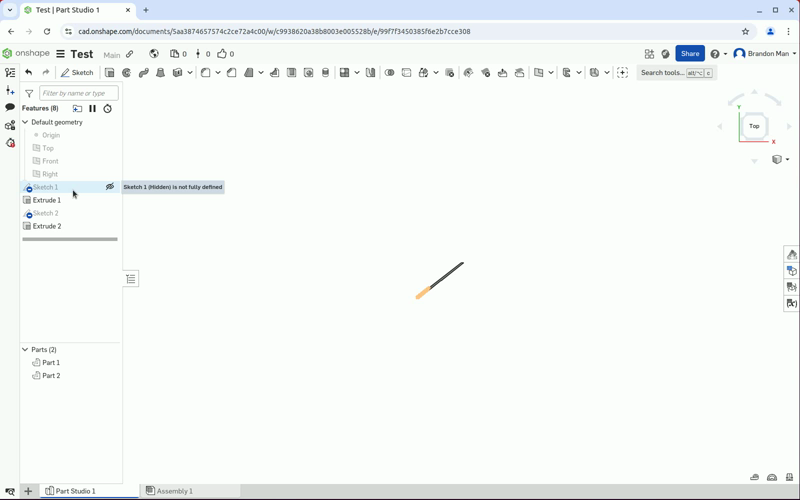
click(73, 189)
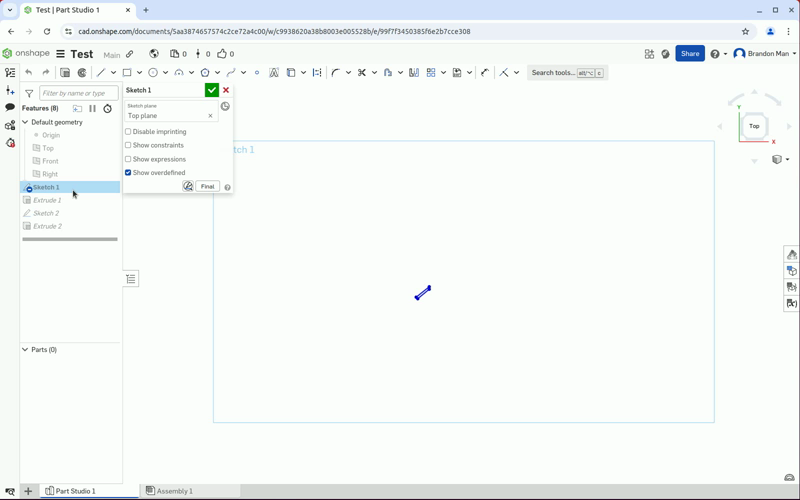
mouse_move(229, 92)
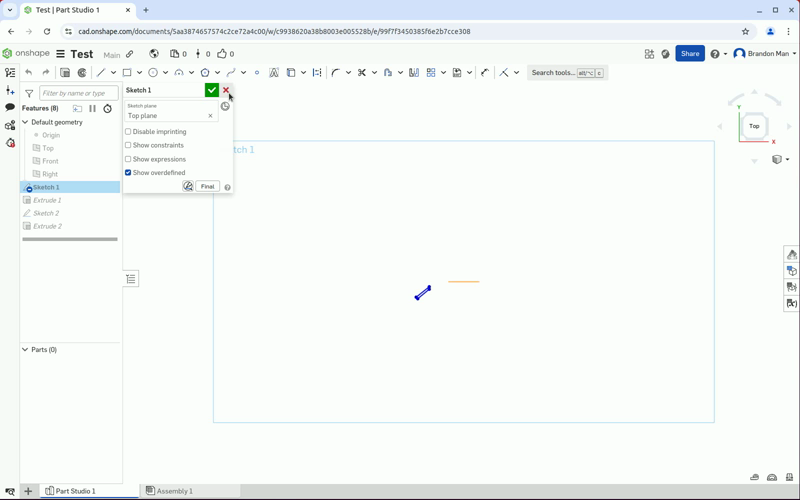
click(229, 92)
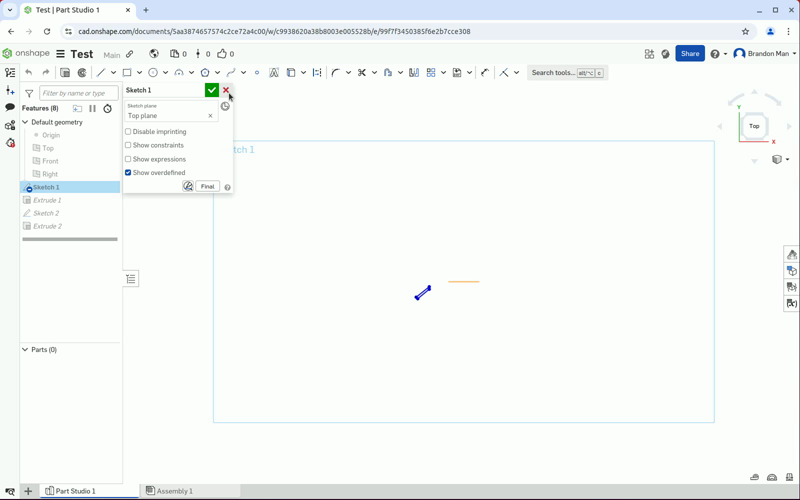
key(shift+s)
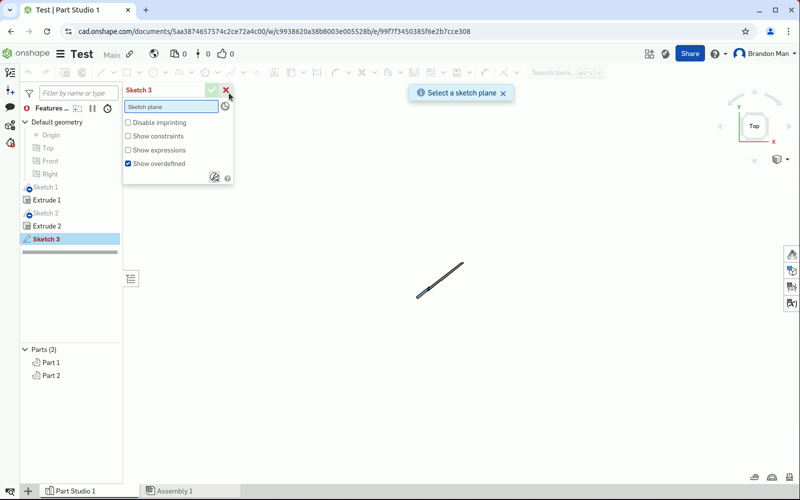
mouse_move(73, 150)
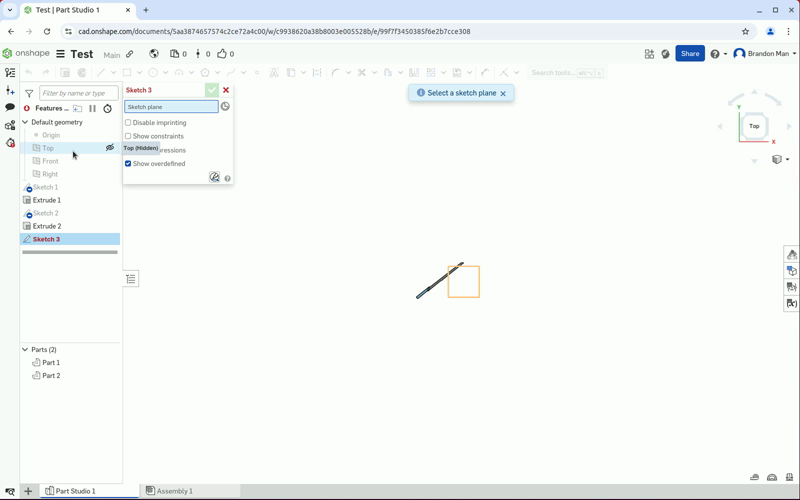
click(73, 150)
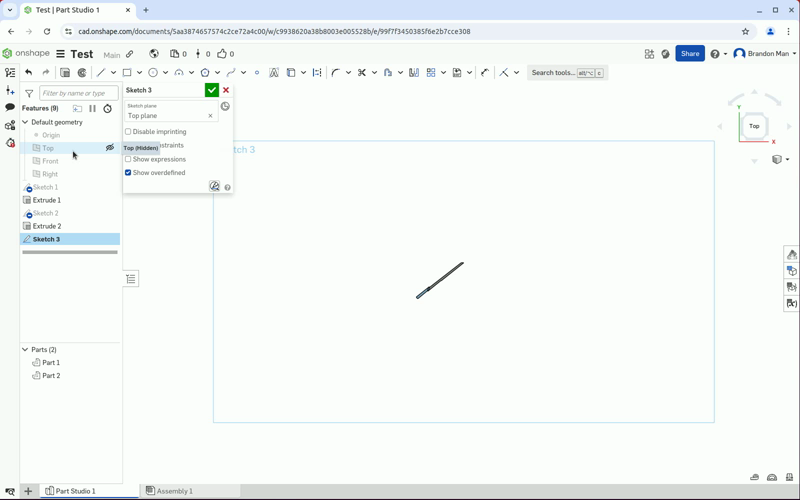
mouse_move(73, 352)
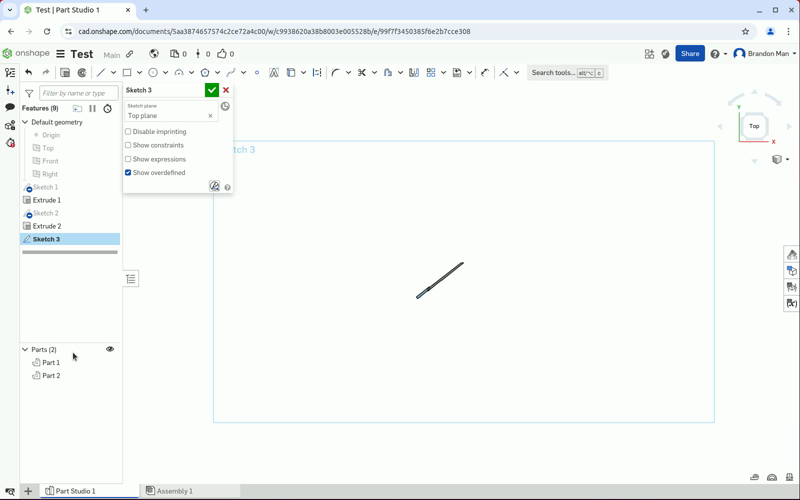
key(y)
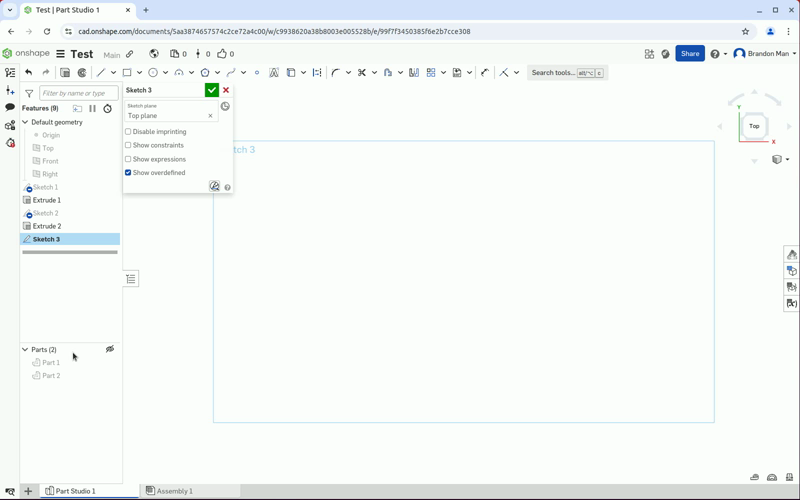
key(l)
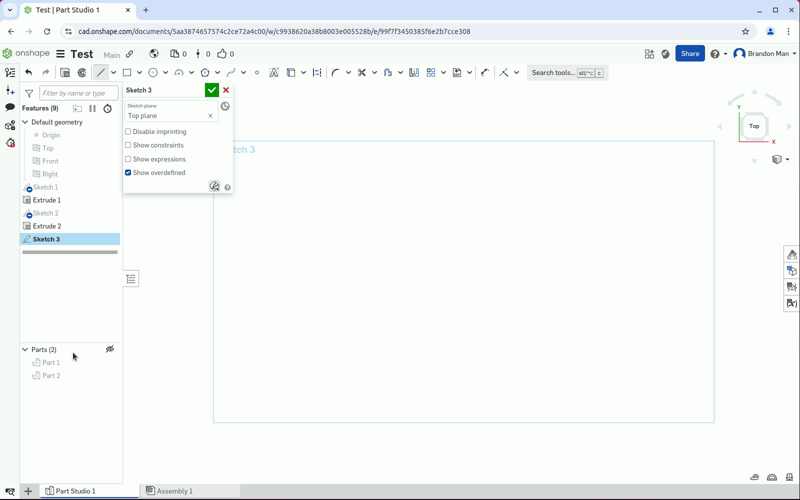
key_down(shift)
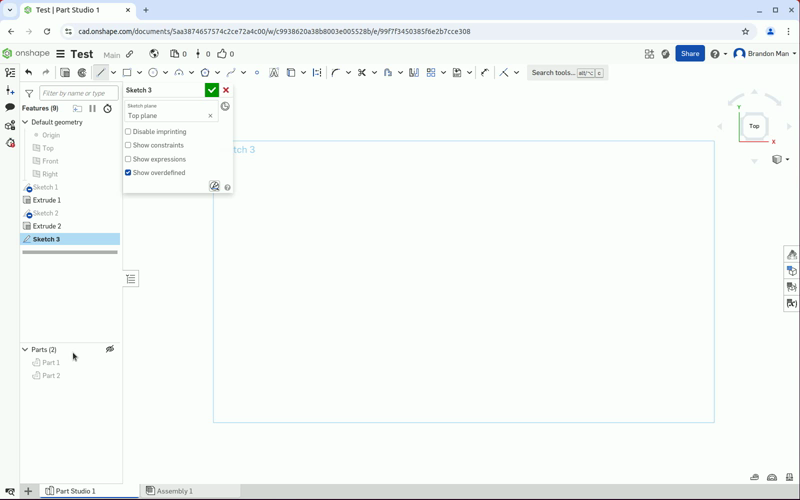
mouse_move(460, 261)
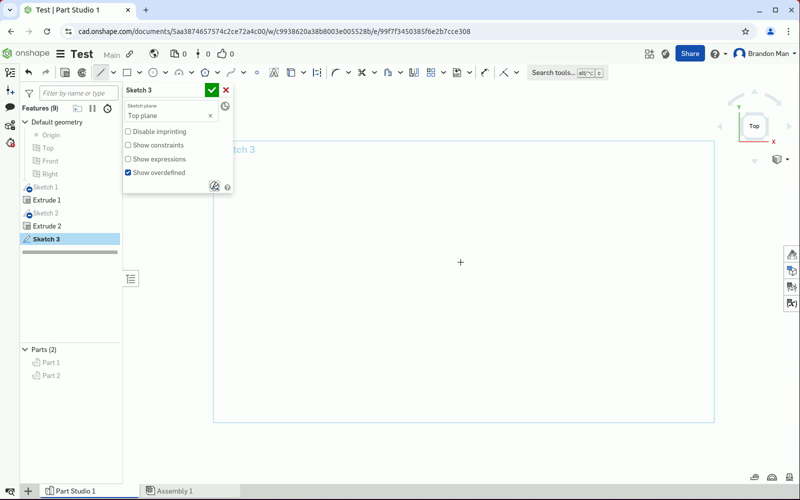
click(460, 261)
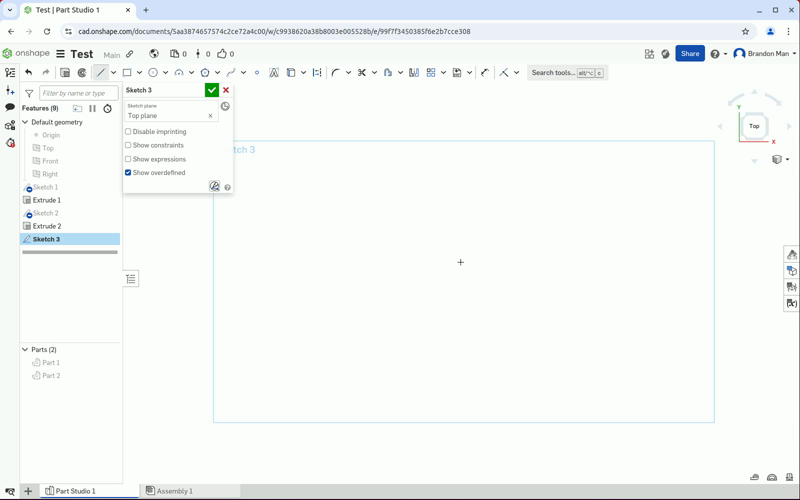
key_up(shift)
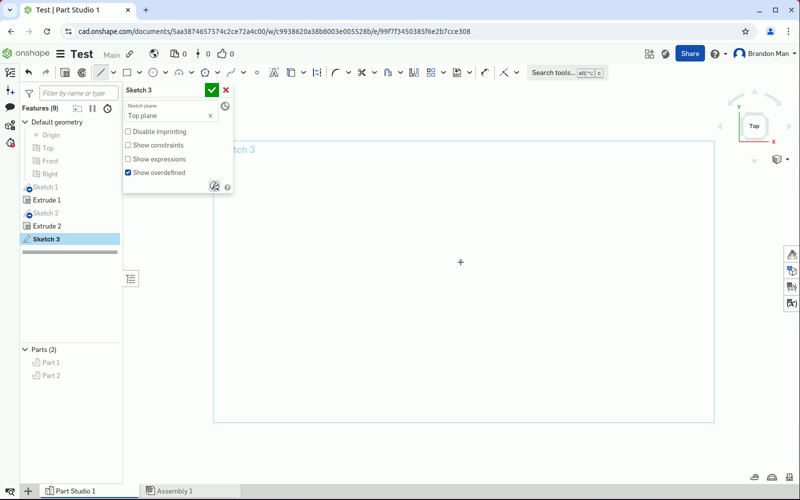
key_down(shift)
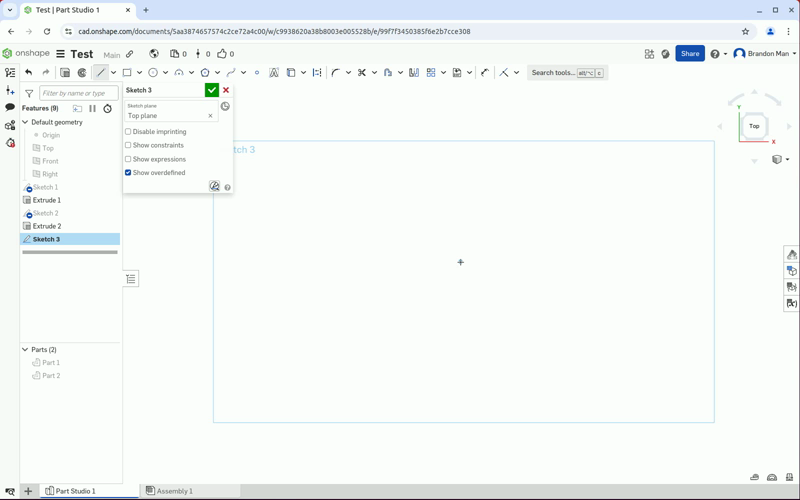
mouse_move(490, 261)
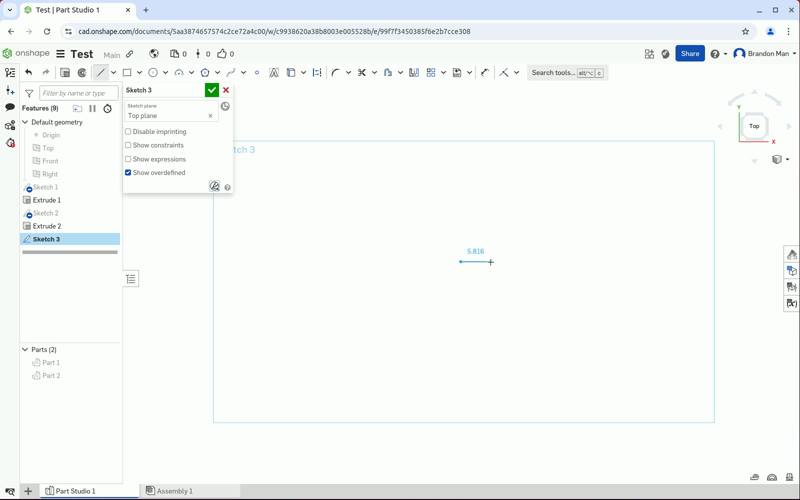
mouse_move(464, 261)
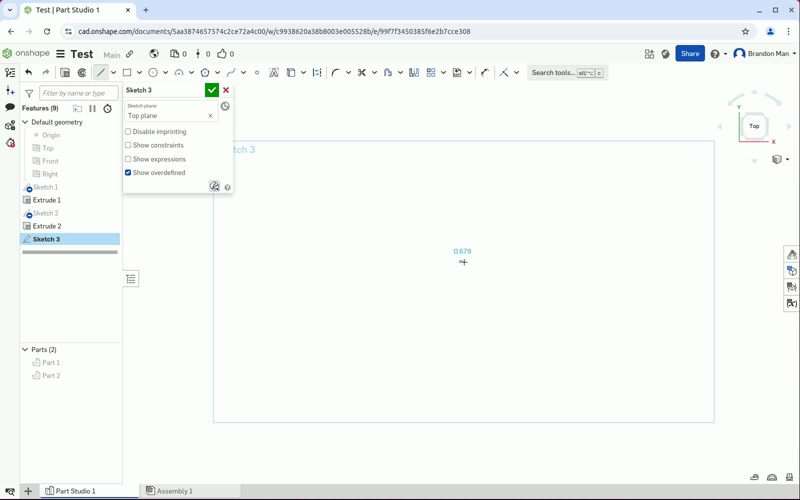
scroll(6)
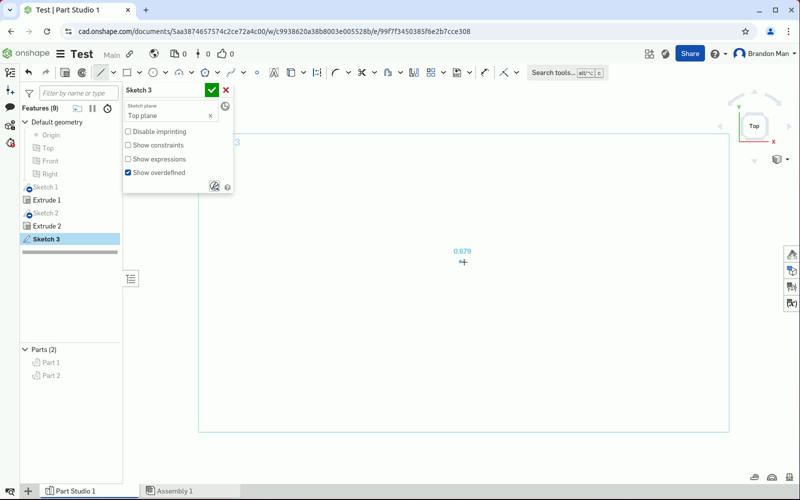
scroll(6)
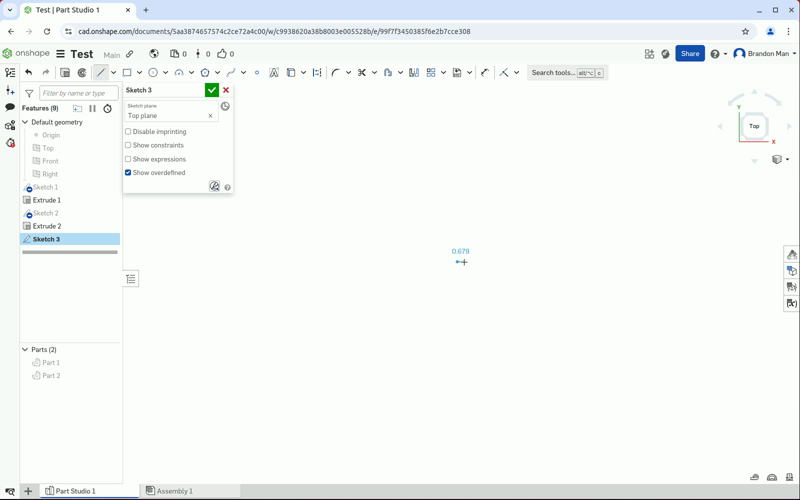
scroll(6)
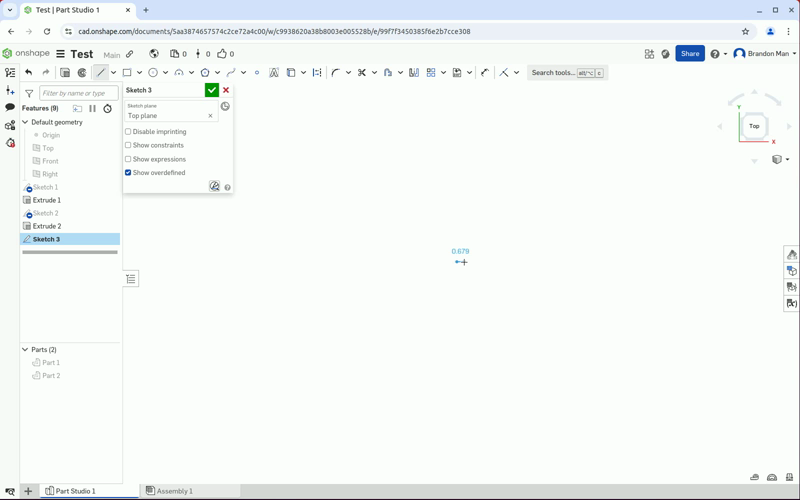
scroll(6)
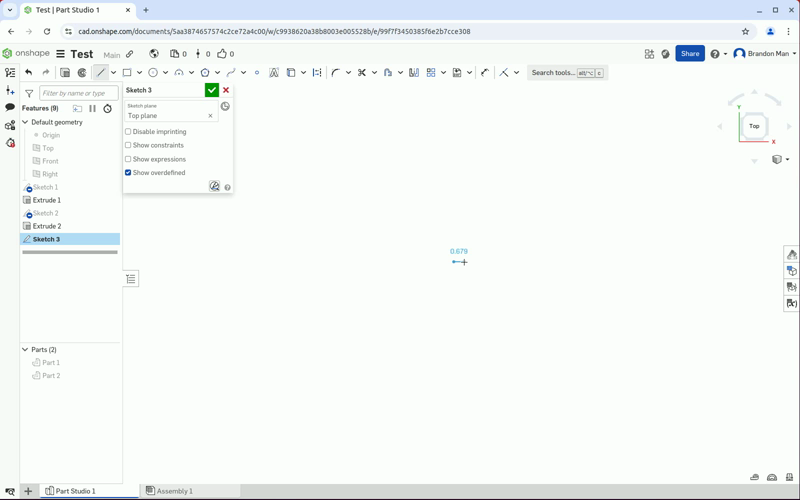
scroll(6)
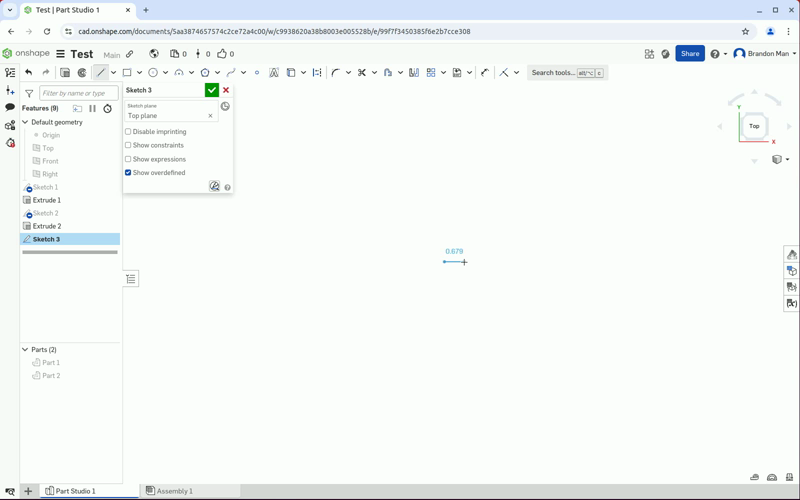
scroll(6)
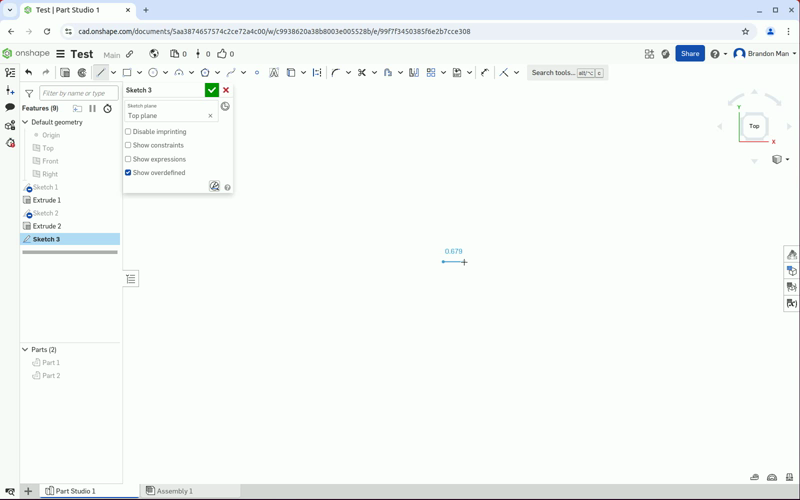
scroll(6)
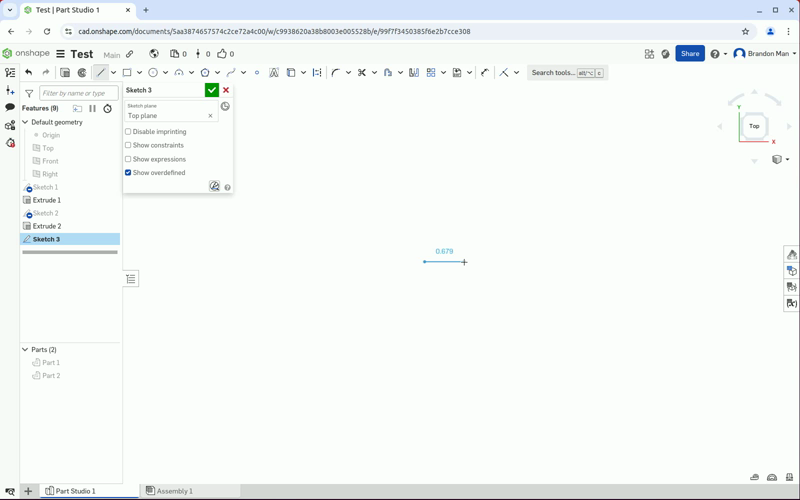
click(464, 261)
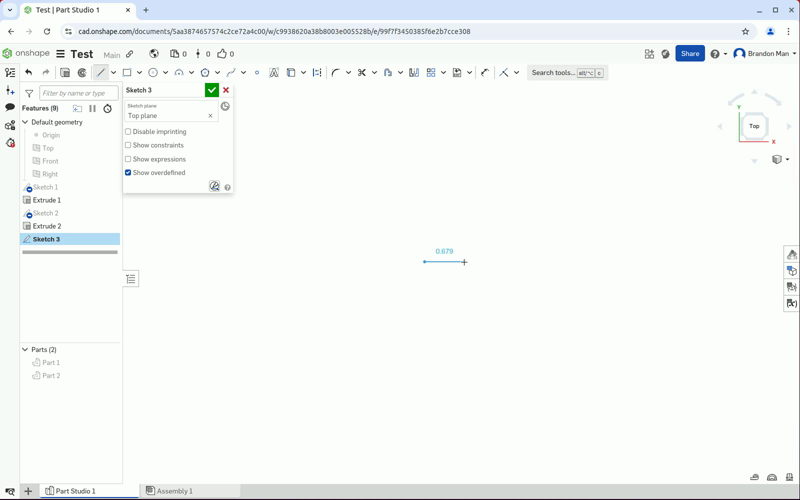
scroll(-6)
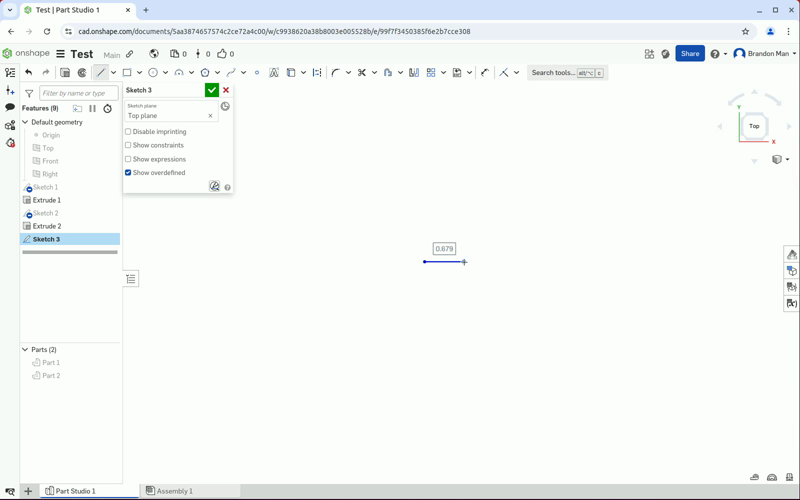
scroll(-6)
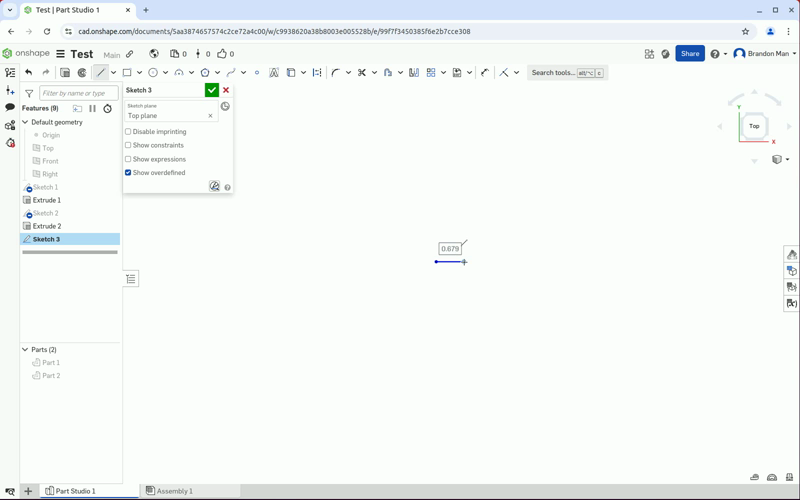
scroll(-6)
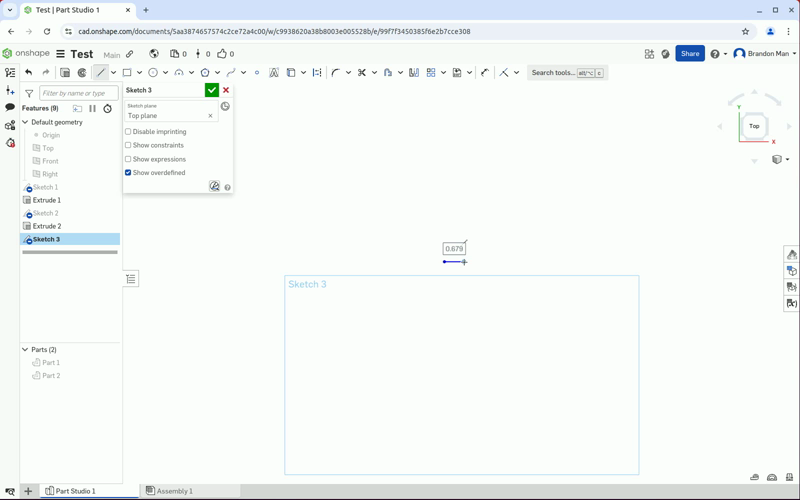
scroll(-6)
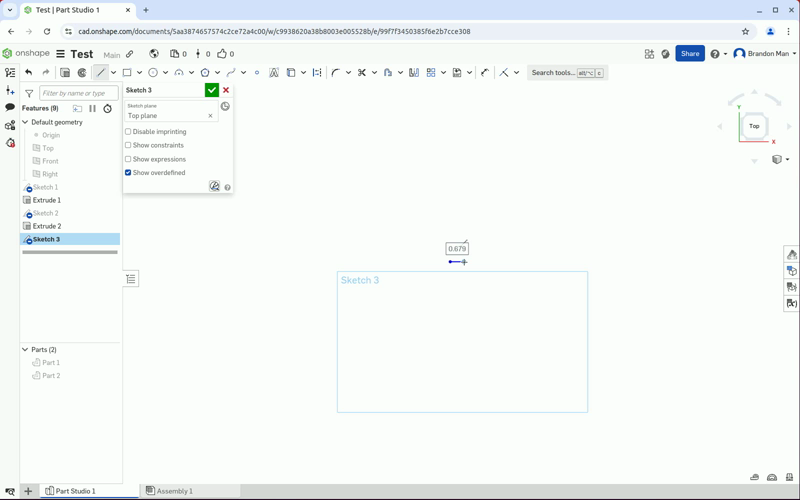
scroll(-6)
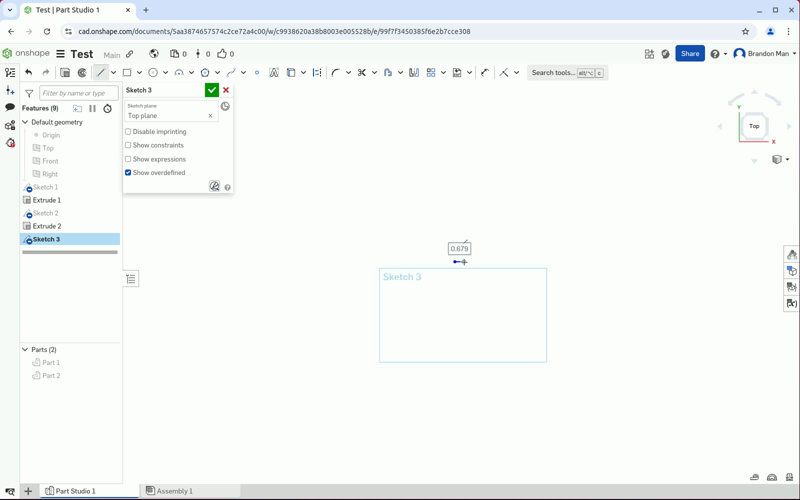
scroll(-6)
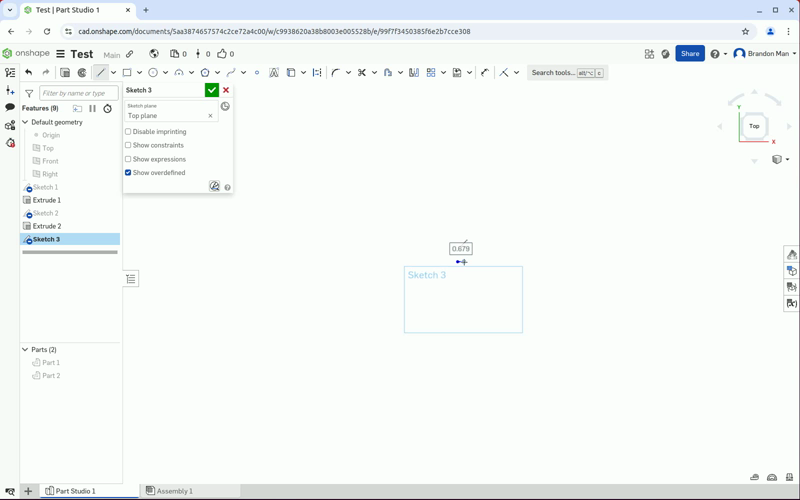
scroll(-6)
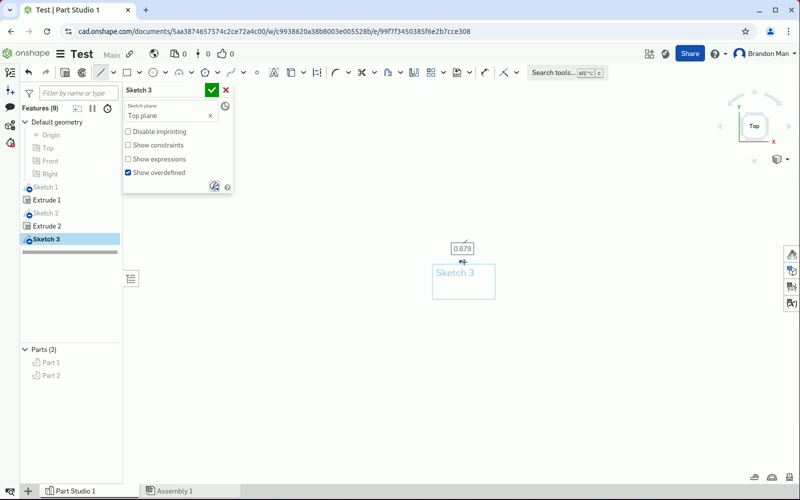
key_up(shift)
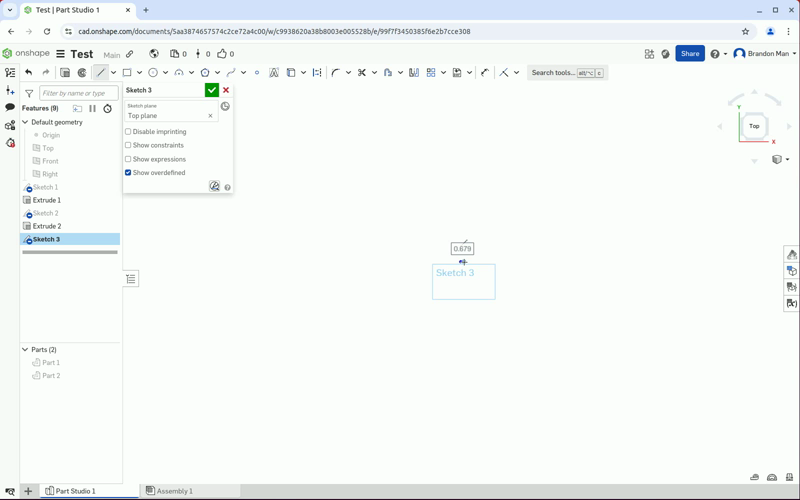
key_down(shift)
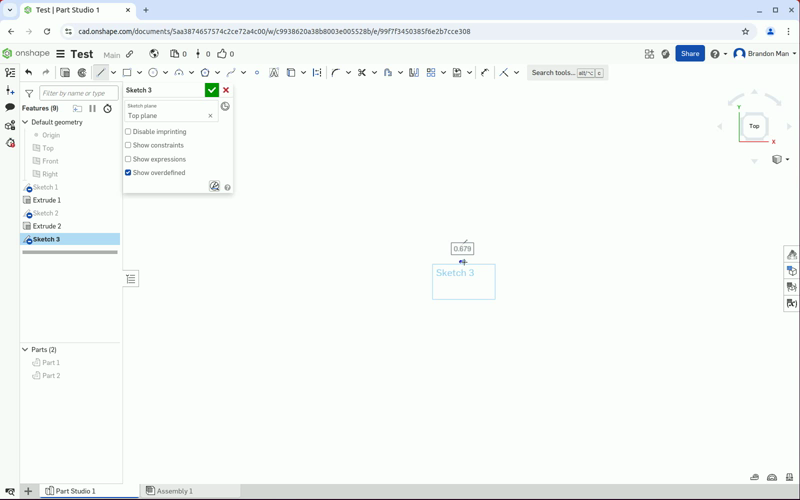
mouse_move(494, 261)
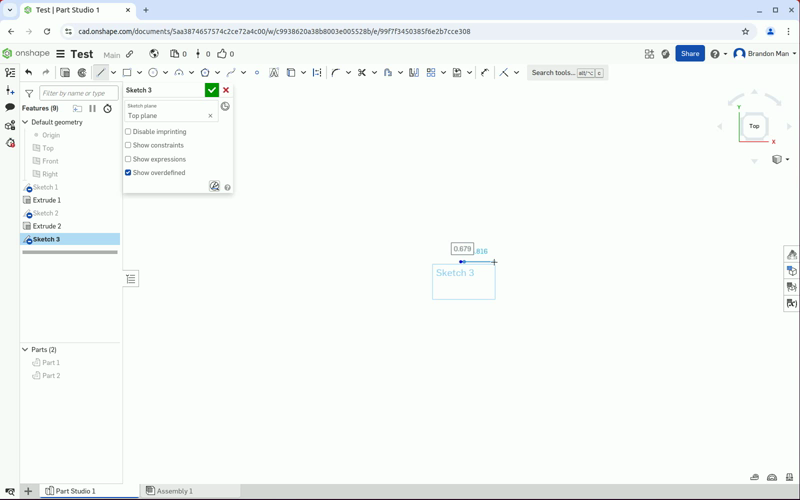
mouse_move(467, 261)
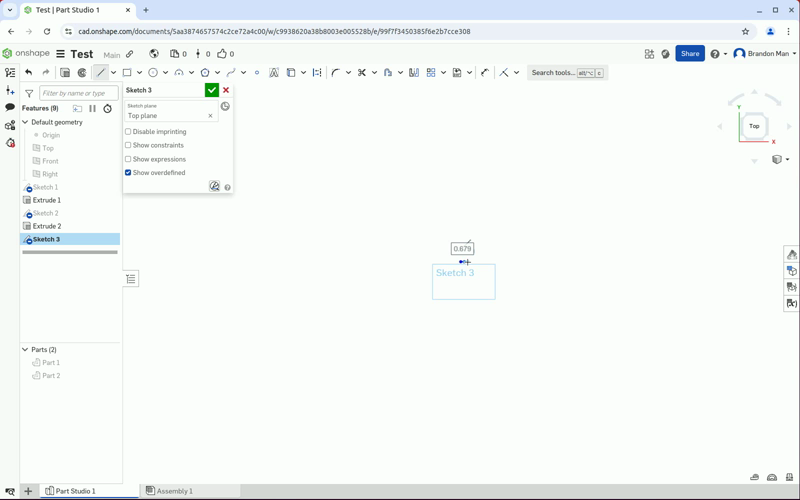
scroll(6)
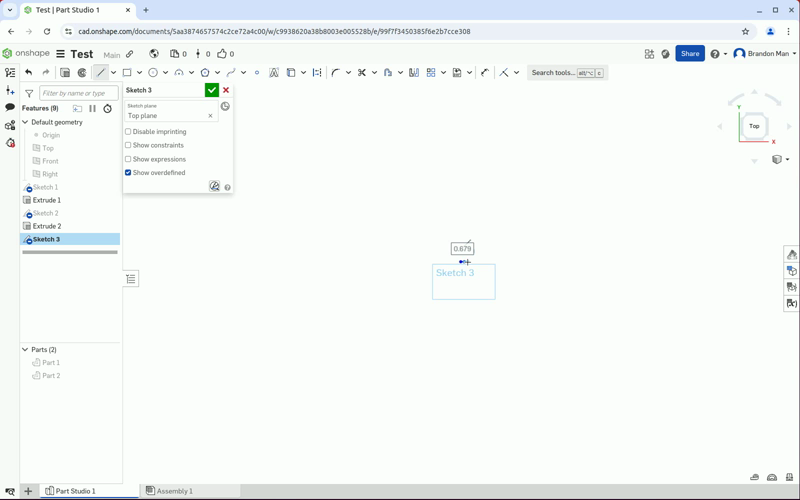
scroll(6)
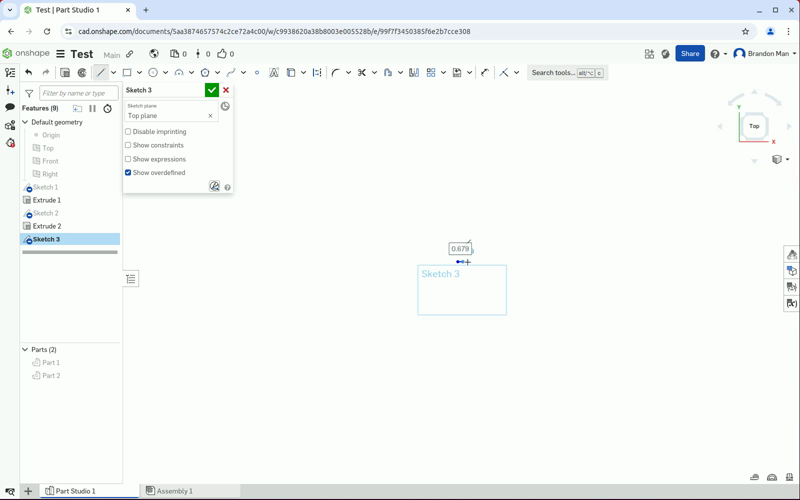
scroll(6)
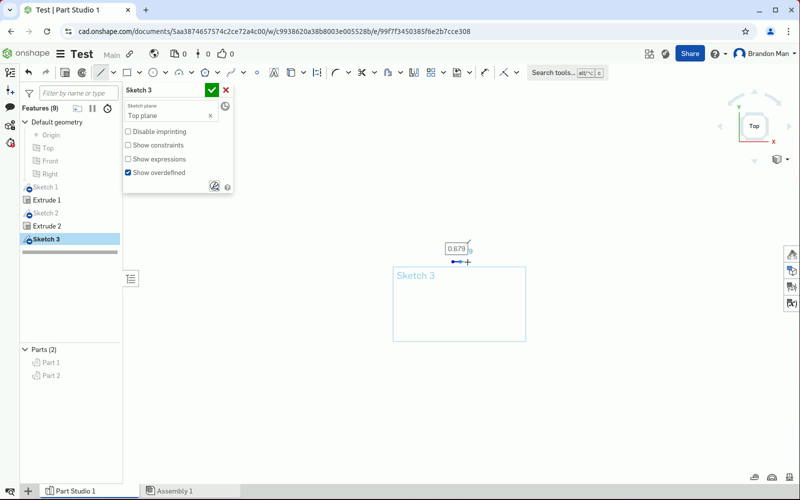
scroll(6)
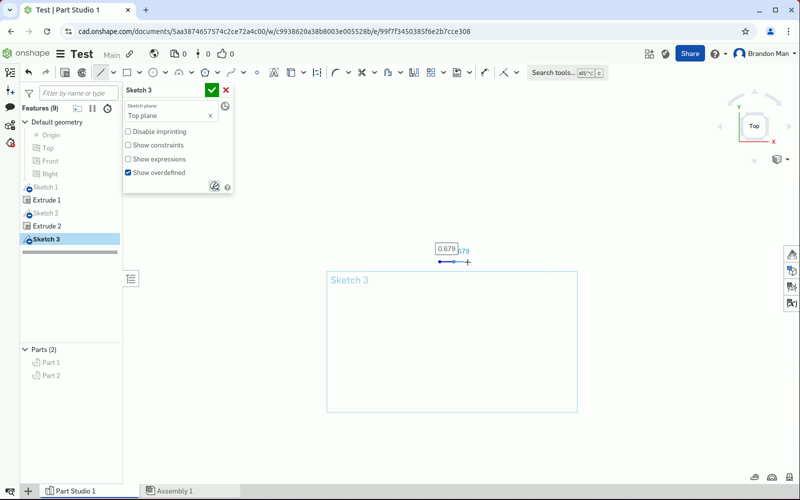
scroll(6)
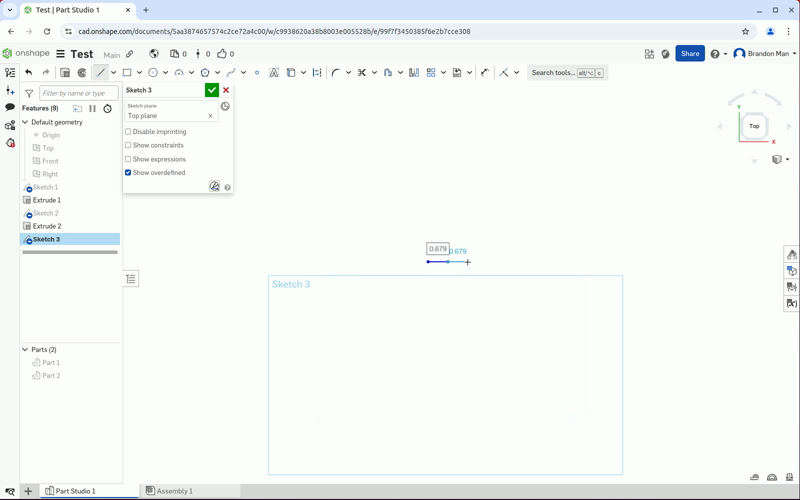
scroll(6)
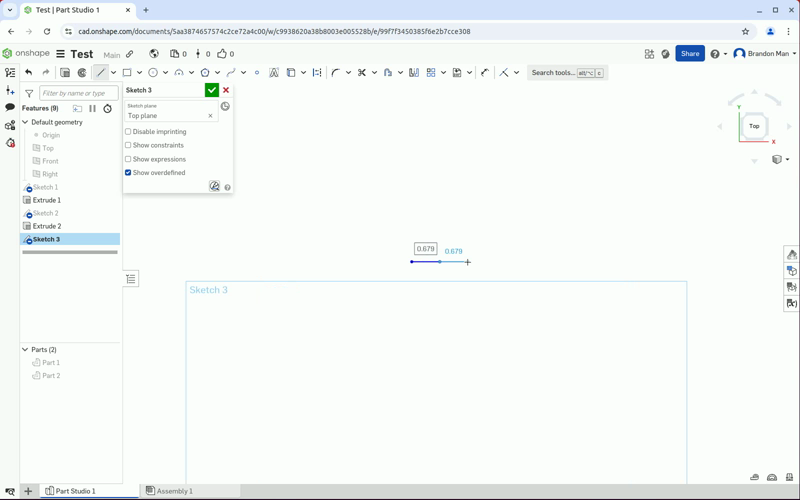
scroll(6)
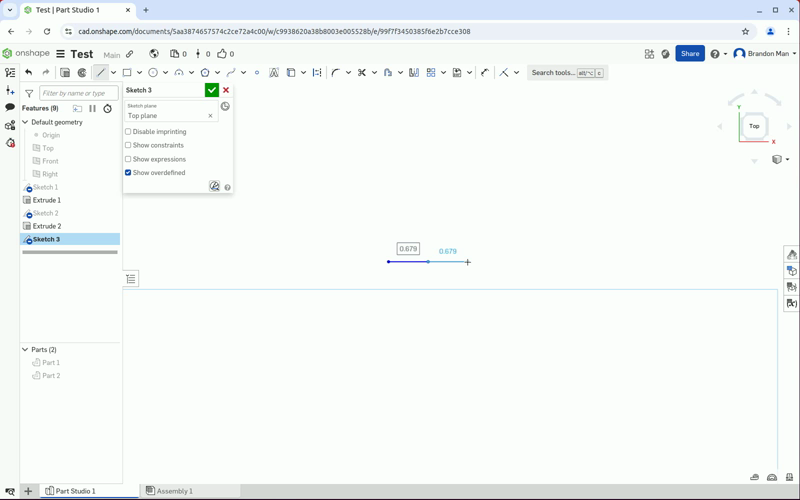
click(467, 261)
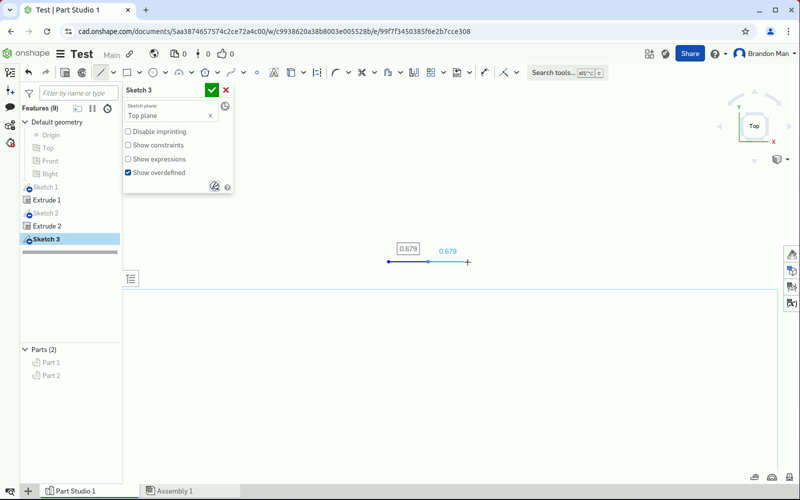
scroll(-6)
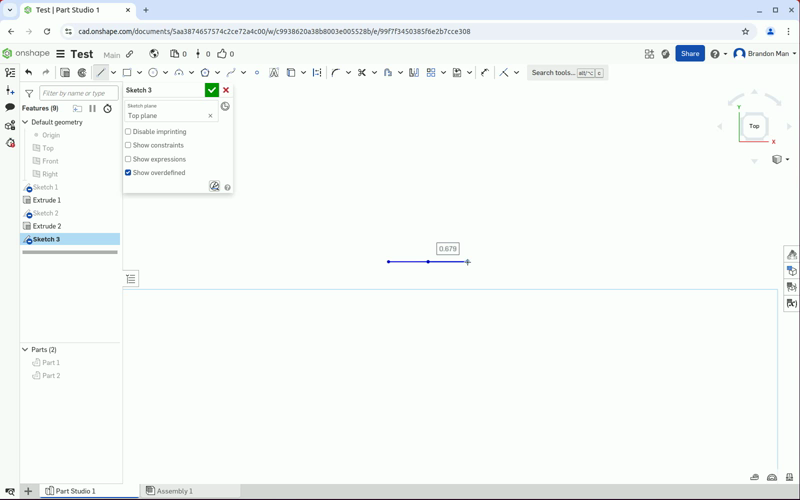
scroll(-6)
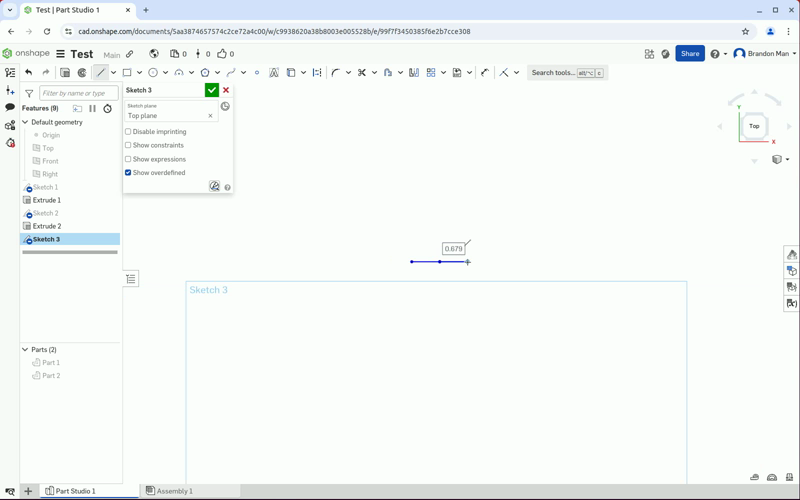
scroll(-6)
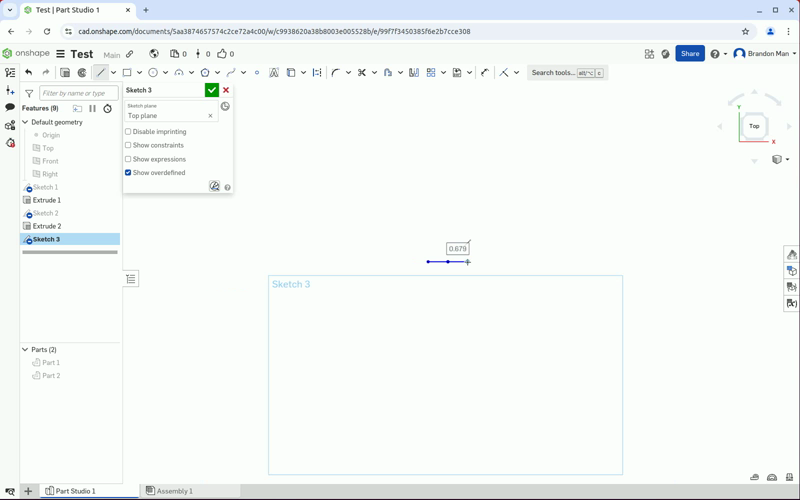
scroll(-6)
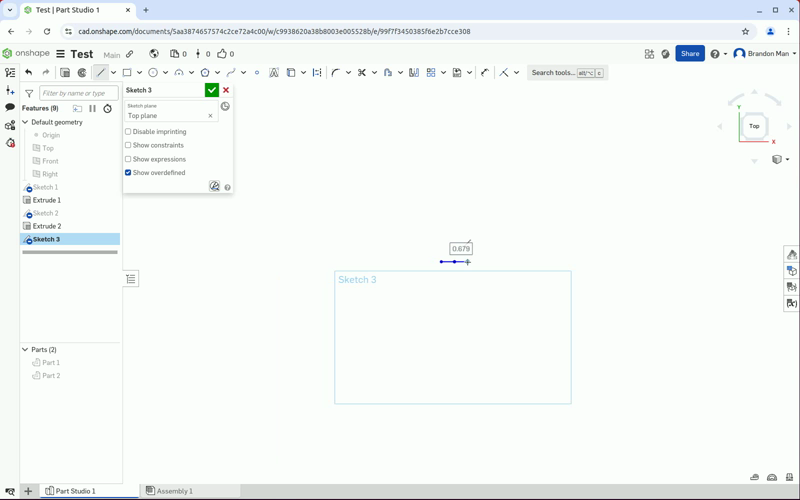
scroll(-6)
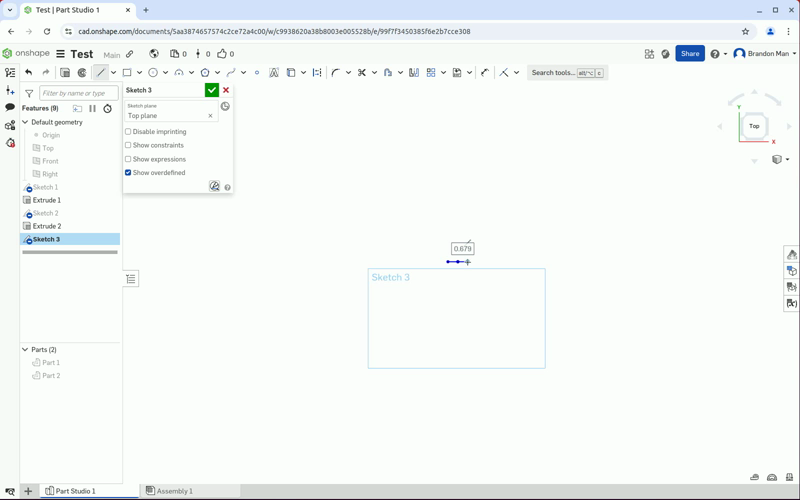
scroll(-6)
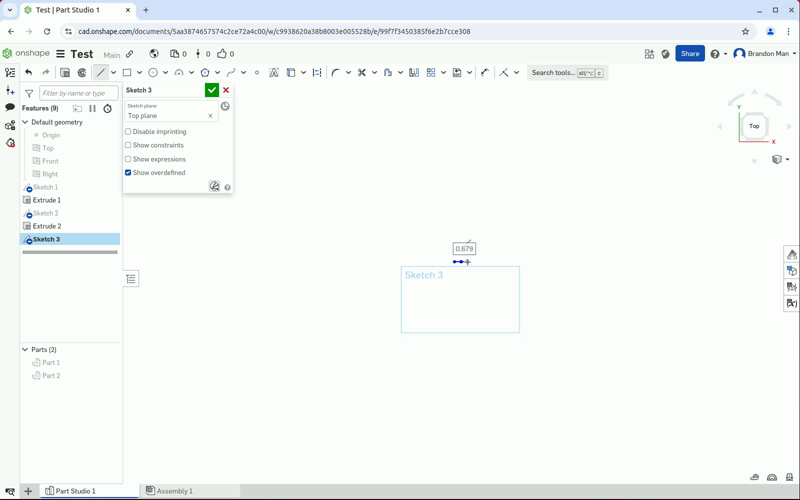
scroll(-6)
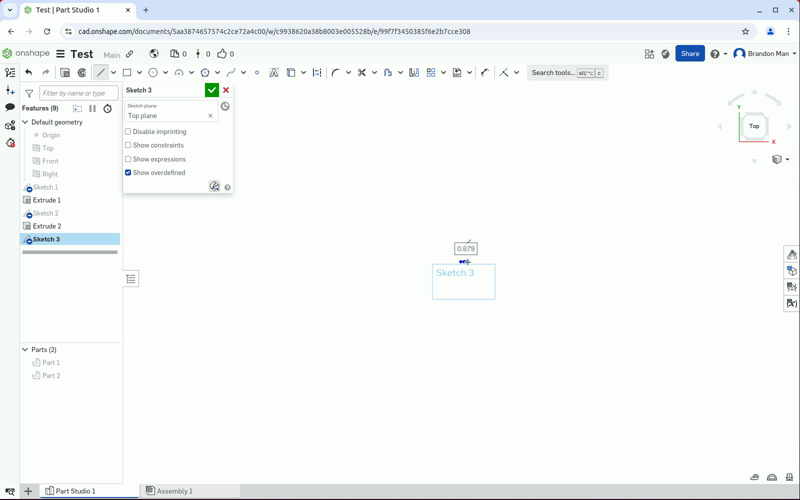
key_up(shift)
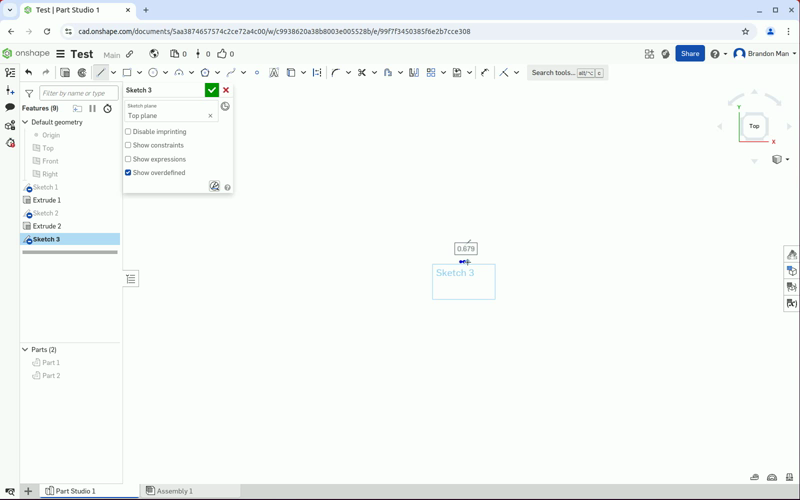
key_down(shift)
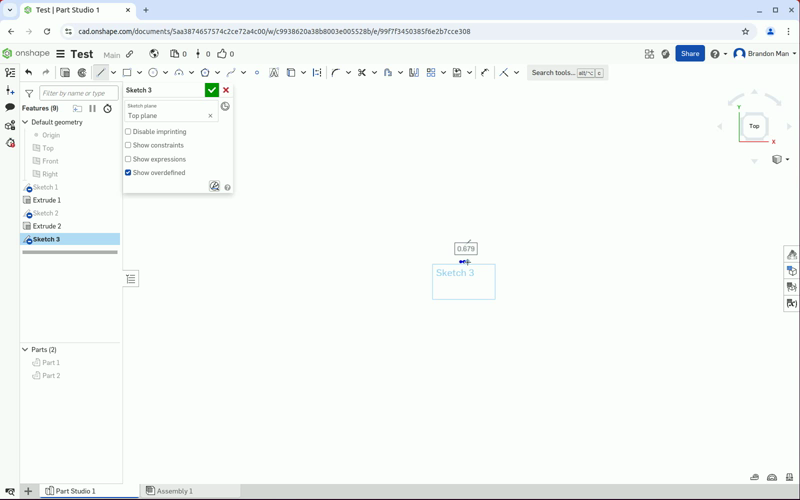
mouse_move(497, 261)
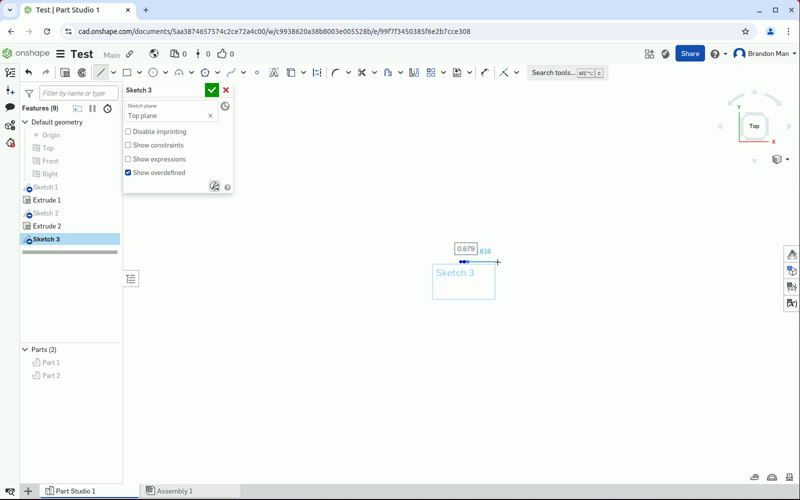
mouse_move(464, 258)
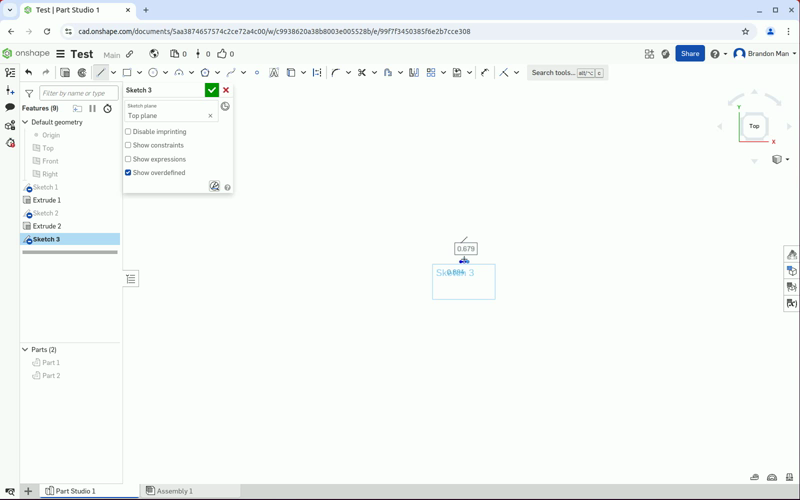
scroll(6)
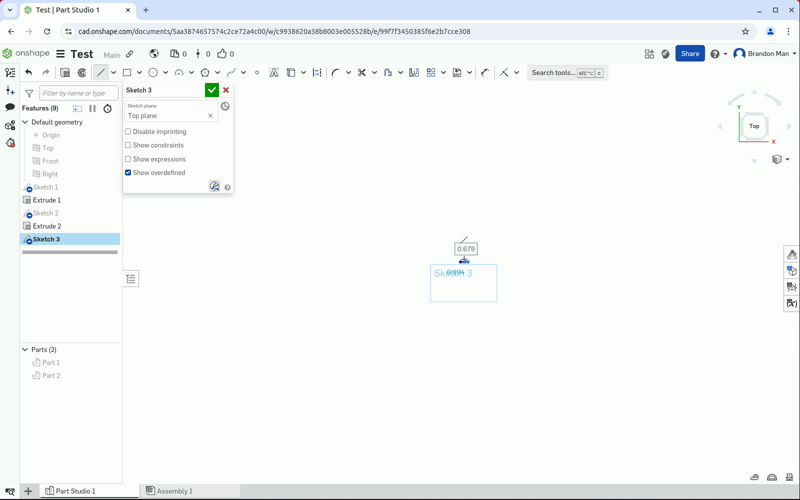
scroll(6)
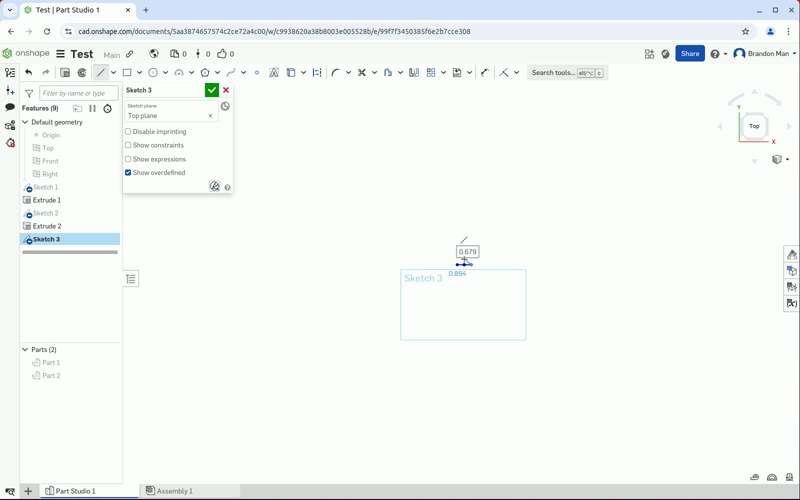
scroll(6)
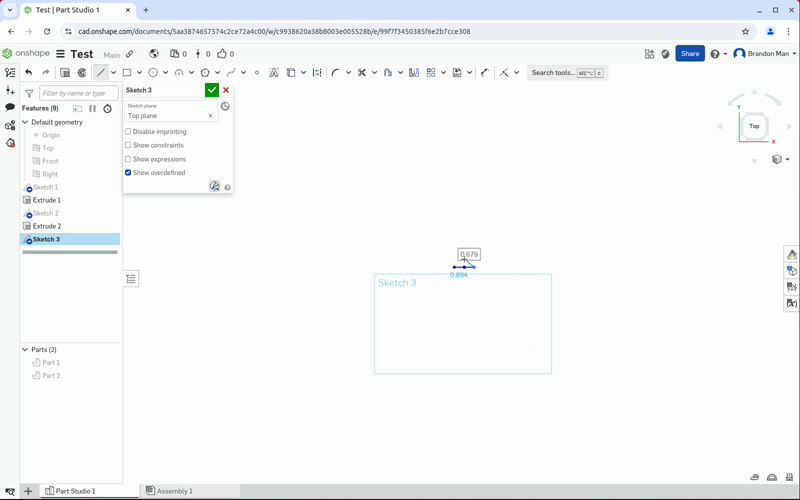
scroll(6)
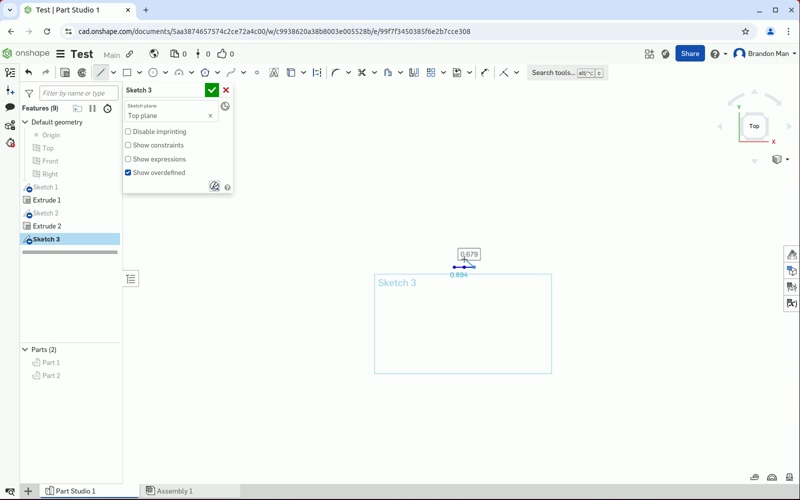
scroll(6)
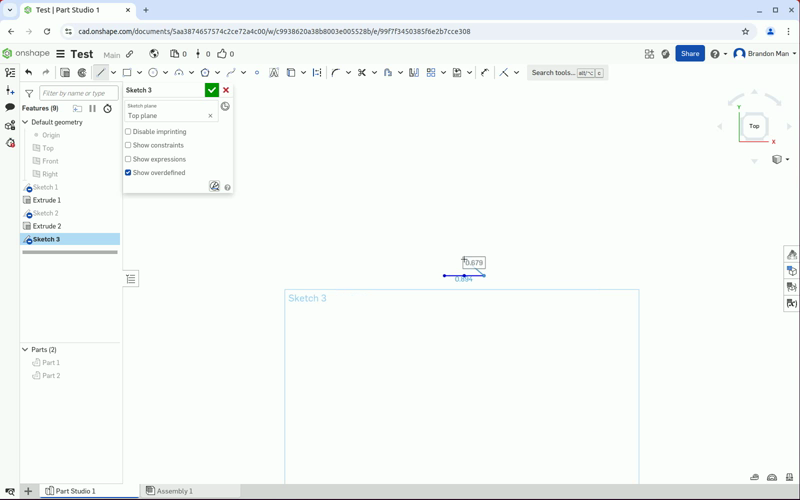
scroll(6)
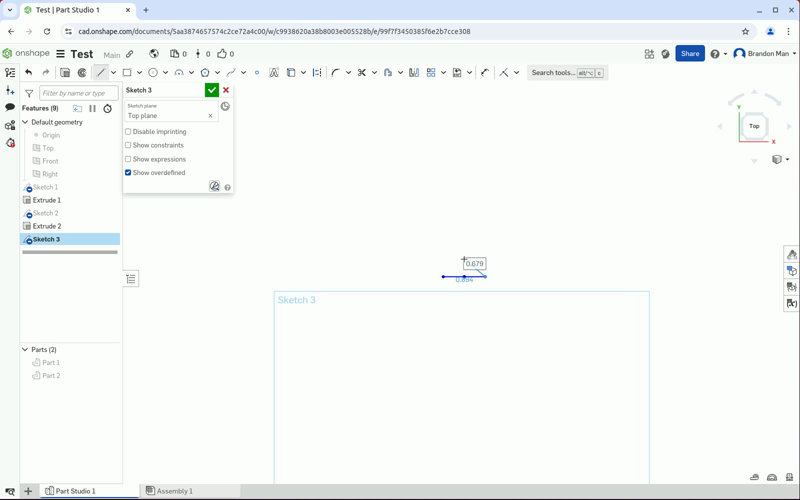
scroll(6)
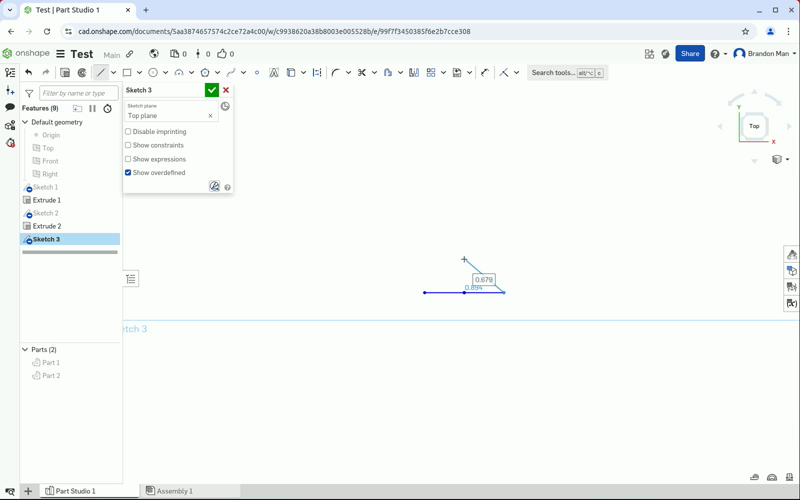
click(464, 258)
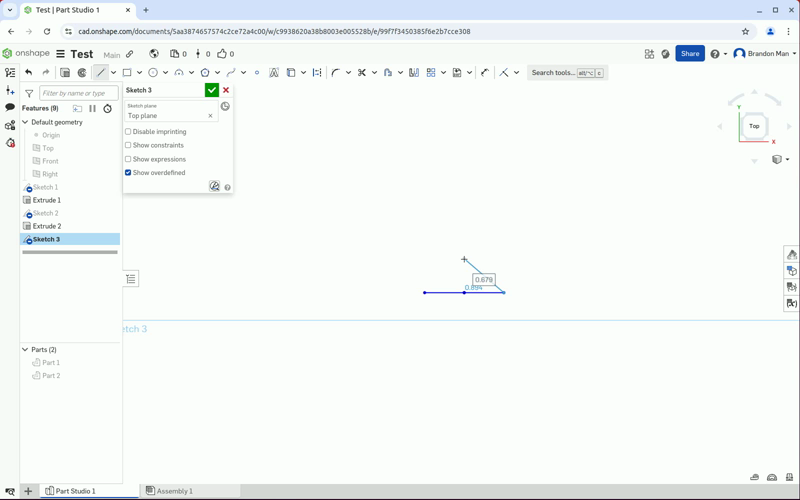
scroll(-6)
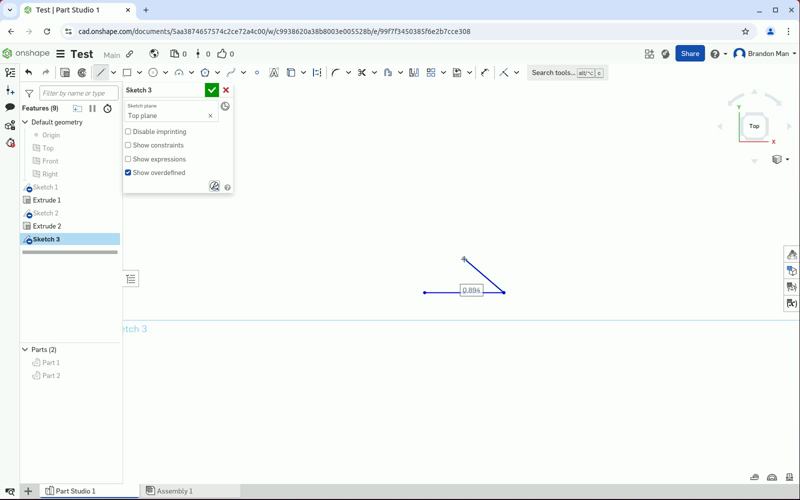
scroll(-6)
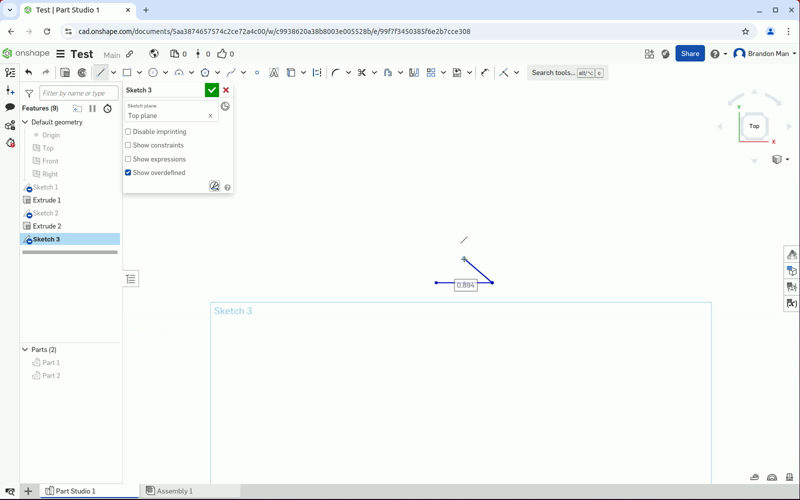
scroll(-6)
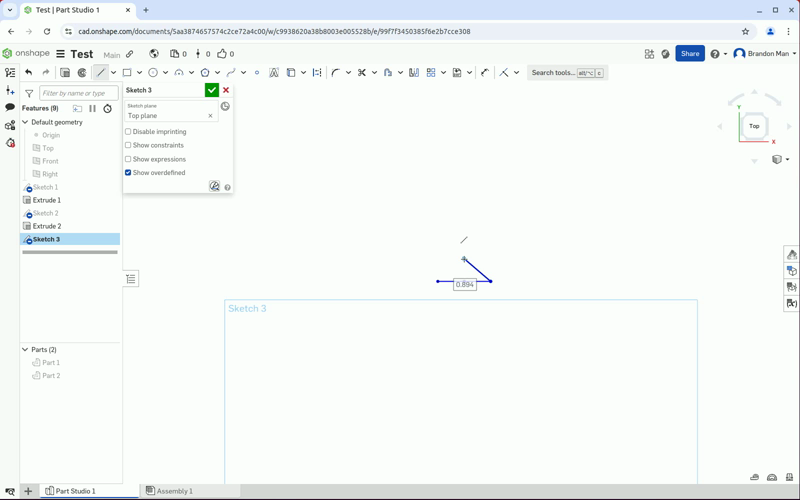
scroll(-6)
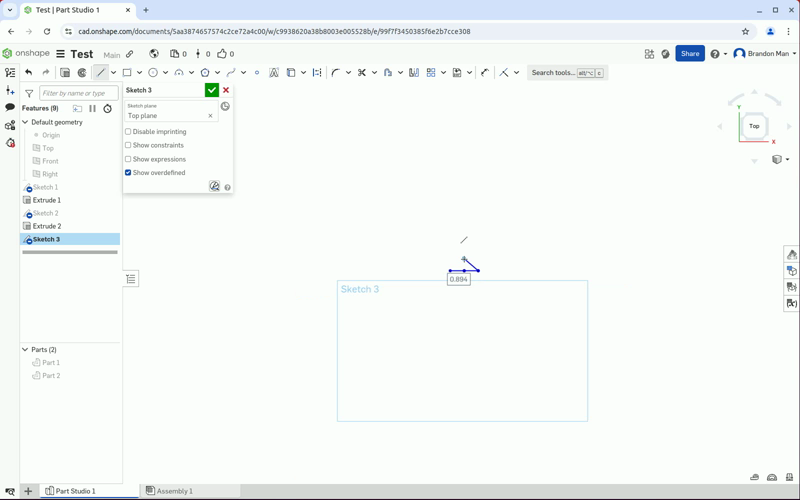
scroll(-6)
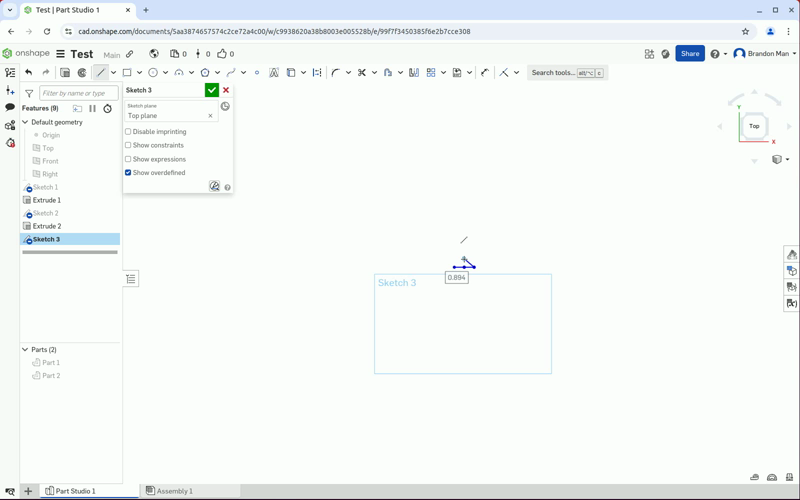
scroll(-6)
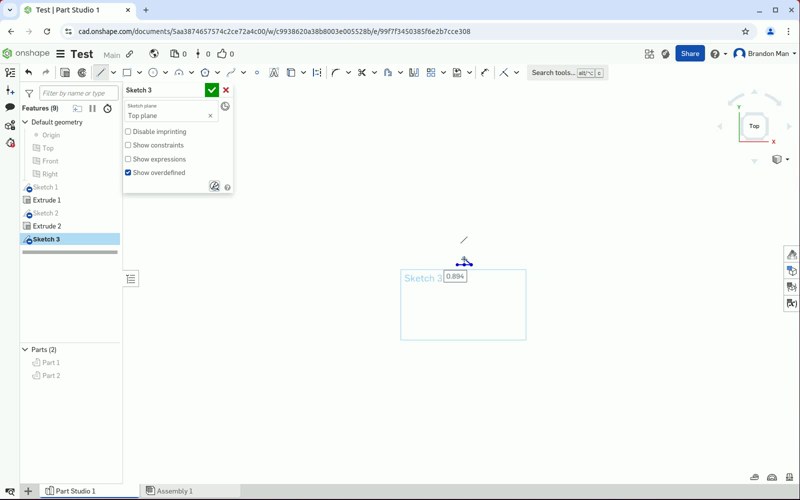
scroll(-6)
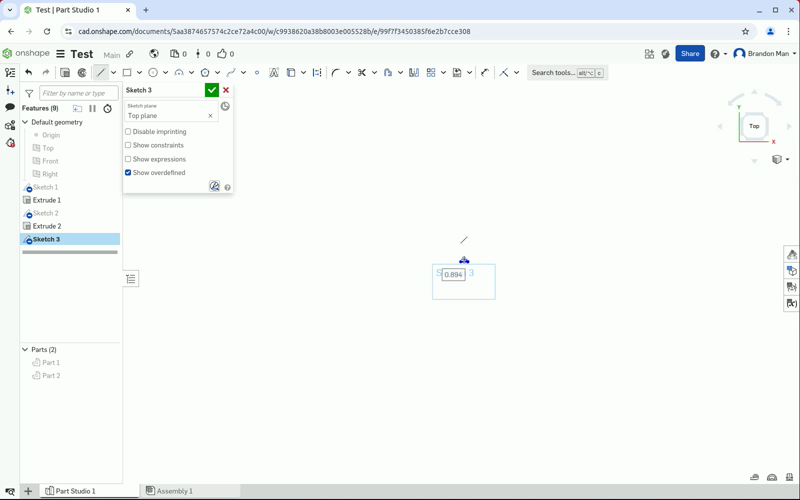
key_up(shift)
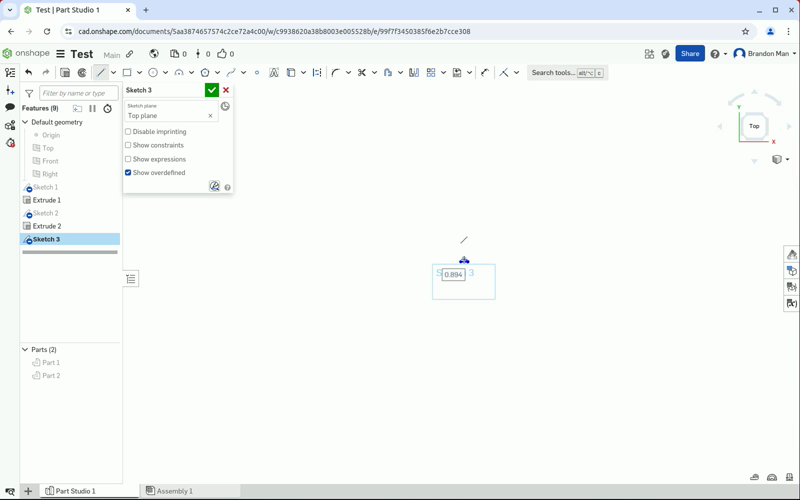
mouse_move(494, 258)
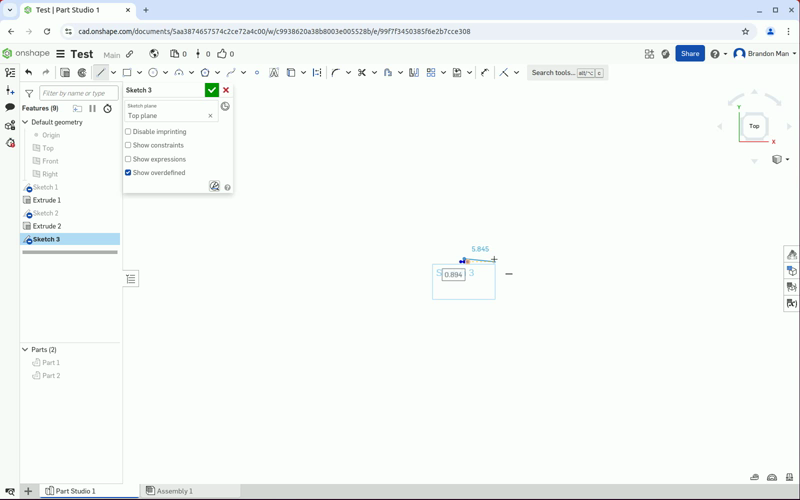
key_down(shift)
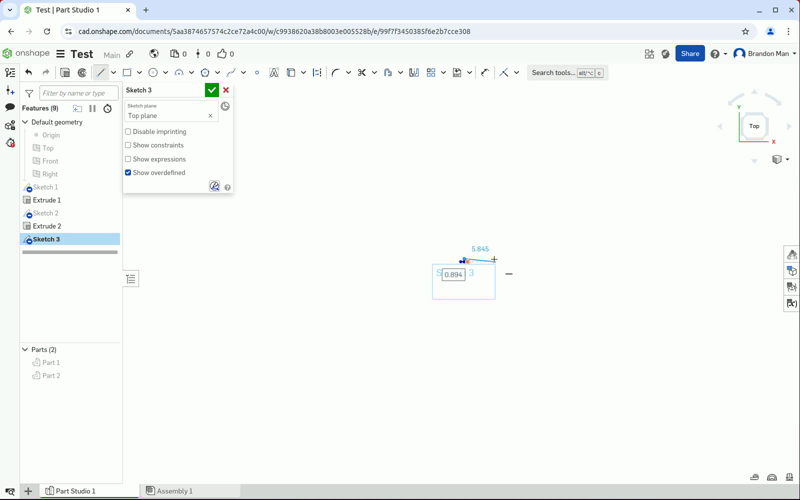
mouse_move(460, 261)
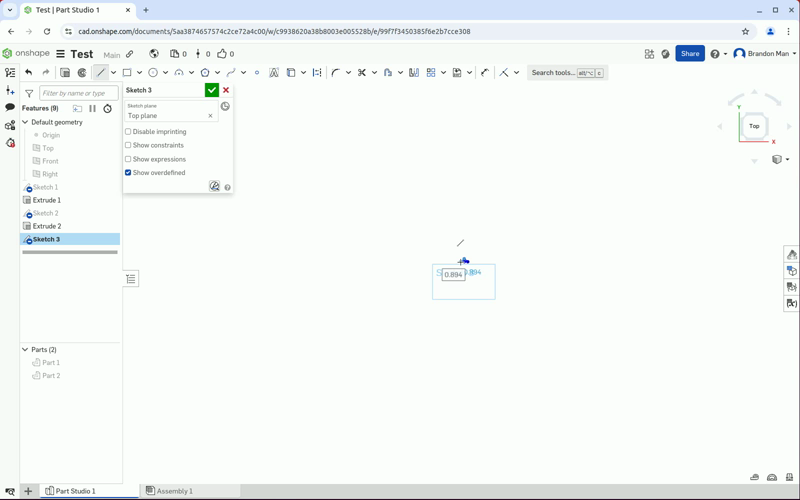
scroll(6)
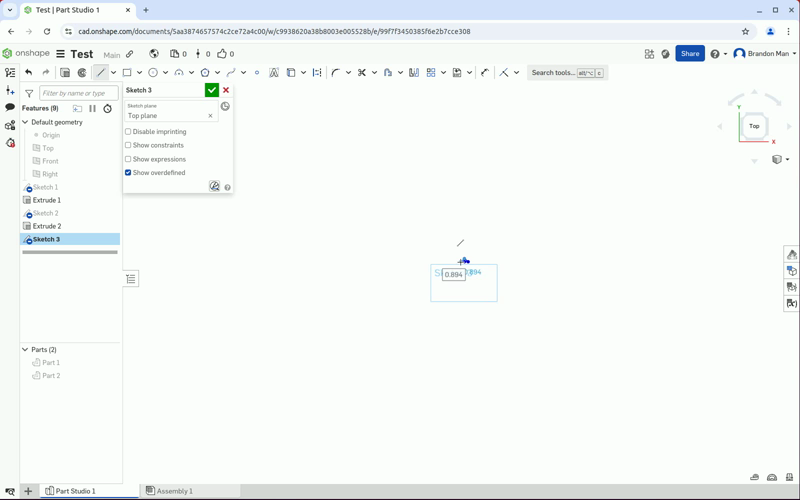
scroll(6)
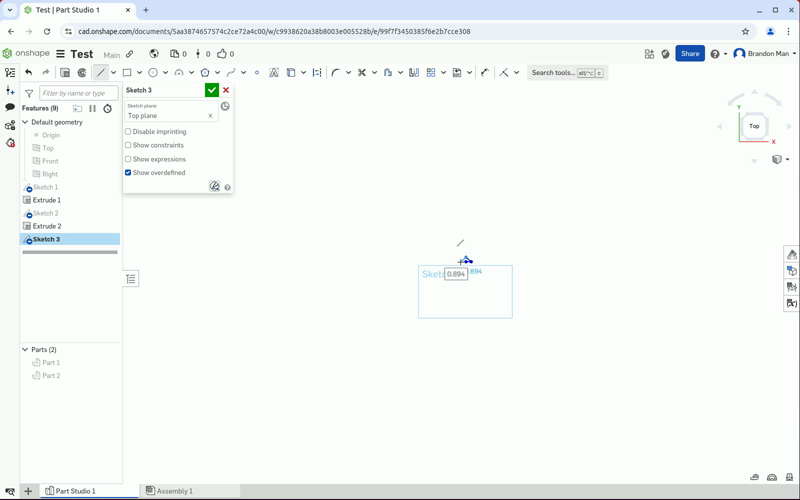
scroll(6)
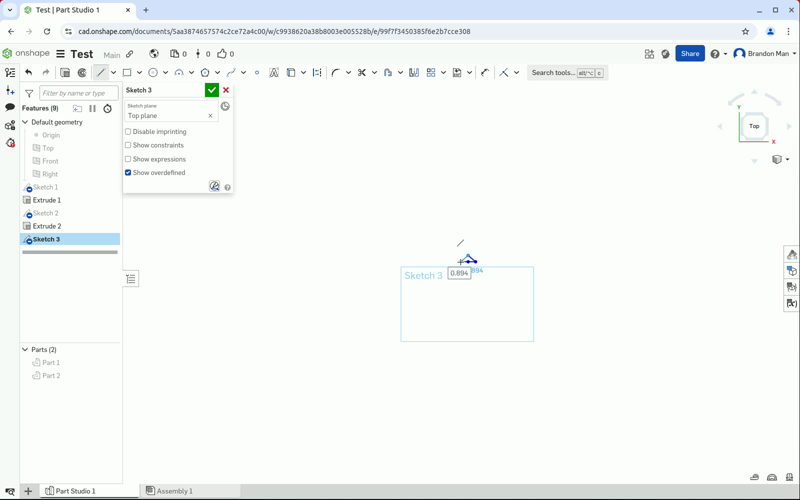
scroll(6)
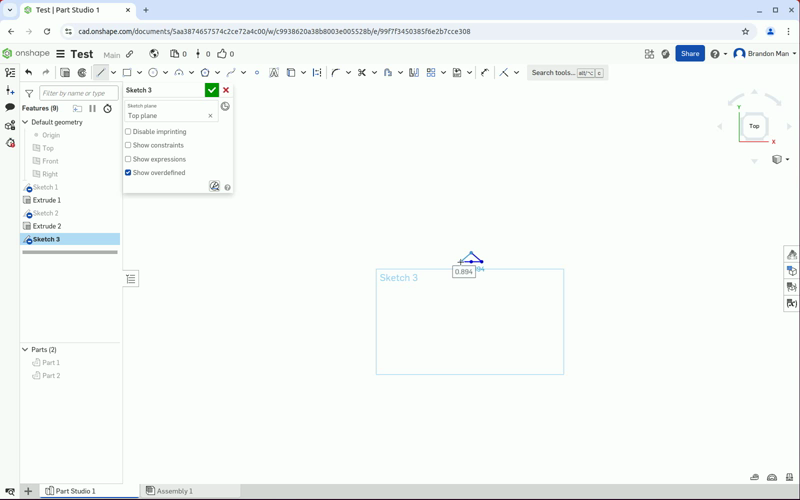
scroll(6)
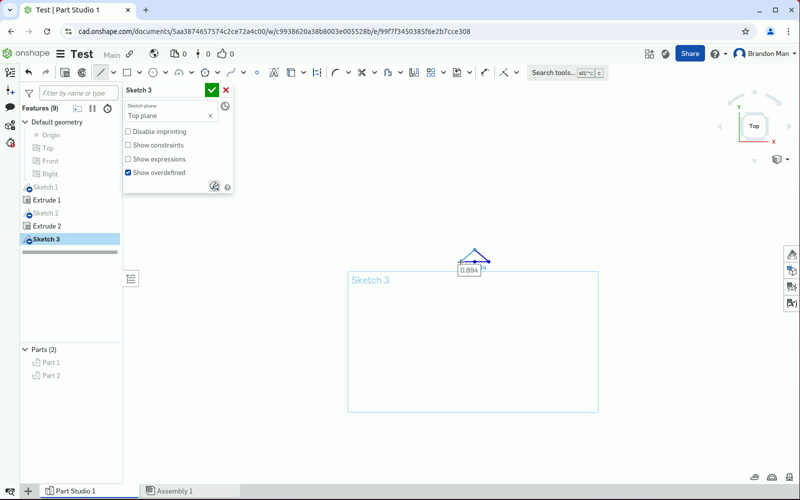
scroll(6)
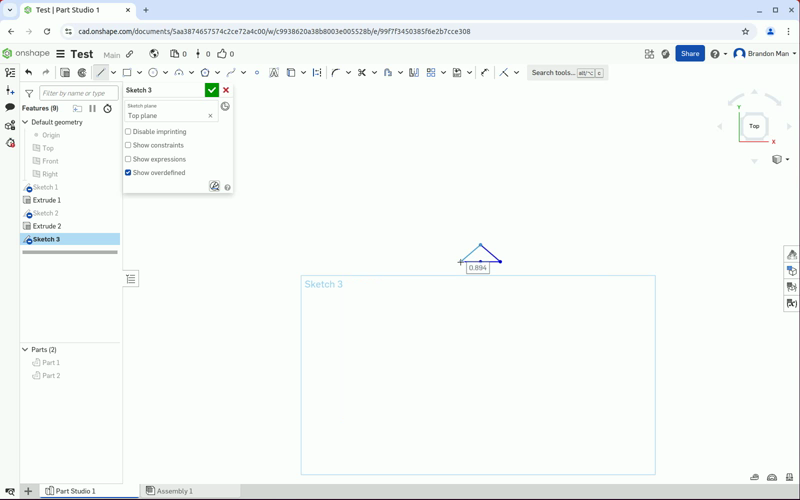
scroll(6)
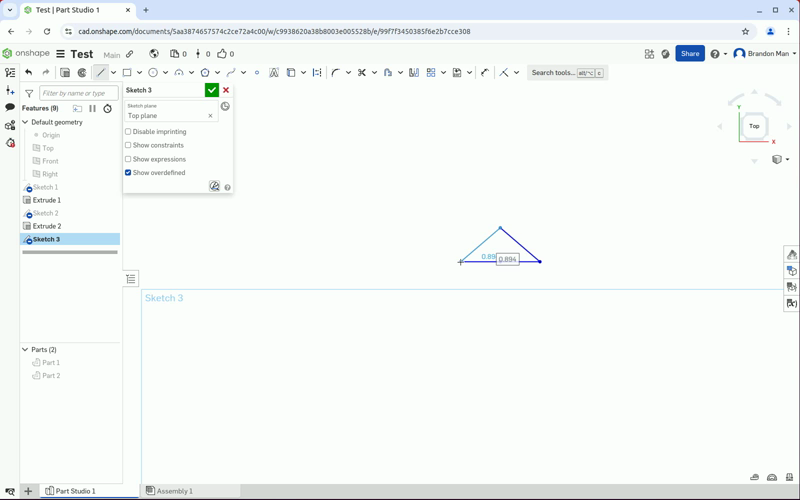
key_up(shift)
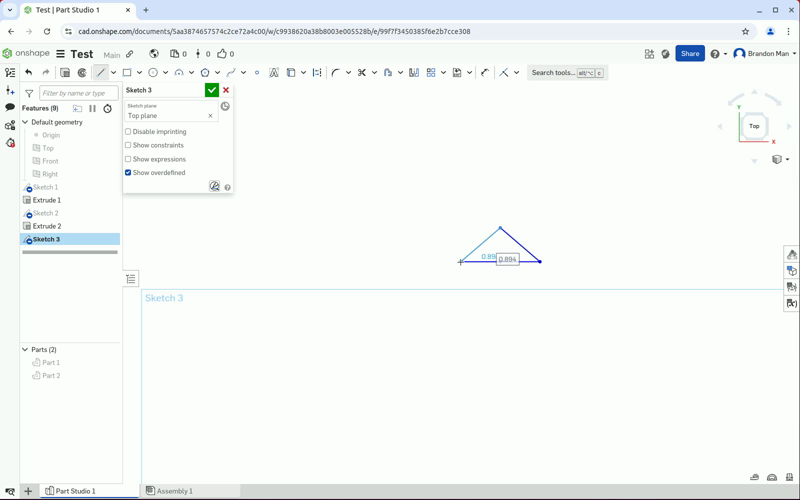
click(460, 261)
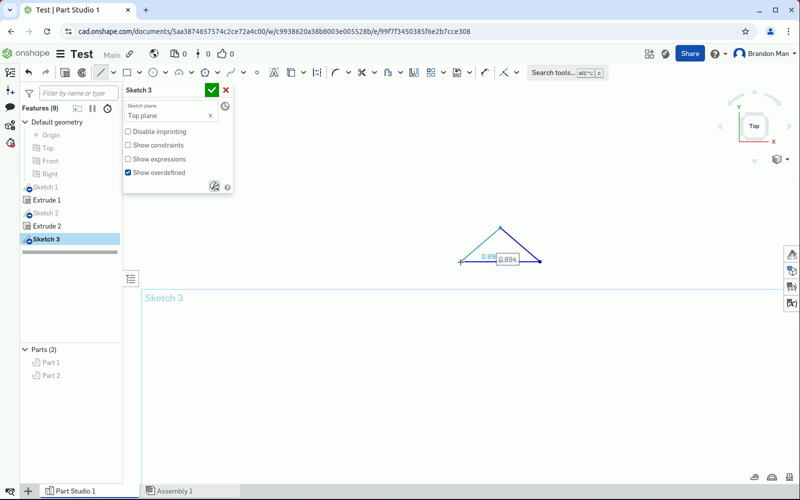
scroll(-6)
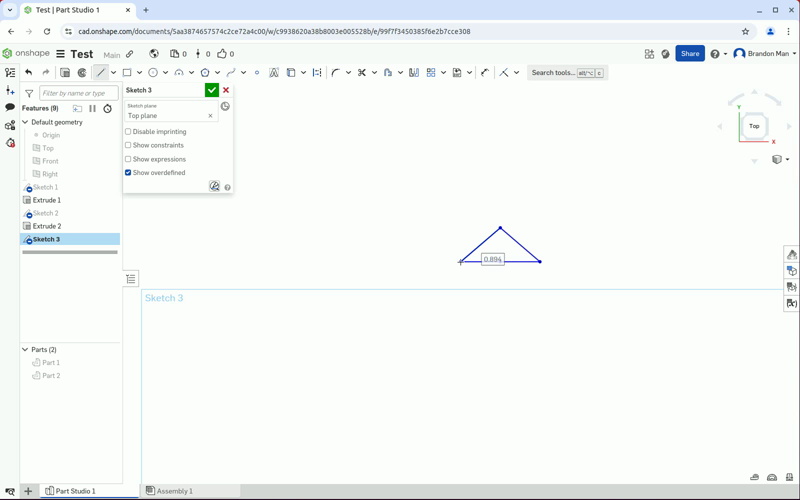
scroll(-6)
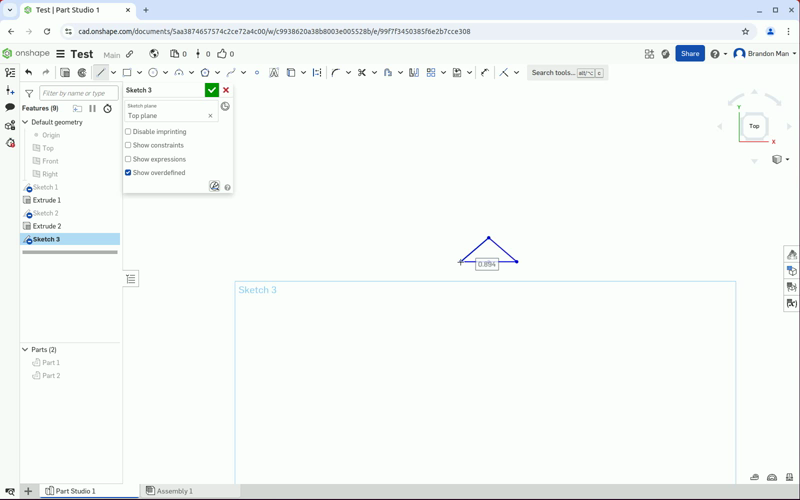
scroll(-6)
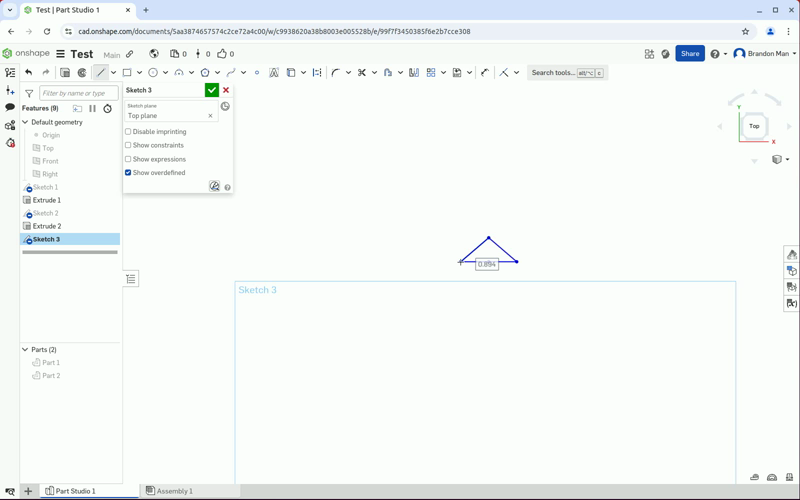
scroll(-6)
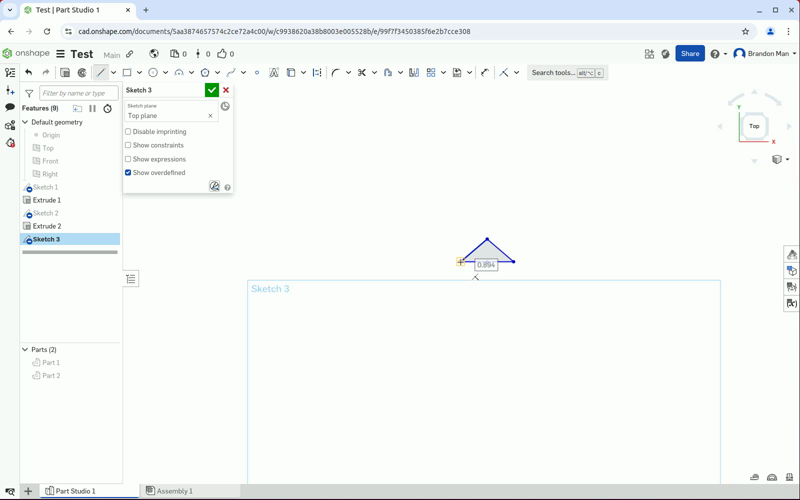
scroll(-6)
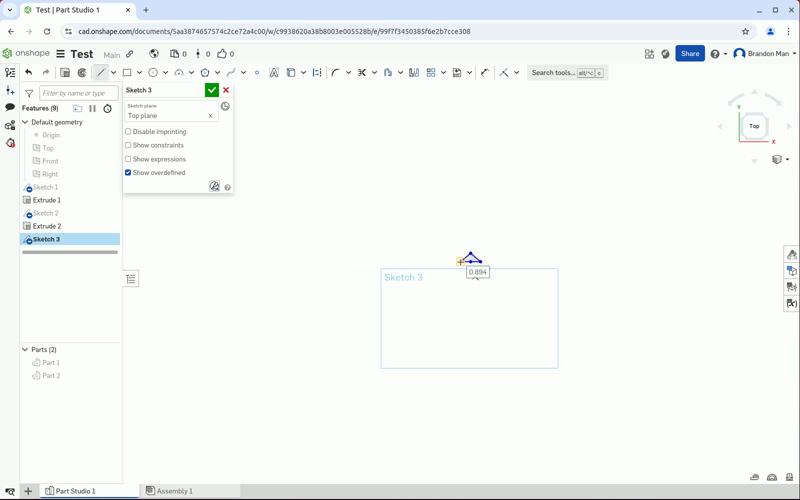
scroll(-6)
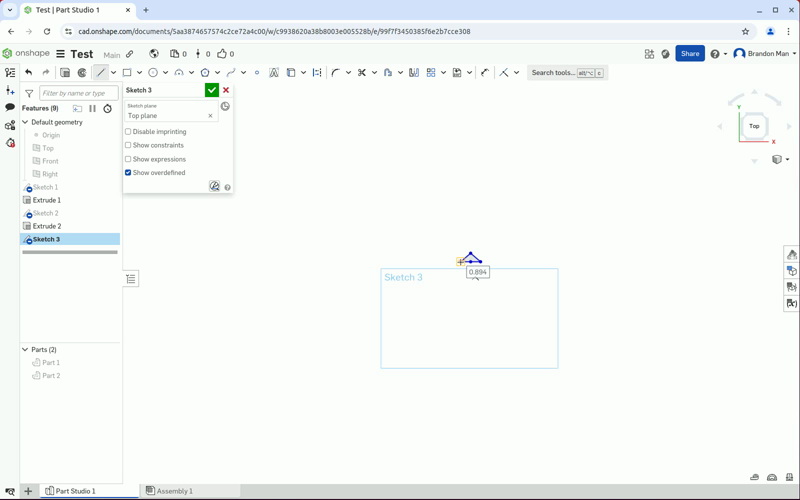
scroll(-6)
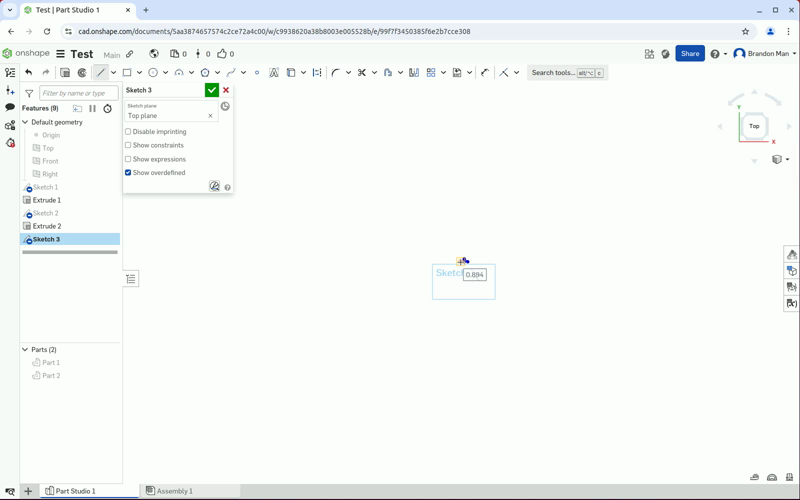
key(esc)
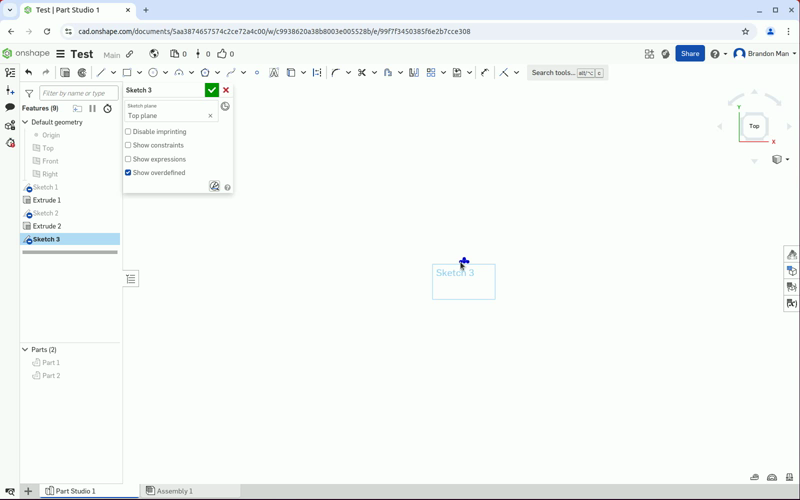
mouse_move(465, 260)
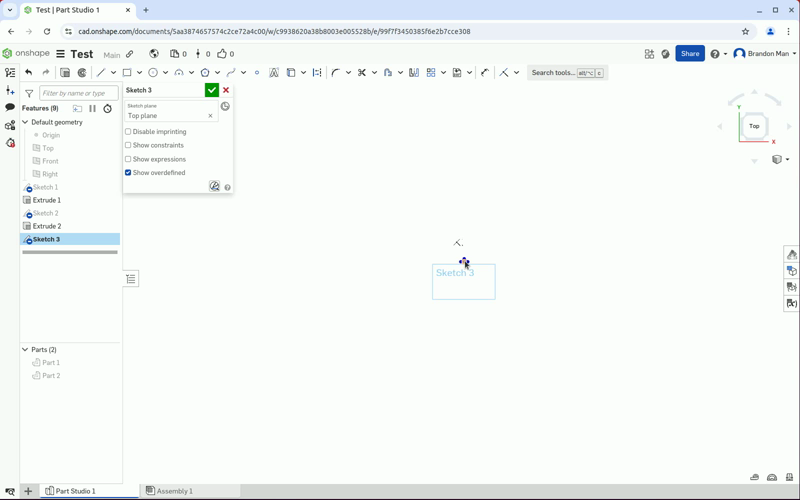
scroll(6)
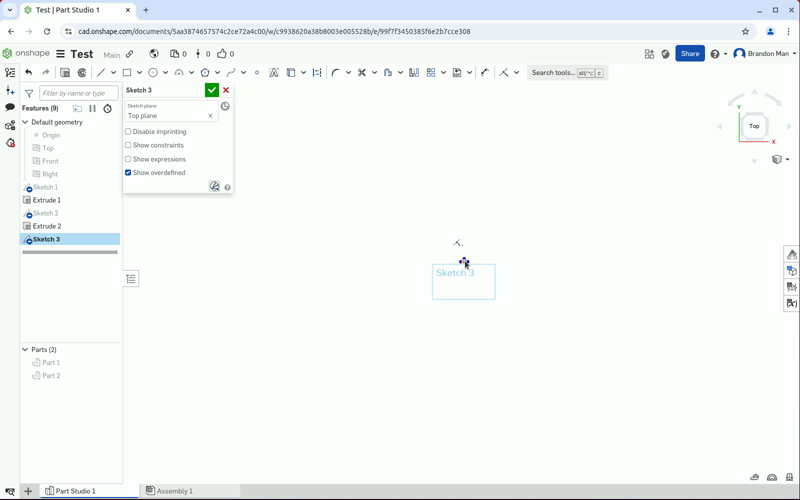
scroll(6)
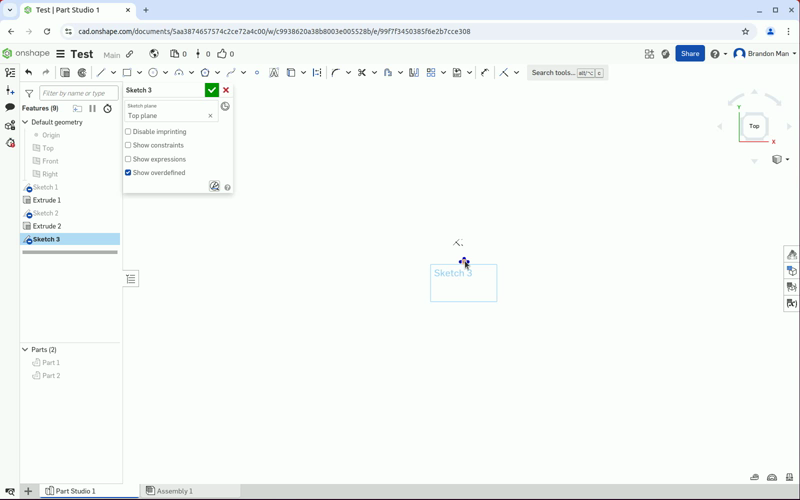
scroll(6)
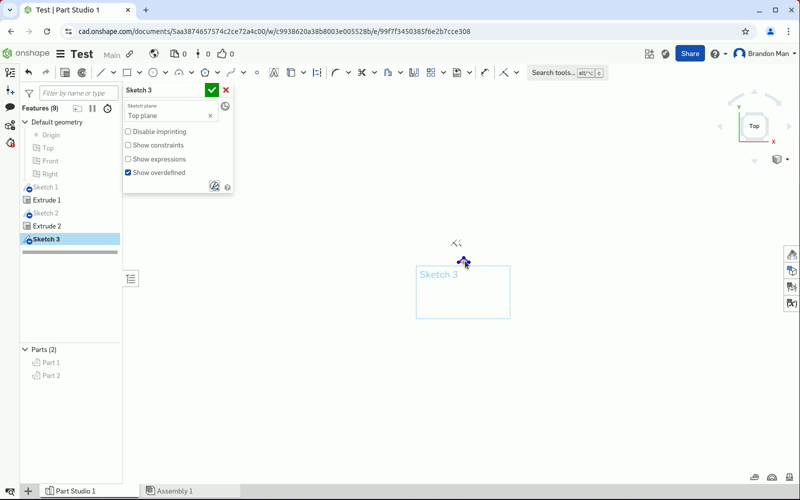
scroll(6)
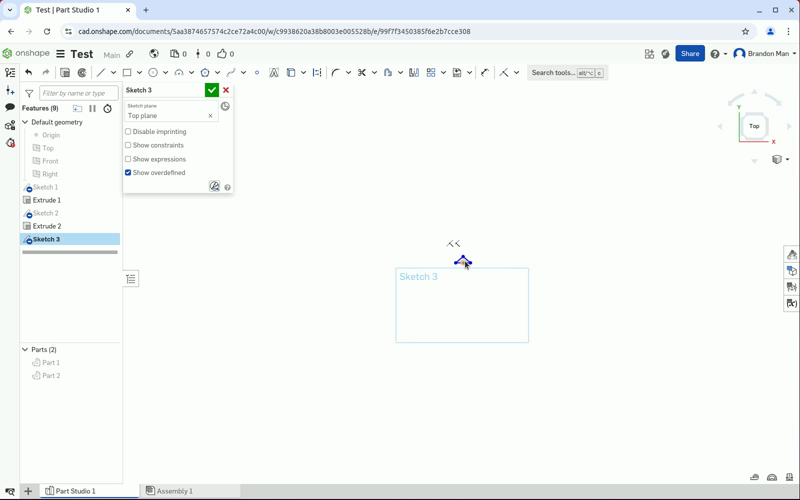
scroll(6)
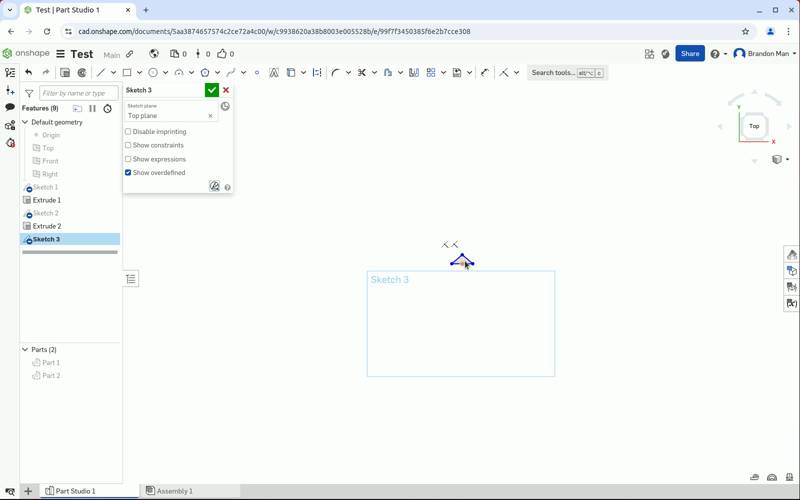
scroll(6)
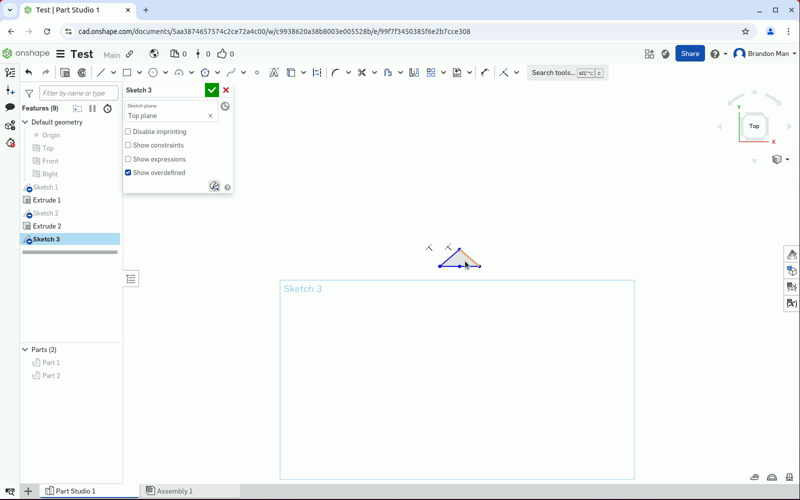
scroll(6)
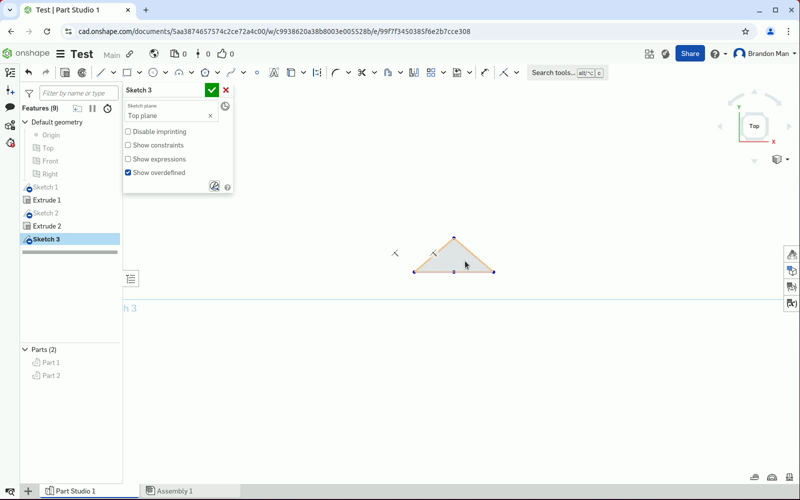
click(465, 260)
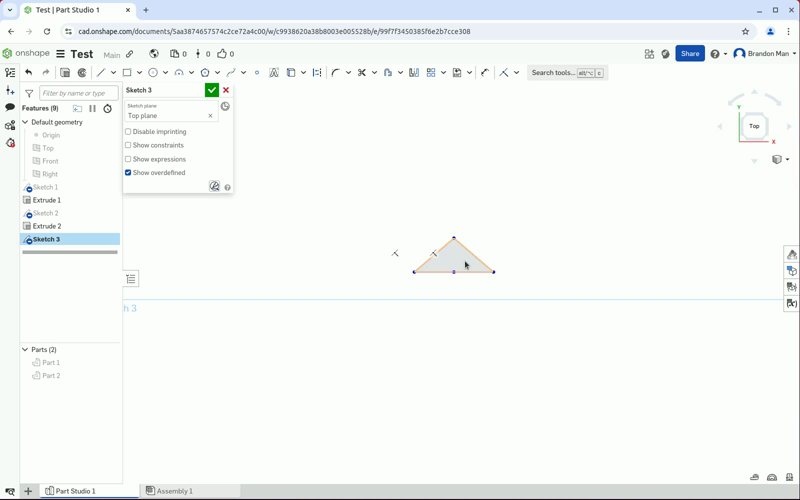
scroll(-6)
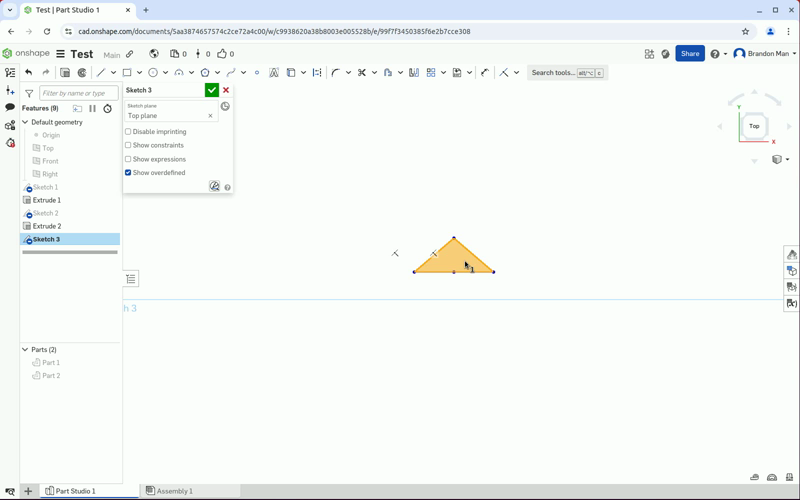
scroll(-6)
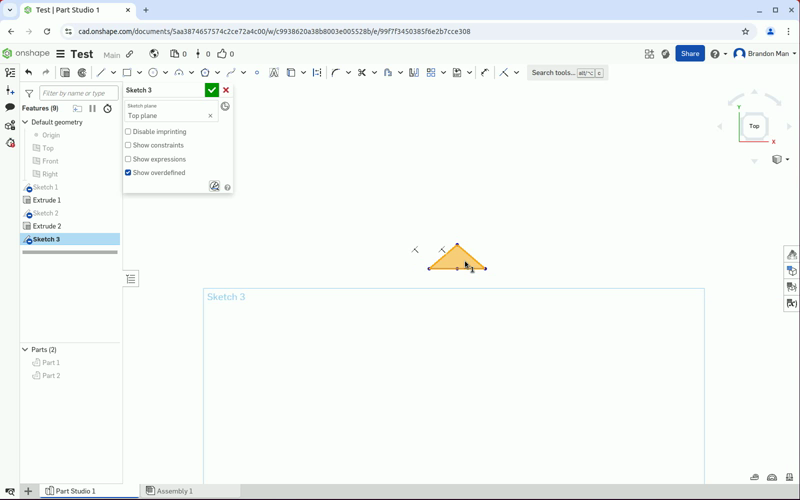
scroll(-6)
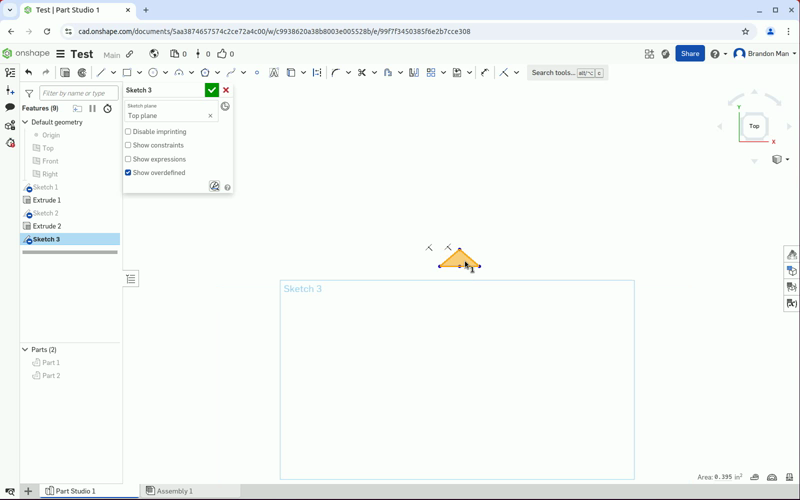
scroll(-6)
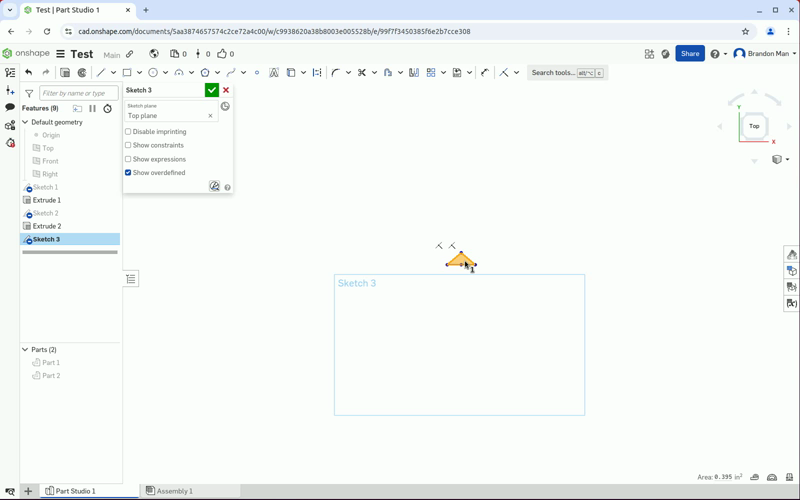
scroll(-6)
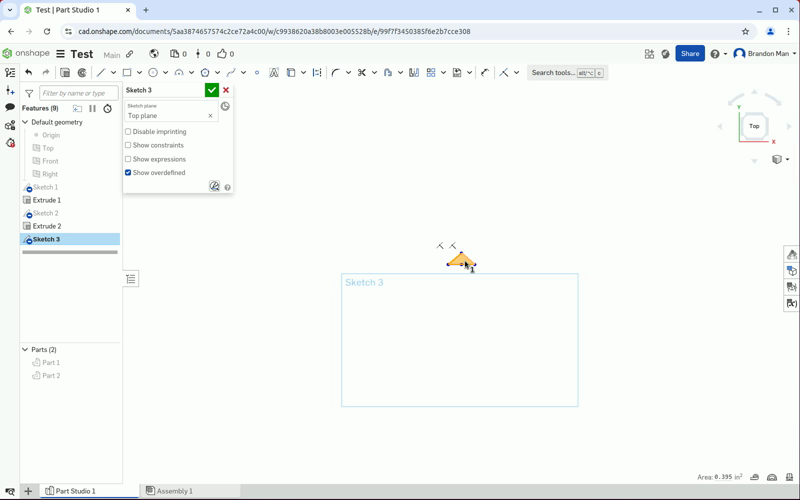
scroll(-6)
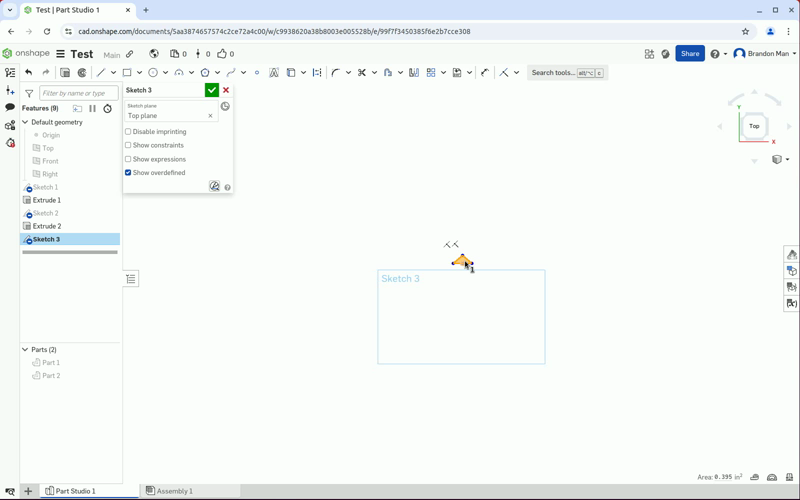
scroll(-6)
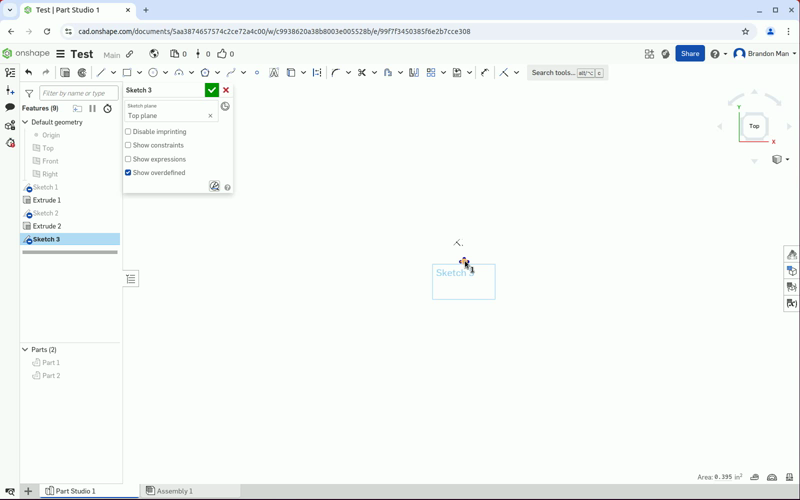
mouse_move(73, 352)
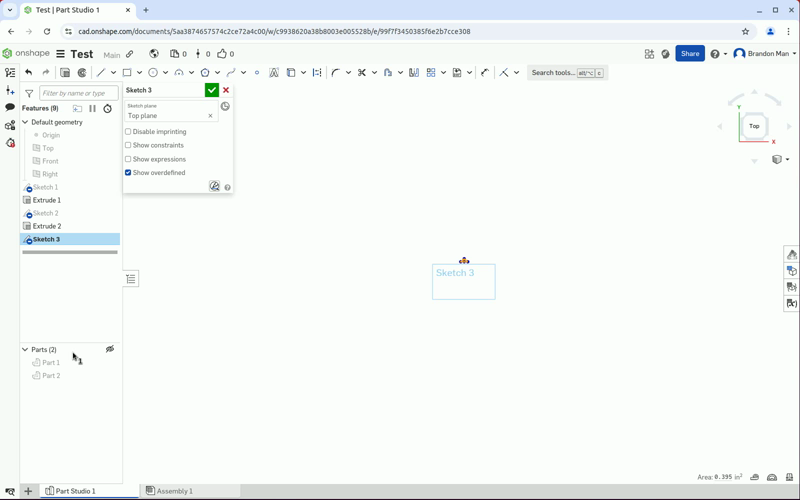
key(shift+y)
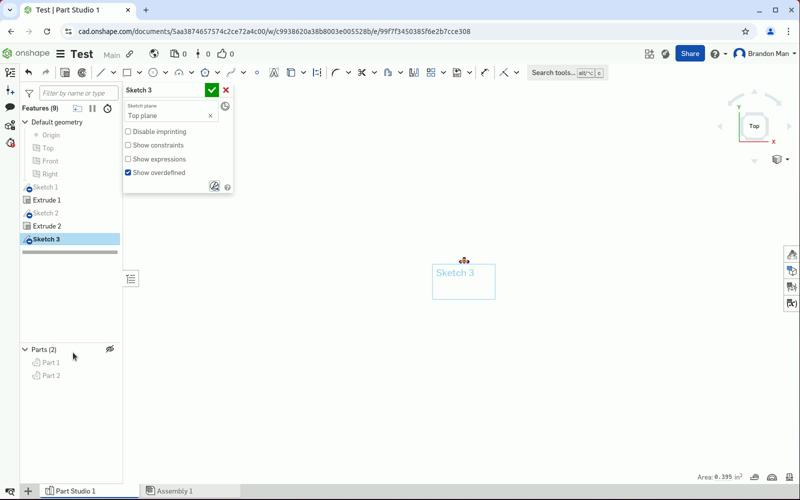
key(shift+e)
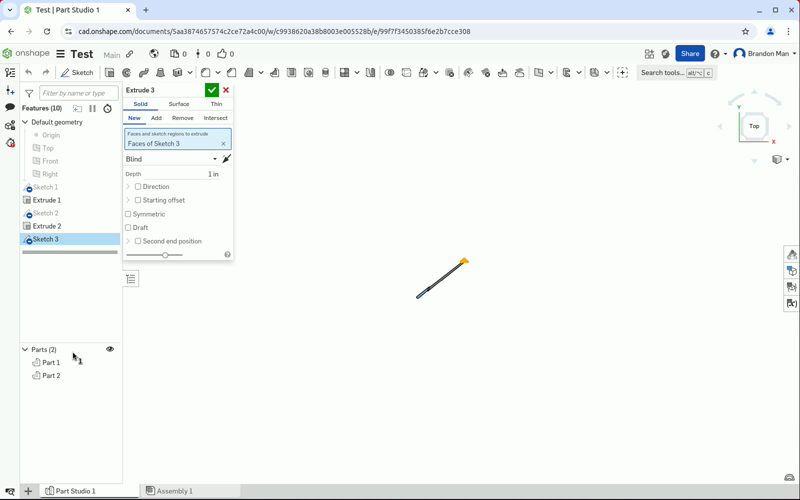
mouse_move(143, 106)
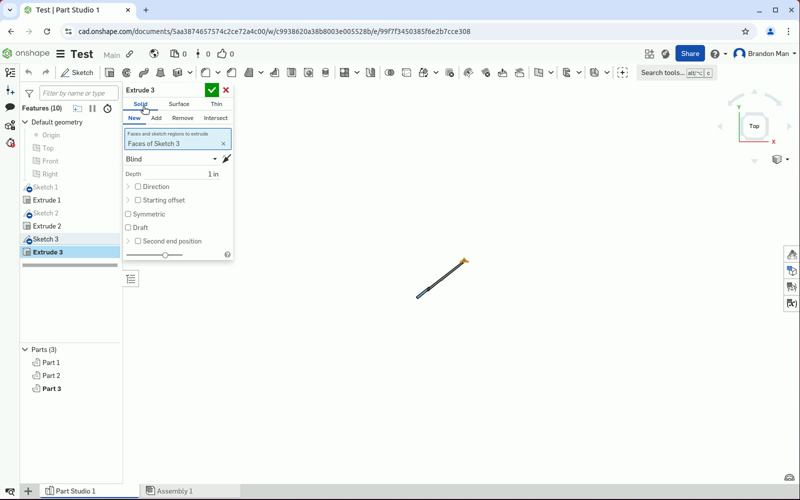
click(143, 106)
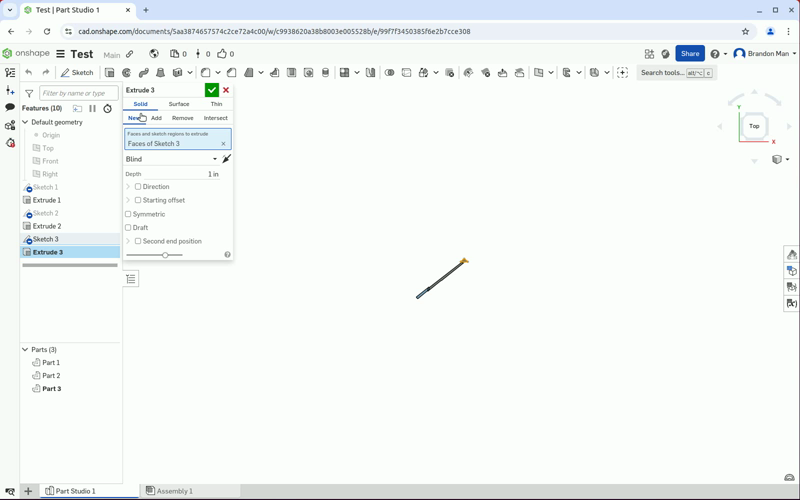
mouse_move(137, 120)
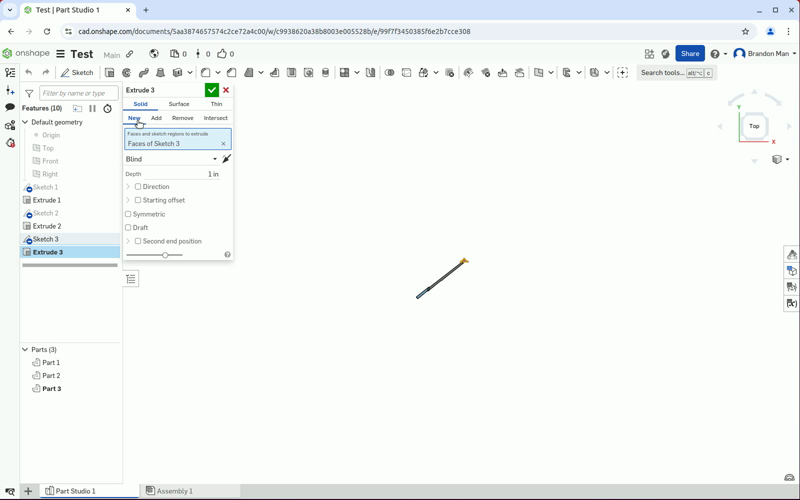
click(137, 120)
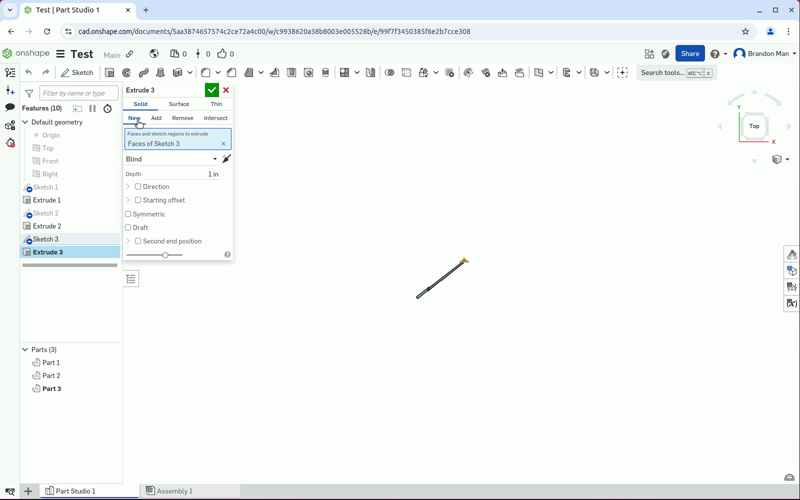
key(tab, 4)
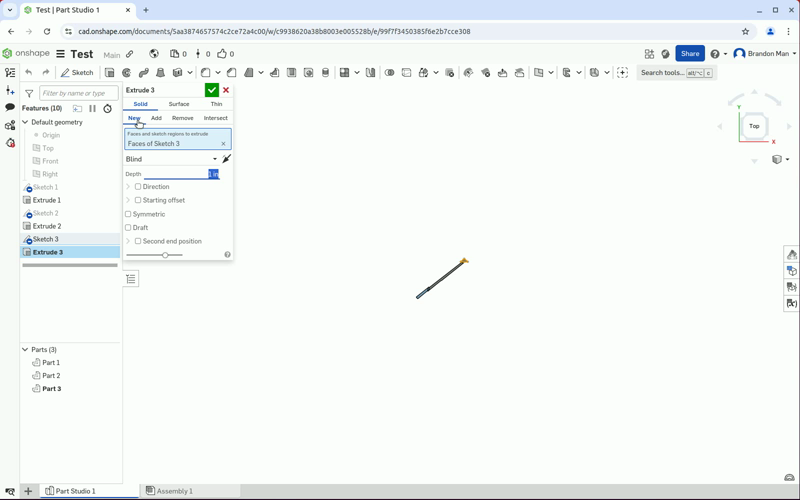
text(23.108)
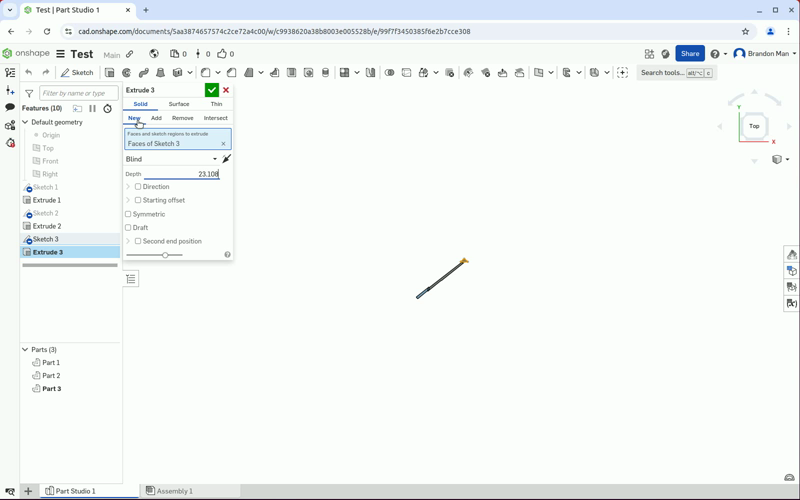
key(tab, 3)
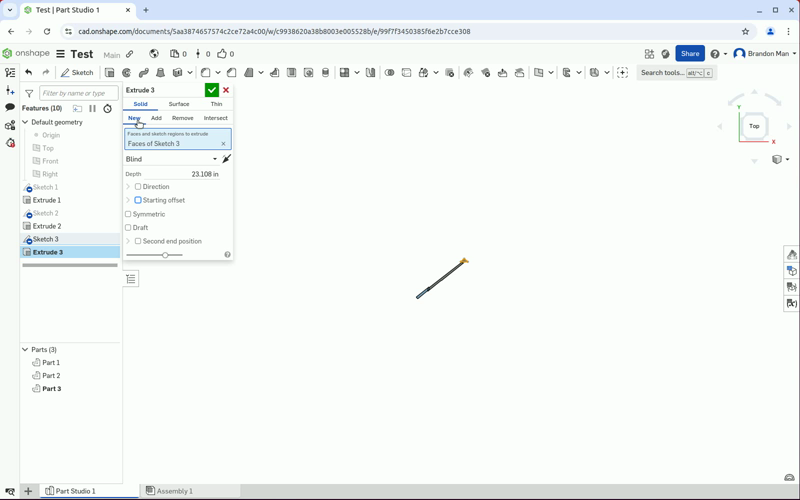
key(tab, 2)
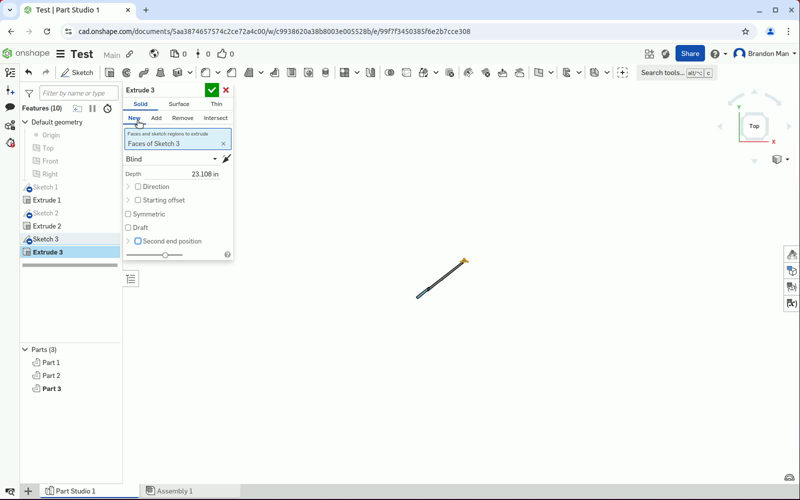
key(space)
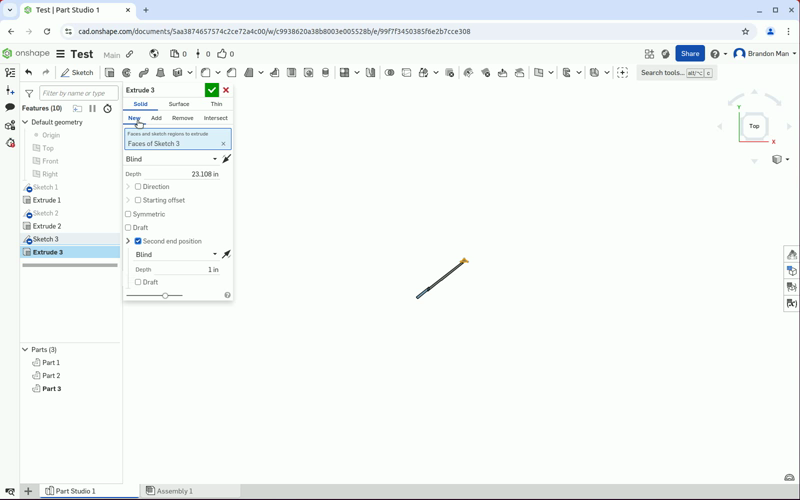
key(tab, 3)
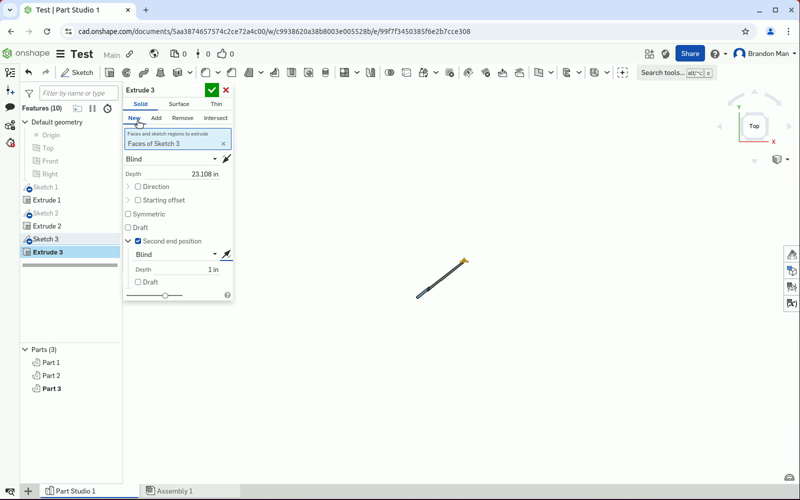
text(1.204)
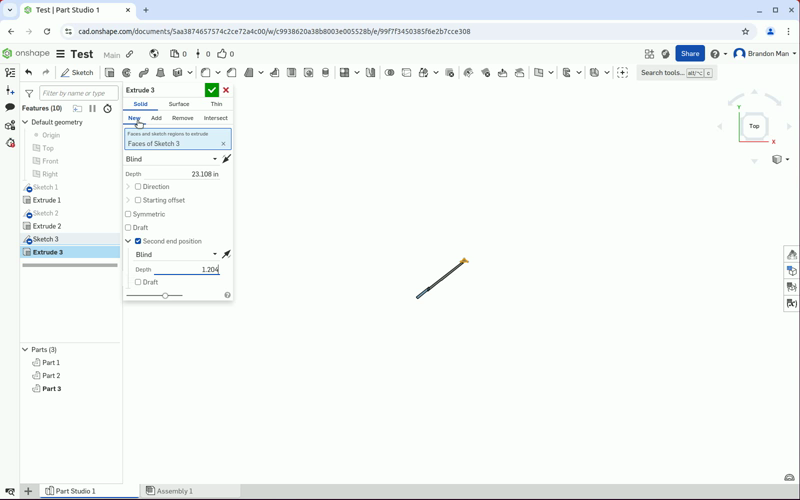
key(enter)
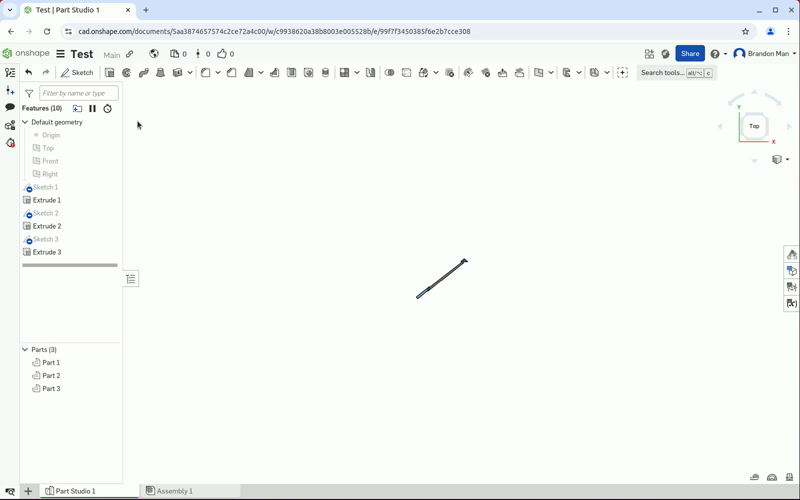
key(shift+h)
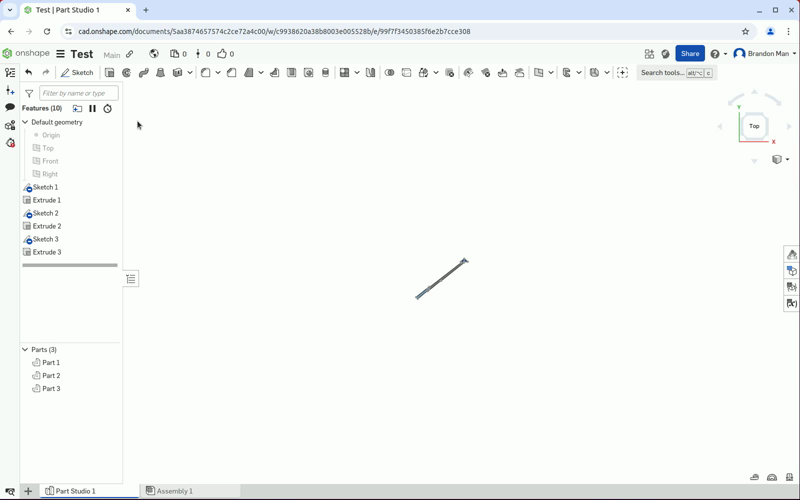
key(shift+h)
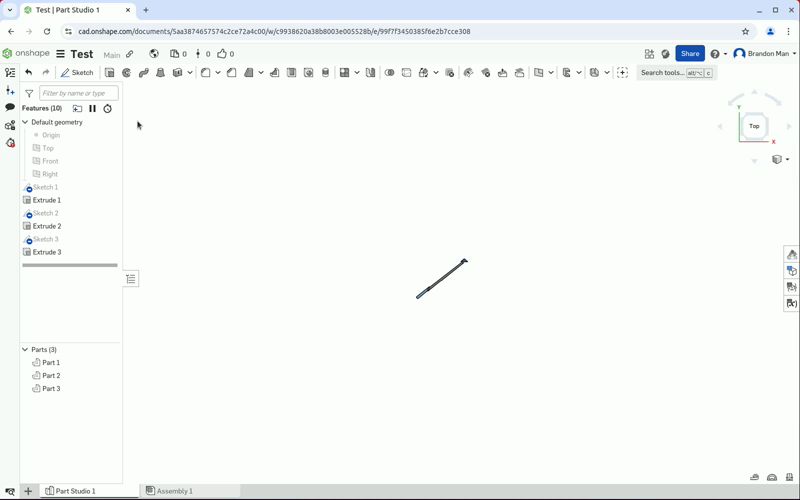
mouse_move(73, 189)
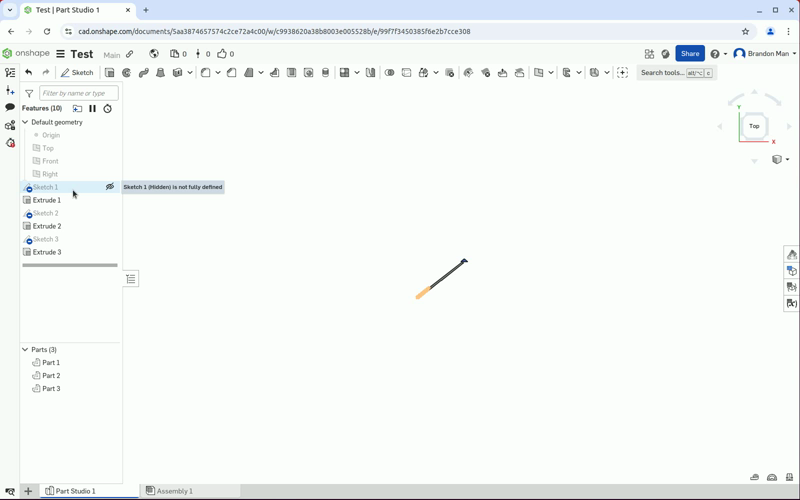
click(73, 189)
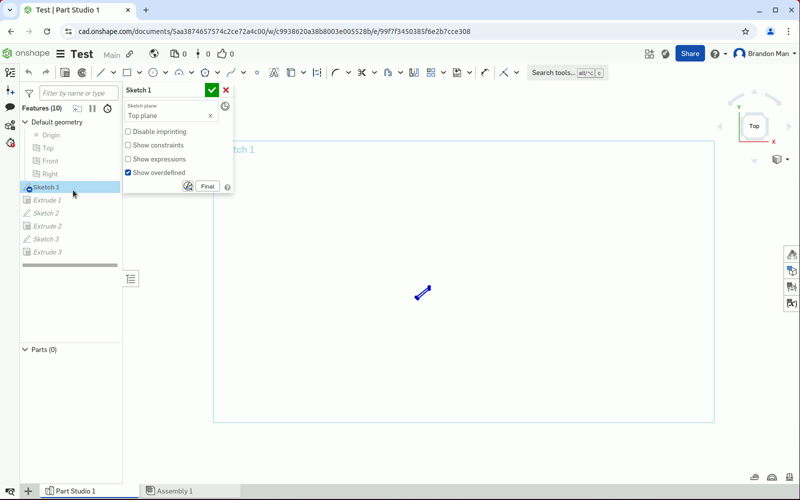
mouse_move(229, 92)
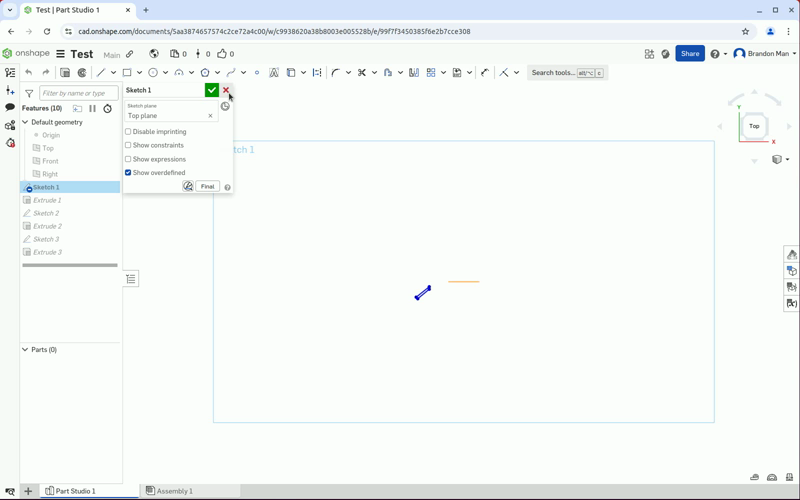
click(229, 92)
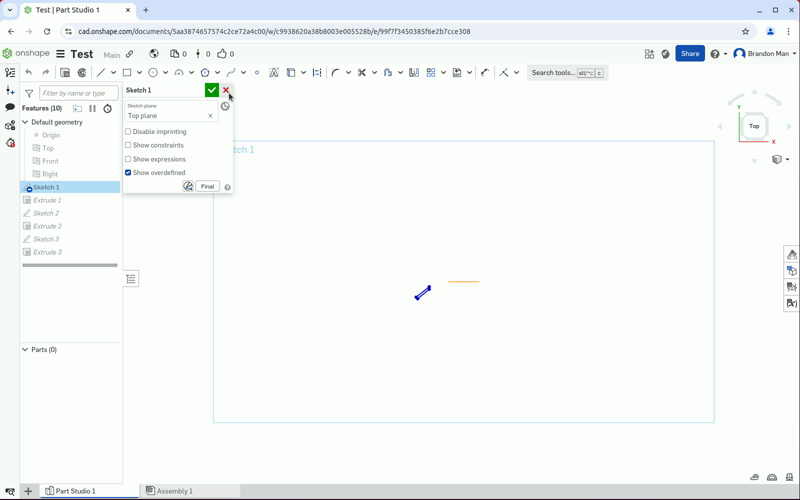
key(shift+s)
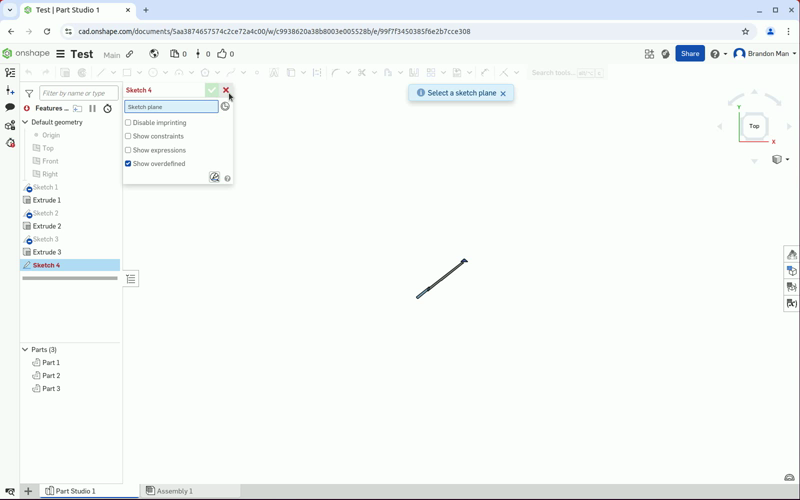
mouse_move(73, 150)
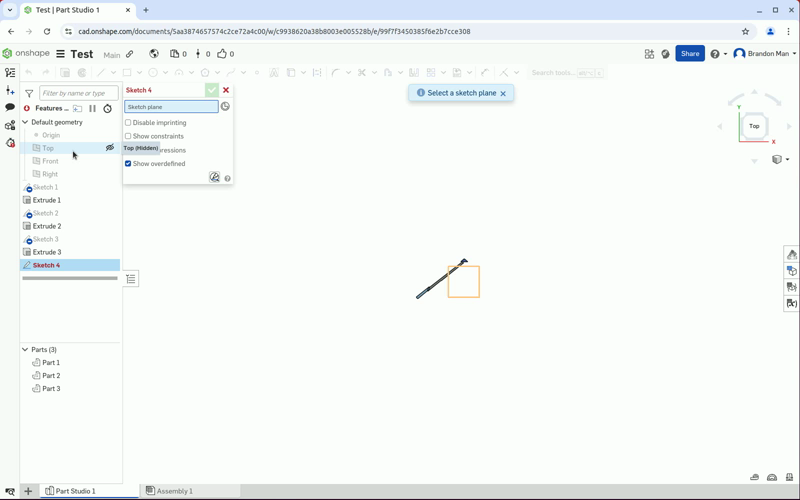
click(73, 150)
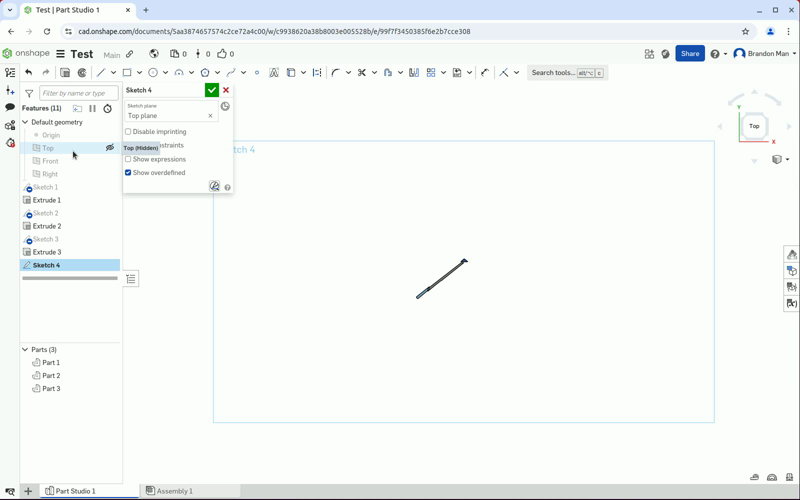
mouse_move(73, 352)
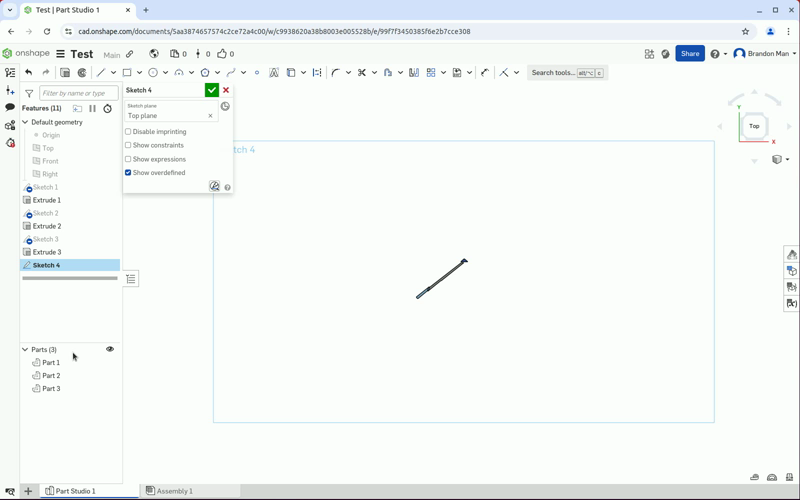
key(y)
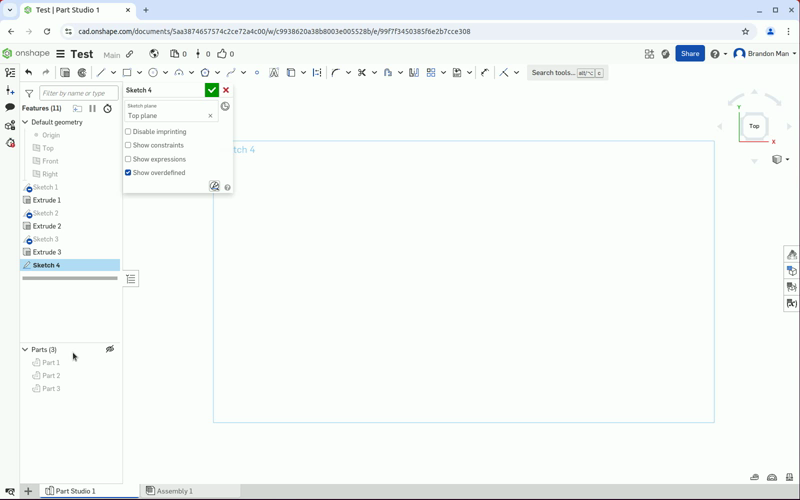
key(l)
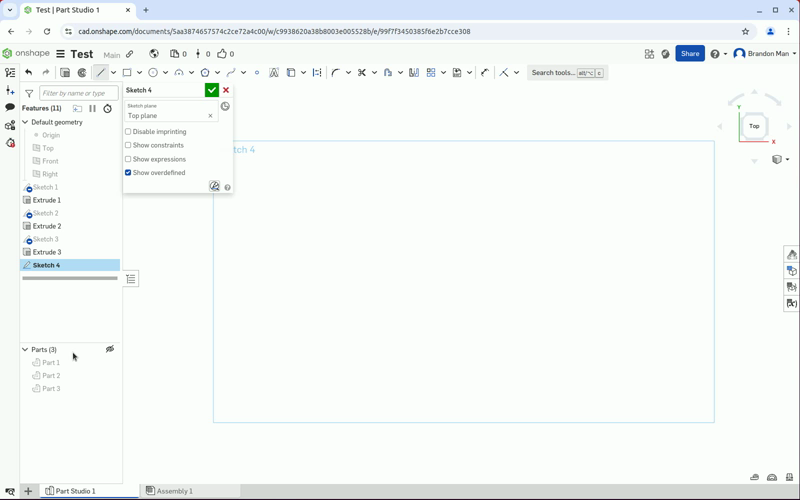
key_down(shift)
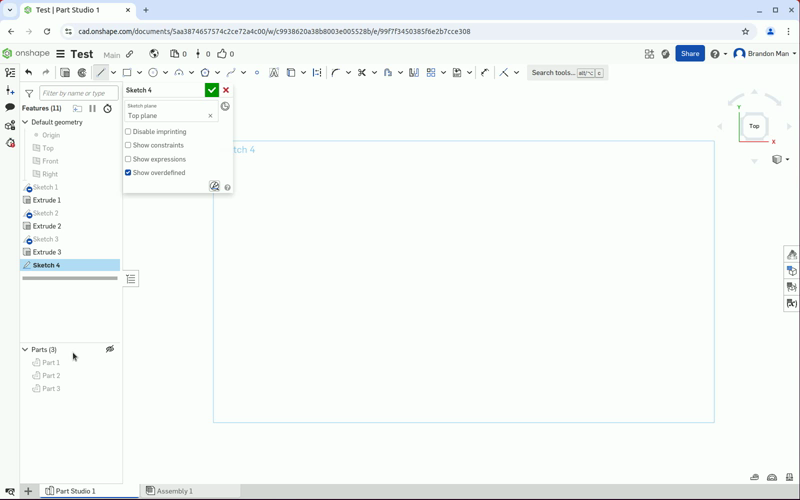
mouse_move(463, 261)
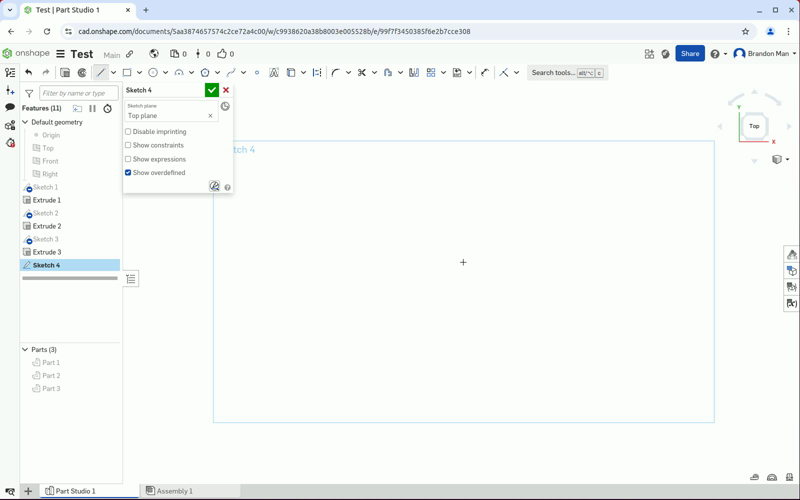
click(463, 261)
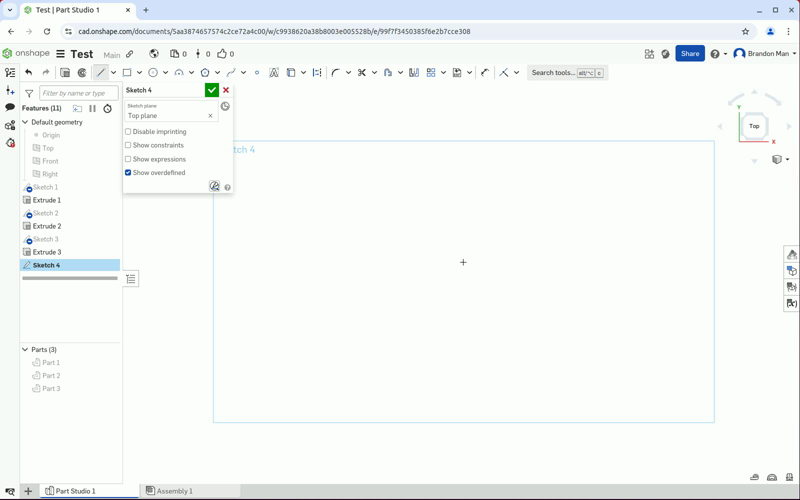
key_up(shift)
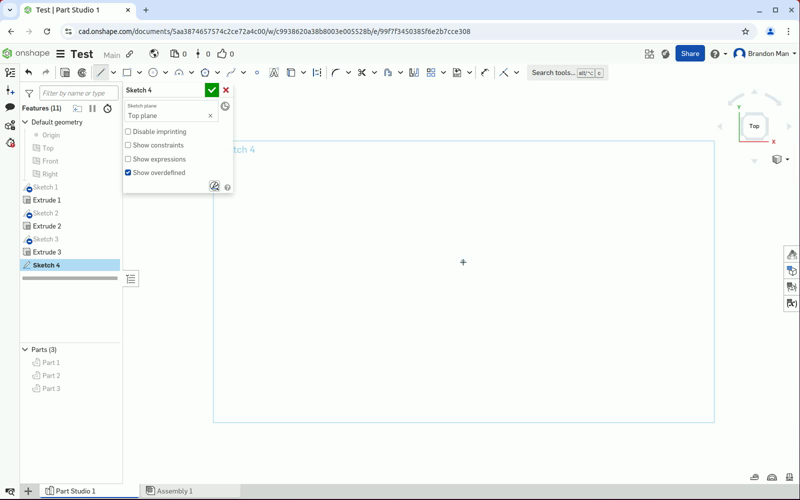
key_down(shift)
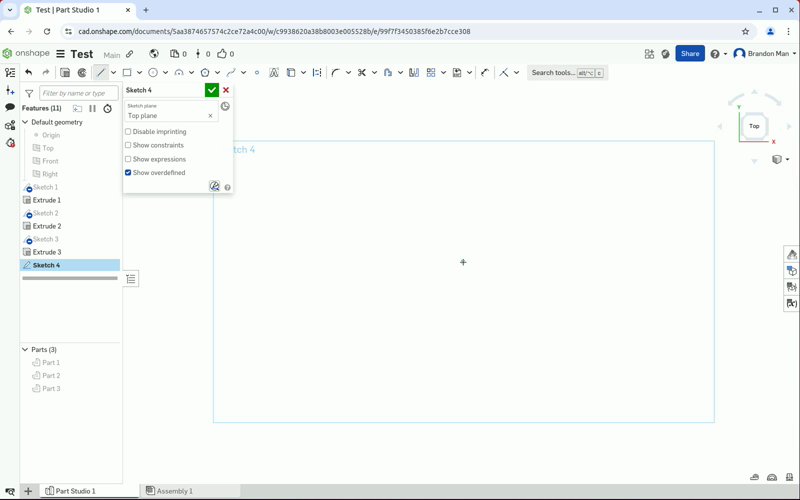
mouse_move(493, 261)
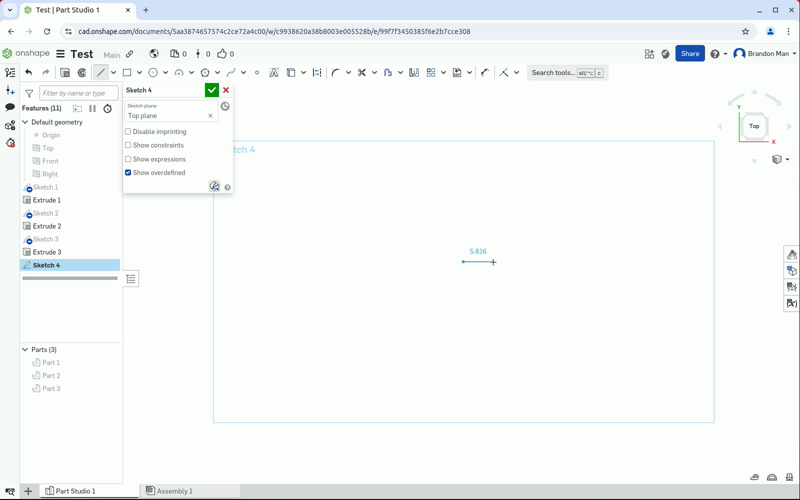
mouse_move(486, 279)
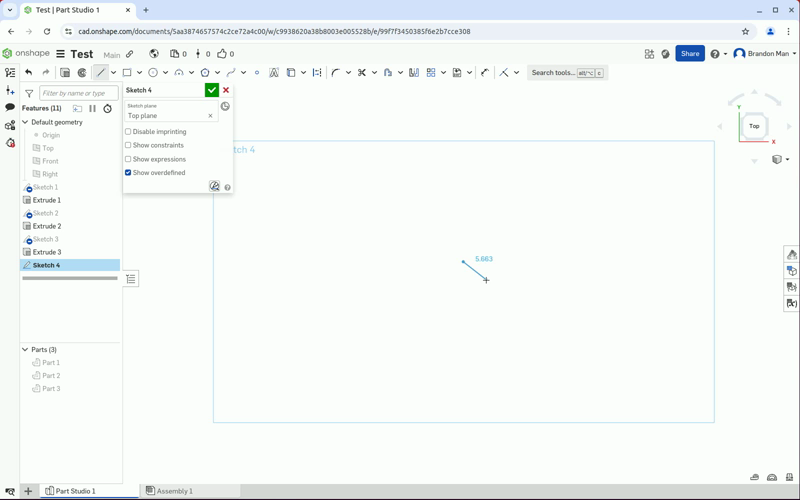
click(486, 279)
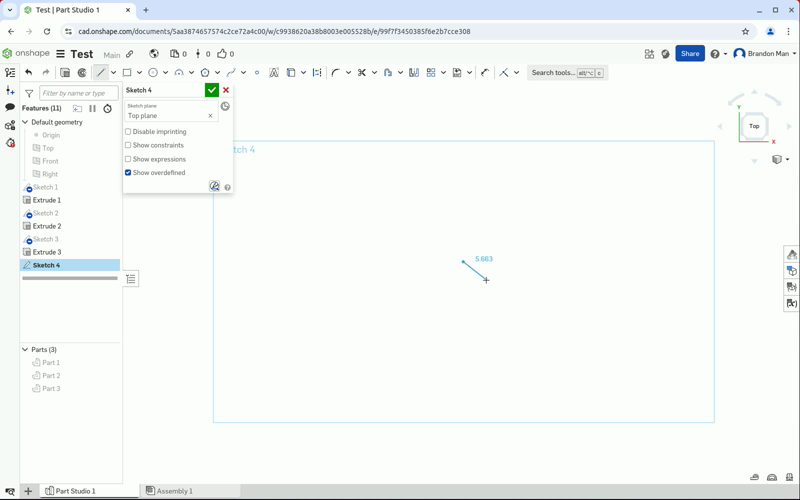
key_up(shift)
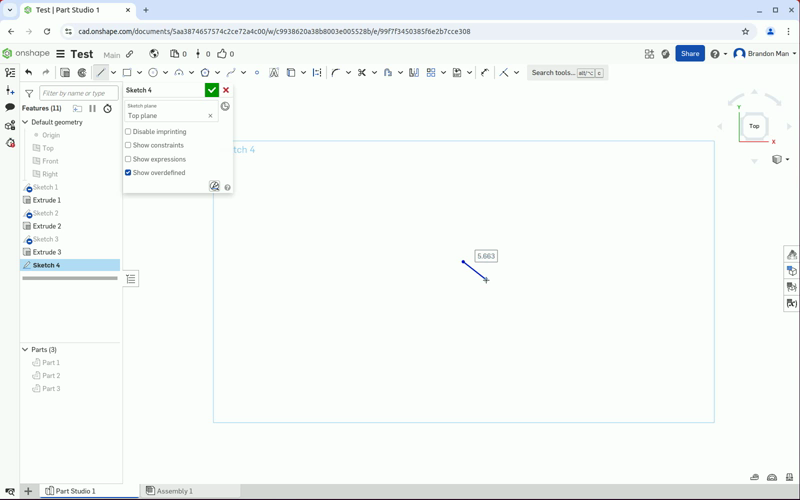
key_down(shift)
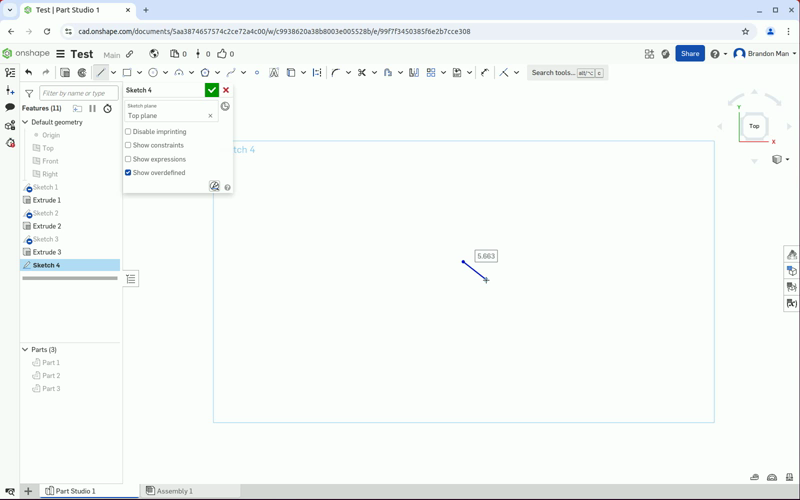
key_up(shift)
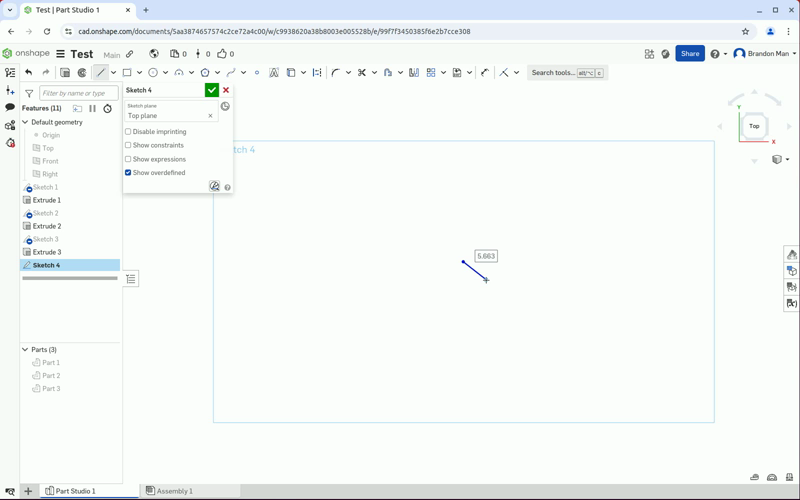
key_down(shift)
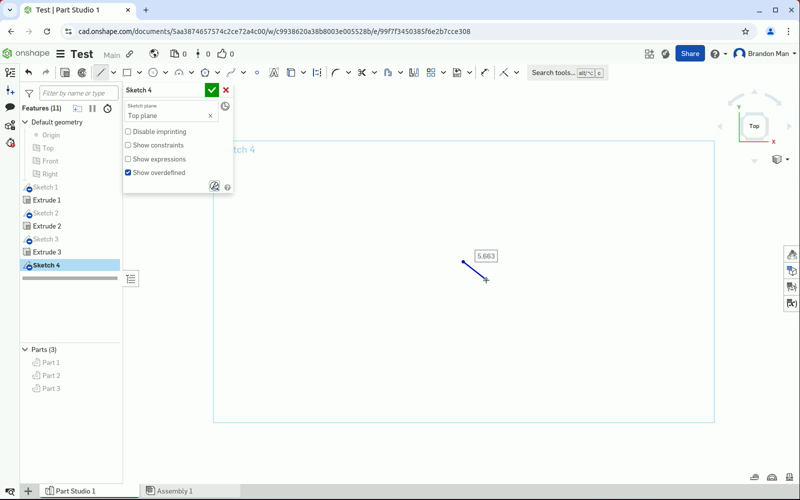
mouse_move(516, 280)
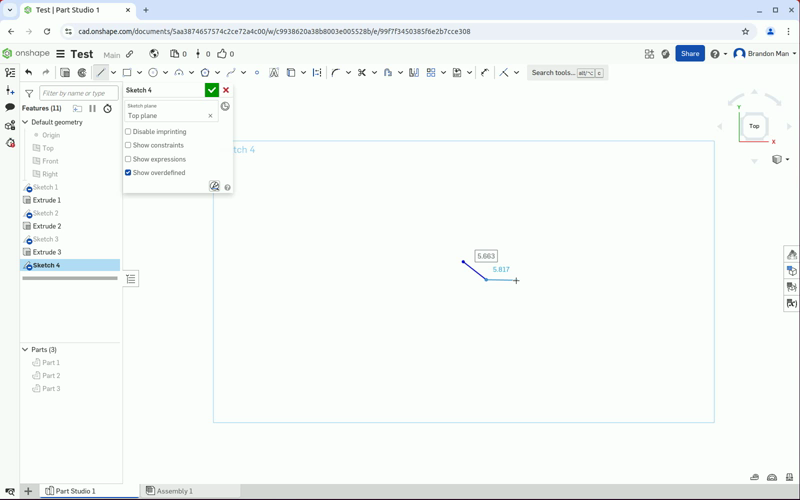
mouse_move(499, 290)
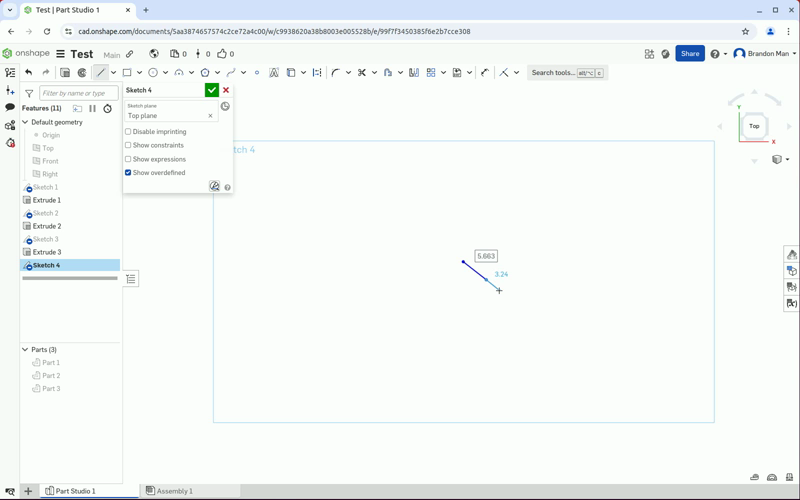
click(499, 290)
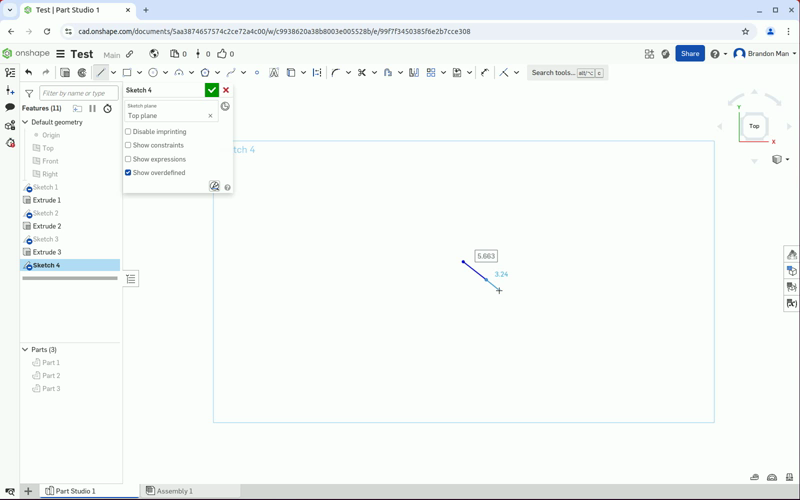
key_up(shift)
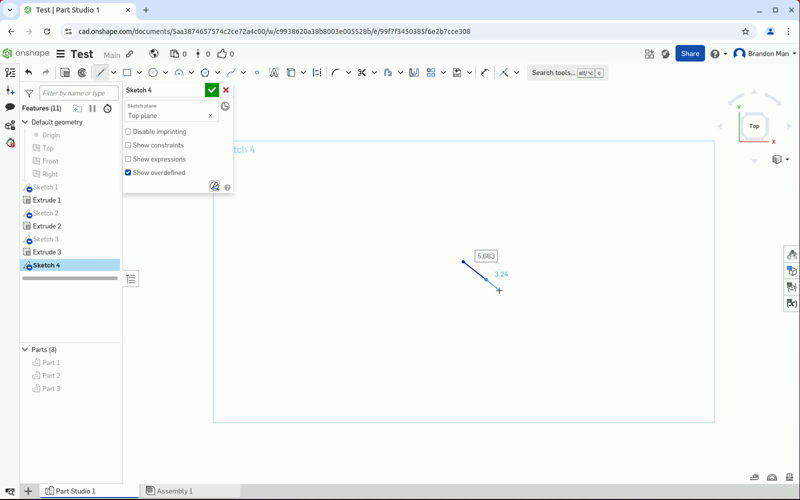
key_down(shift)
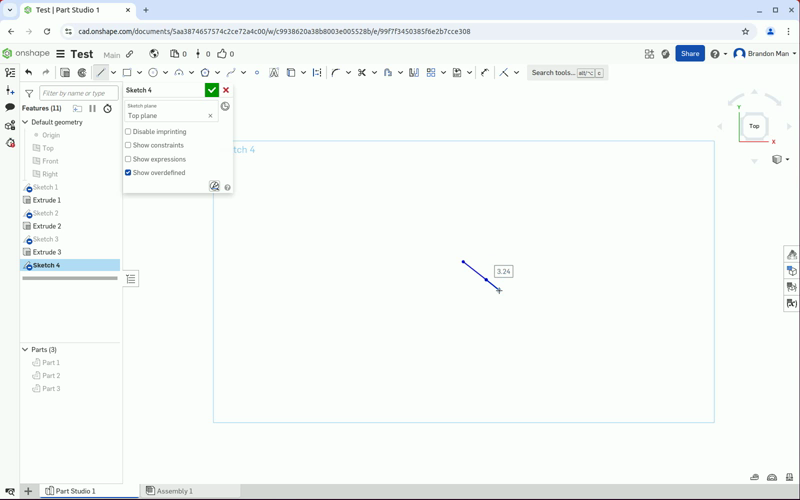
mouse_move(529, 290)
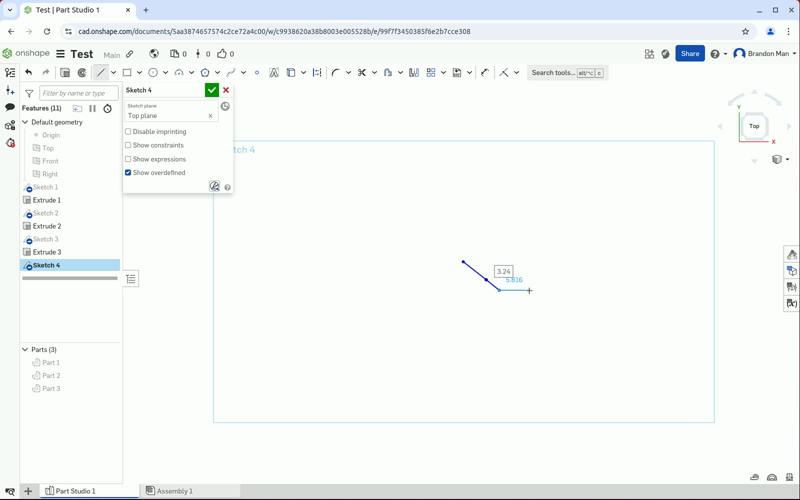
mouse_move(499, 288)
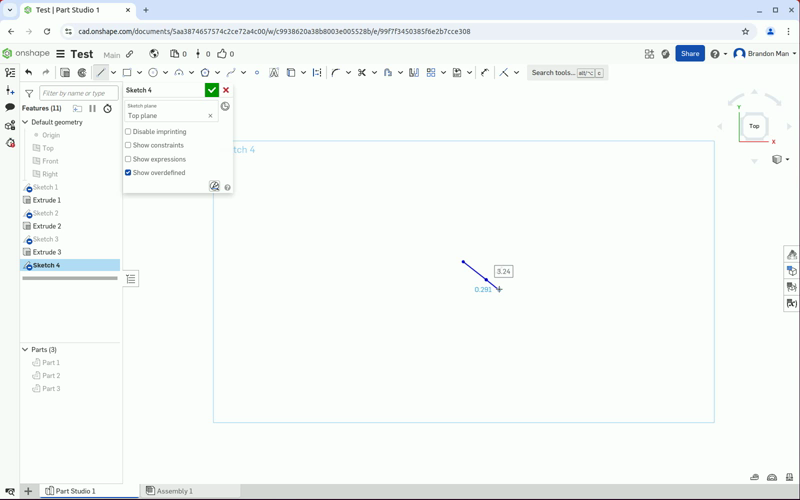
scroll(6)
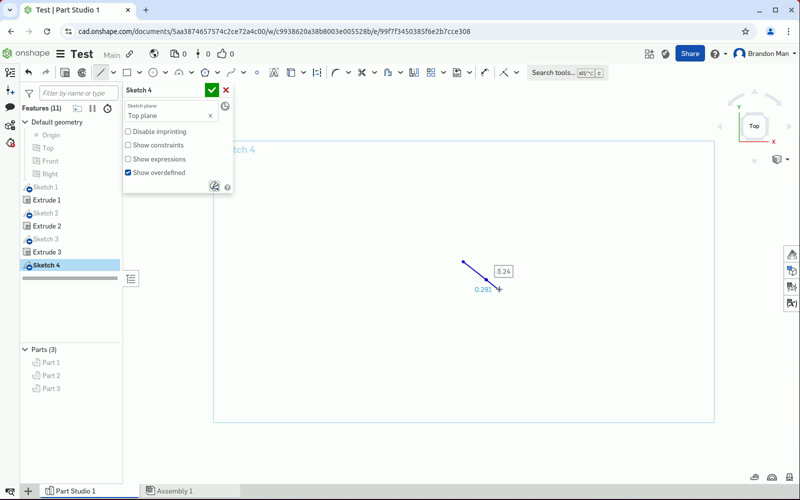
scroll(6)
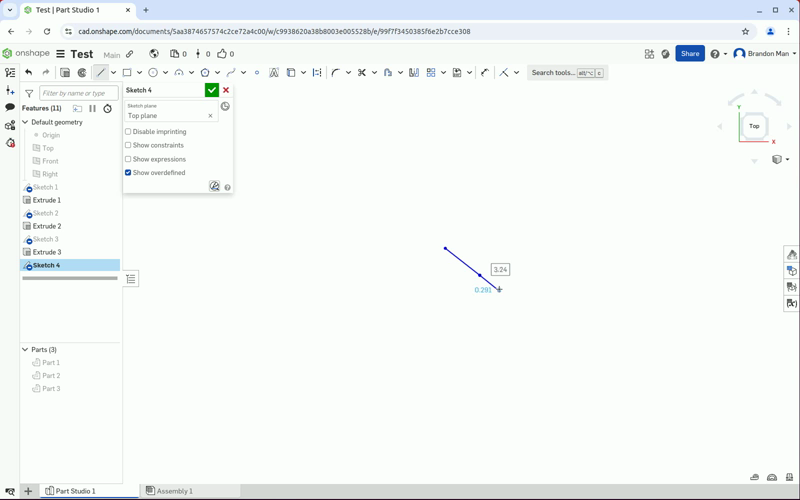
scroll(6)
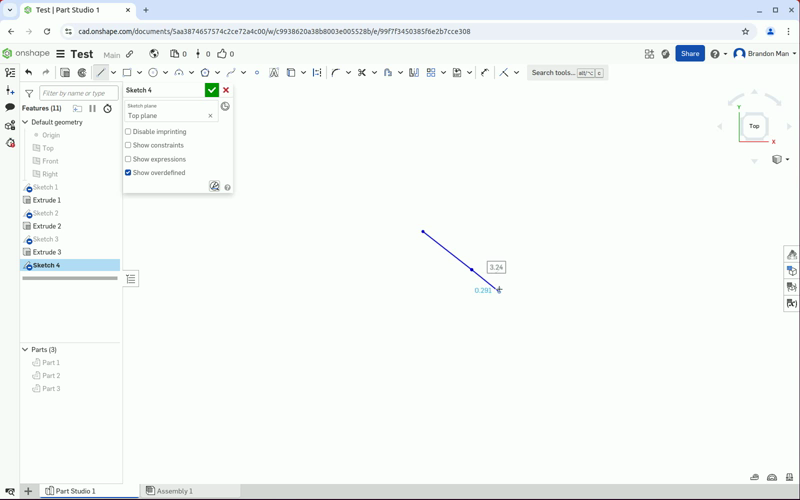
scroll(6)
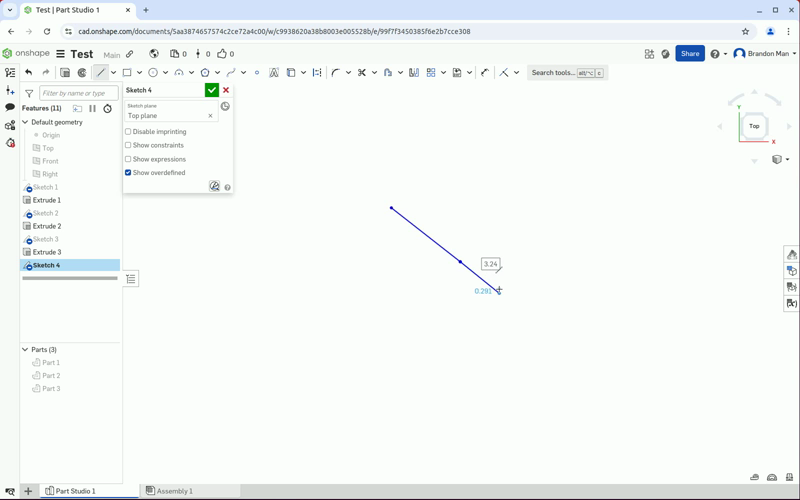
scroll(6)
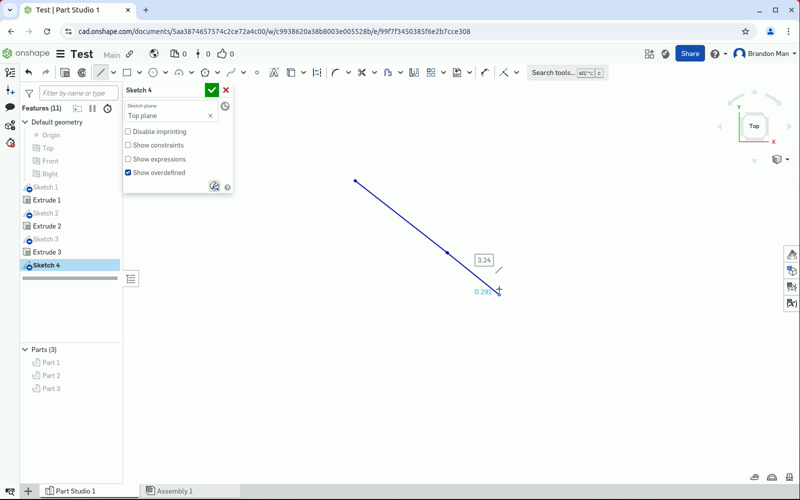
scroll(6)
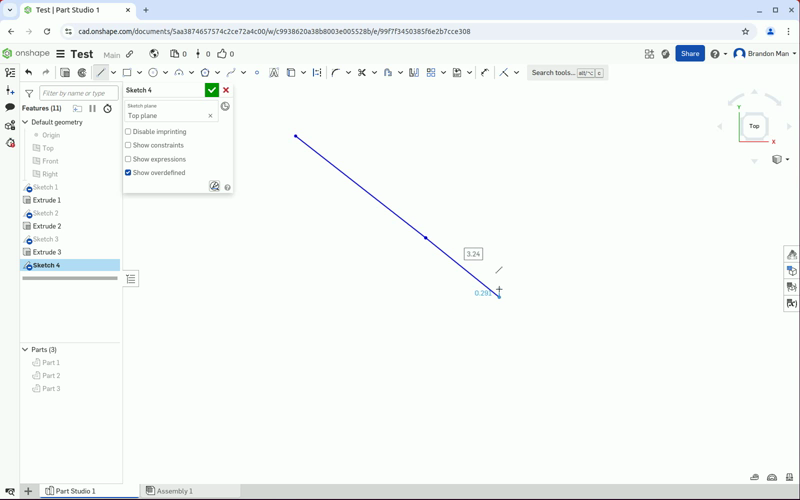
scroll(6)
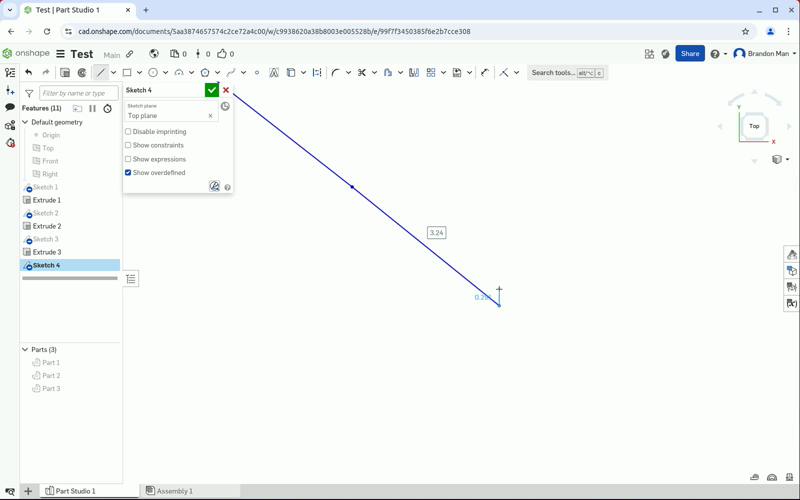
click(499, 288)
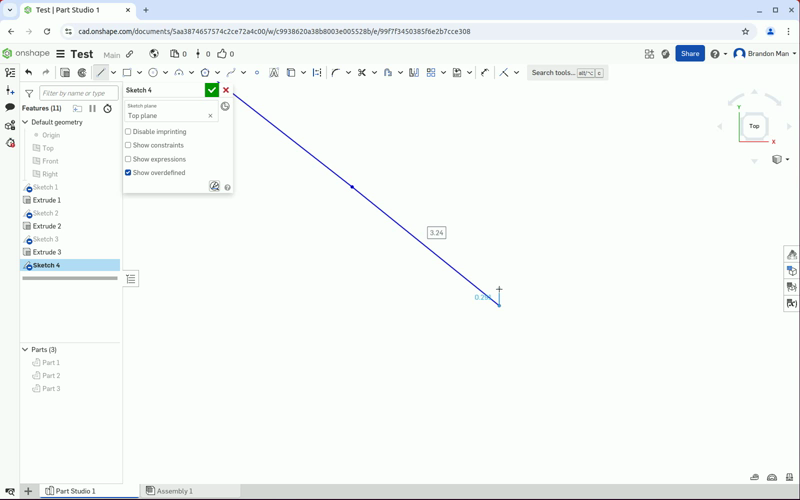
scroll(-6)
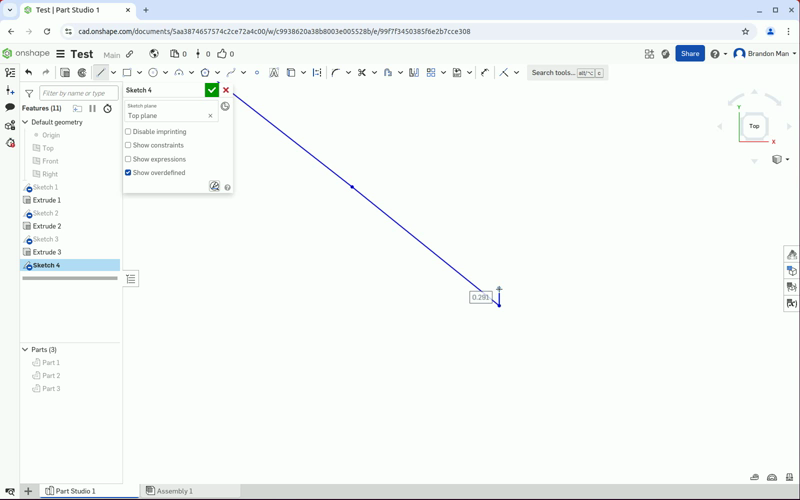
scroll(-6)
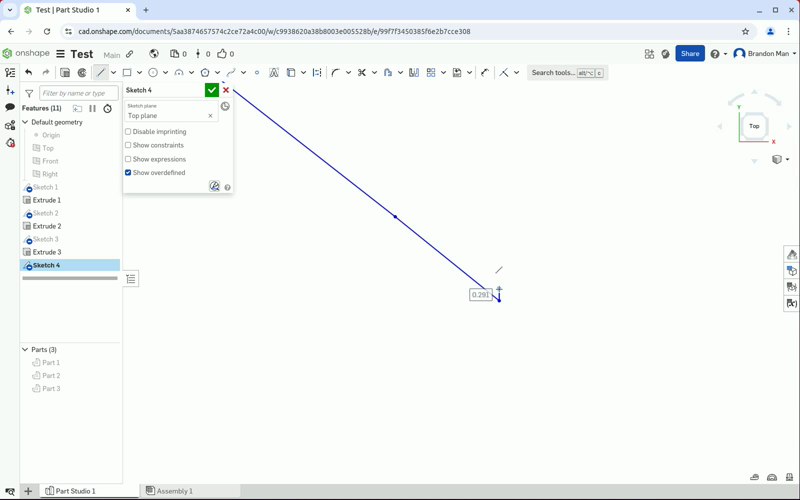
scroll(-6)
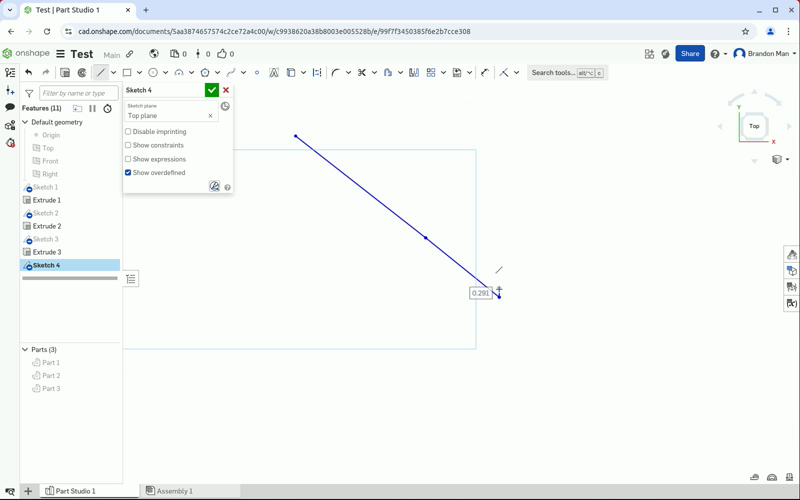
scroll(-6)
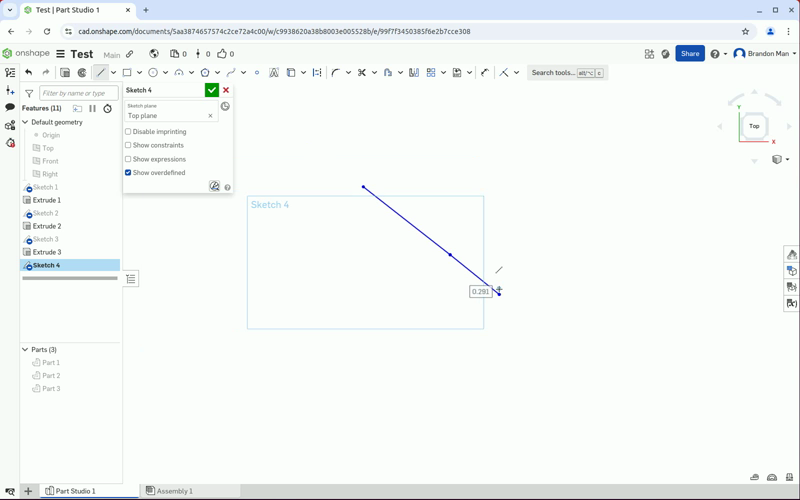
scroll(-6)
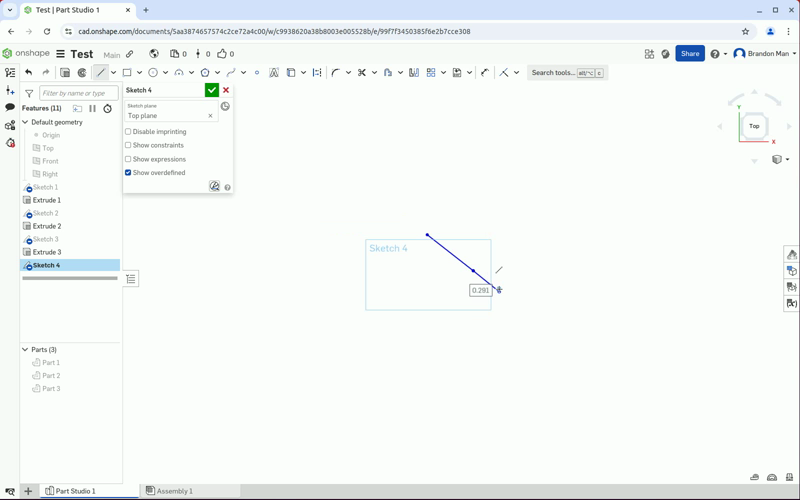
scroll(-6)
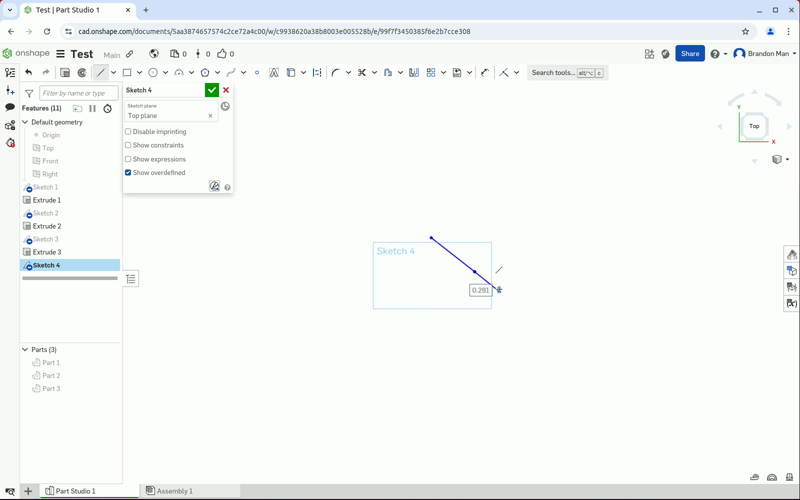
scroll(-6)
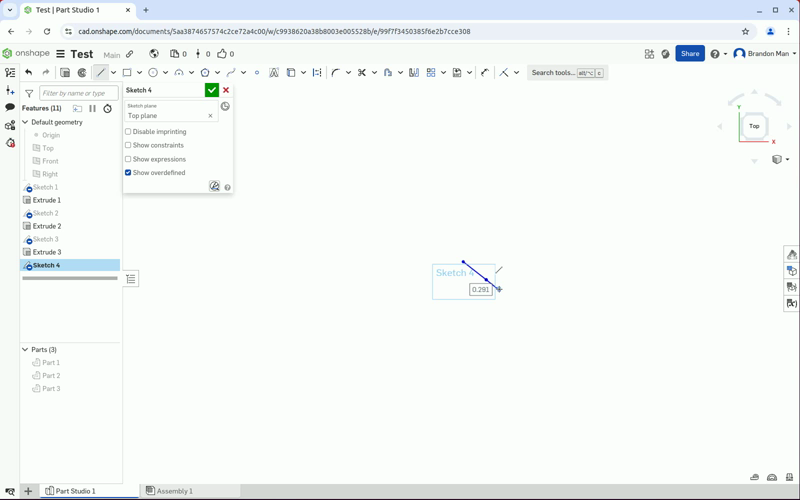
key_up(shift)
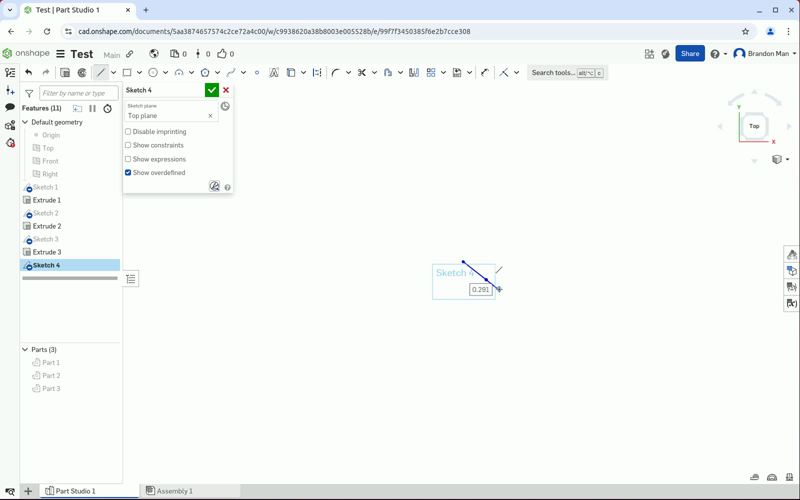
key_down(shift)
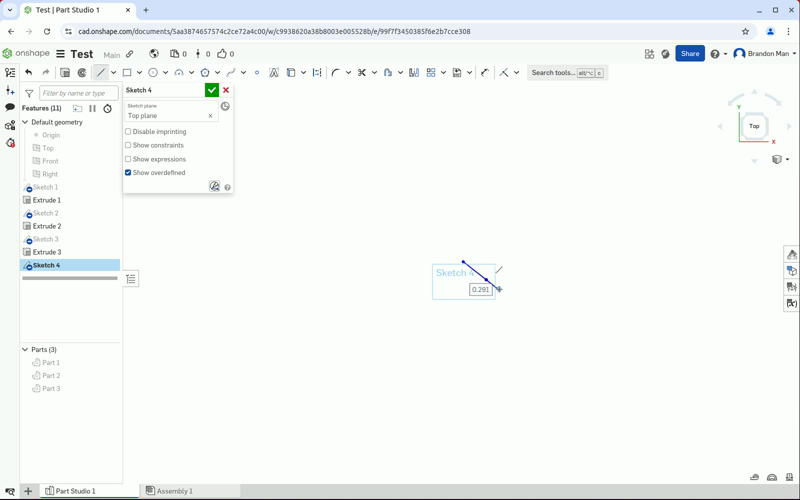
mouse_move(529, 288)
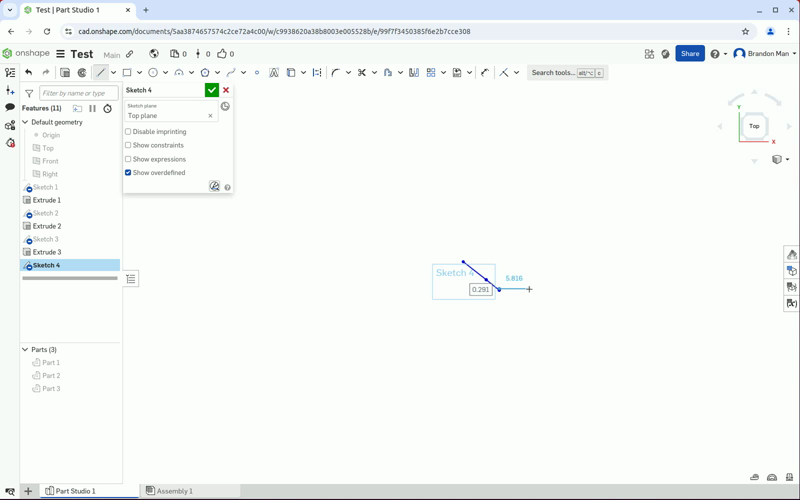
mouse_move(465, 261)
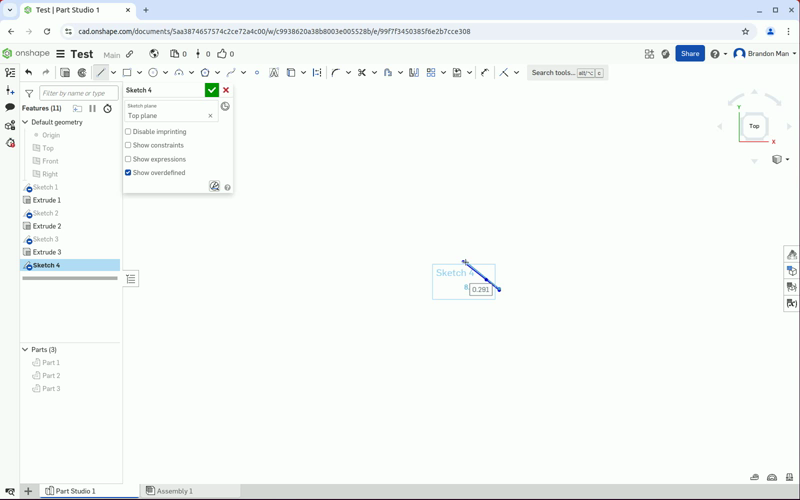
scroll(6)
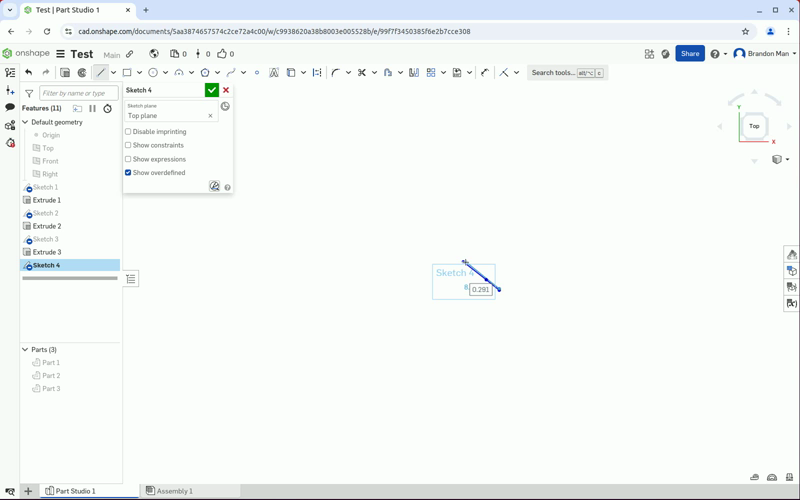
scroll(6)
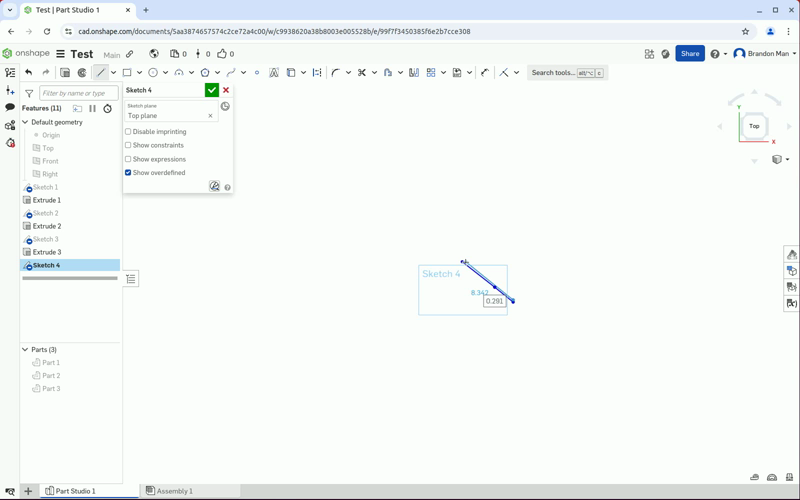
scroll(6)
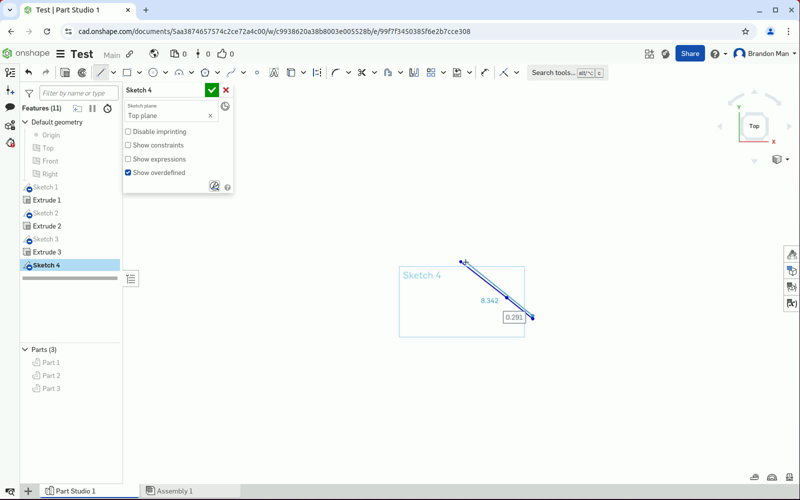
scroll(6)
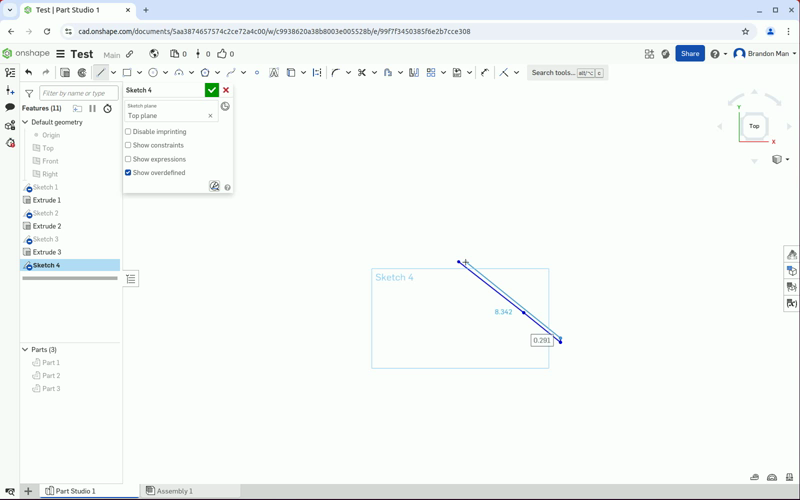
scroll(6)
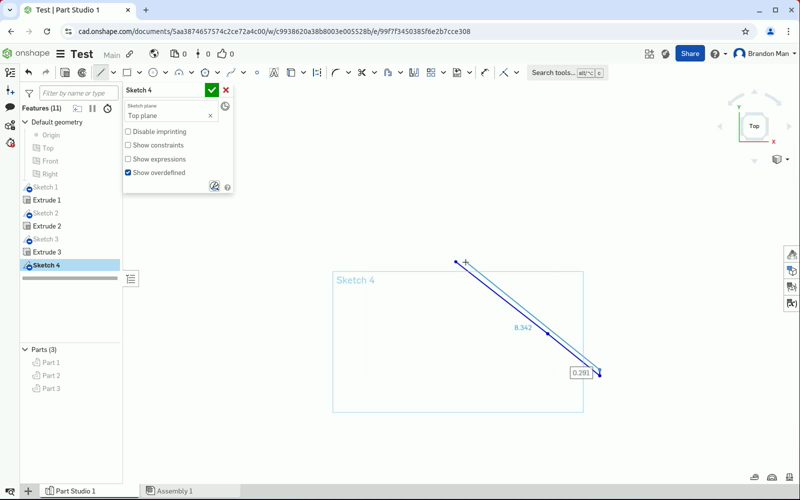
scroll(6)
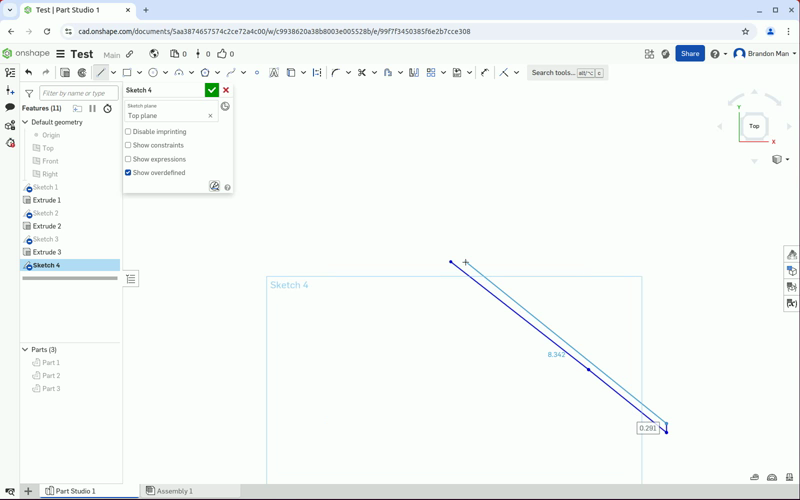
scroll(6)
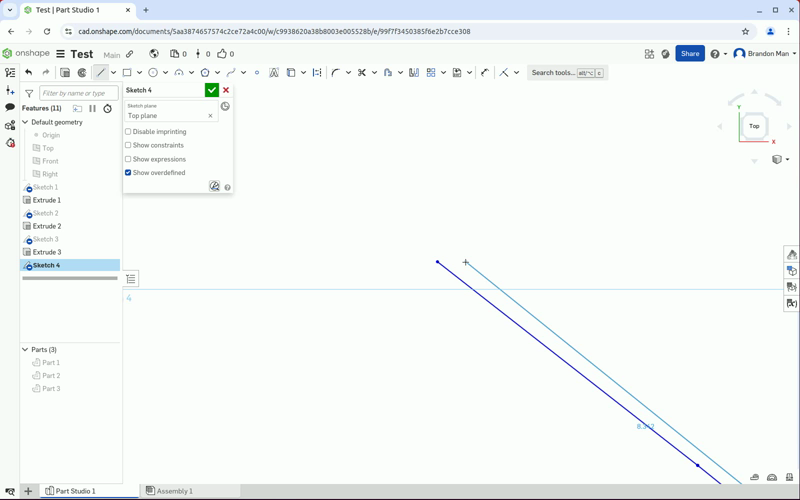
click(465, 261)
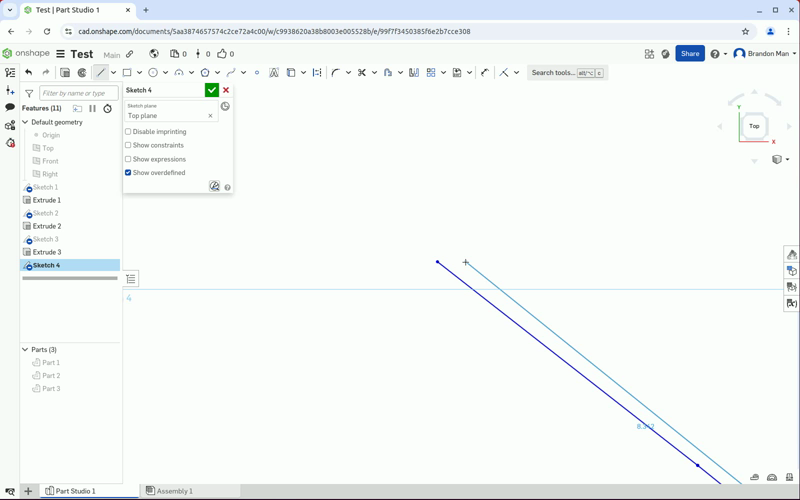
scroll(-6)
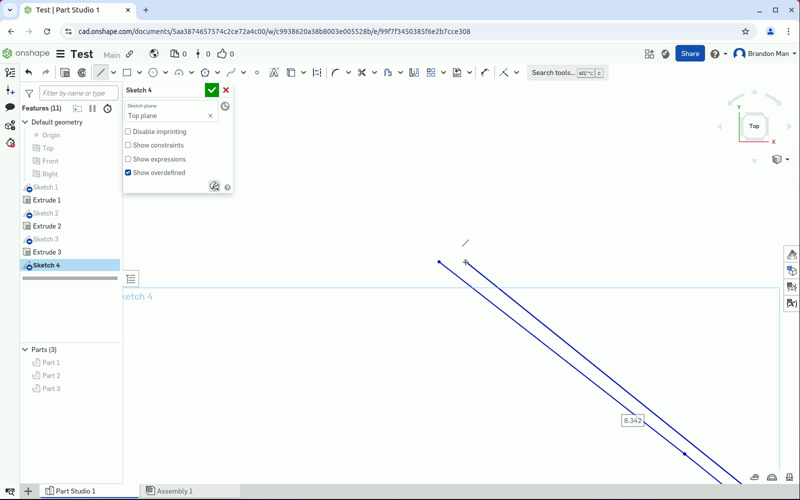
scroll(-6)
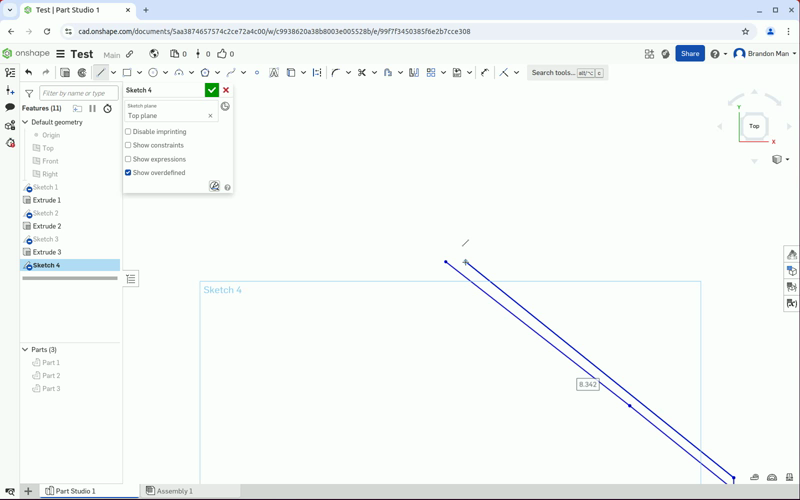
scroll(-6)
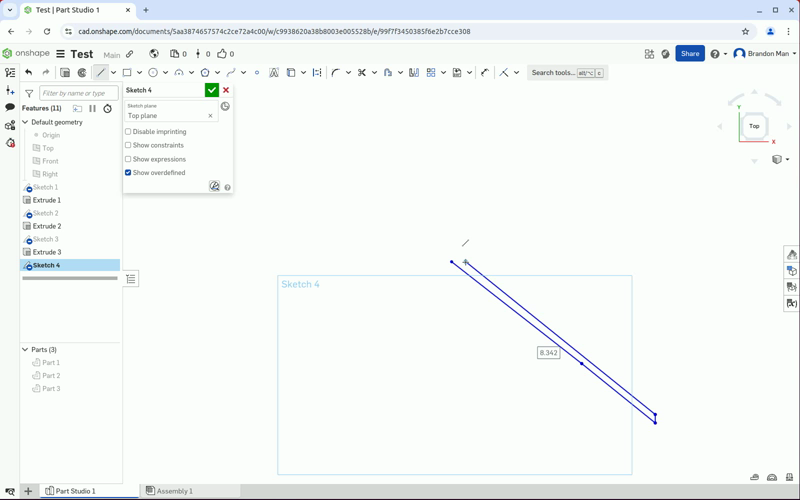
scroll(-6)
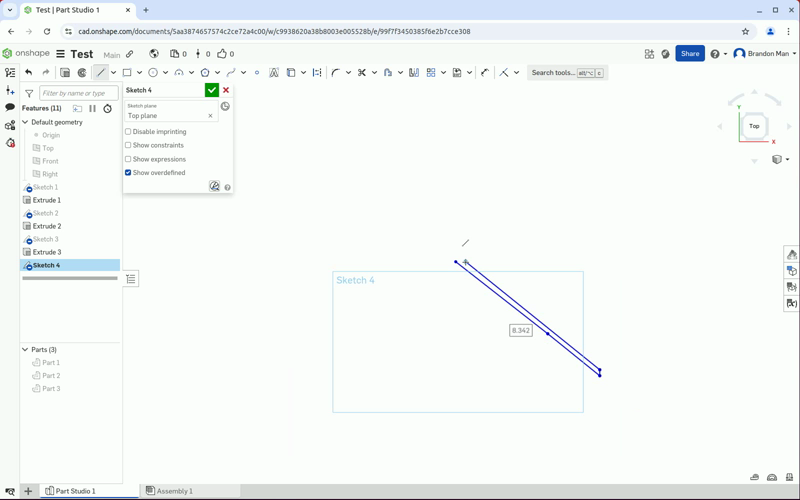
scroll(-6)
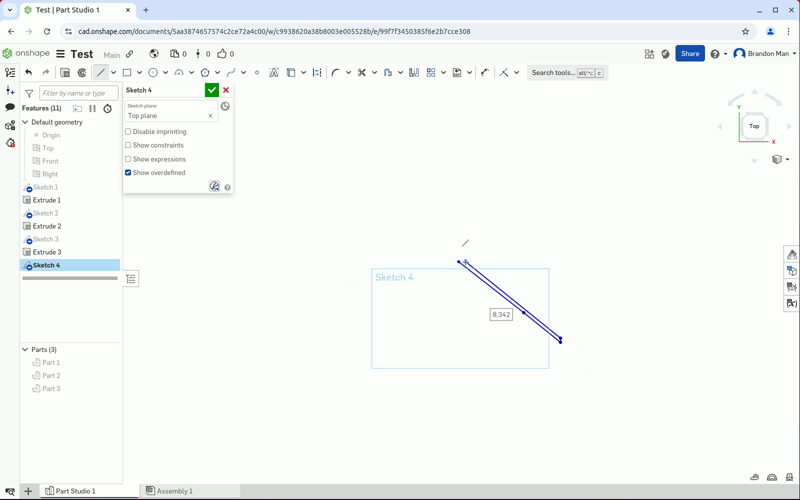
scroll(-6)
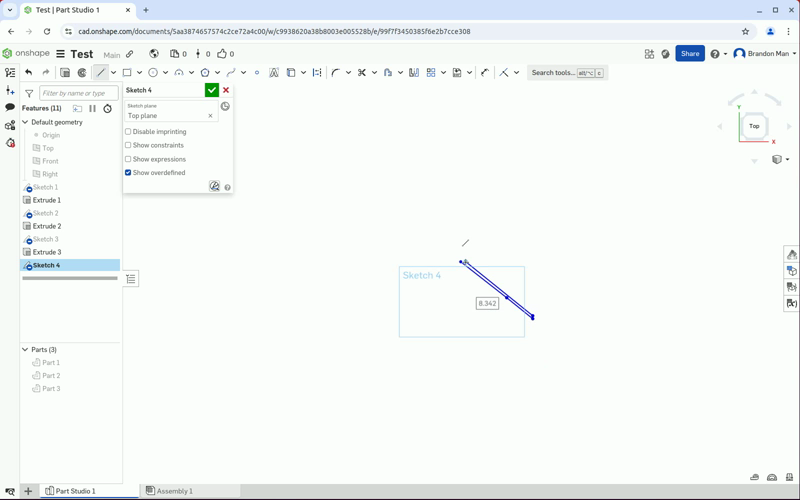
scroll(-6)
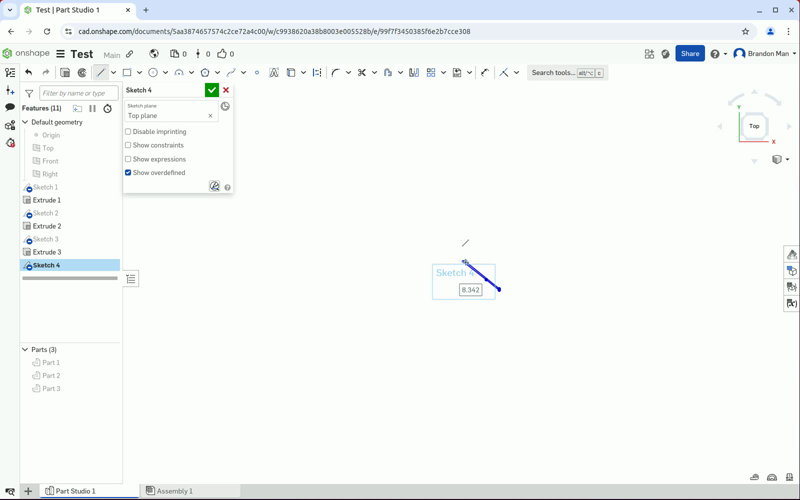
key_up(shift)
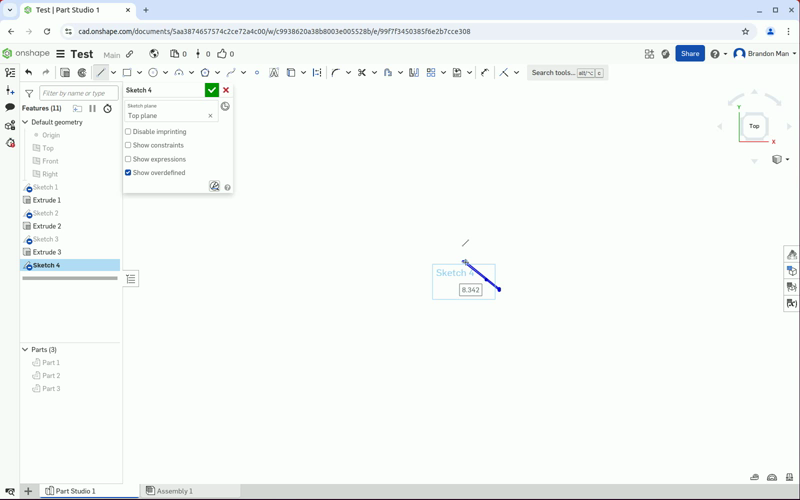
mouse_move(495, 261)
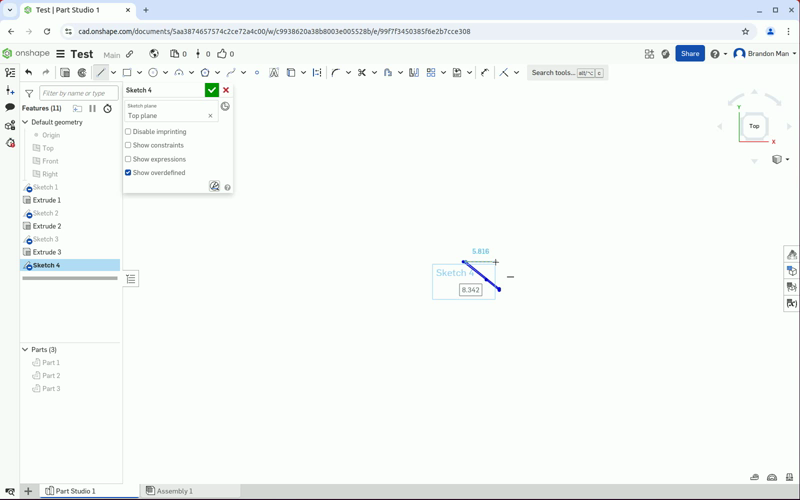
key_down(shift)
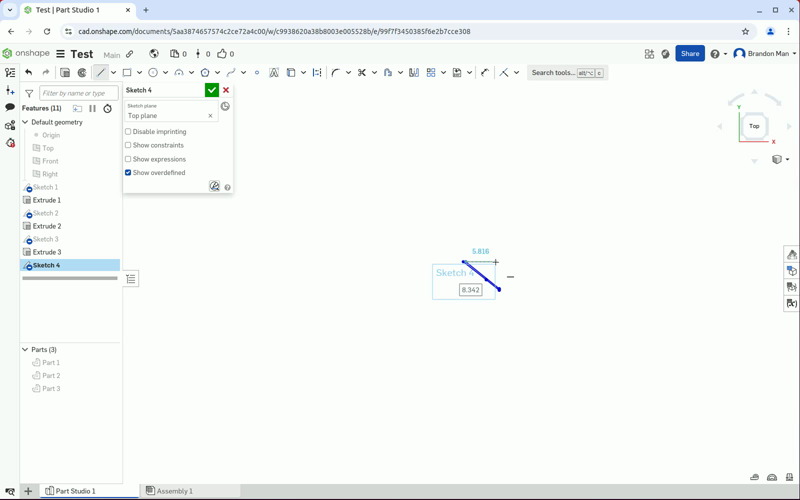
mouse_move(463, 261)
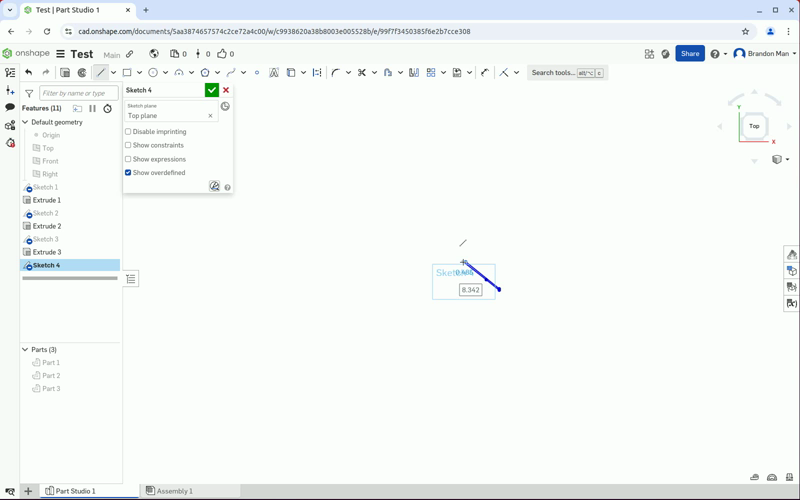
scroll(6)
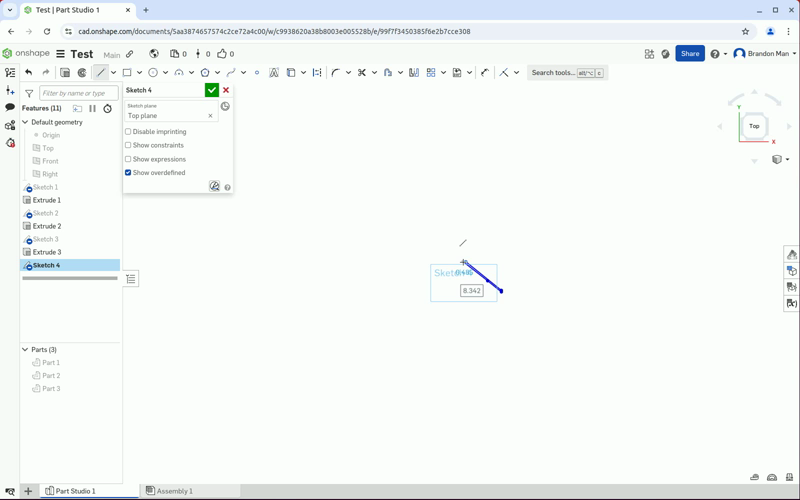
scroll(6)
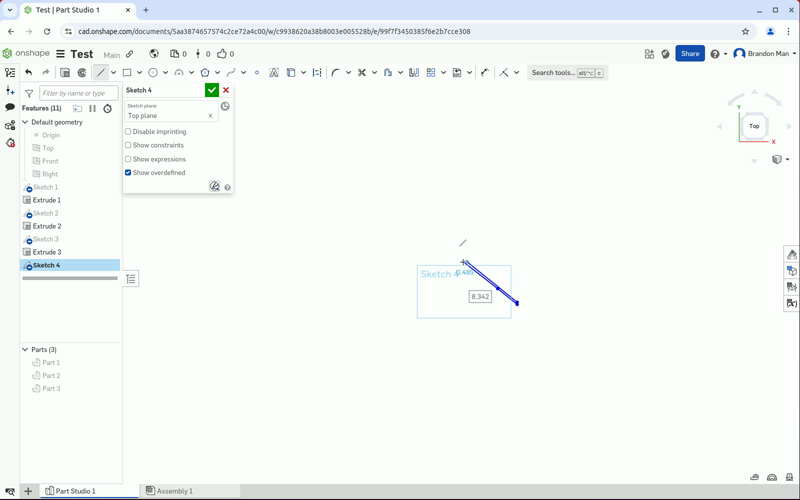
scroll(6)
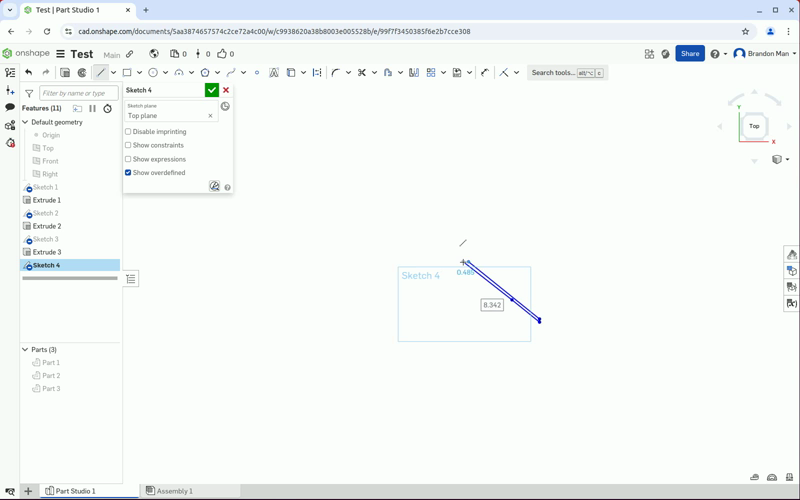
scroll(6)
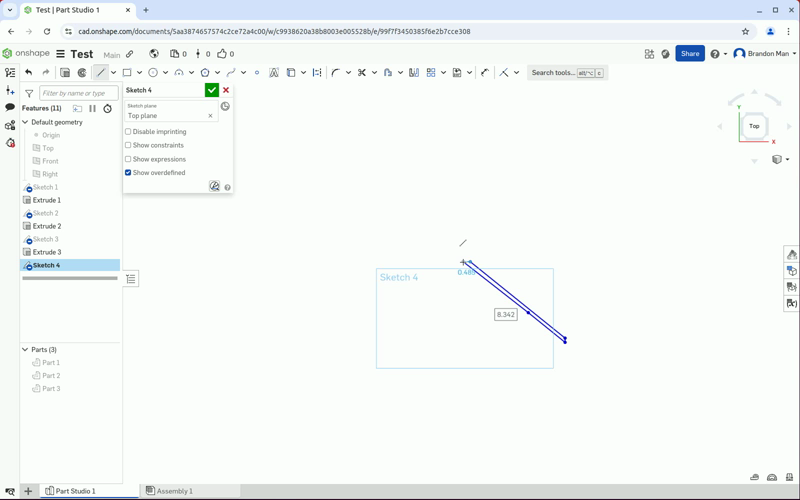
scroll(6)
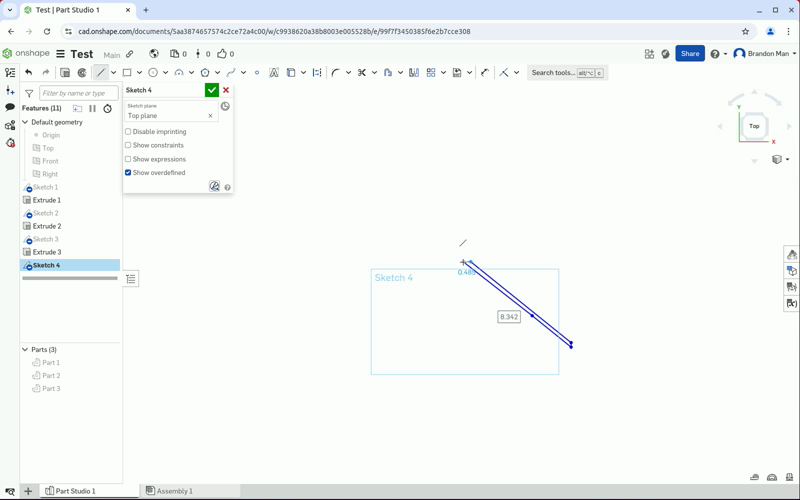
scroll(6)
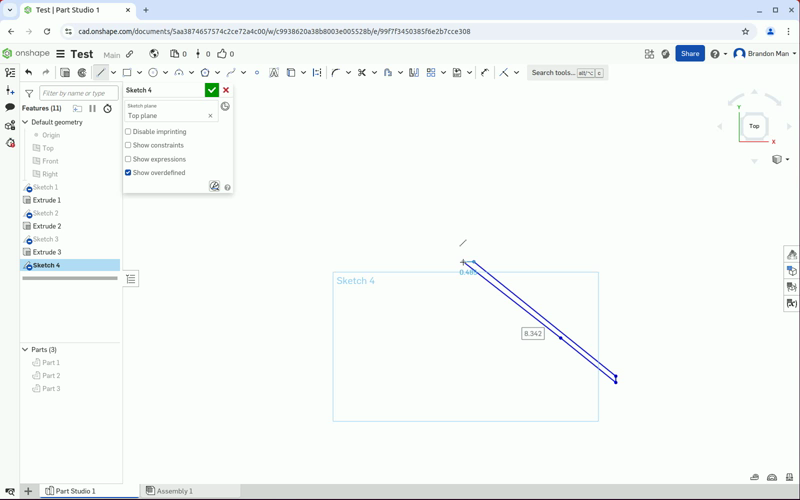
scroll(6)
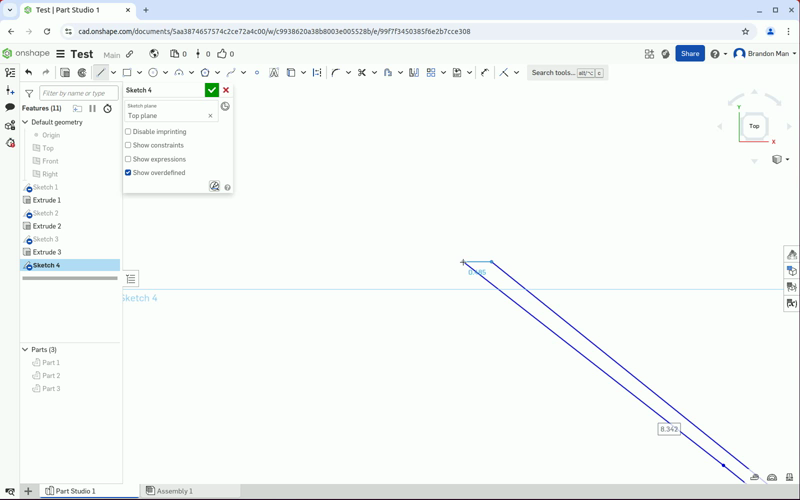
key_up(shift)
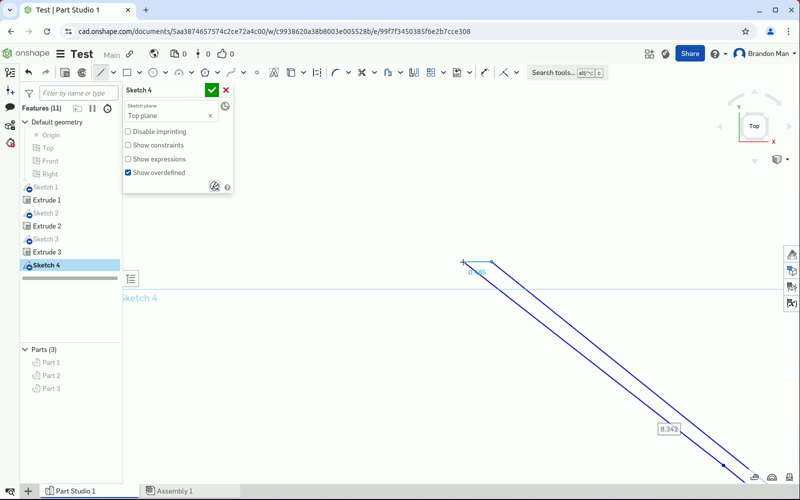
click(463, 261)
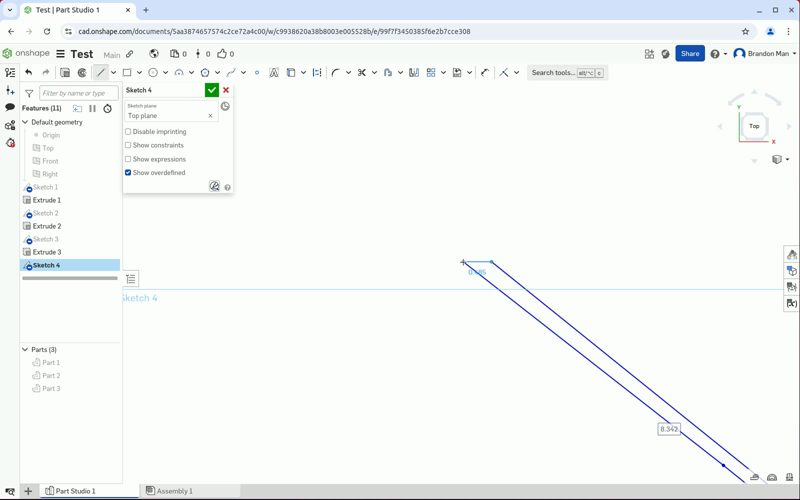
scroll(-6)
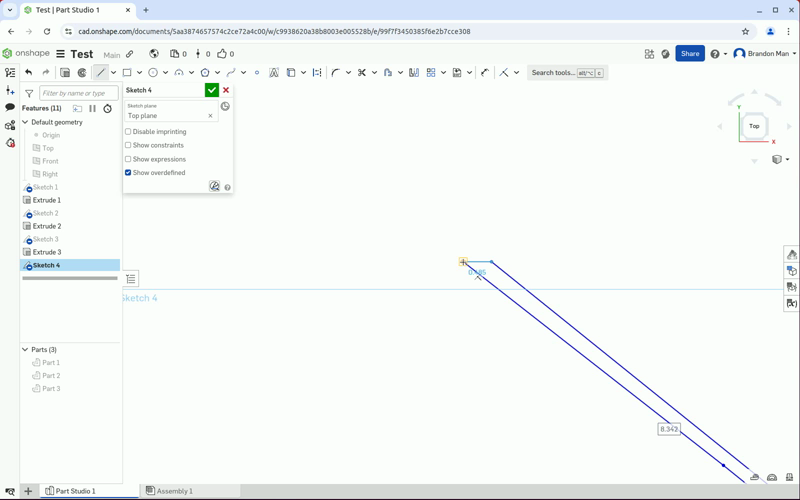
scroll(-6)
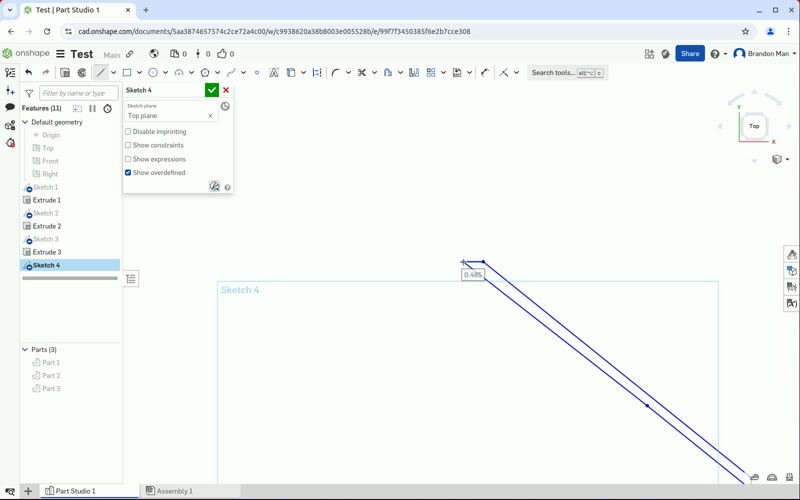
scroll(-6)
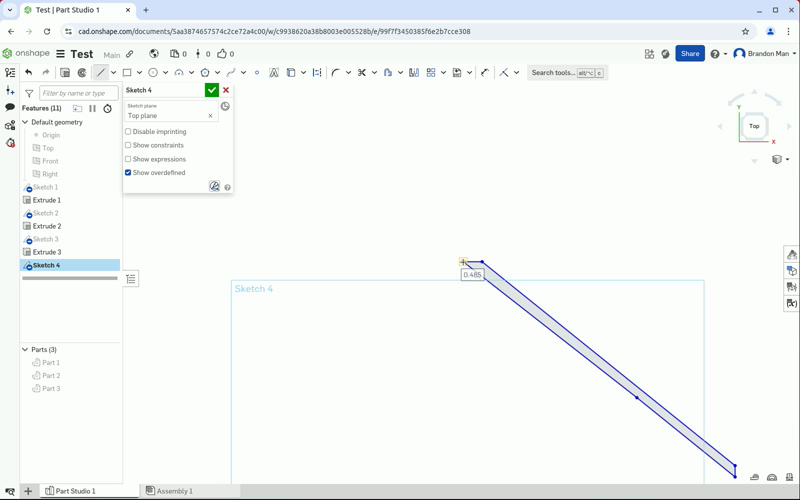
scroll(-6)
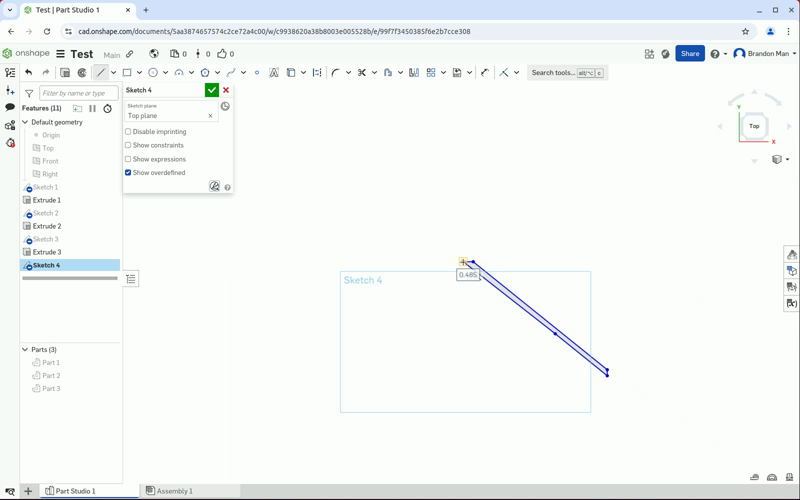
scroll(-6)
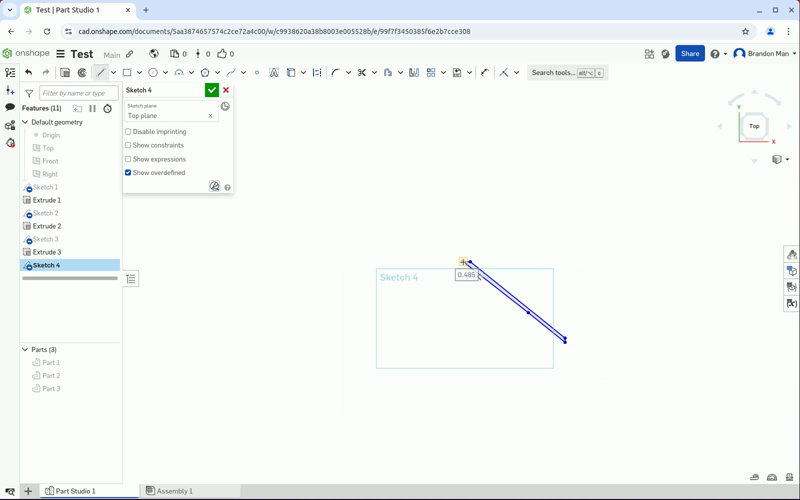
scroll(-6)
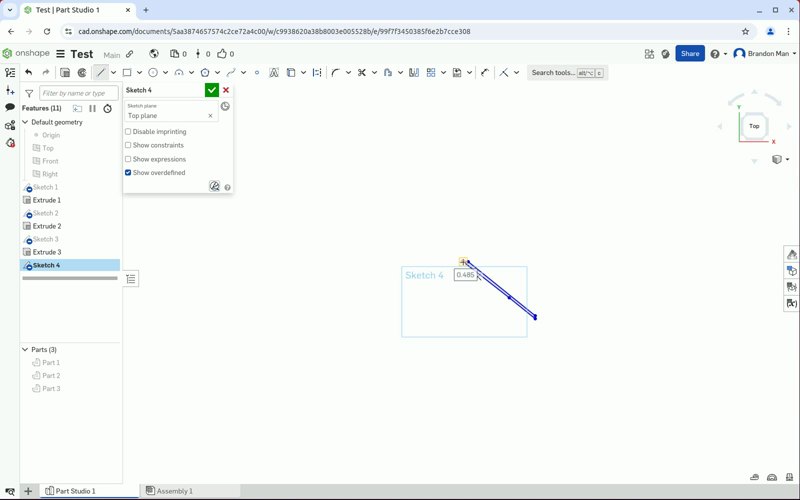
scroll(-6)
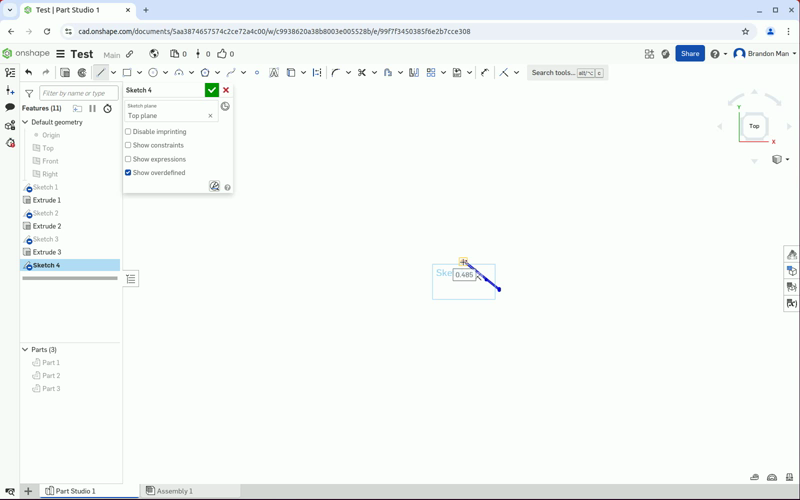
key(esc)
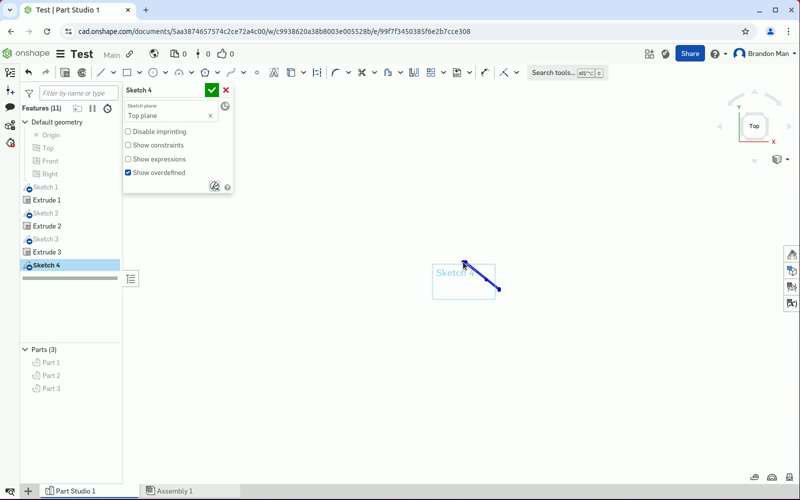
mouse_move(481, 275)
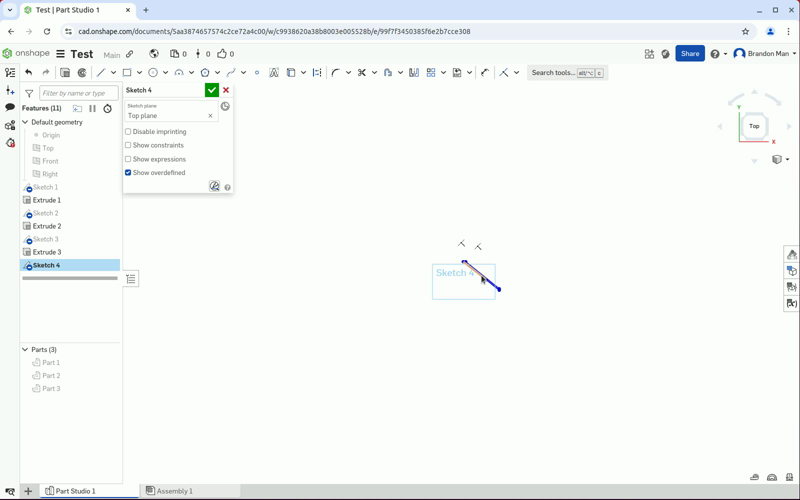
scroll(6)
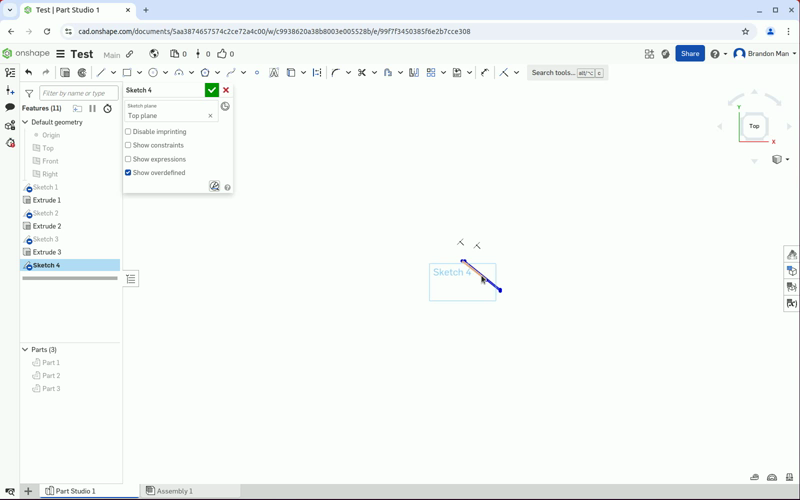
scroll(6)
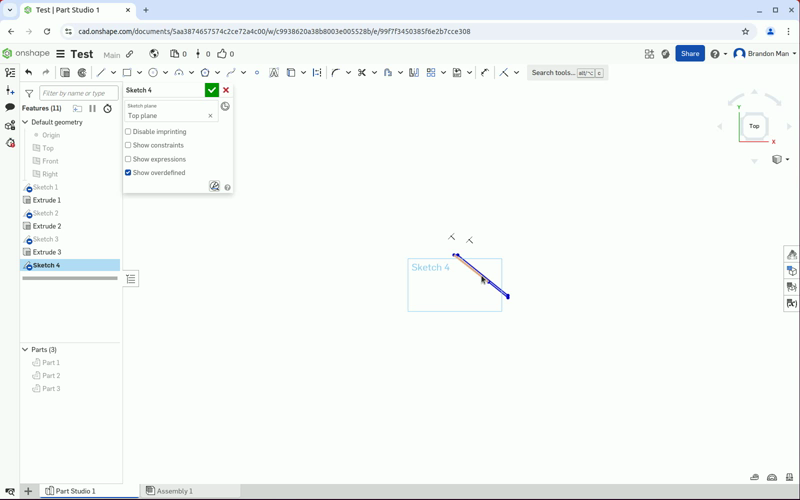
scroll(6)
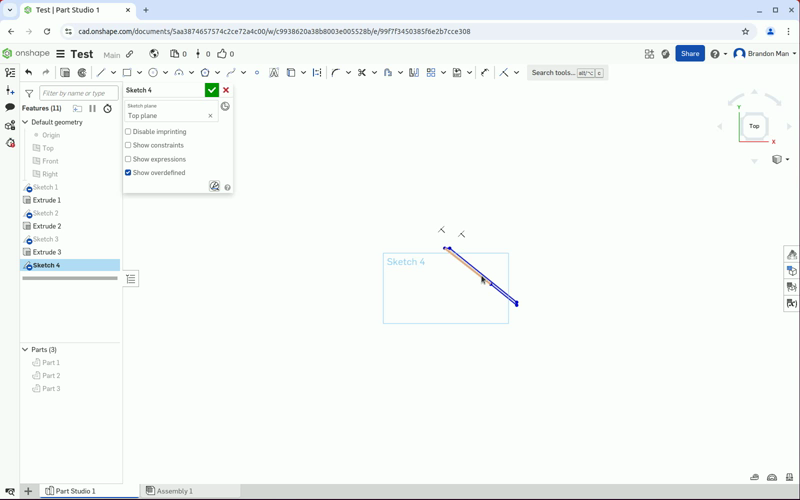
scroll(6)
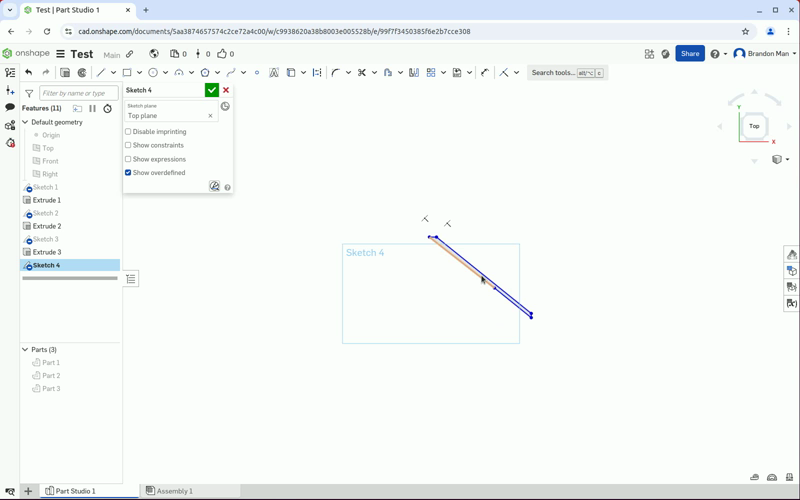
scroll(6)
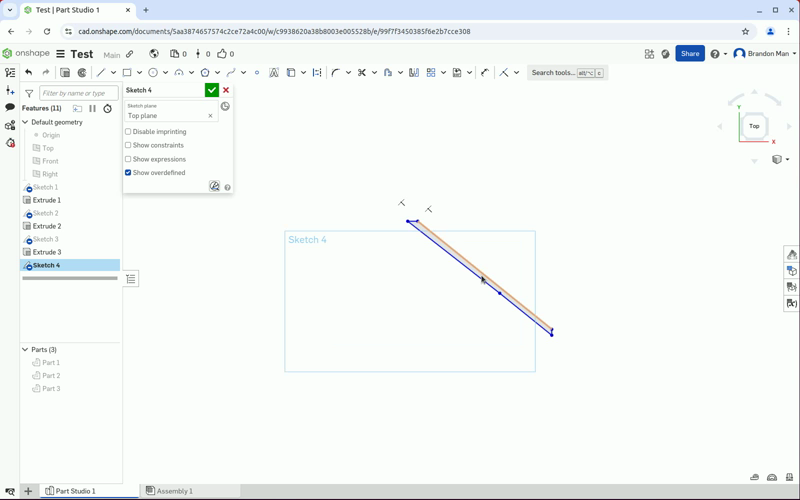
scroll(6)
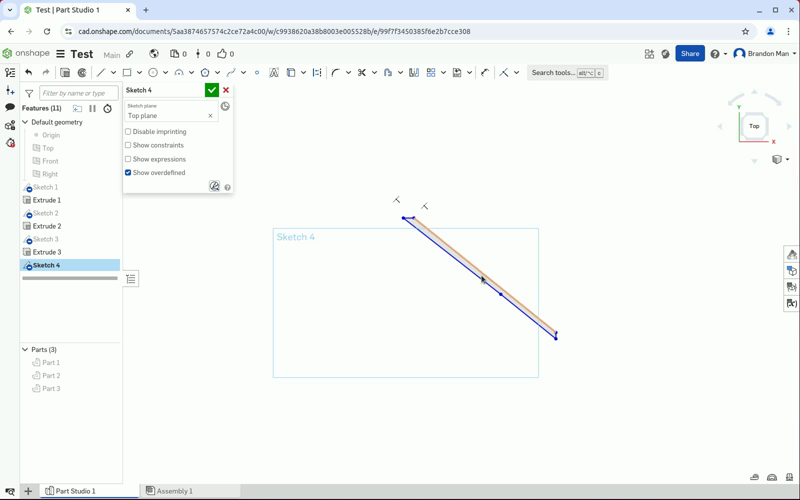
scroll(6)
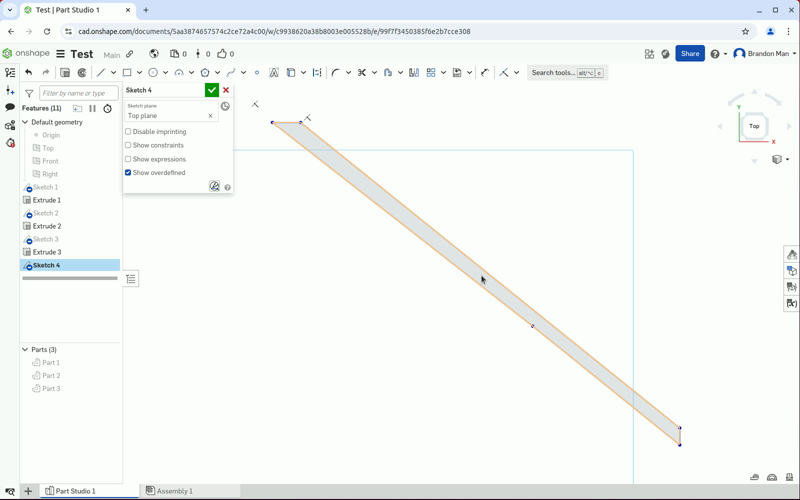
click(481, 275)
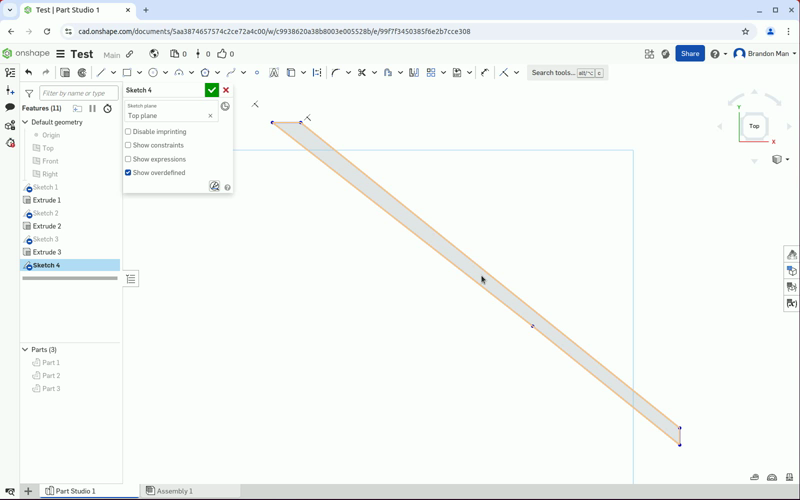
scroll(-6)
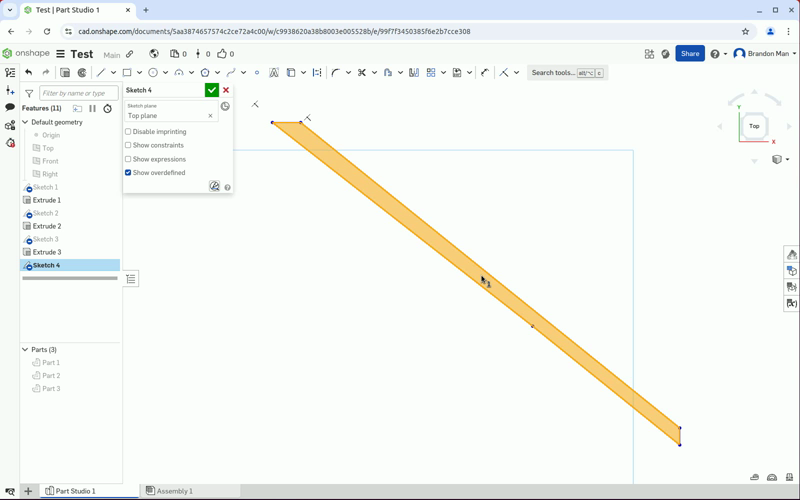
scroll(-6)
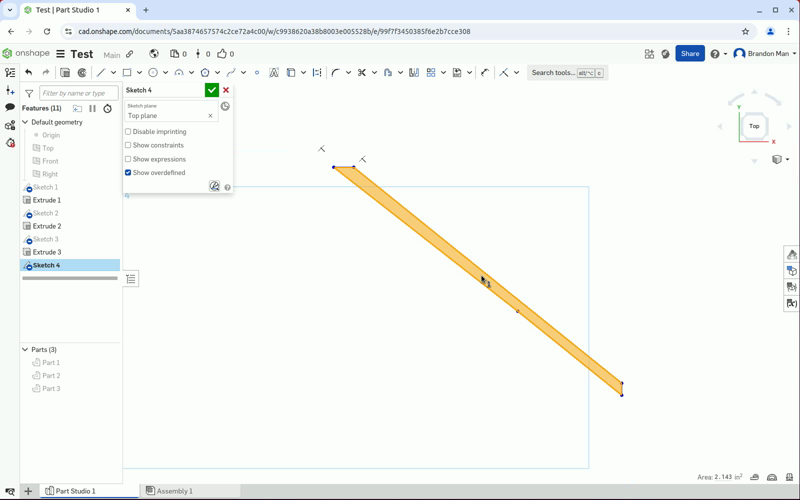
scroll(-6)
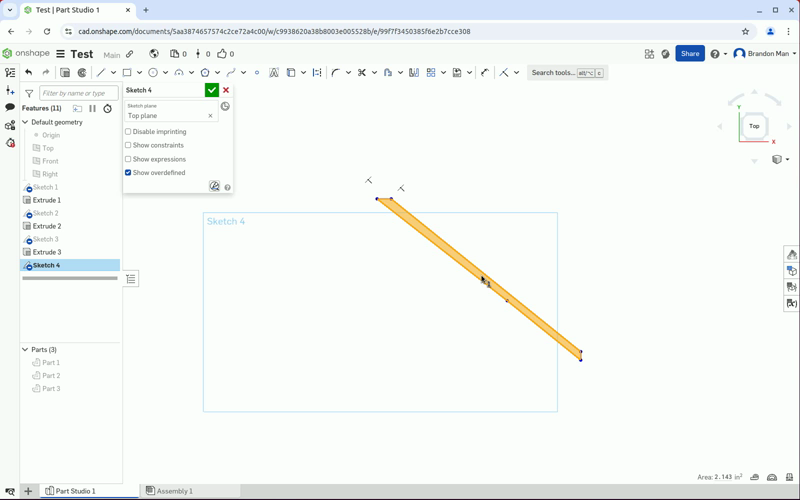
scroll(-6)
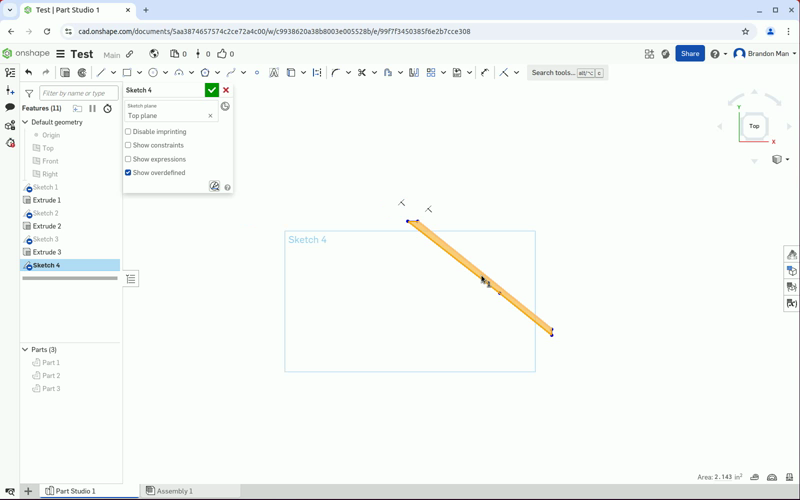
scroll(-6)
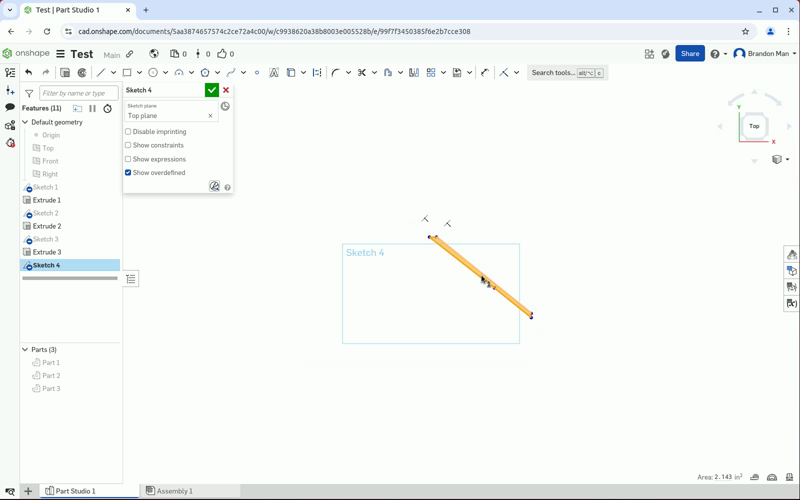
scroll(-6)
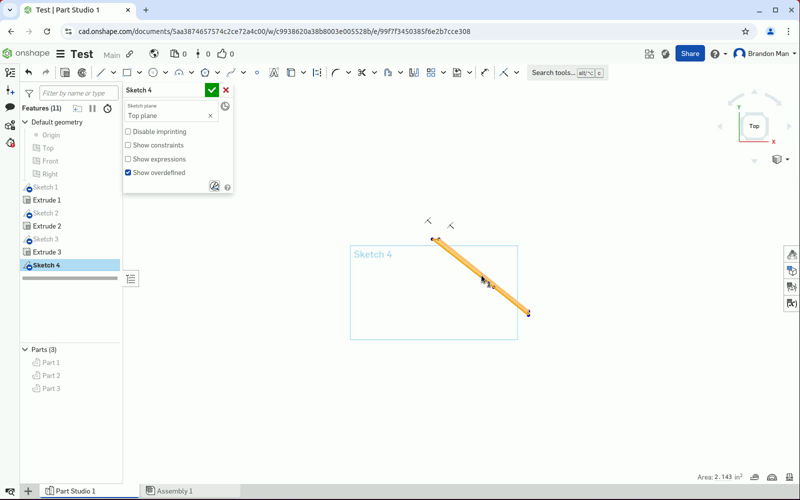
scroll(-6)
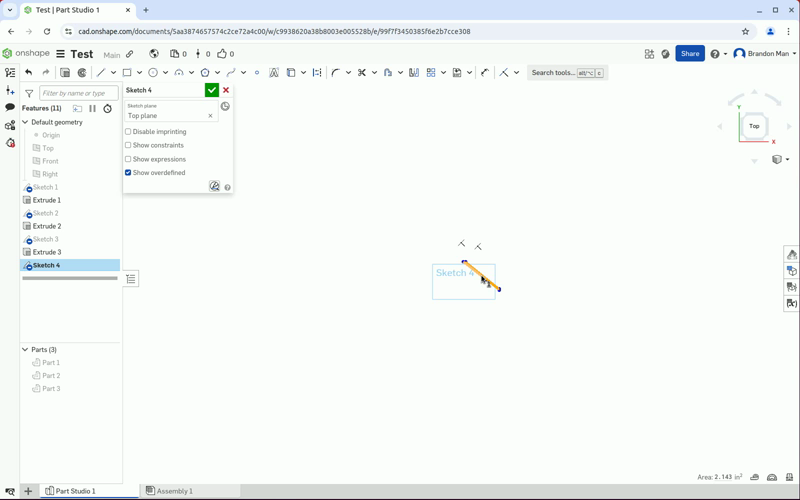
mouse_move(73, 352)
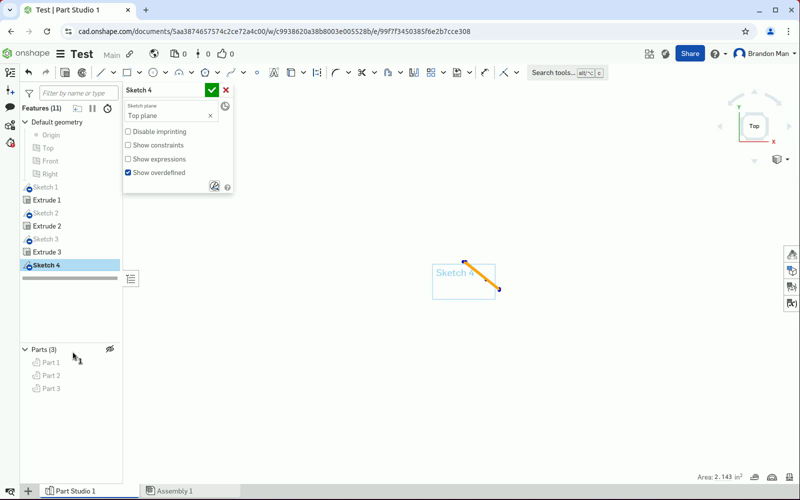
key(shift+y)
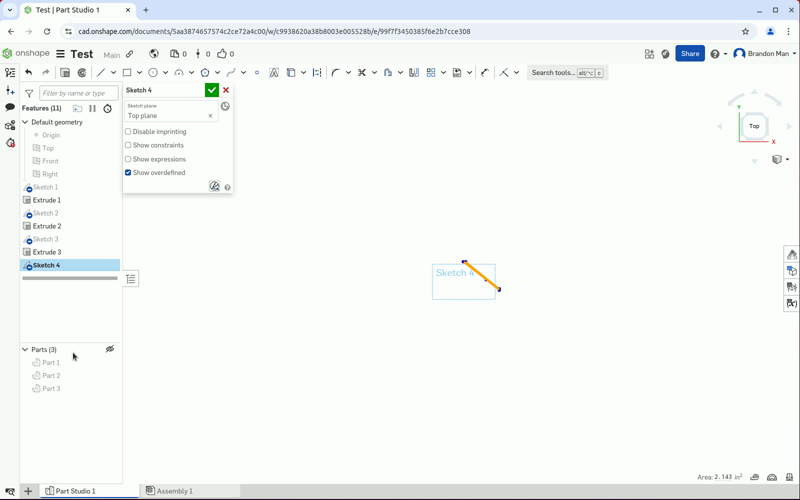
key(shift+e)
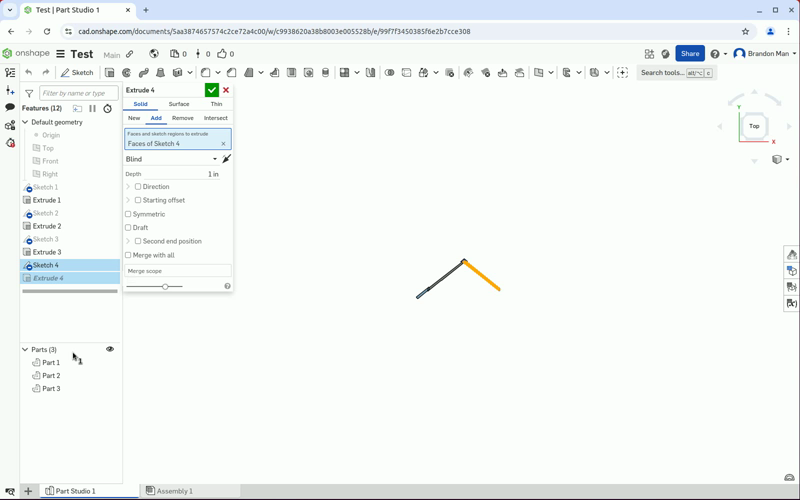
mouse_move(143, 106)
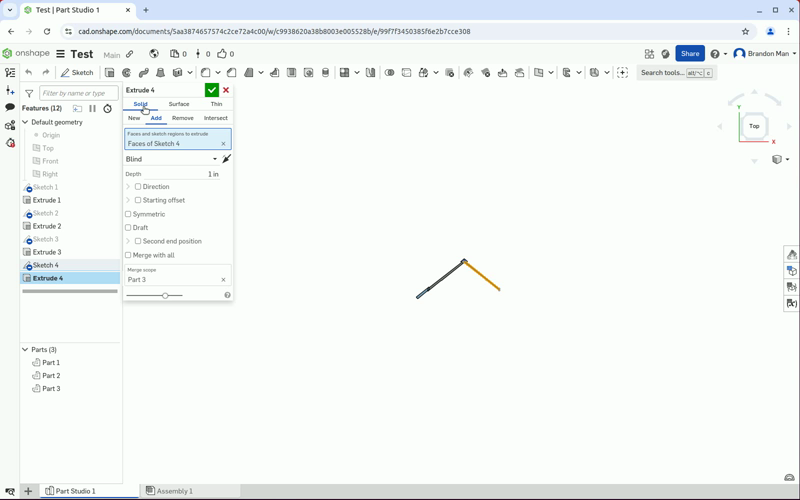
click(143, 106)
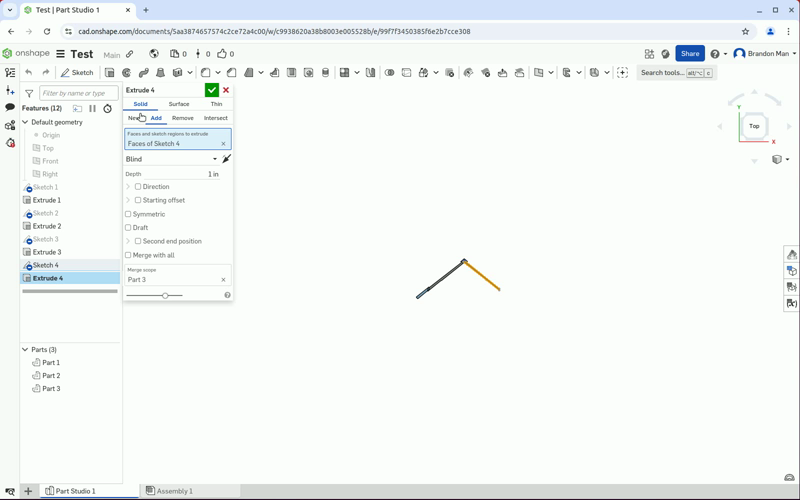
mouse_move(137, 120)
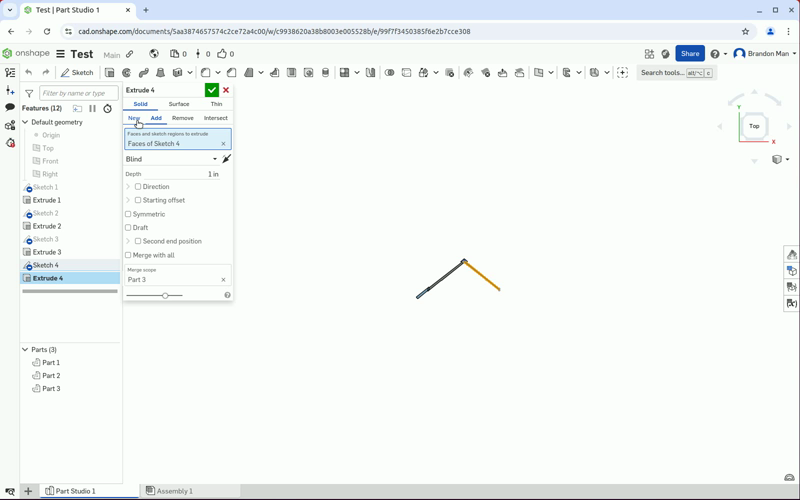
click(137, 120)
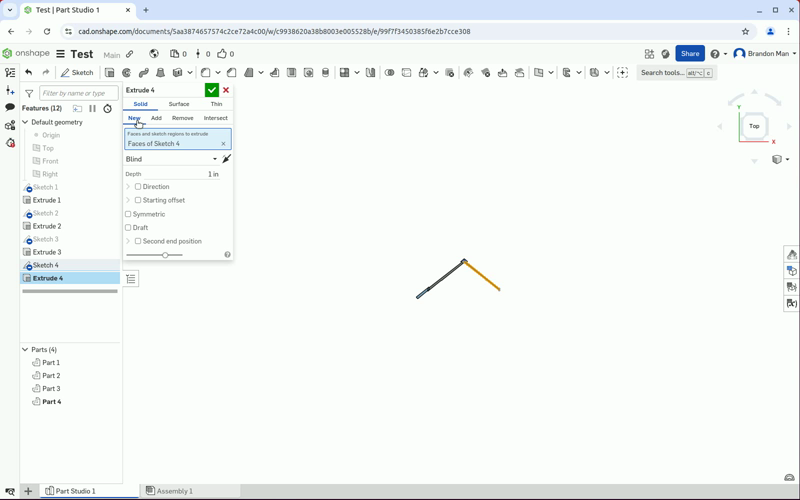
key(tab, 4)
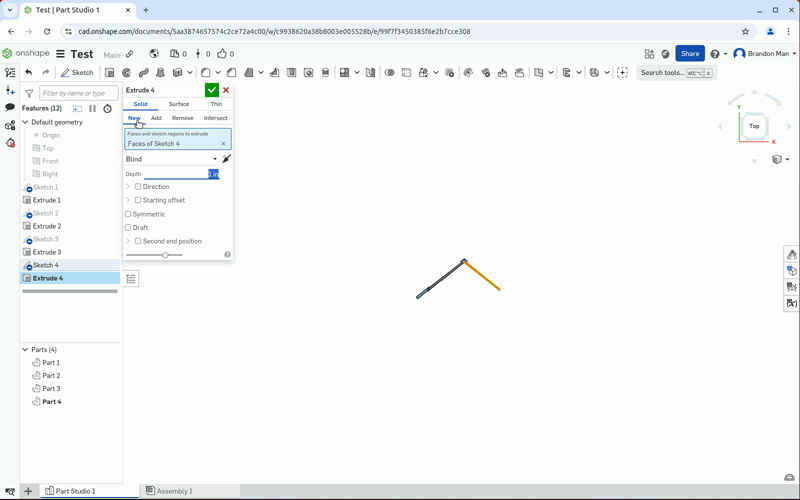
text(23.108)
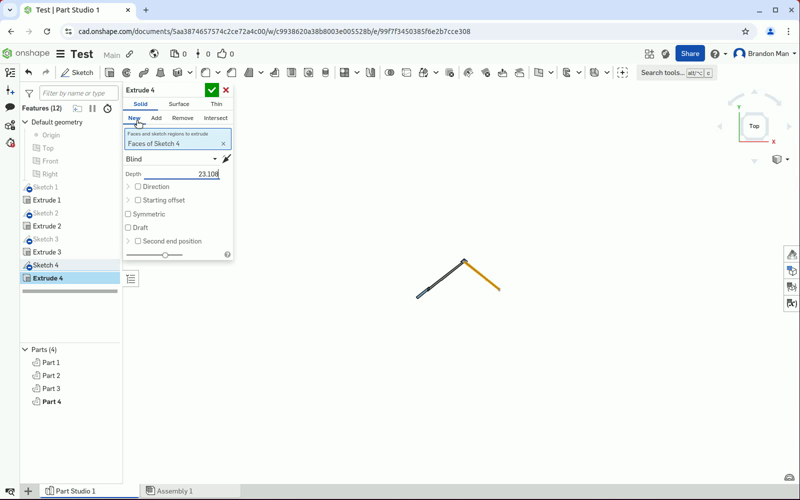
key(tab, 3)
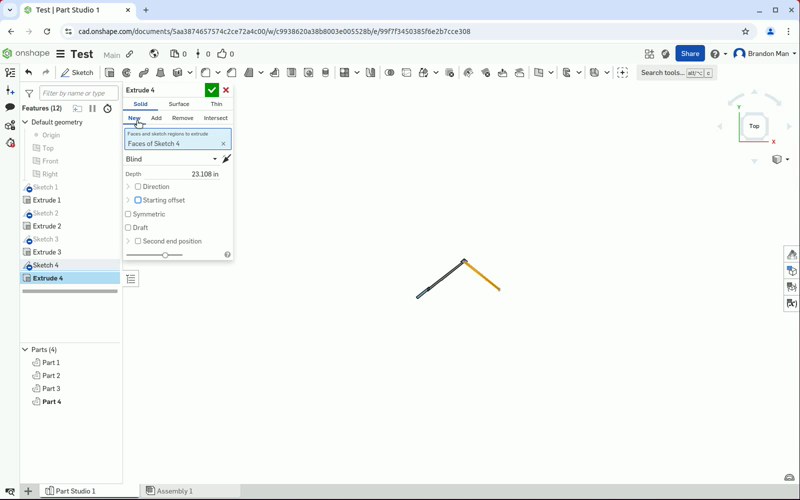
key(tab, 2)
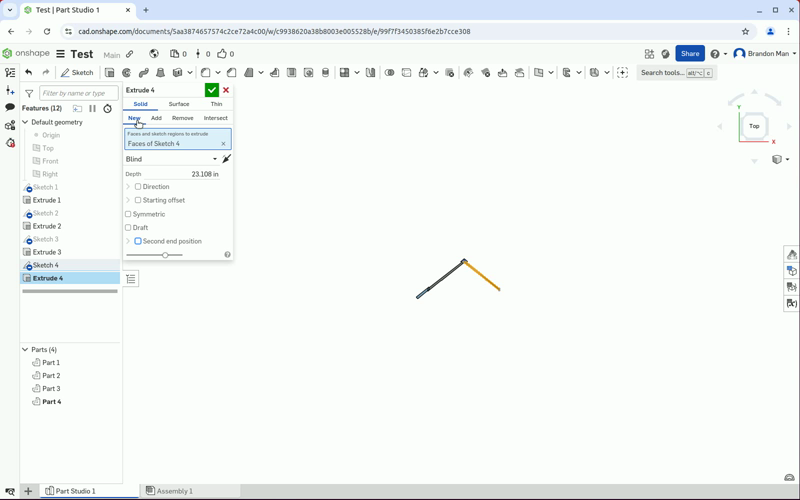
key(space)
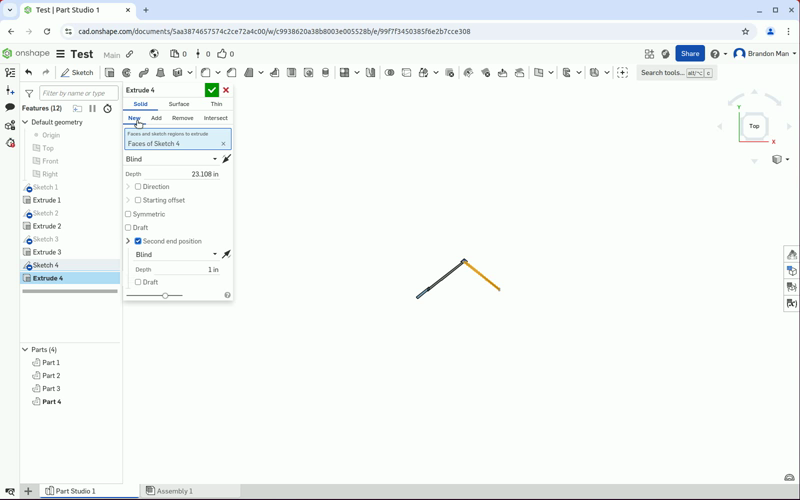
key(tab, 3)
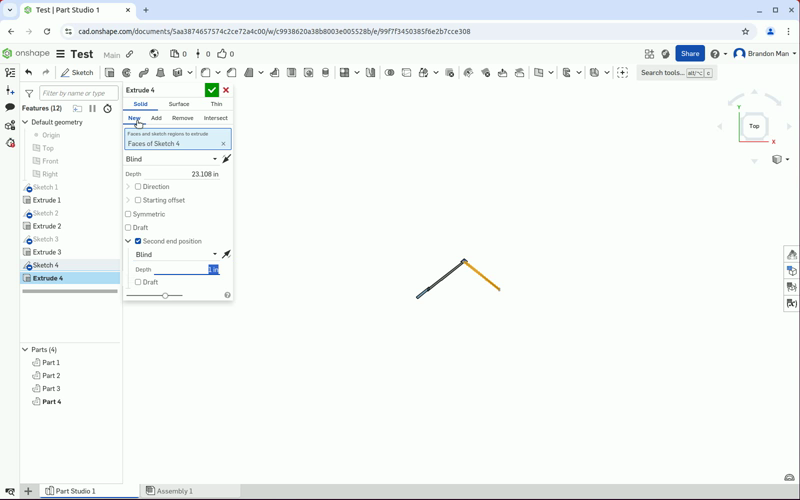
text(1.204)
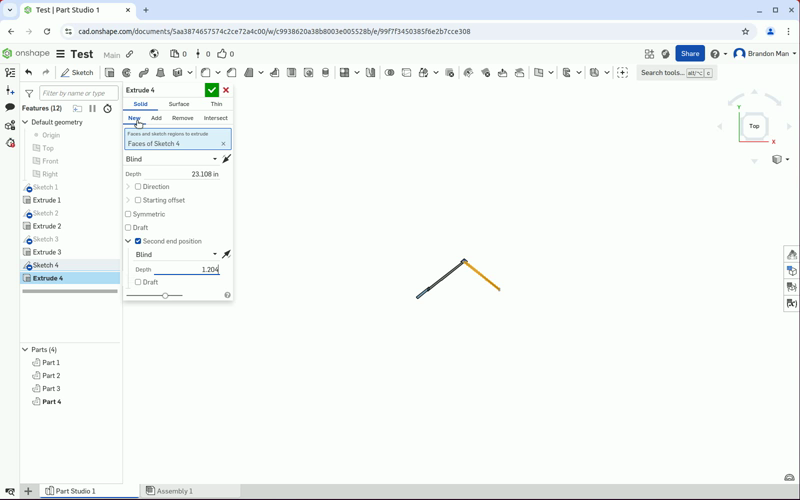
key(enter)
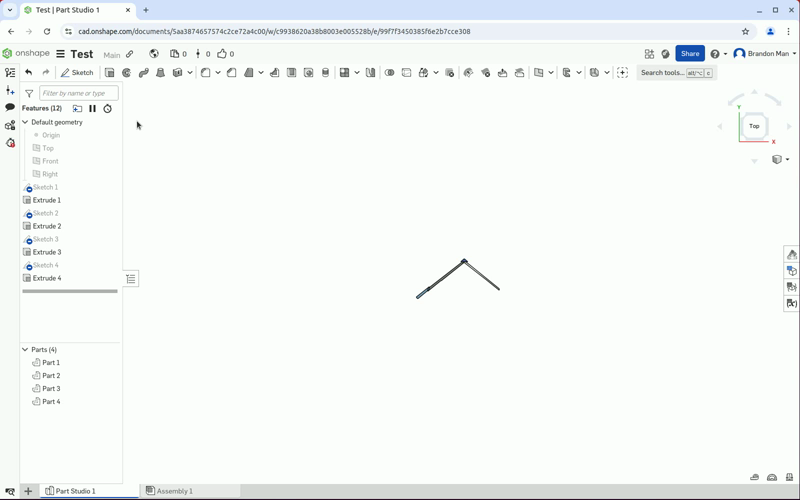
key(shift+h)
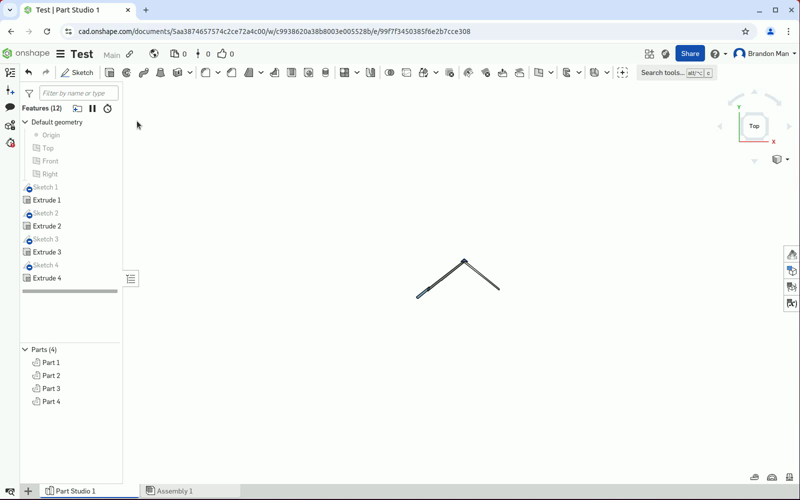
key(shift+h)
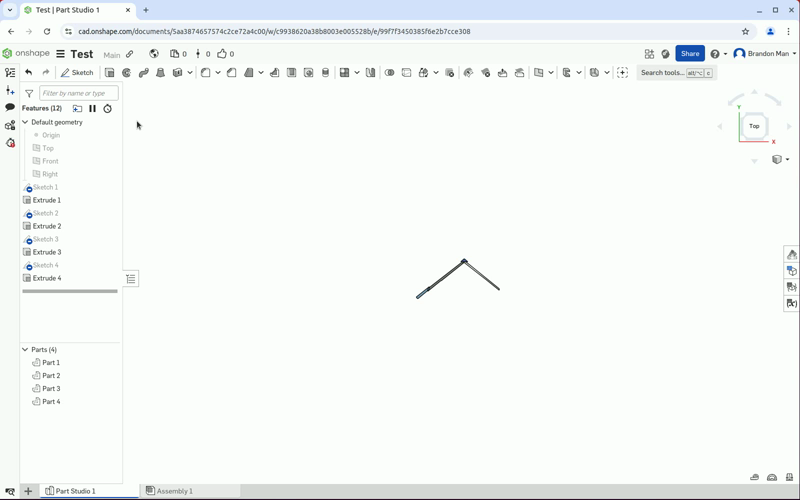
mouse_move(73, 189)
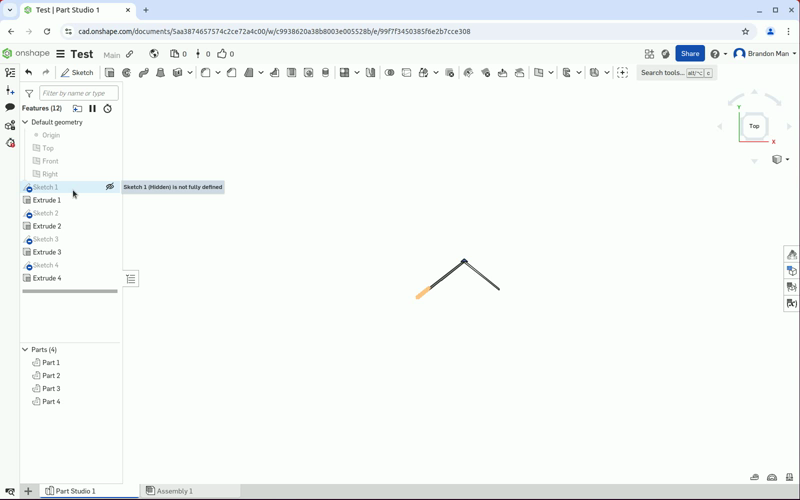
click(73, 189)
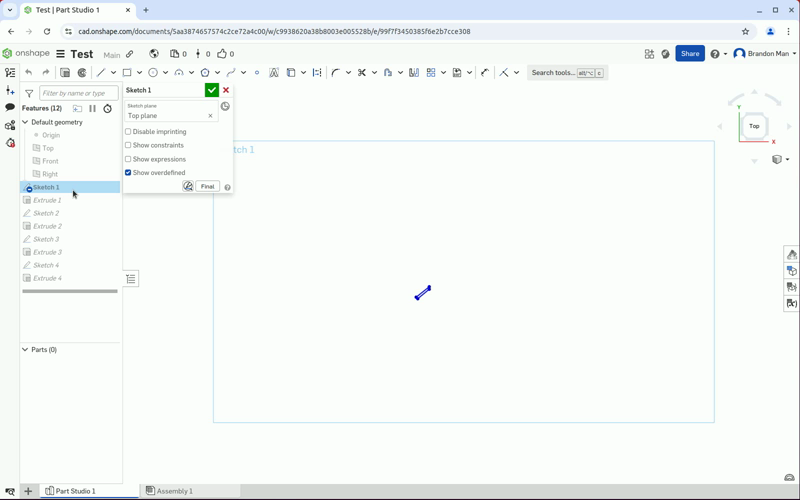
mouse_move(229, 92)
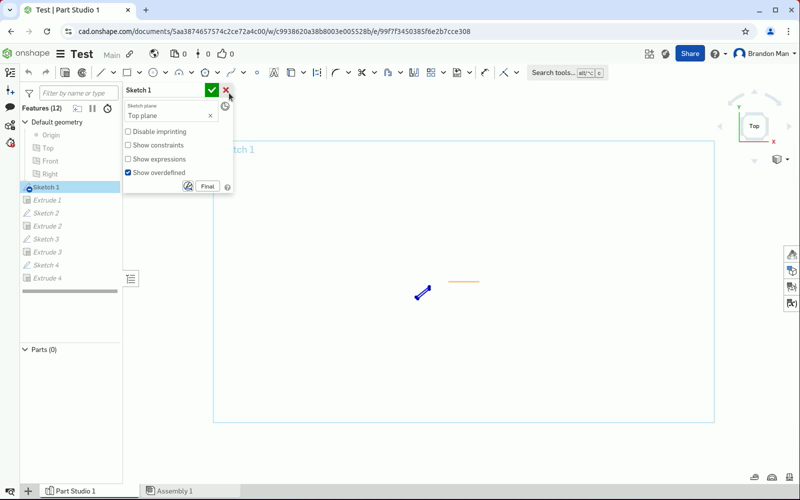
click(229, 92)
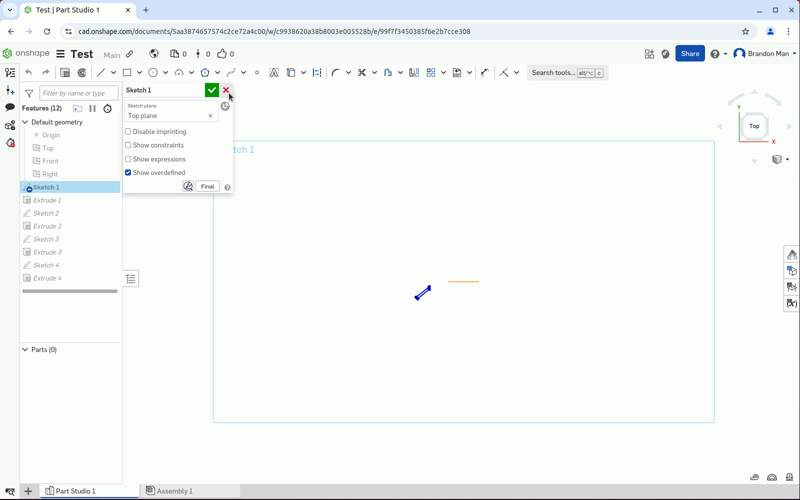
key(shift+s)
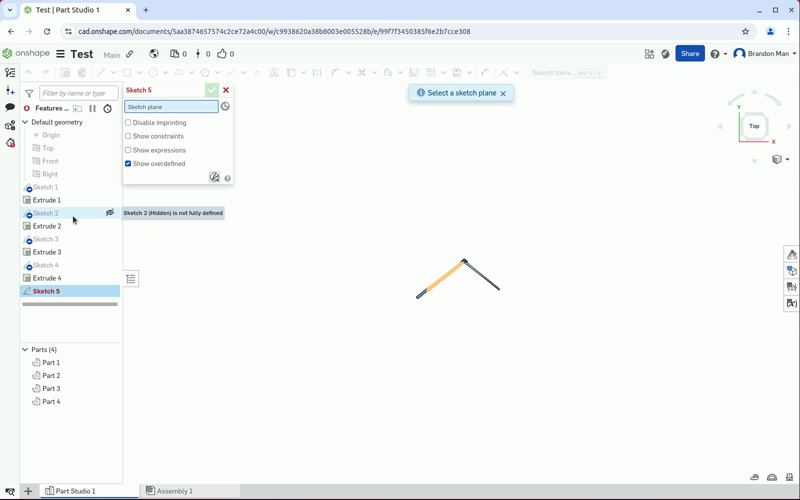
scroll(3)
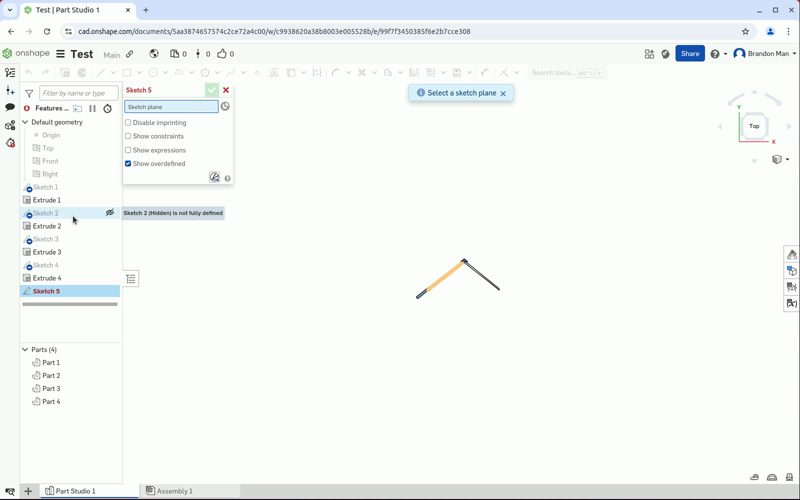
mouse_move(73, 150)
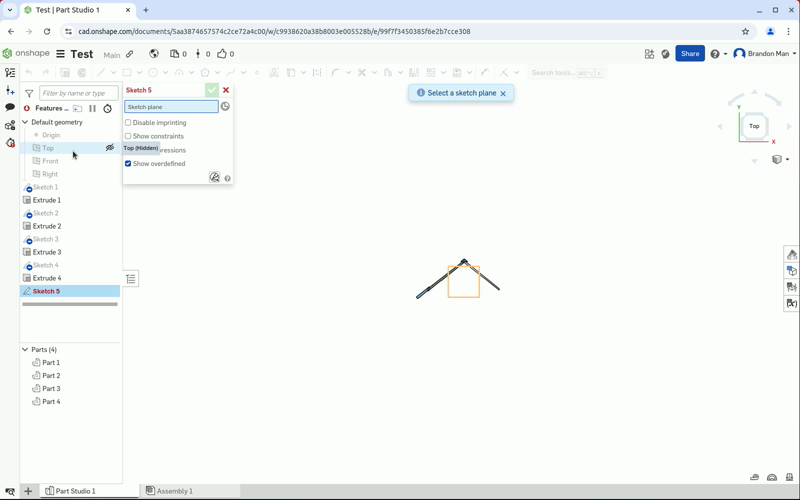
click(73, 150)
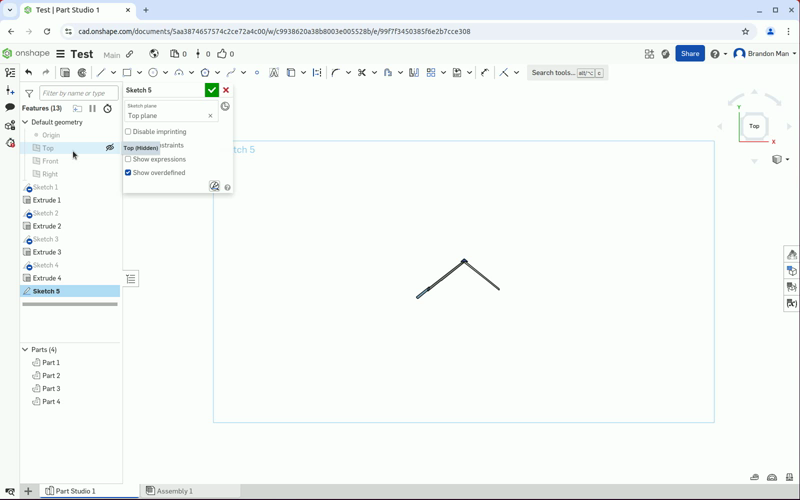
mouse_move(73, 352)
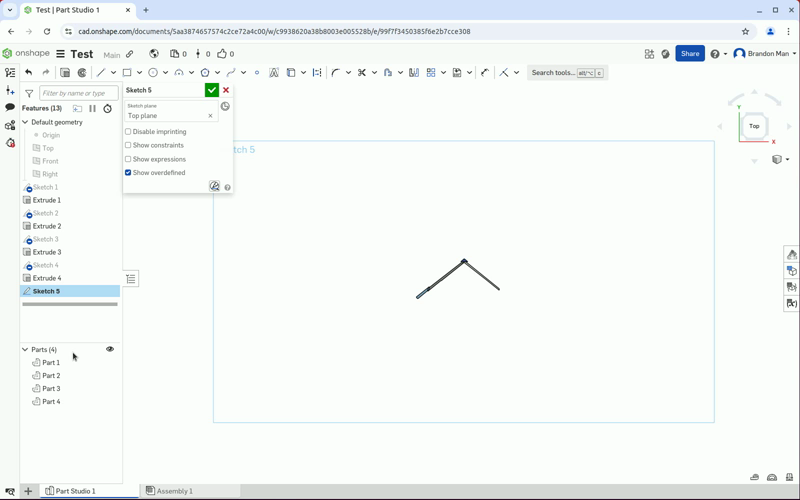
key(y)
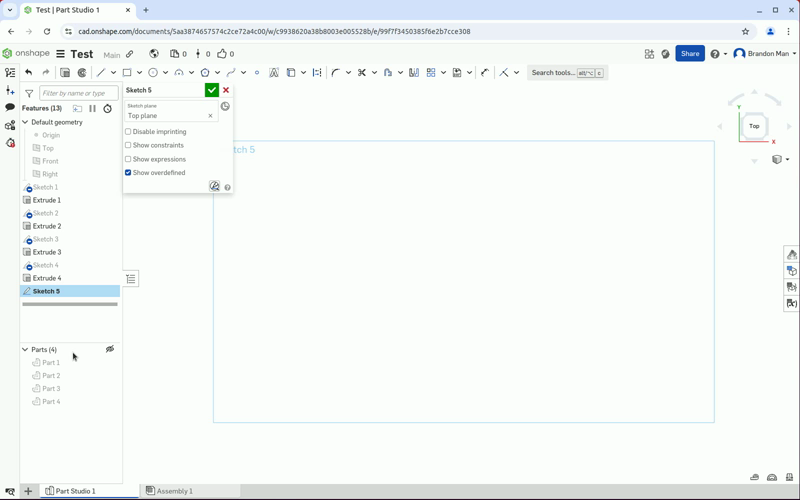
key(l)
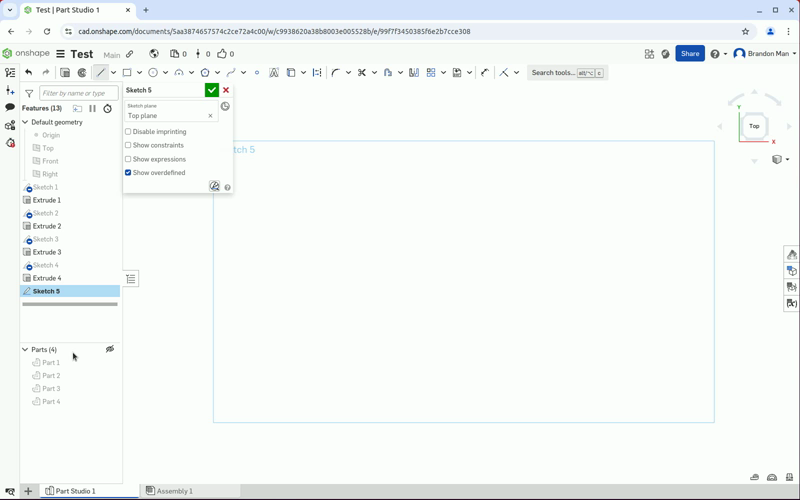
key_down(shift)
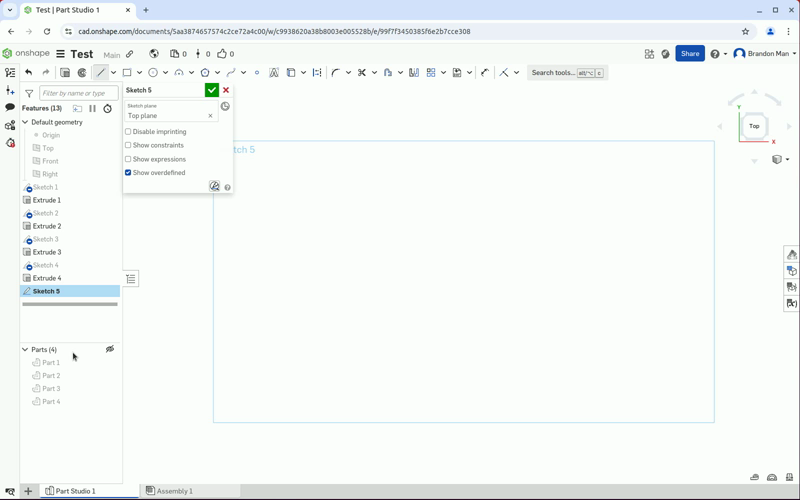
mouse_move(499, 291)
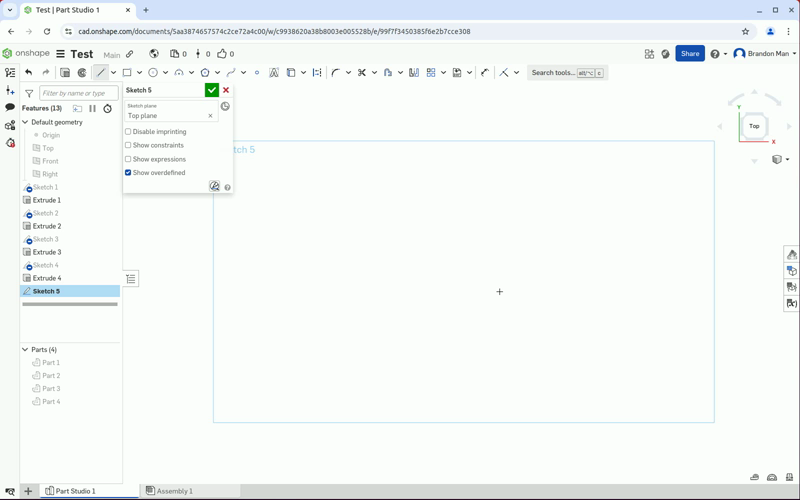
click(499, 291)
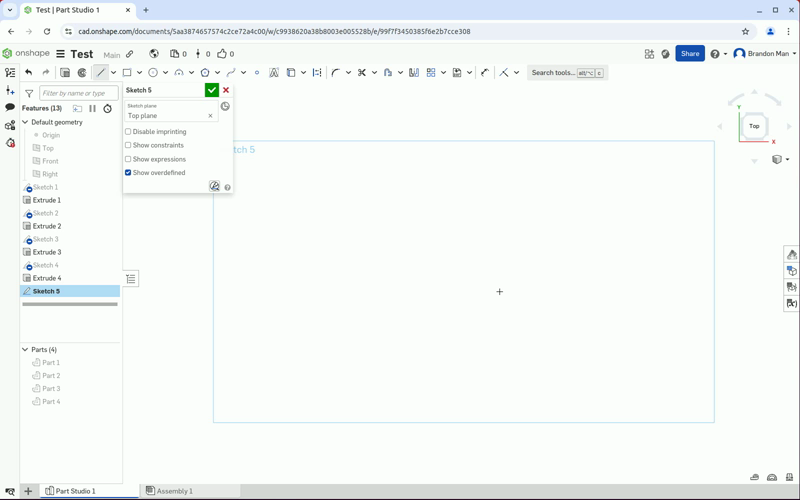
key_up(shift)
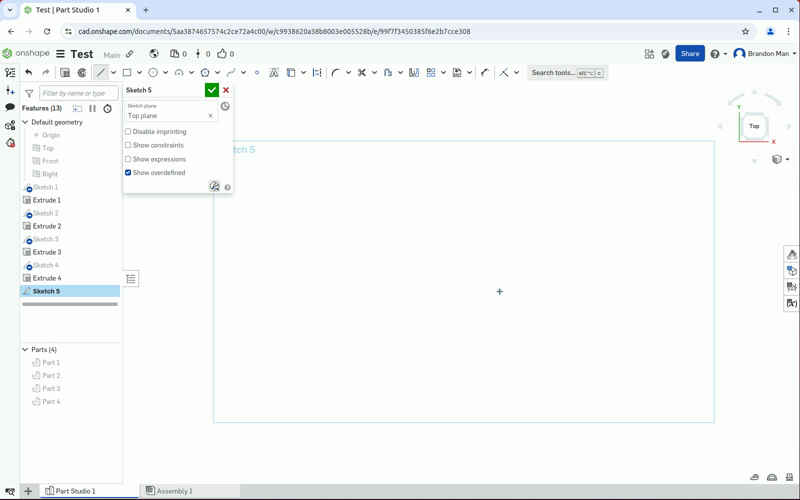
key_down(shift)
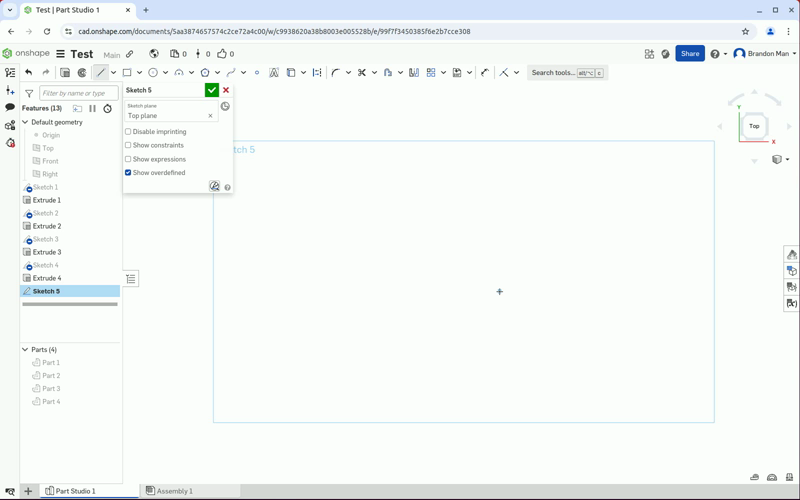
mouse_move(529, 291)
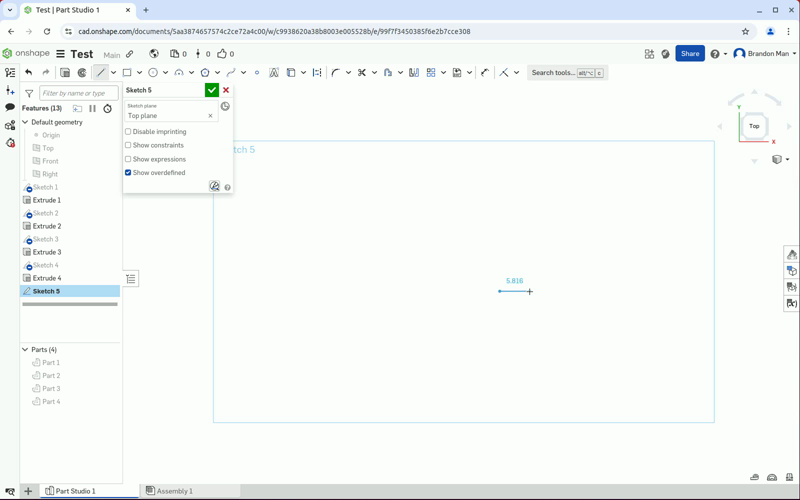
mouse_move(510, 300)
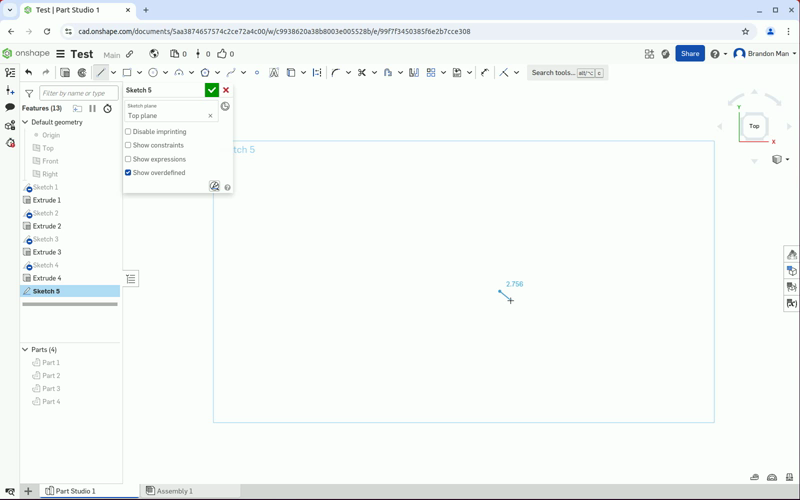
click(510, 300)
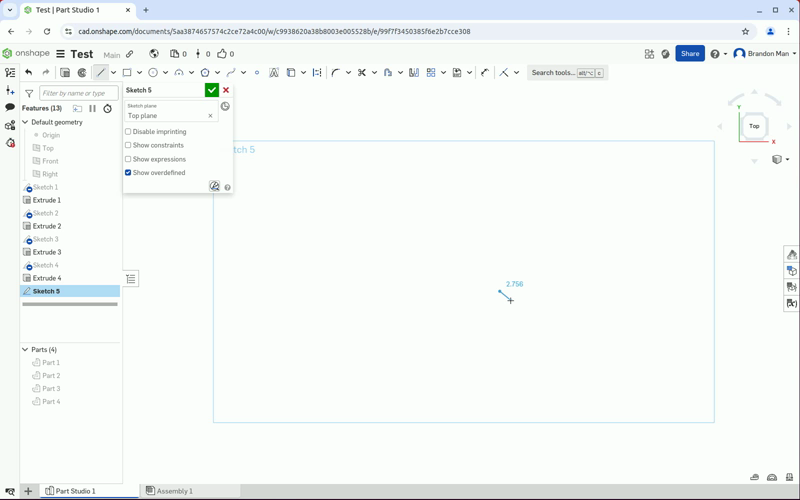
key_up(shift)
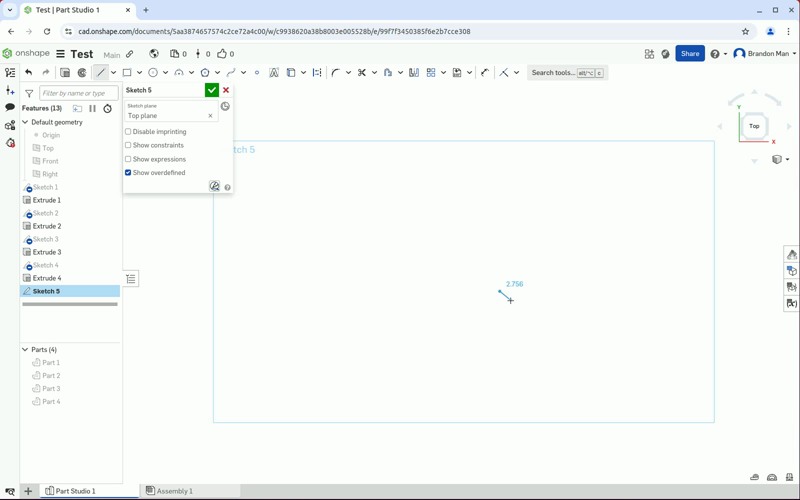
key_down(shift)
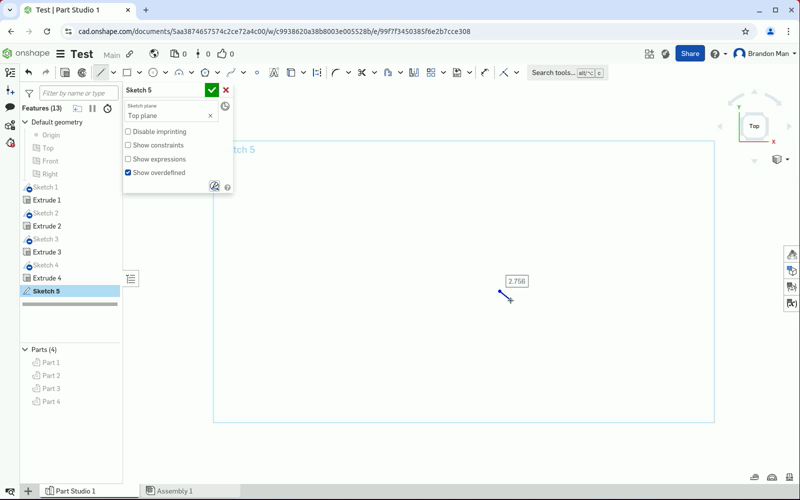
mouse_move(540, 300)
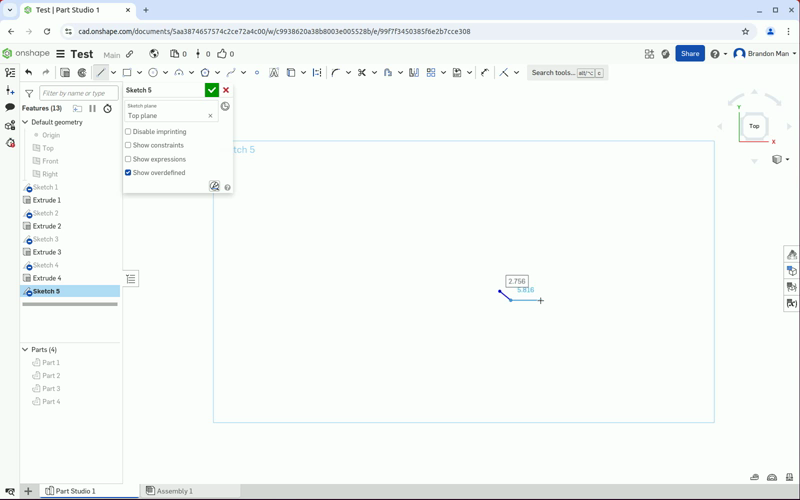
mouse_move(512, 298)
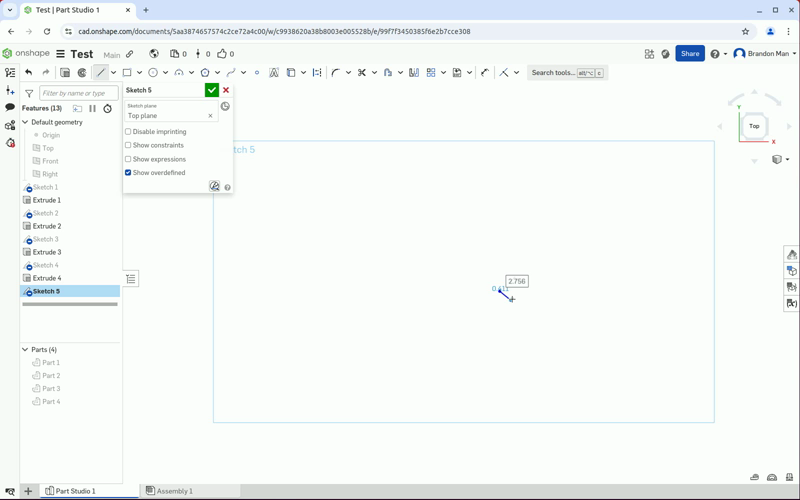
scroll(6)
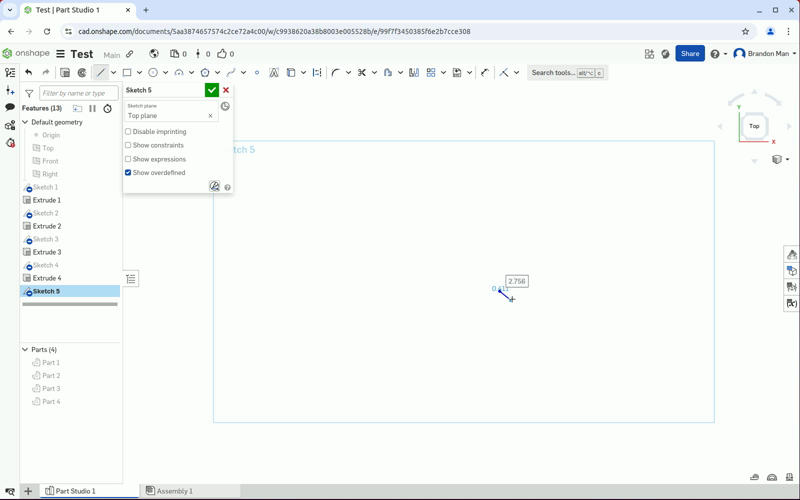
scroll(6)
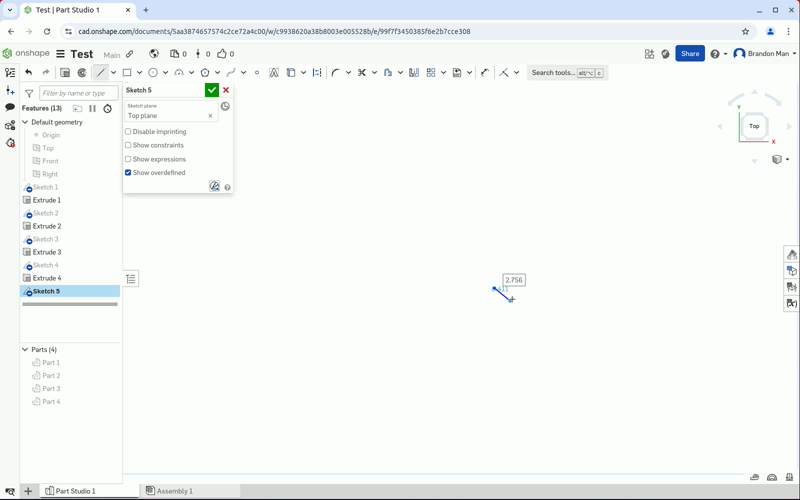
scroll(6)
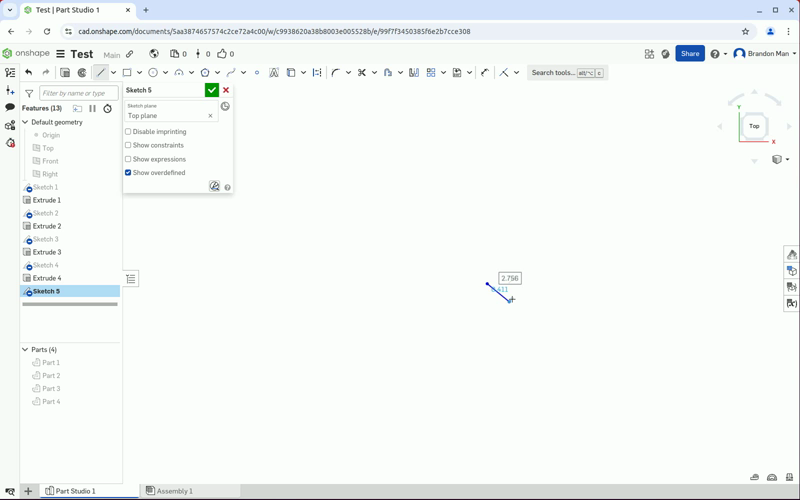
scroll(6)
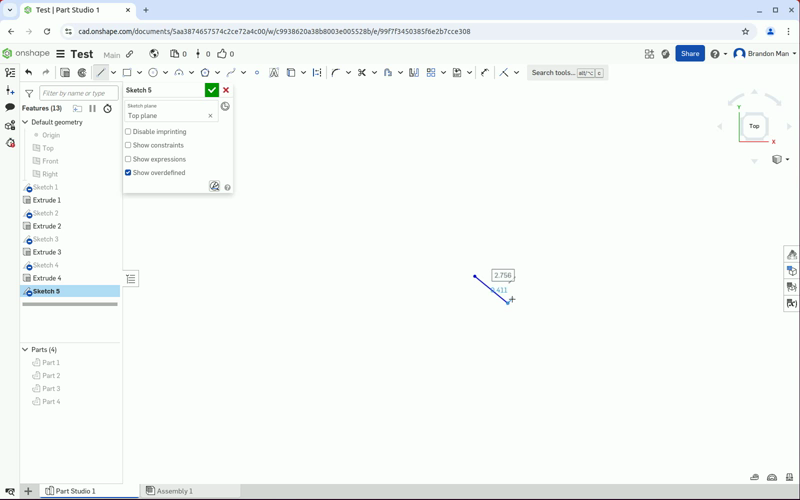
scroll(6)
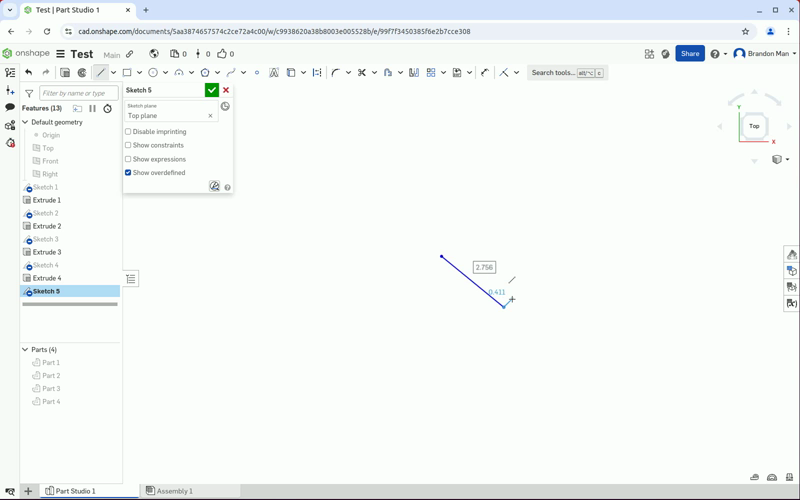
scroll(6)
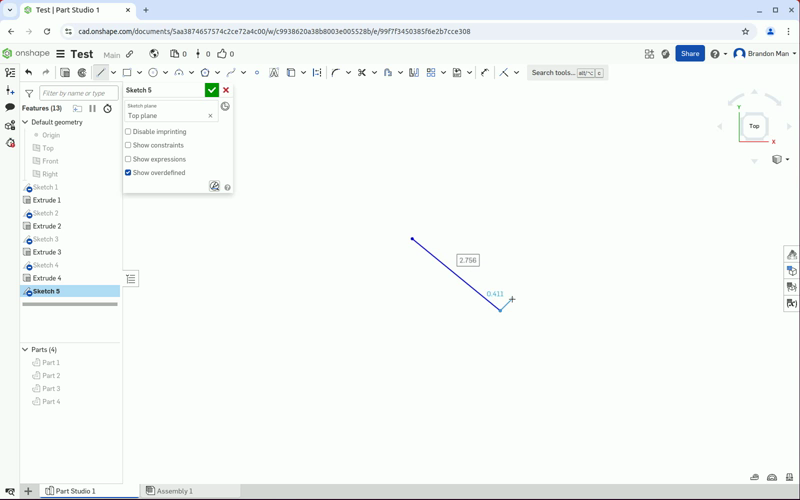
scroll(6)
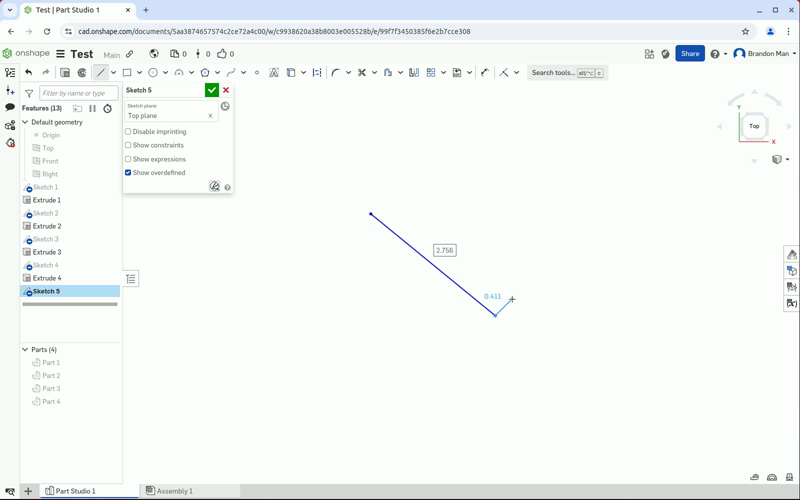
click(512, 298)
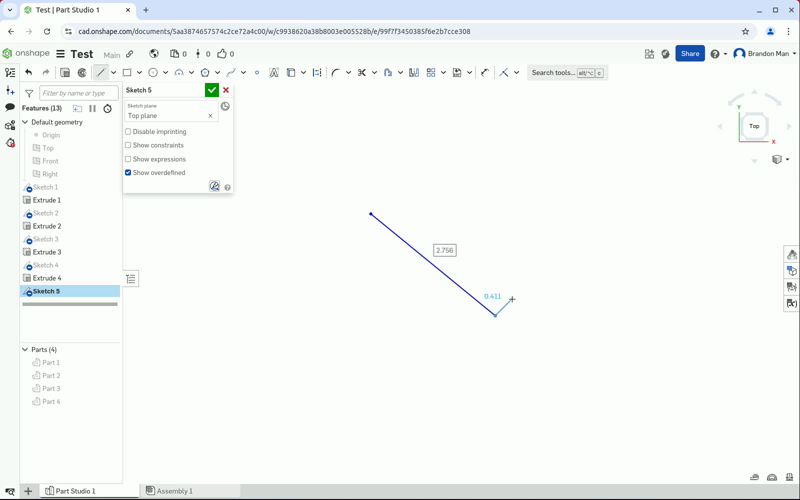
scroll(-6)
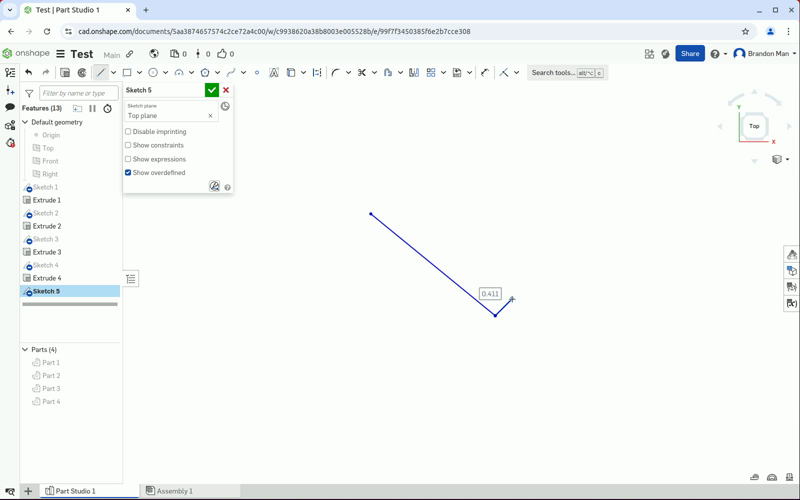
scroll(-6)
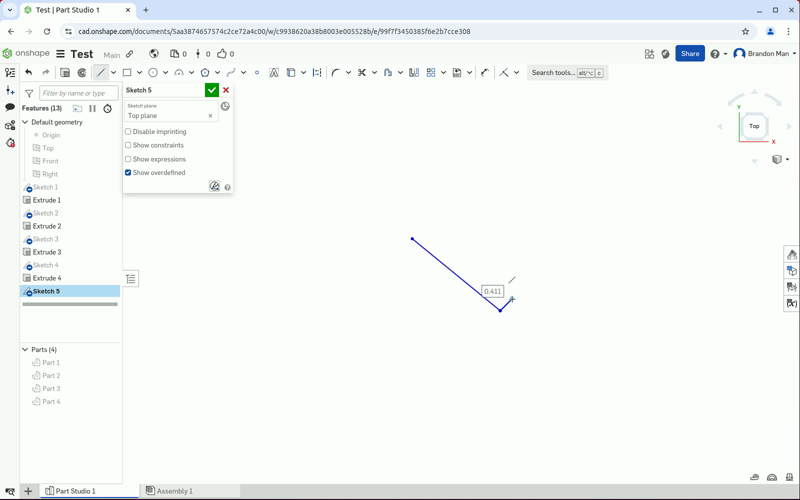
scroll(-6)
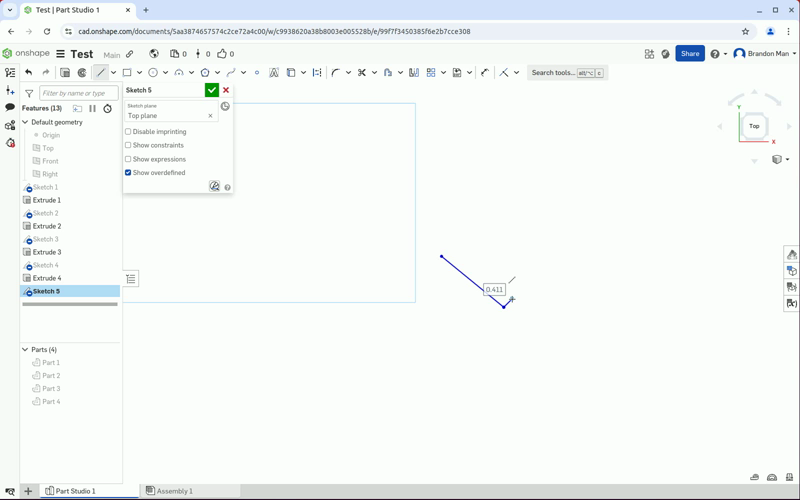
scroll(-6)
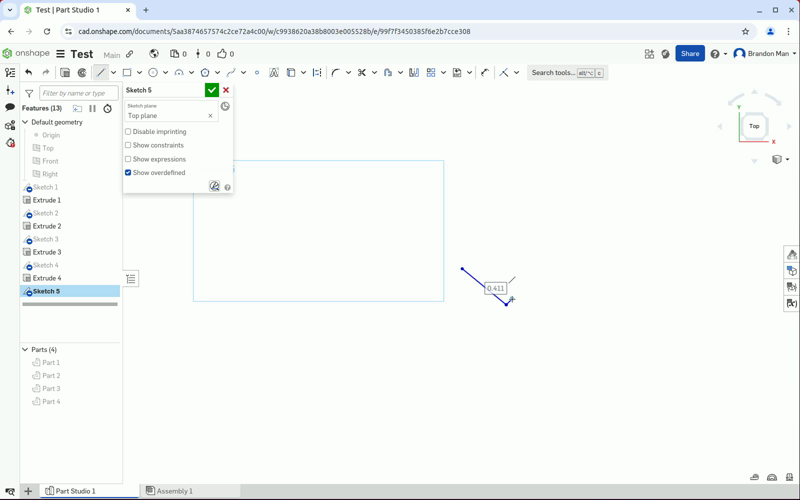
scroll(-6)
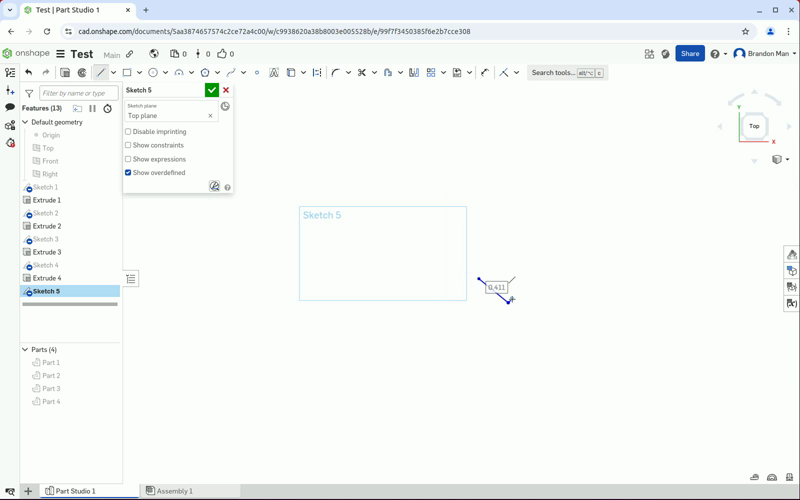
scroll(-6)
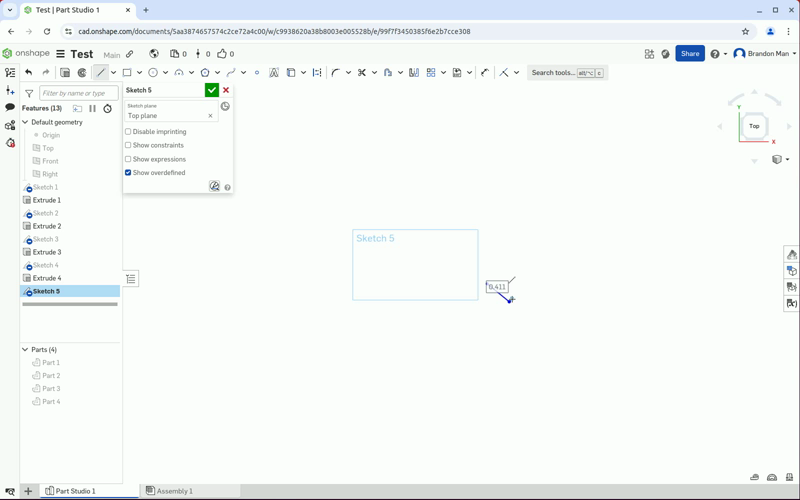
scroll(-6)
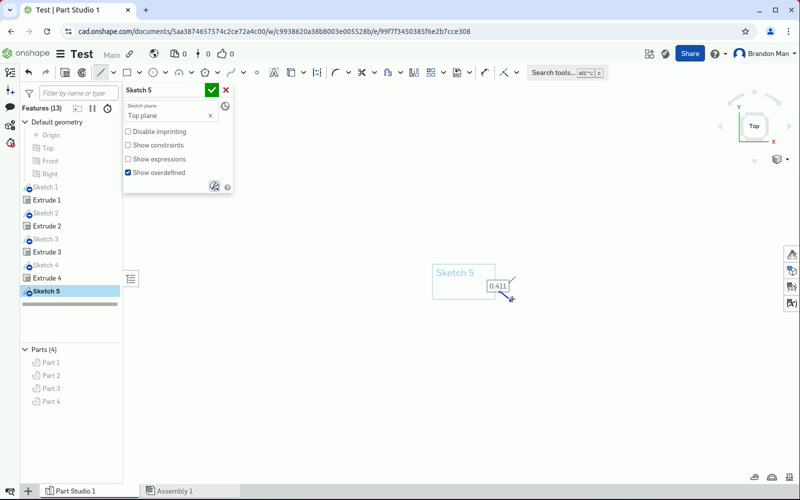
key_up(shift)
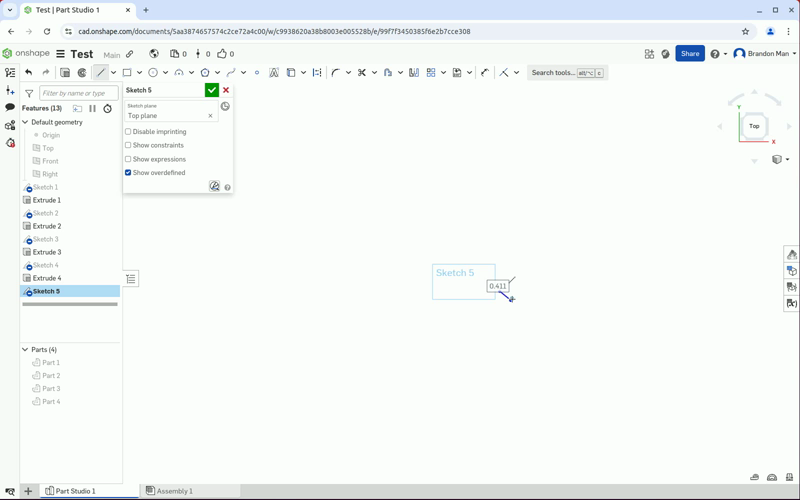
key_down(shift)
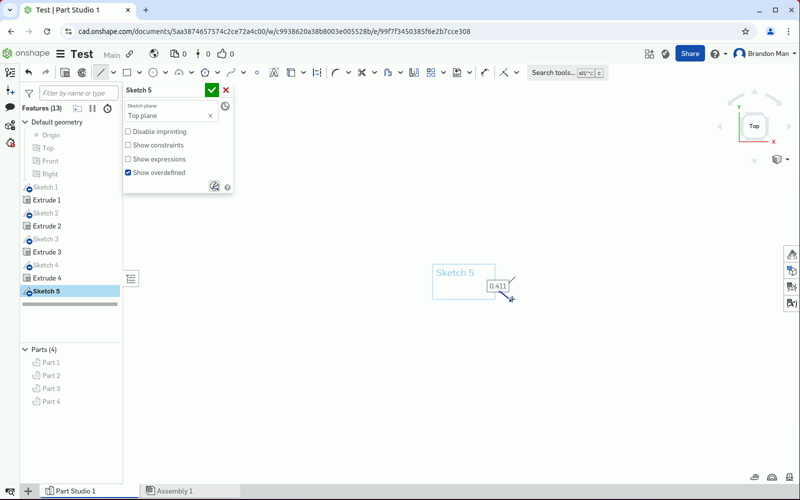
mouse_move(542, 298)
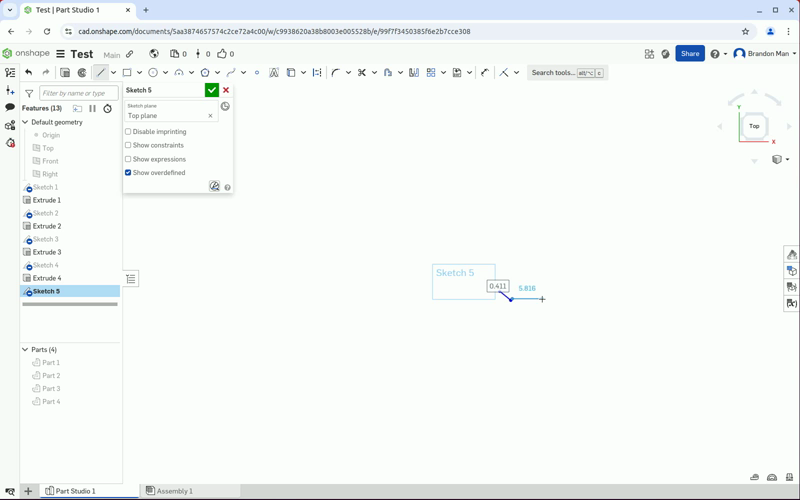
mouse_move(499, 288)
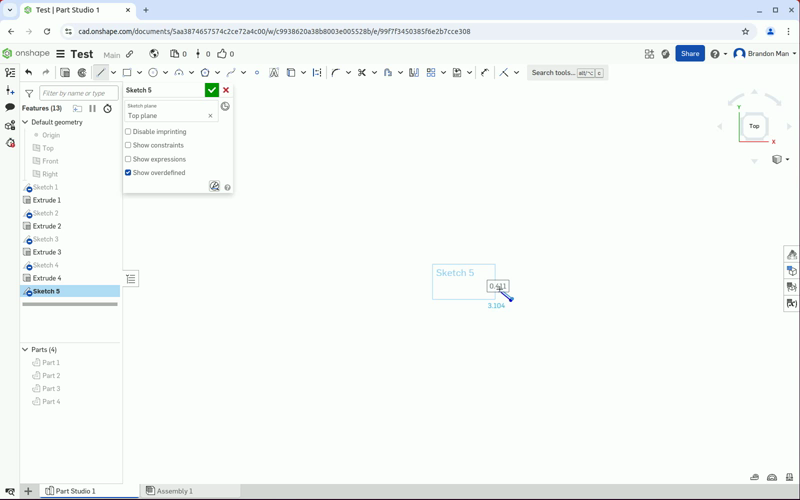
scroll(6)
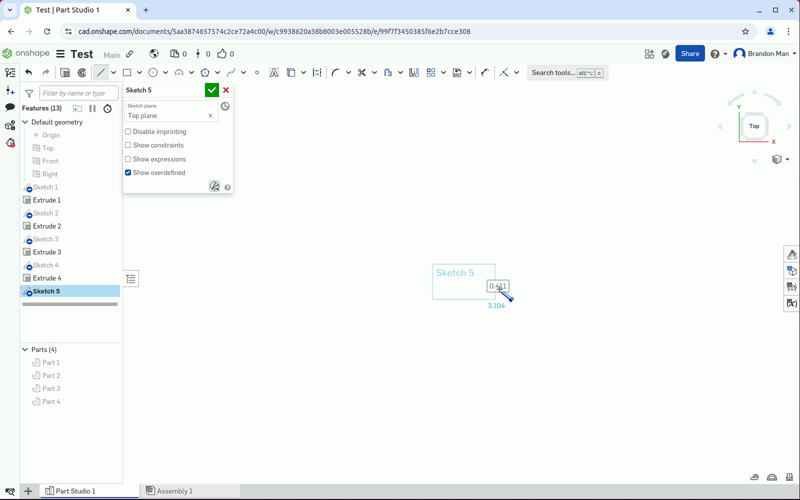
scroll(6)
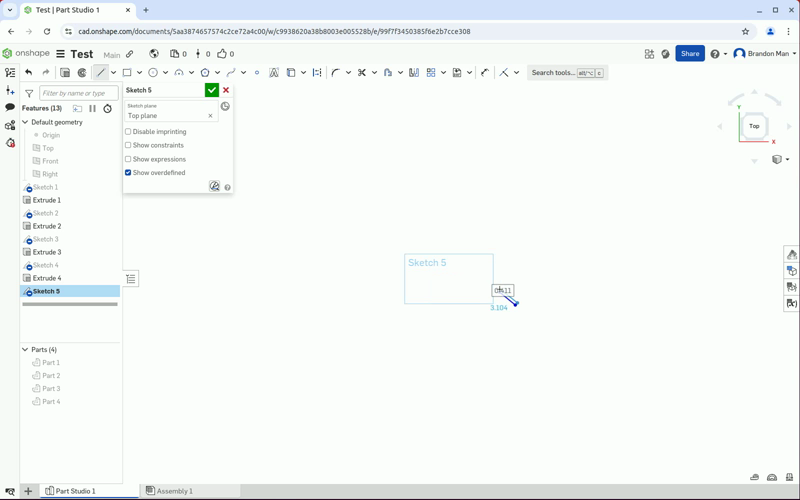
scroll(6)
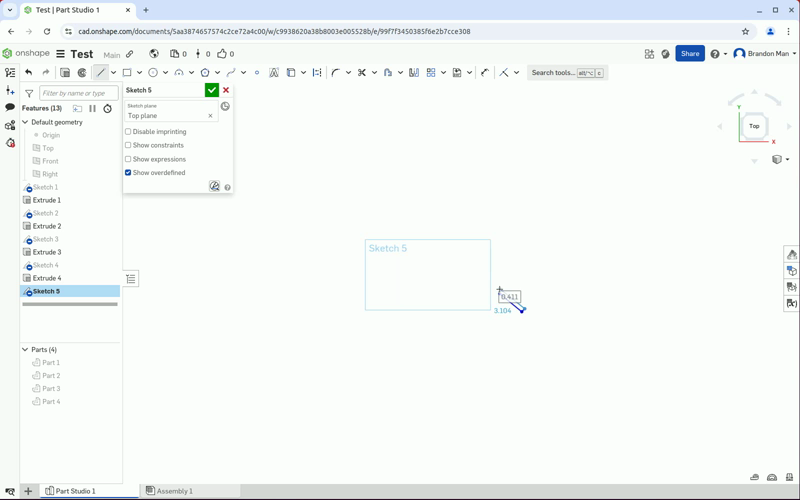
scroll(6)
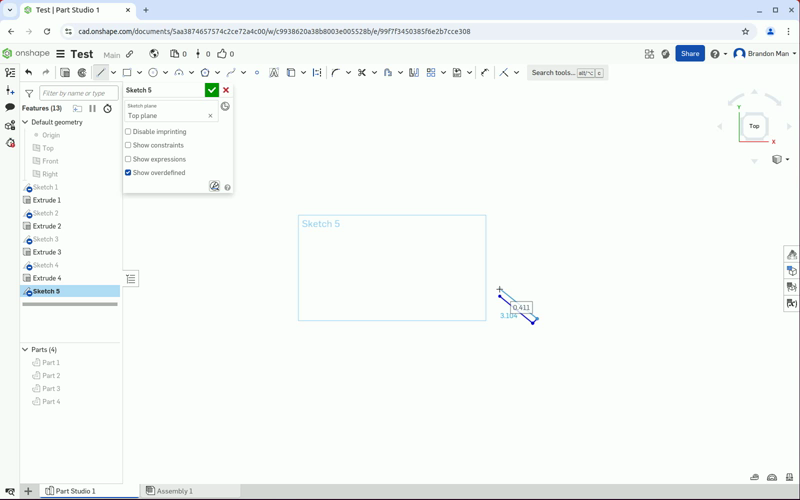
scroll(6)
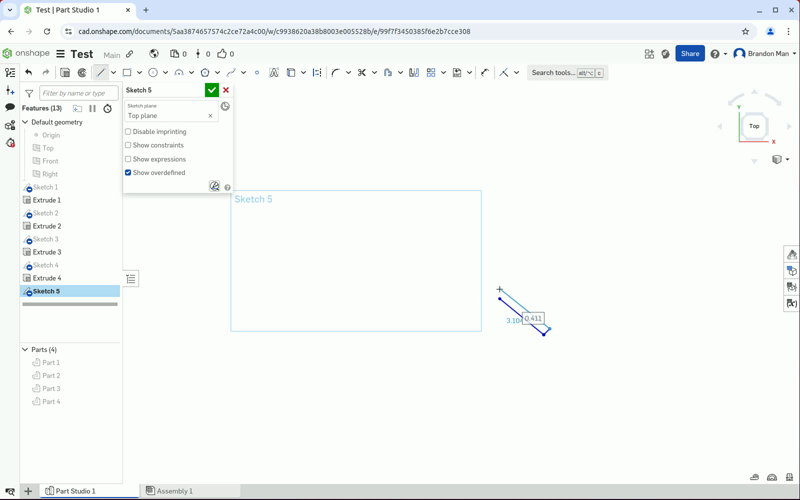
scroll(6)
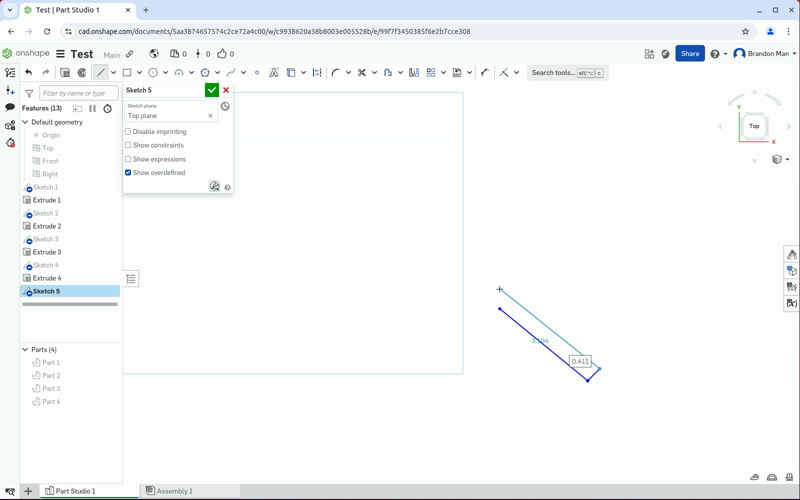
scroll(6)
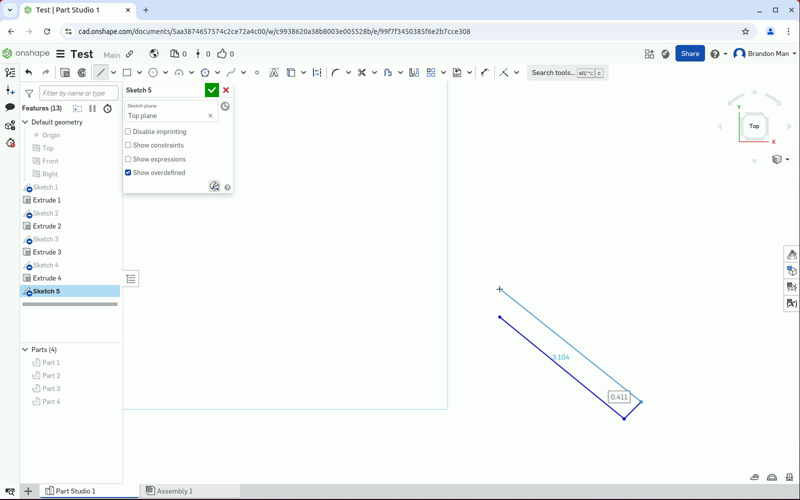
click(499, 288)
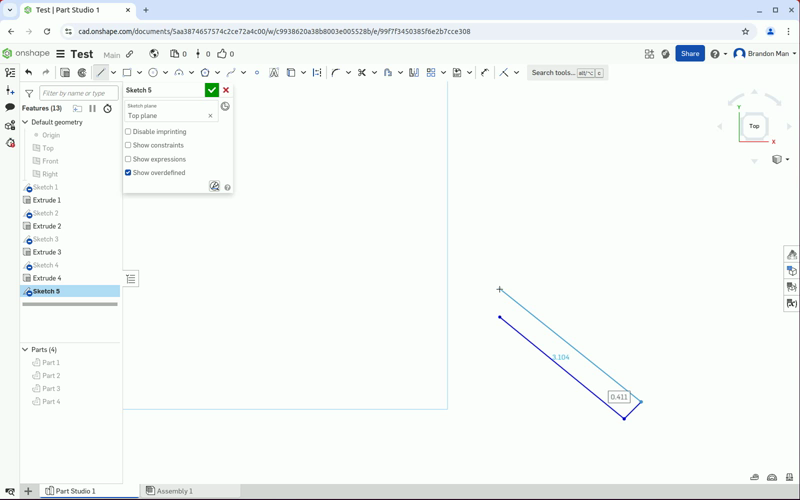
scroll(-6)
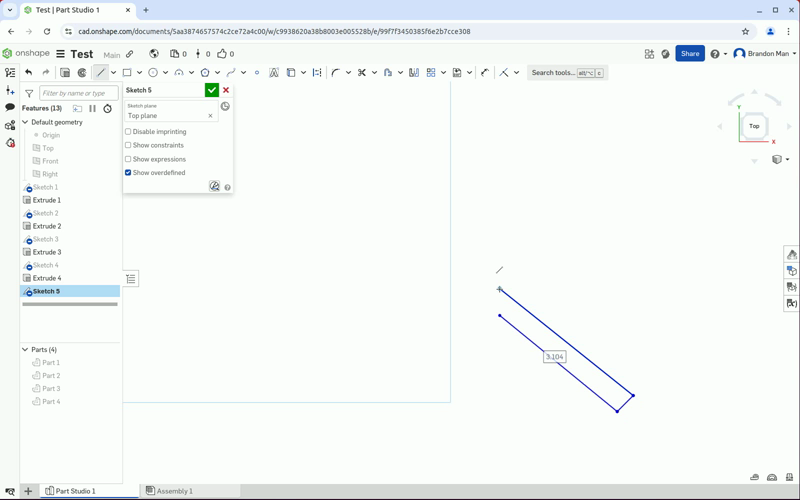
scroll(-6)
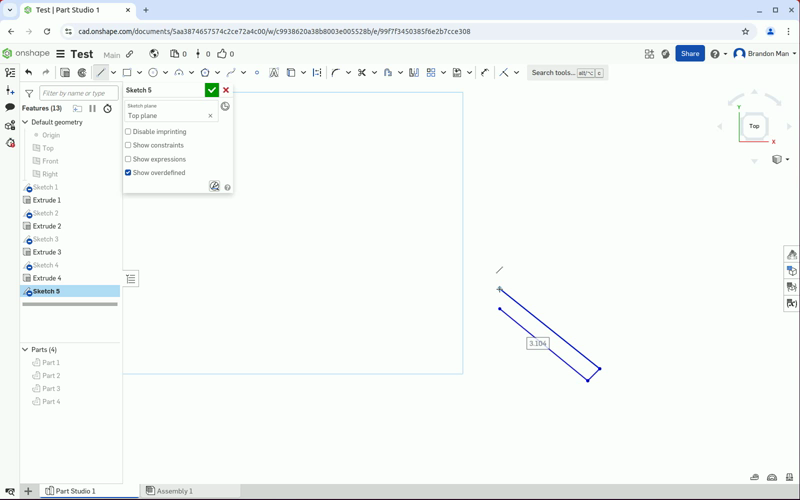
scroll(-6)
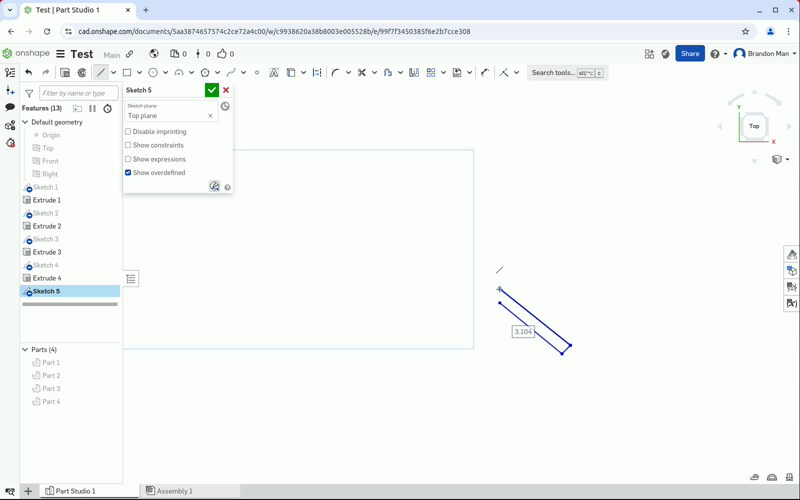
scroll(-6)
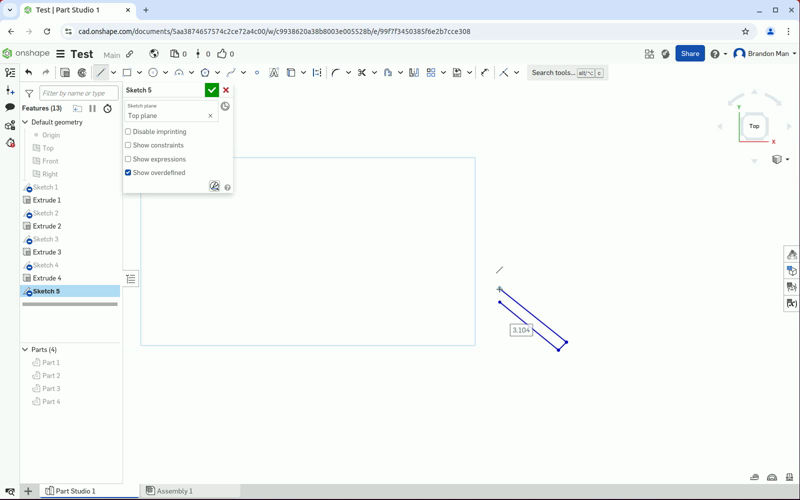
scroll(-6)
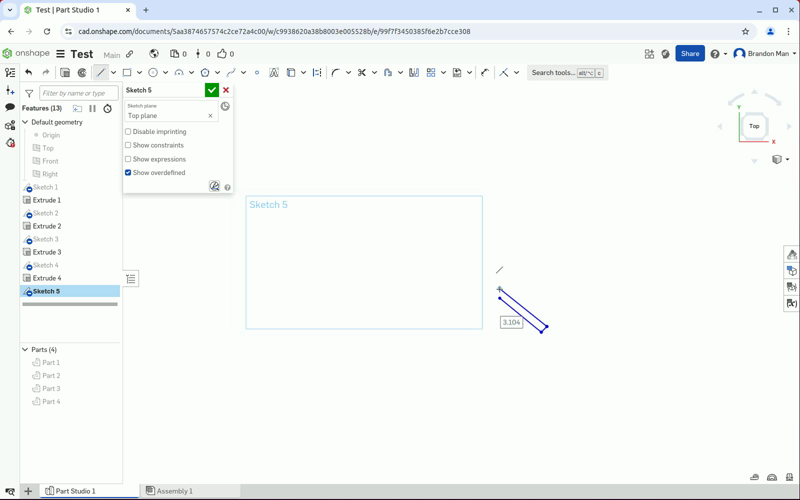
scroll(-6)
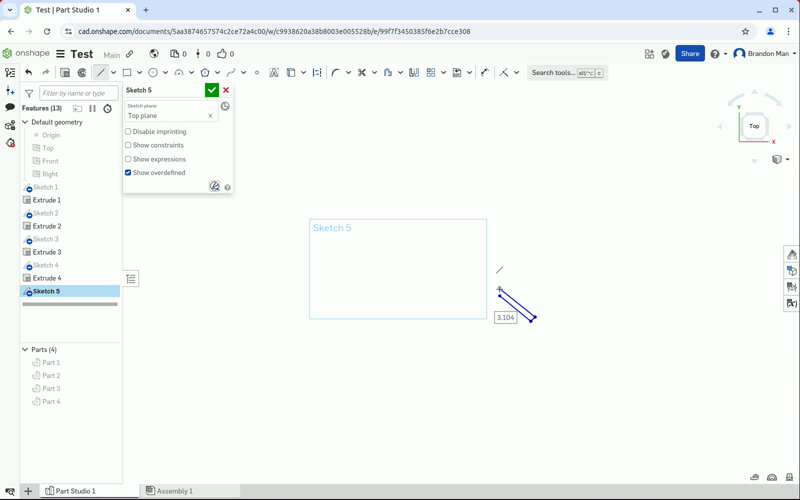
scroll(-6)
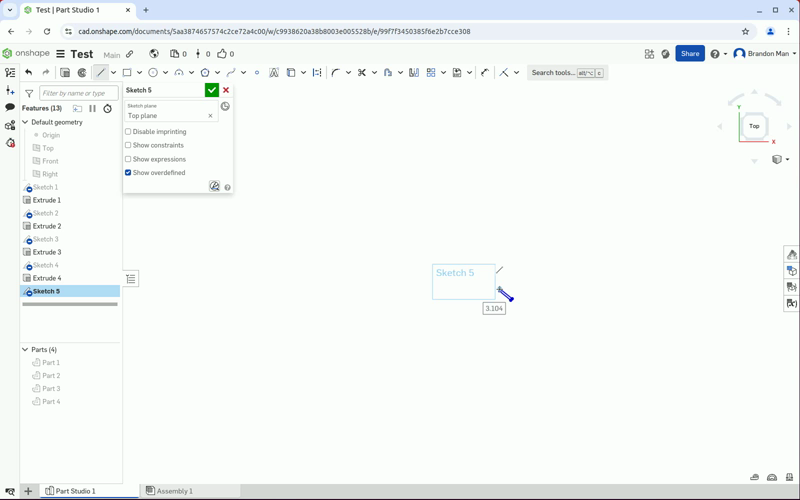
key_up(shift)
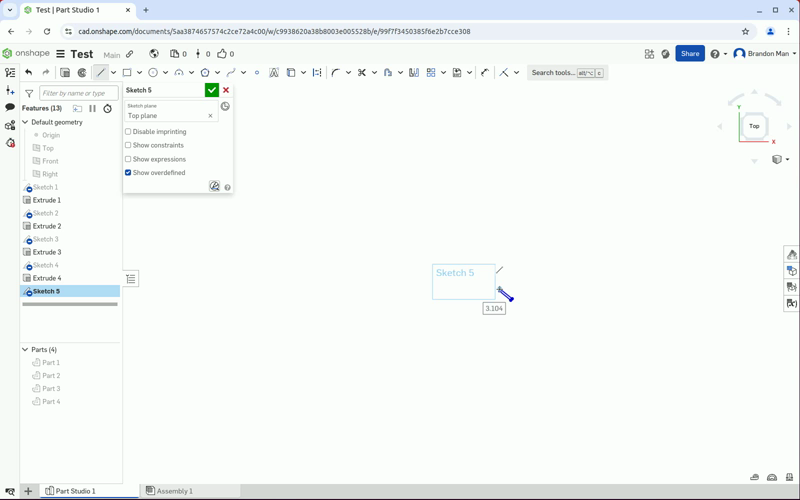
mouse_move(529, 288)
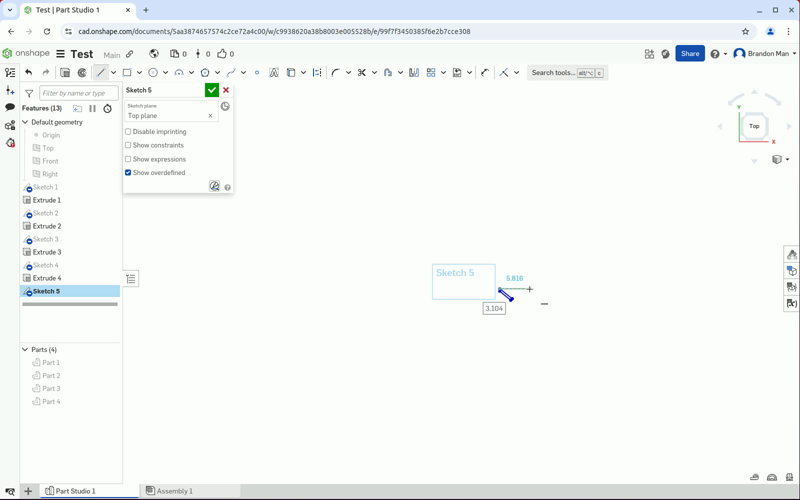
key_down(shift)
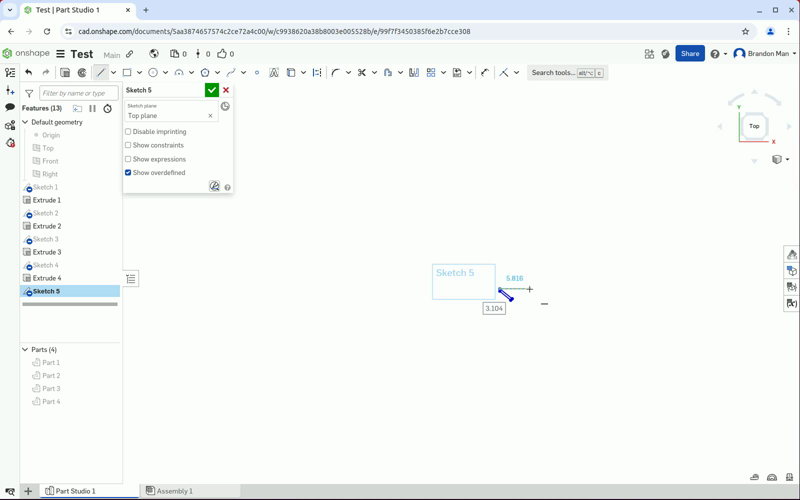
mouse_move(499, 291)
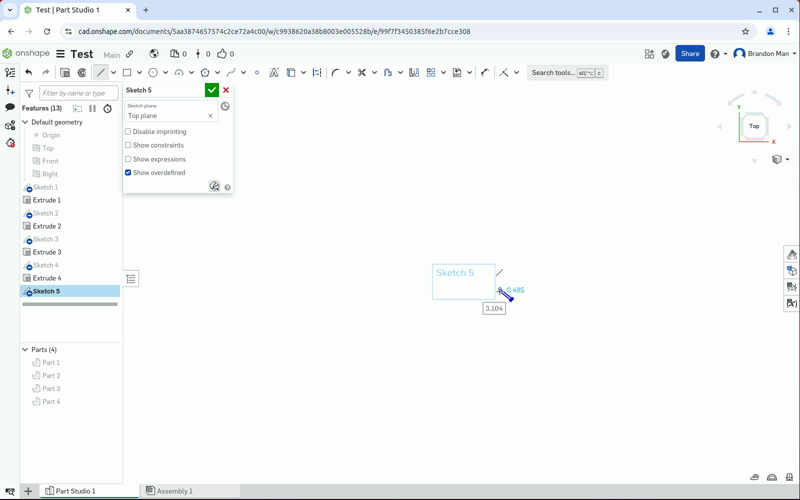
scroll(6)
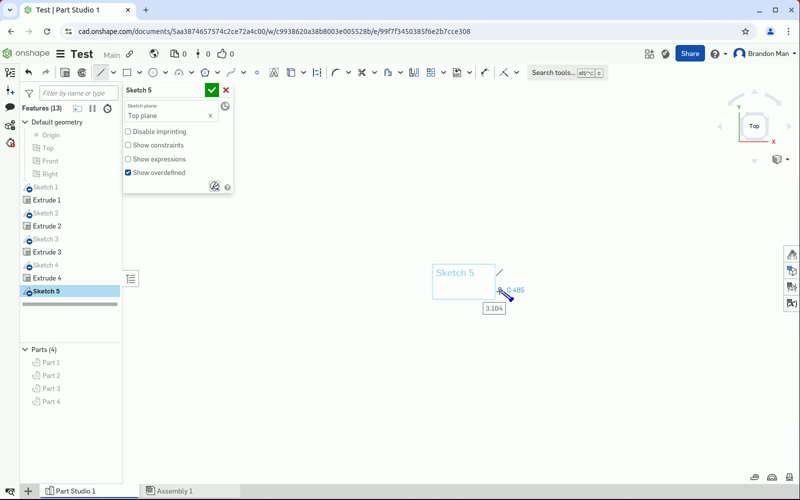
scroll(6)
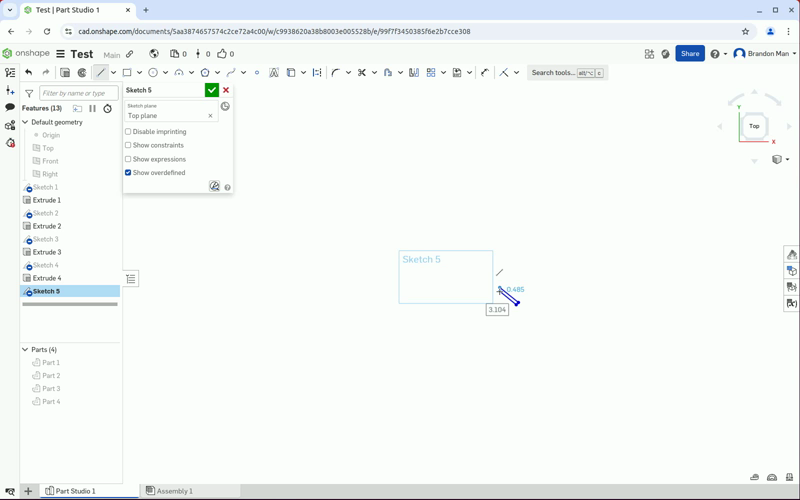
scroll(6)
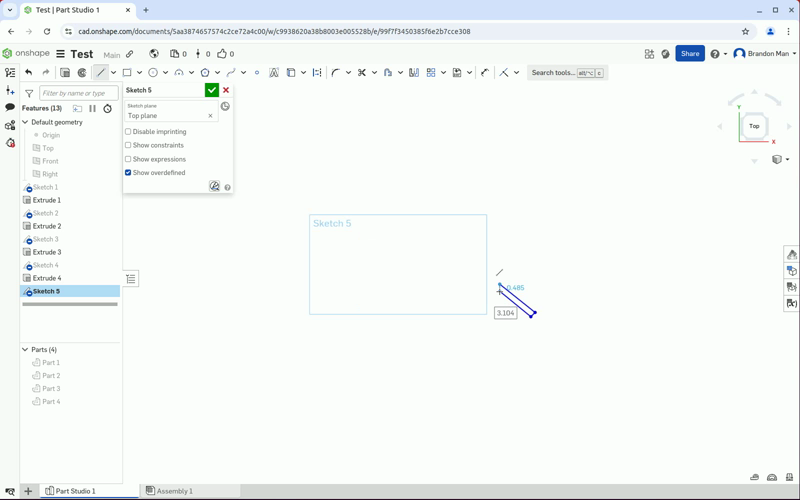
scroll(6)
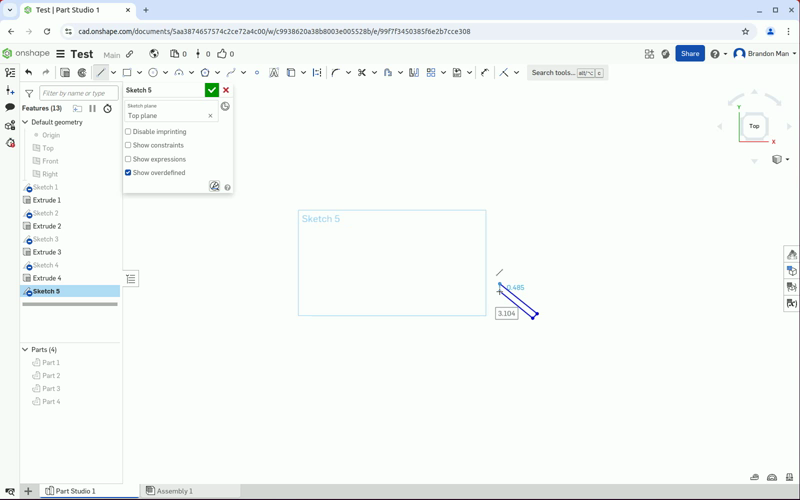
scroll(6)
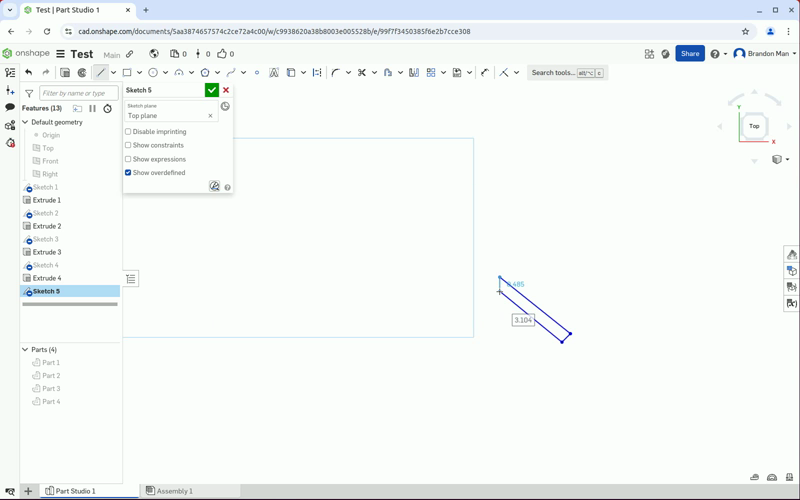
scroll(6)
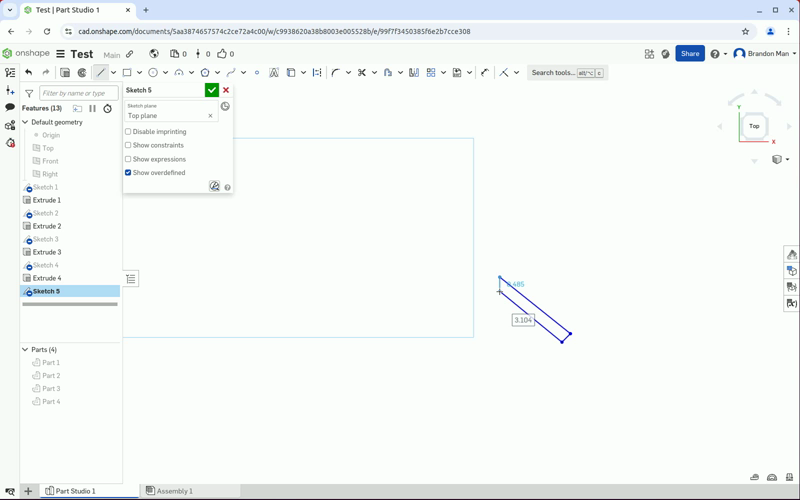
scroll(6)
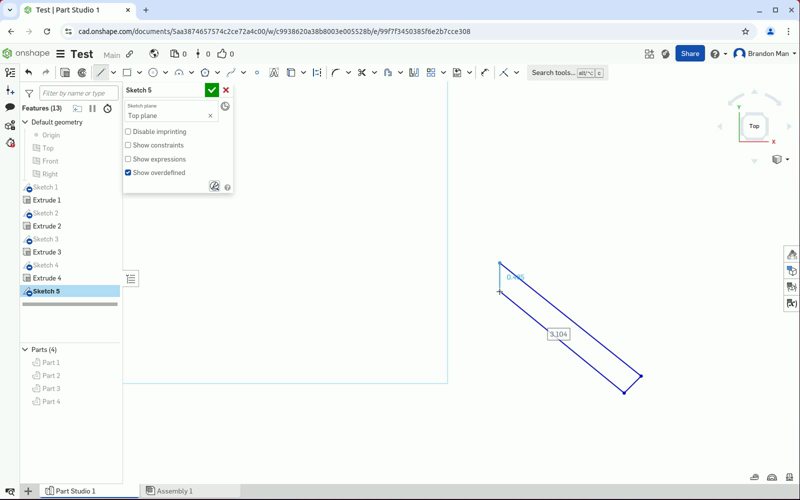
key_up(shift)
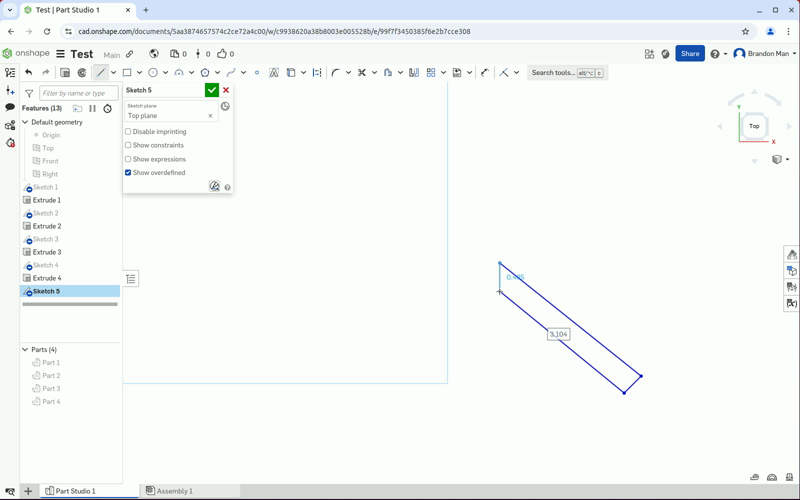
click(499, 291)
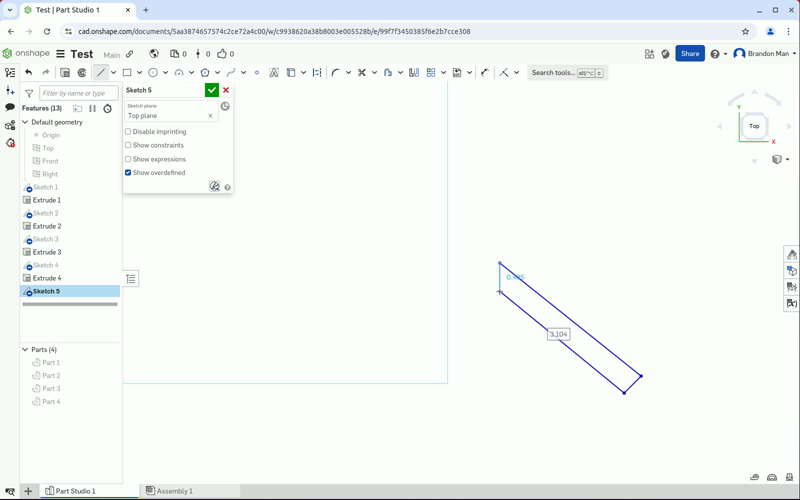
scroll(-6)
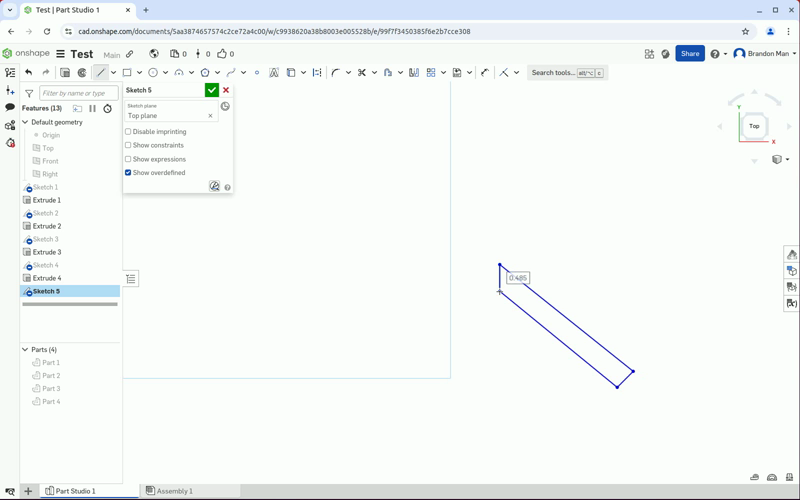
scroll(-6)
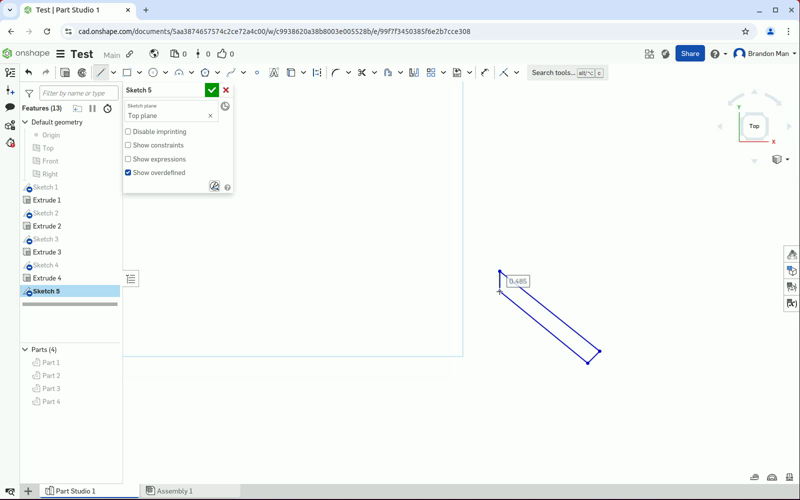
scroll(-6)
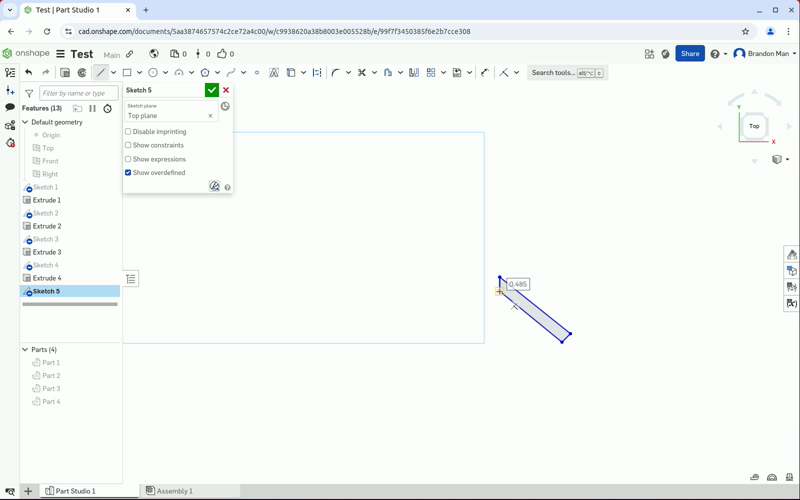
scroll(-6)
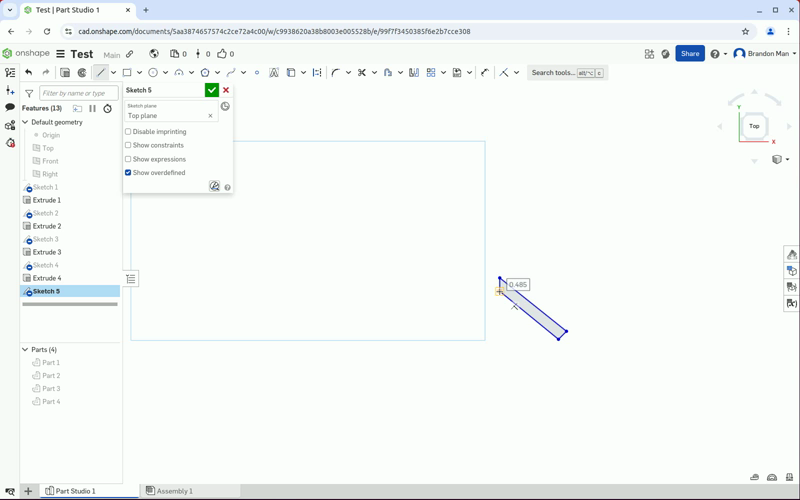
scroll(-6)
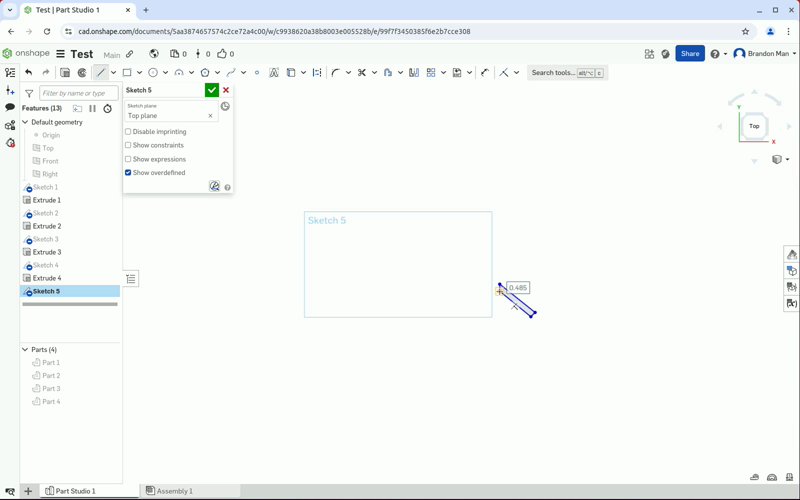
scroll(-6)
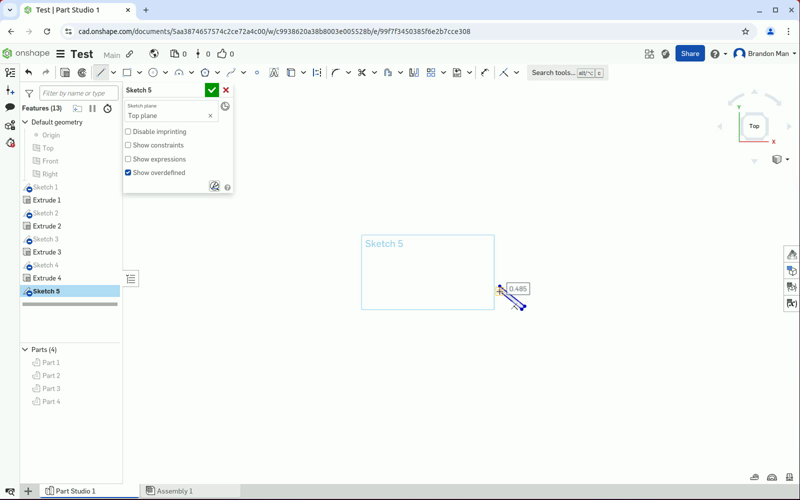
scroll(-6)
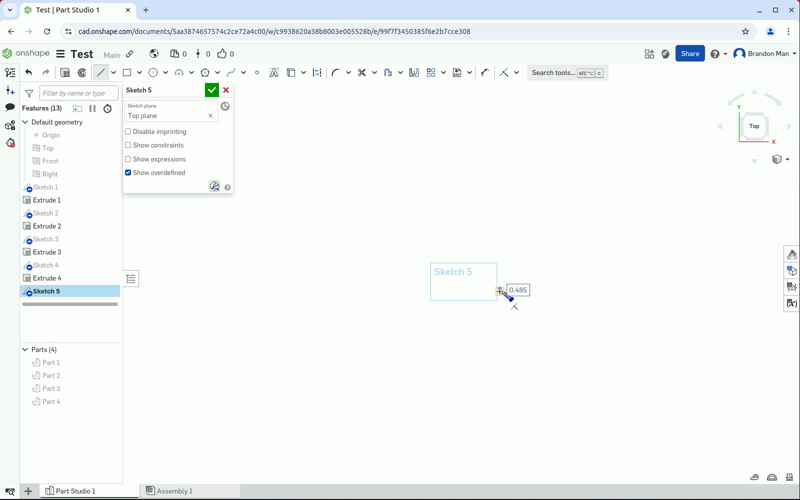
key(esc)
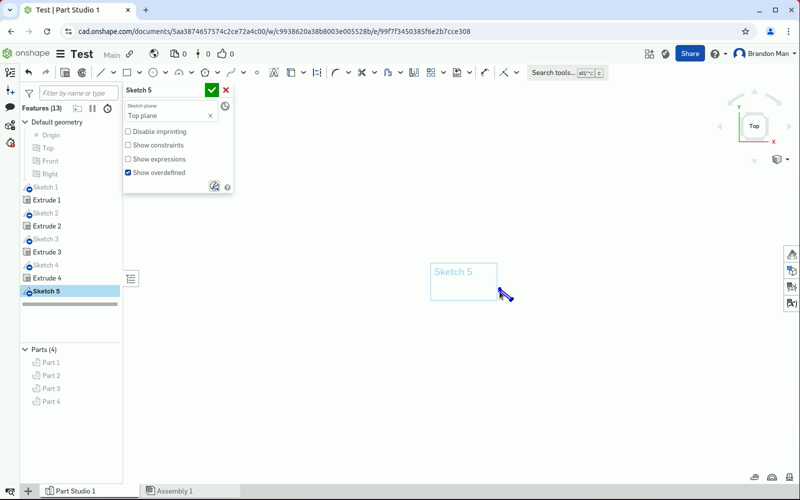
mouse_move(503, 293)
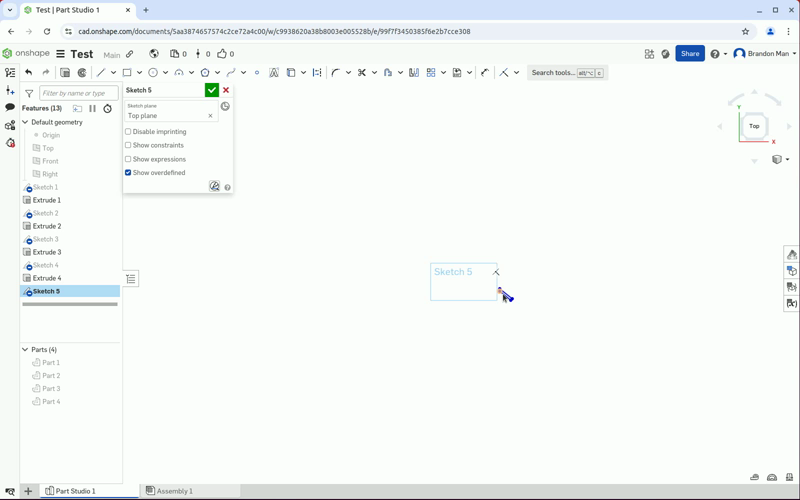
scroll(6)
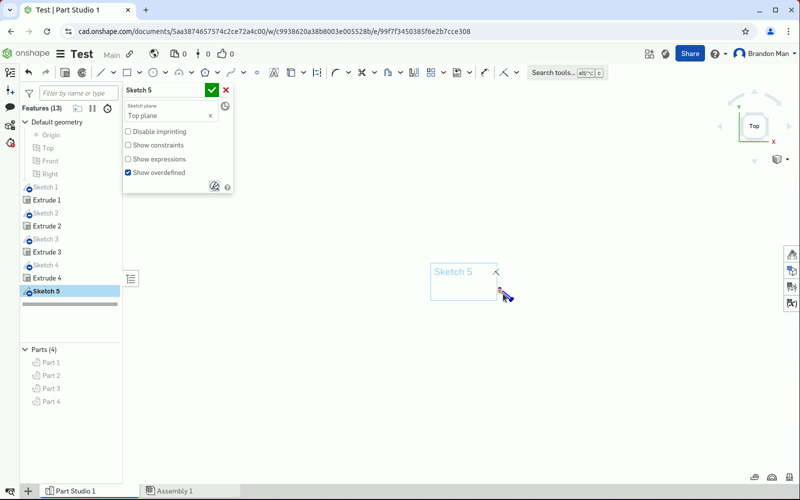
scroll(6)
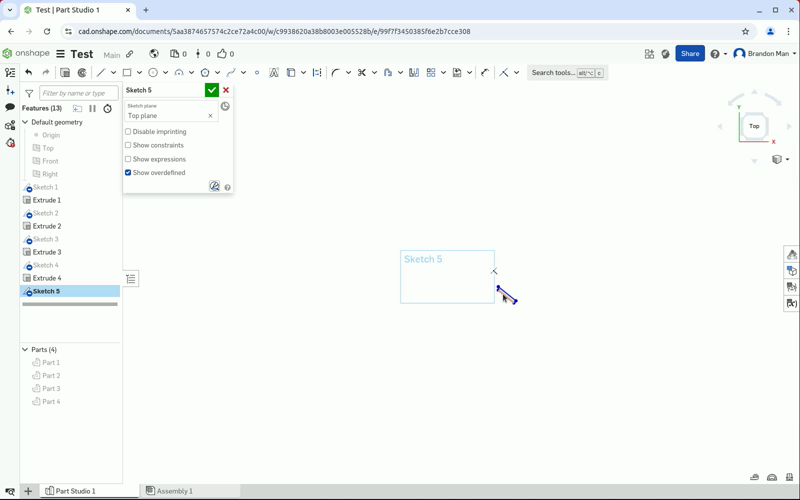
scroll(6)
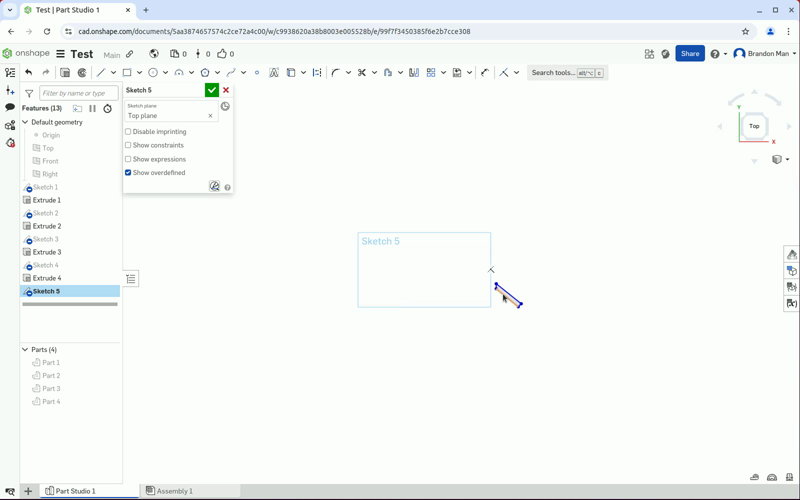
scroll(6)
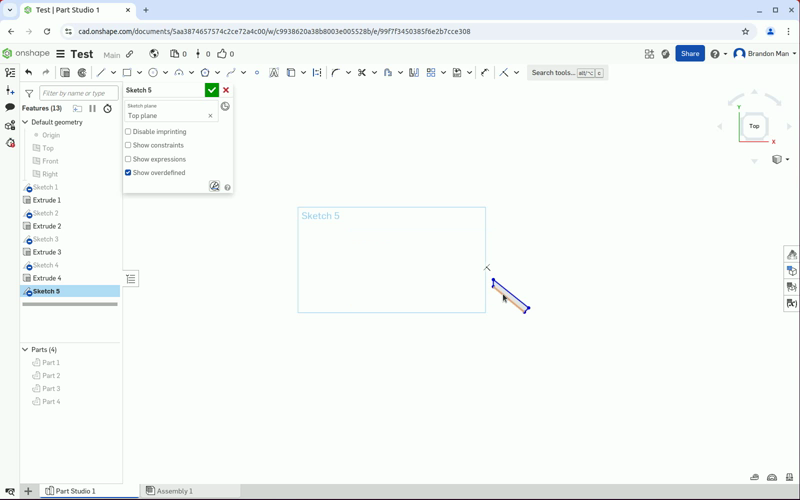
scroll(6)
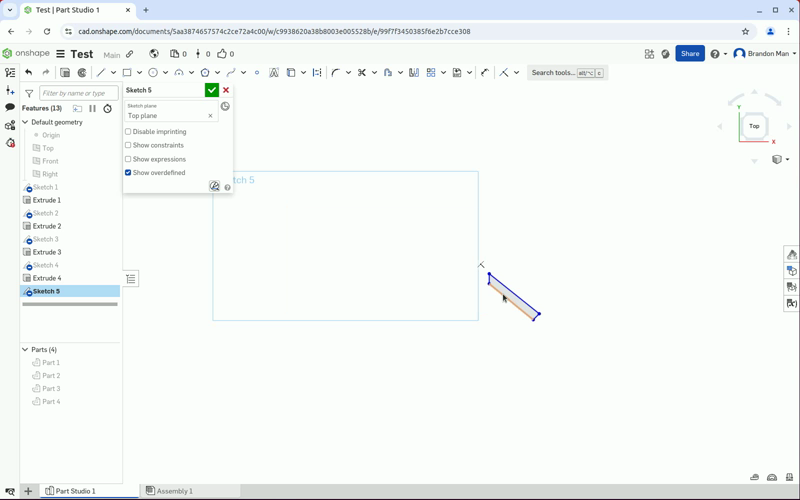
scroll(6)
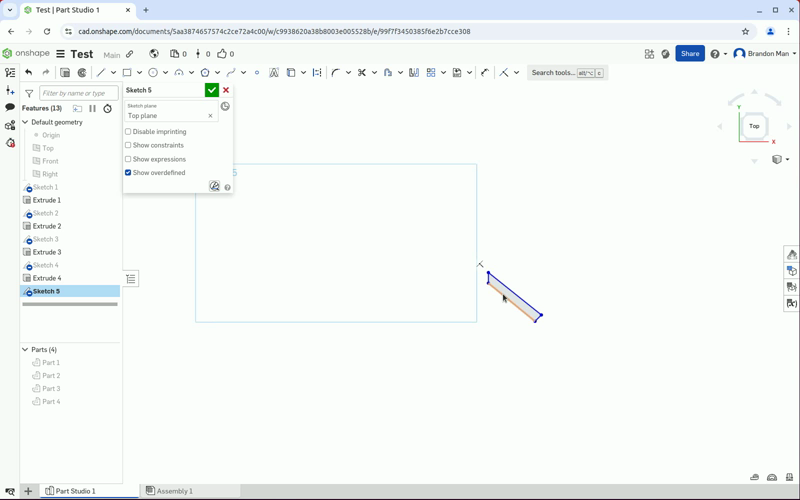
scroll(6)
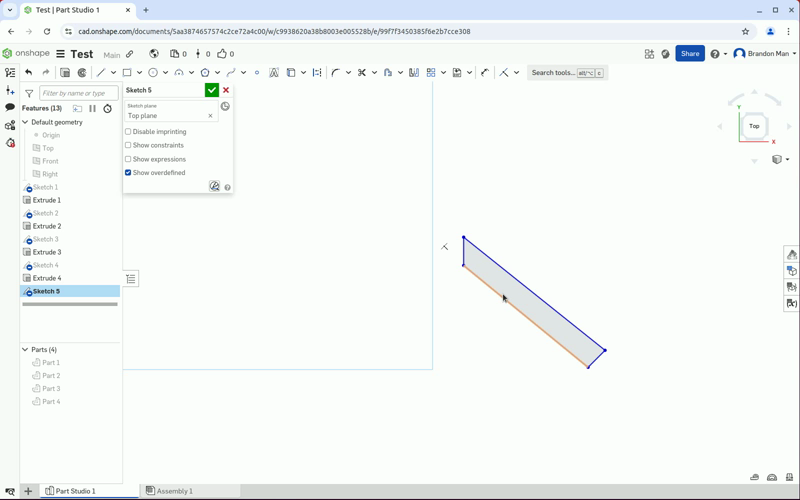
click(503, 293)
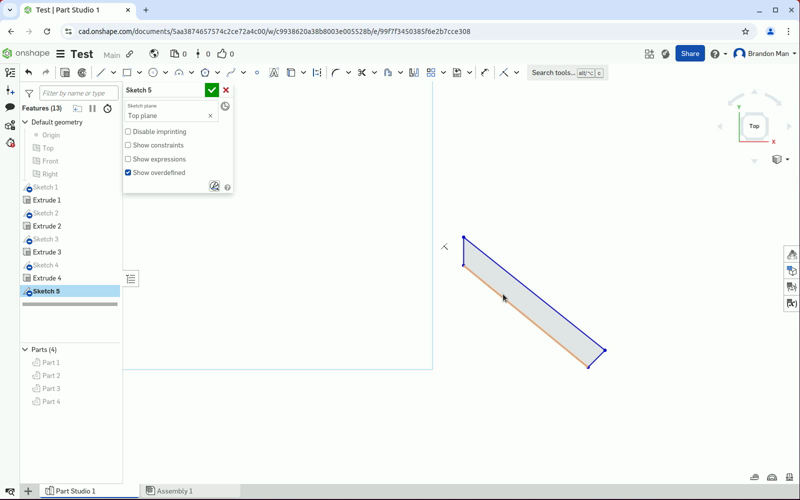
scroll(-6)
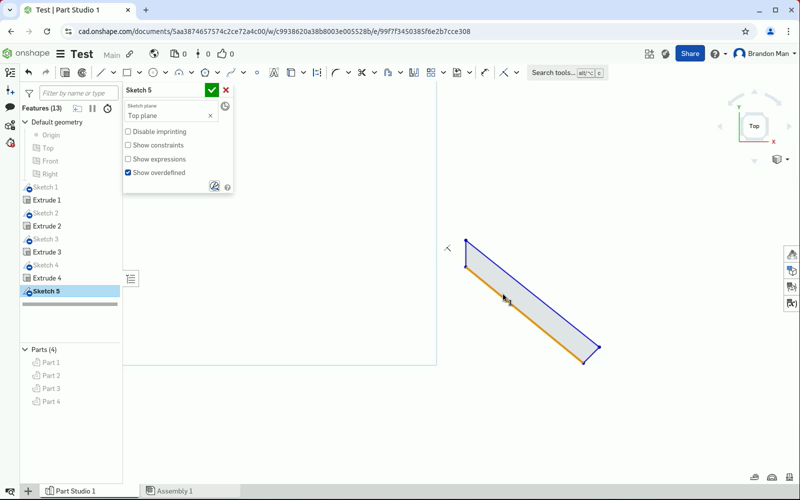
scroll(-6)
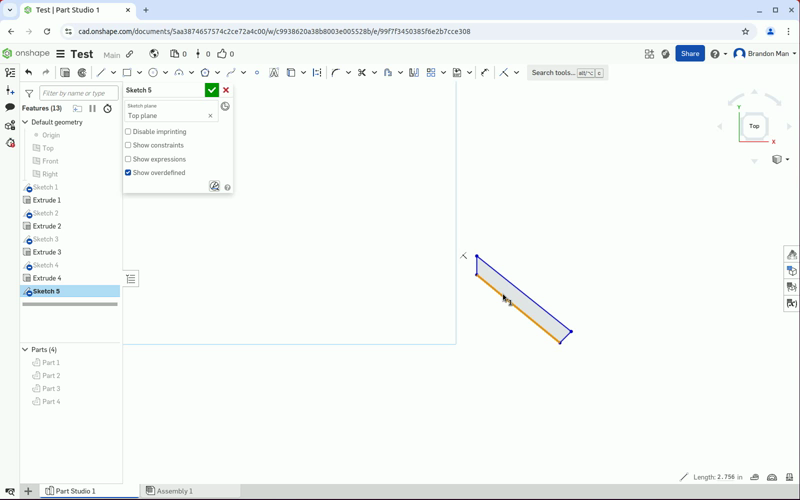
scroll(-6)
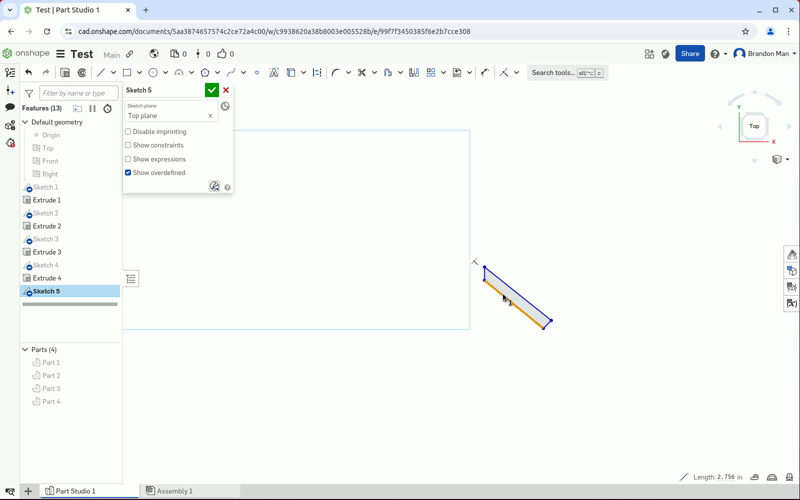
scroll(-6)
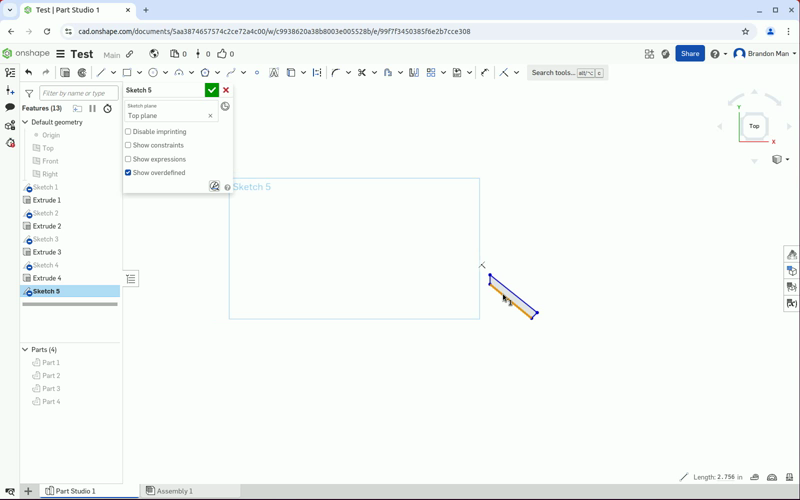
scroll(-6)
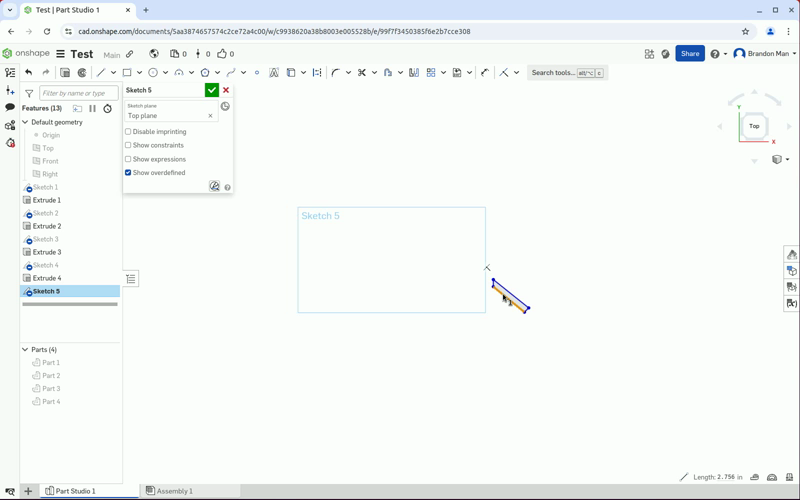
scroll(-6)
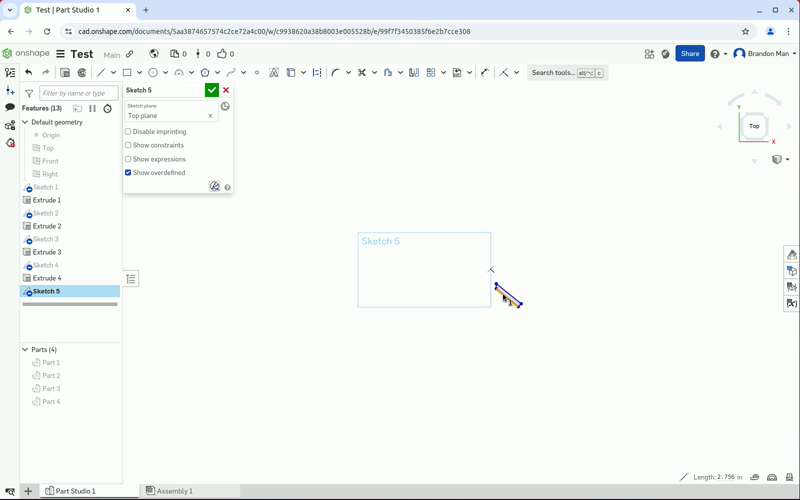
scroll(-6)
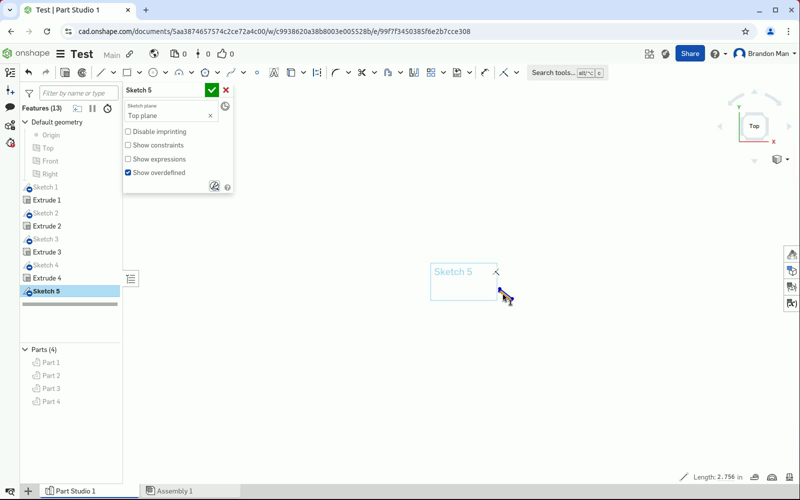
mouse_move(73, 352)
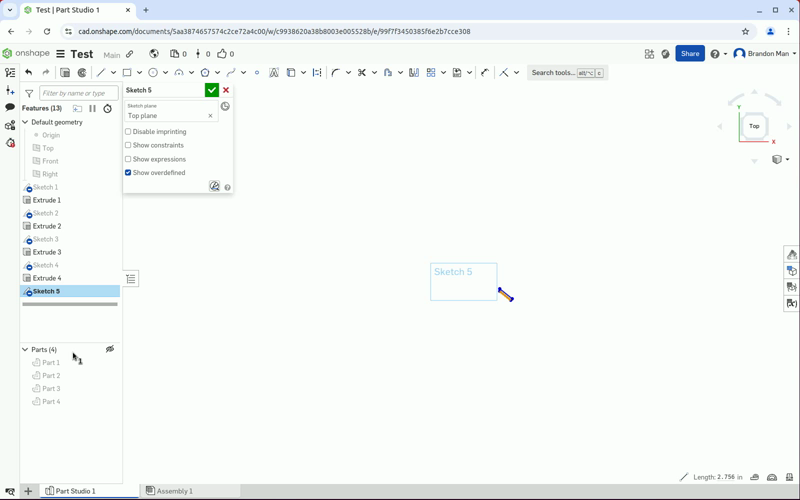
key(shift+y)
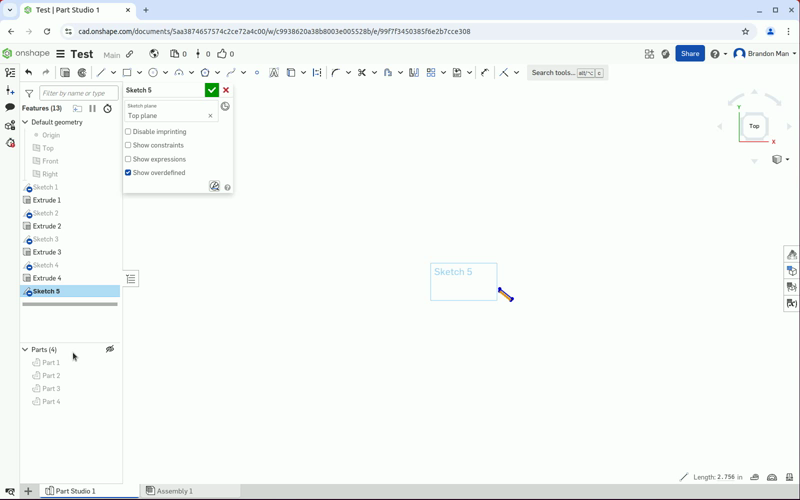
key(shift+e)
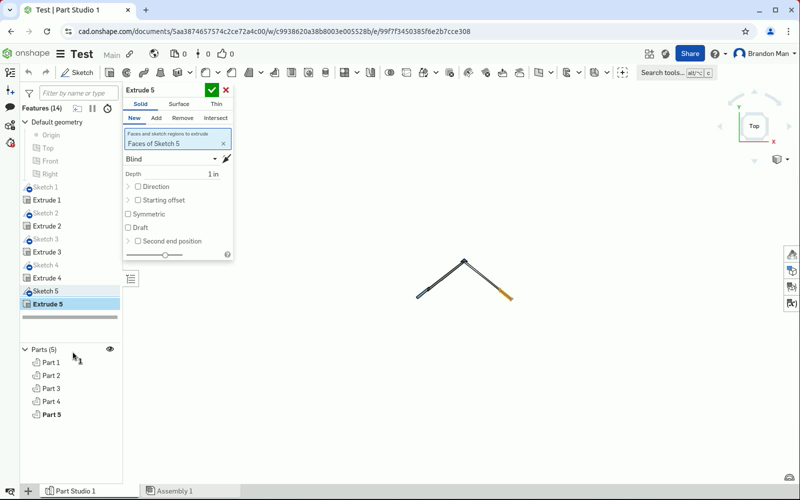
mouse_move(143, 106)
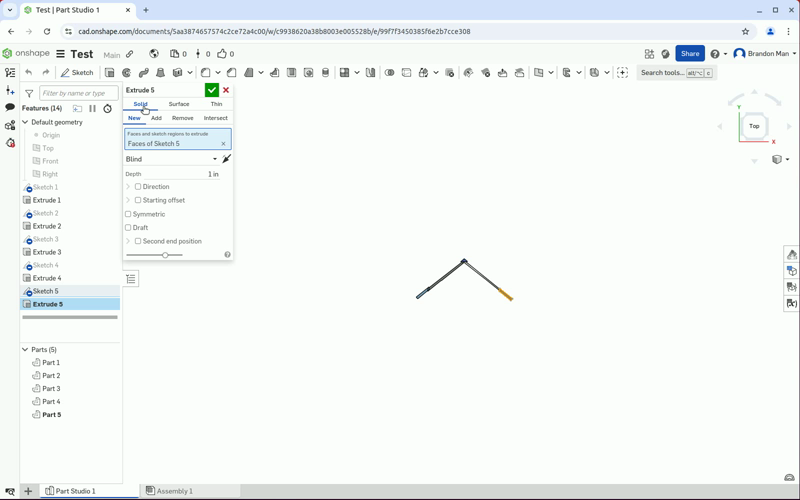
click(143, 106)
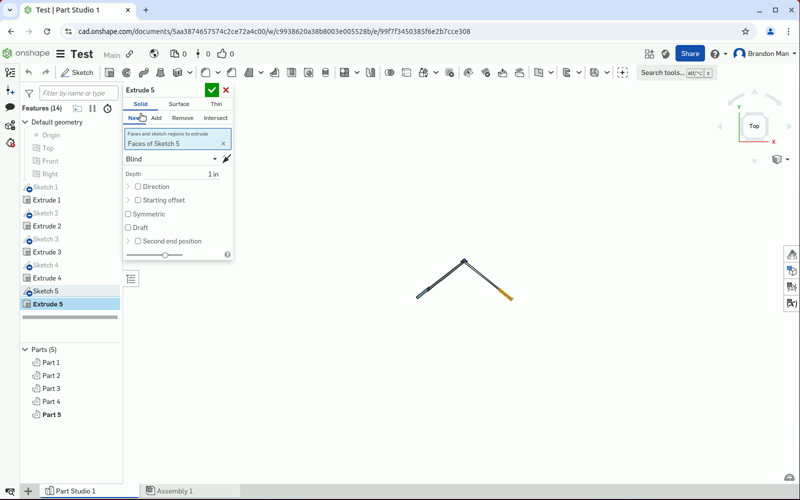
mouse_move(137, 120)
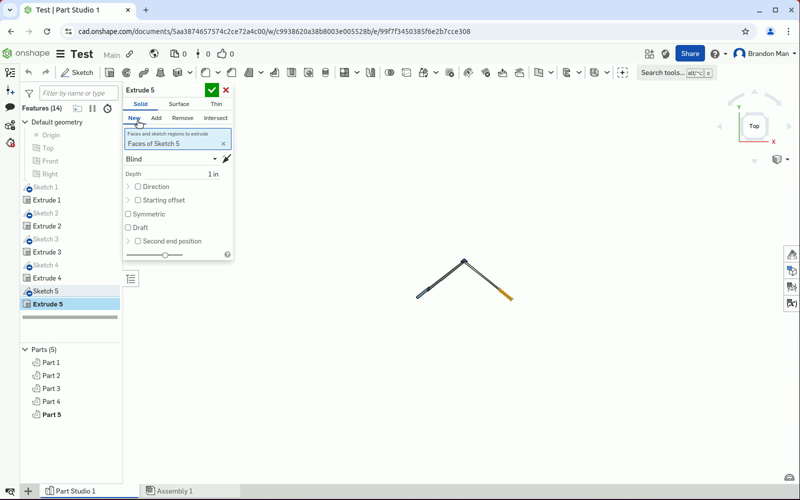
click(137, 120)
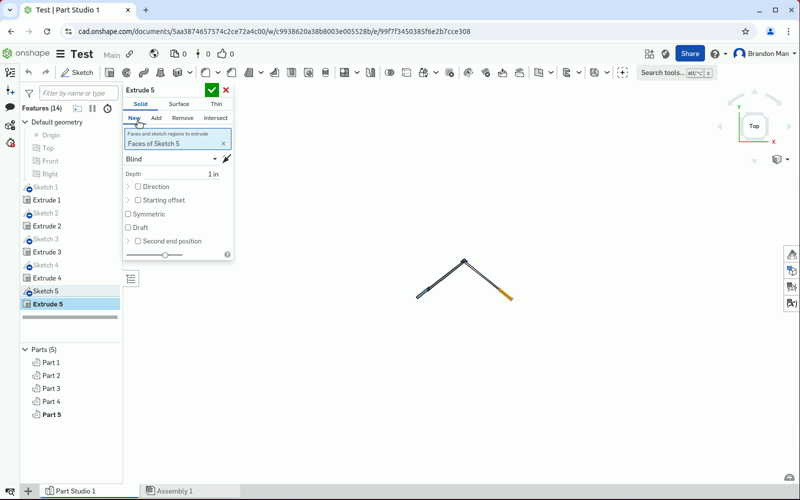
key(tab, 4)
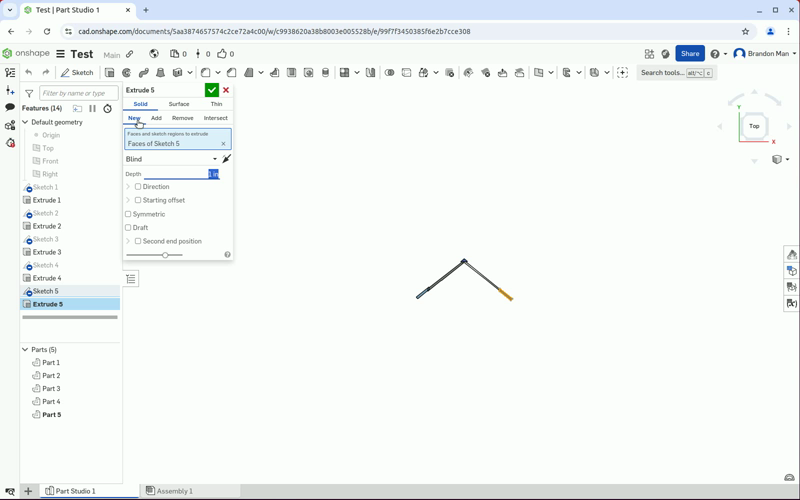
text(23.108)
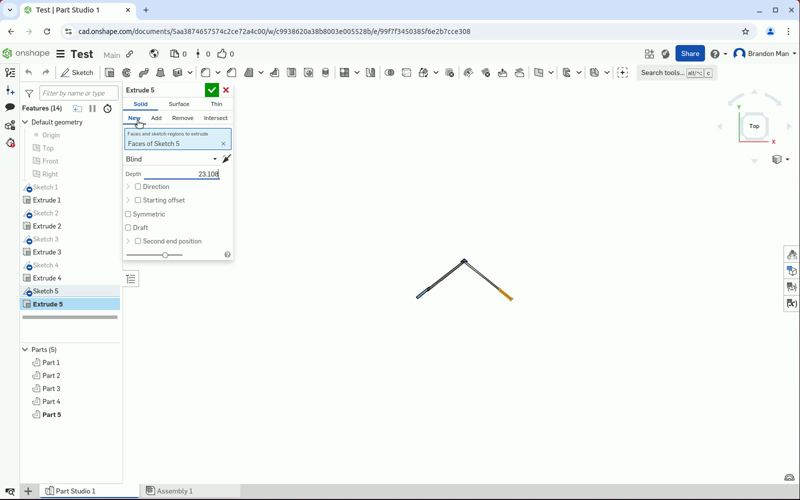
key(tab, 3)
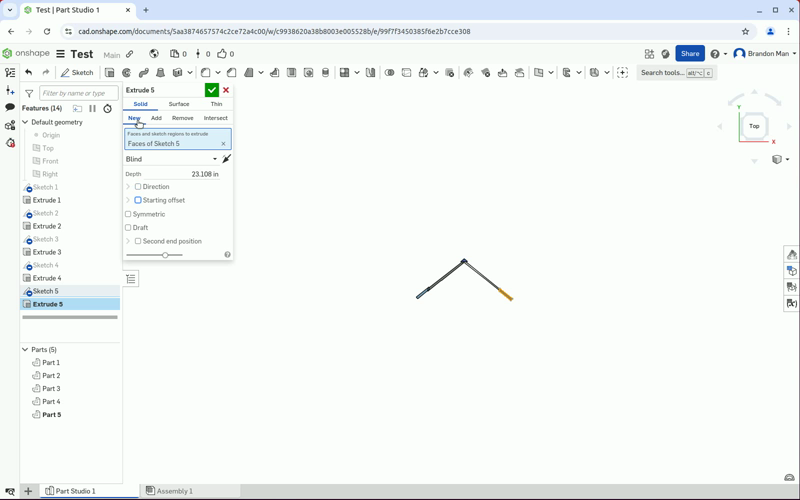
key(tab, 2)
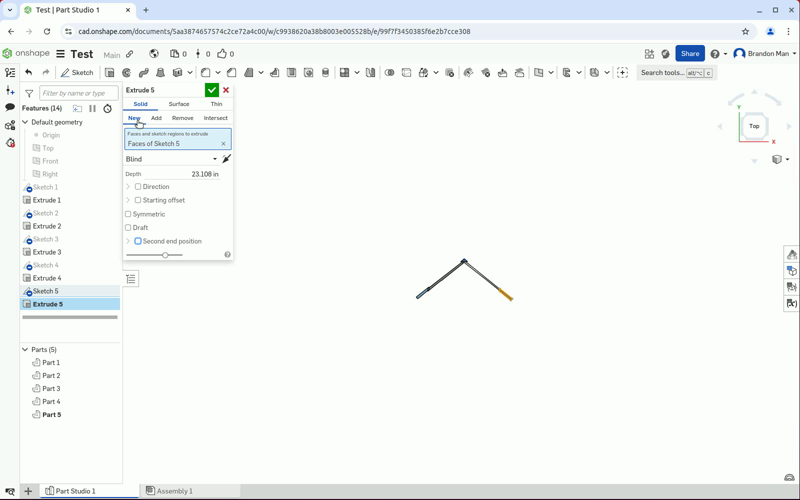
key(space)
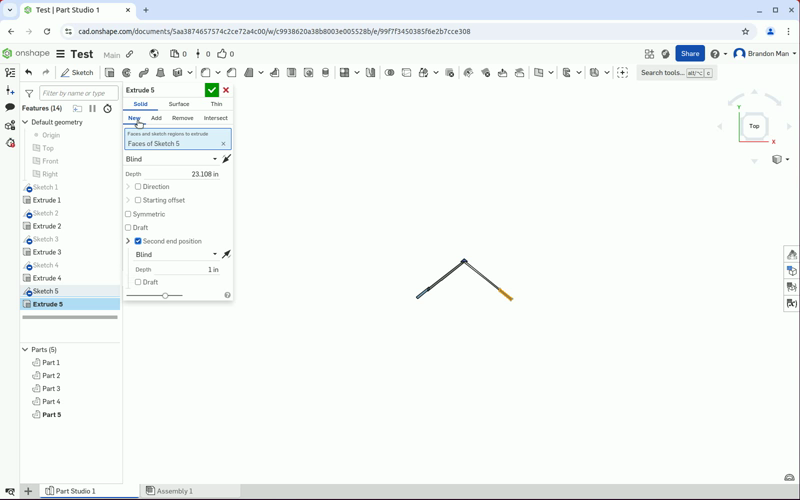
key(tab, 3)
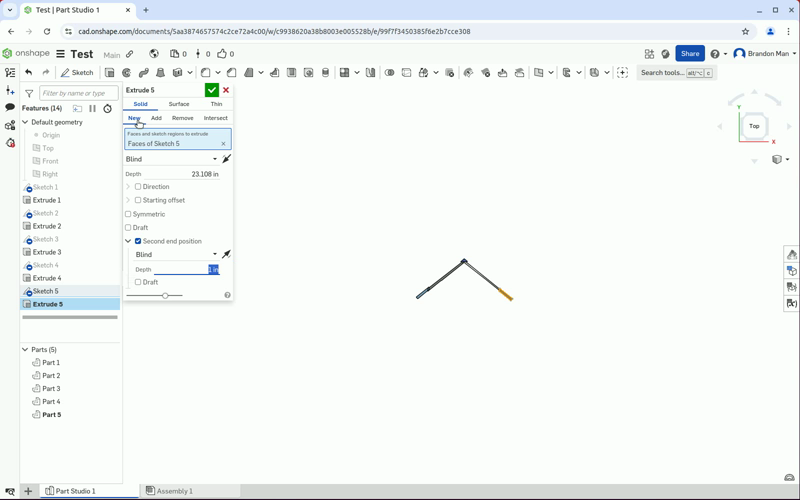
text(1.204)
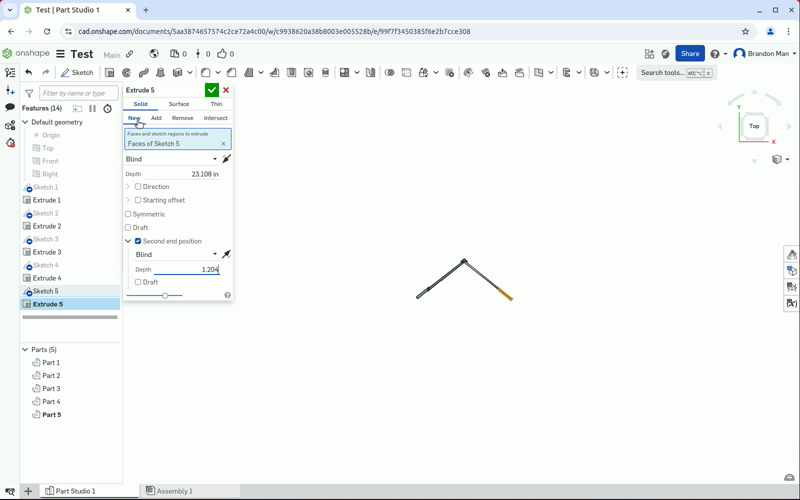
key(enter)
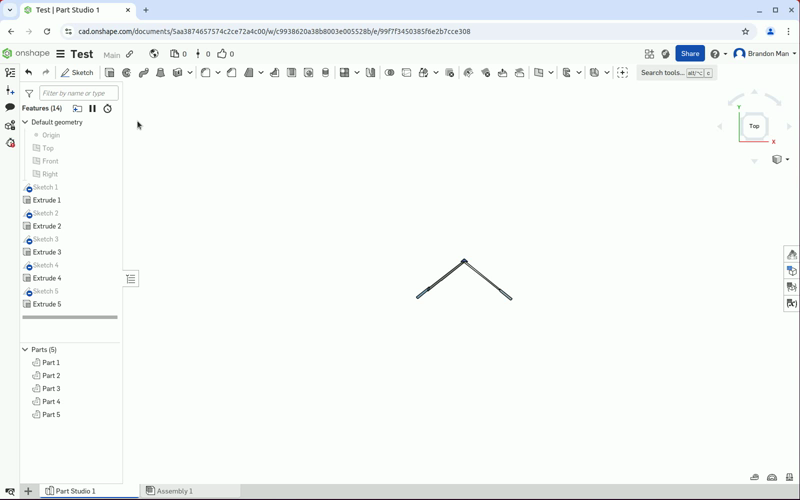
key(shift+h)
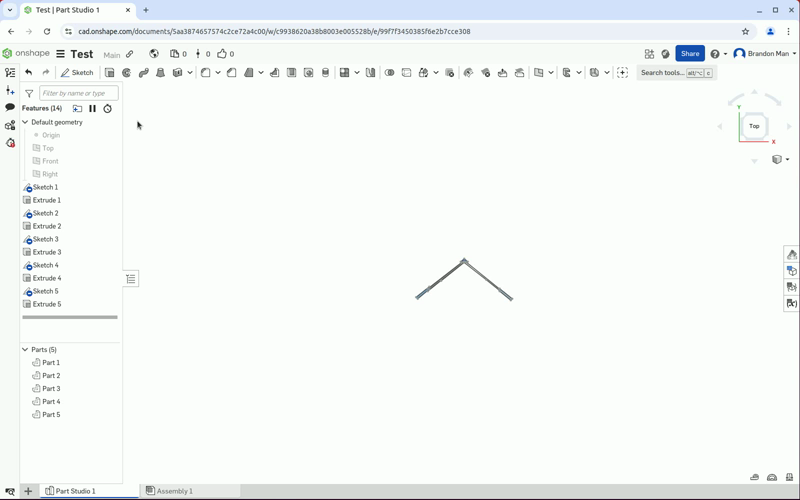
key(shift+h)
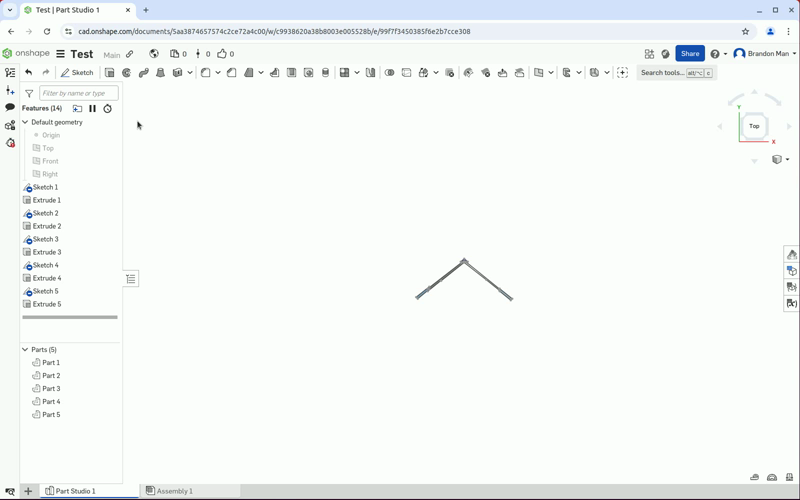
key(shift+7)
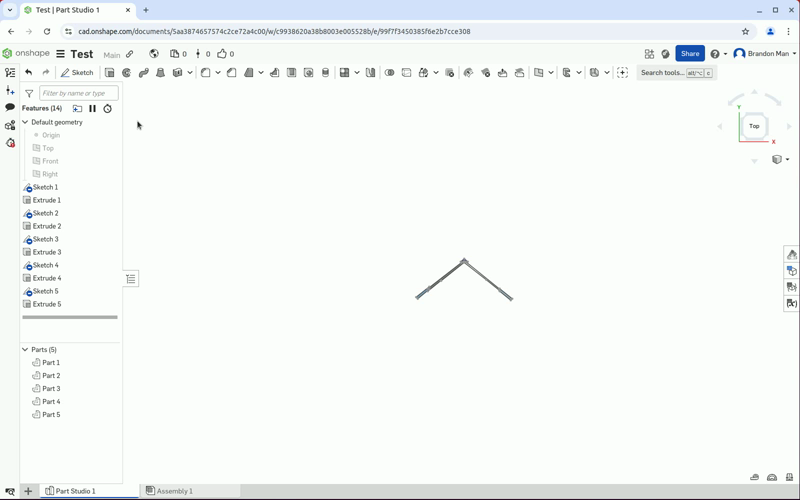
key(up, 3)
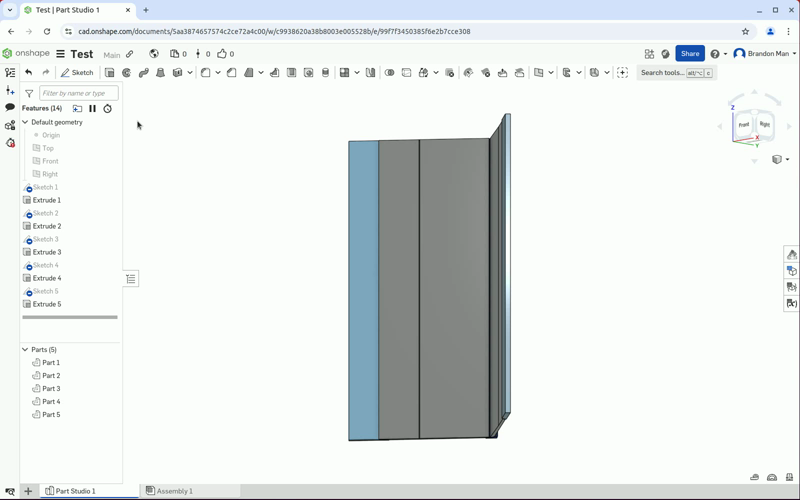
key(left, 3)
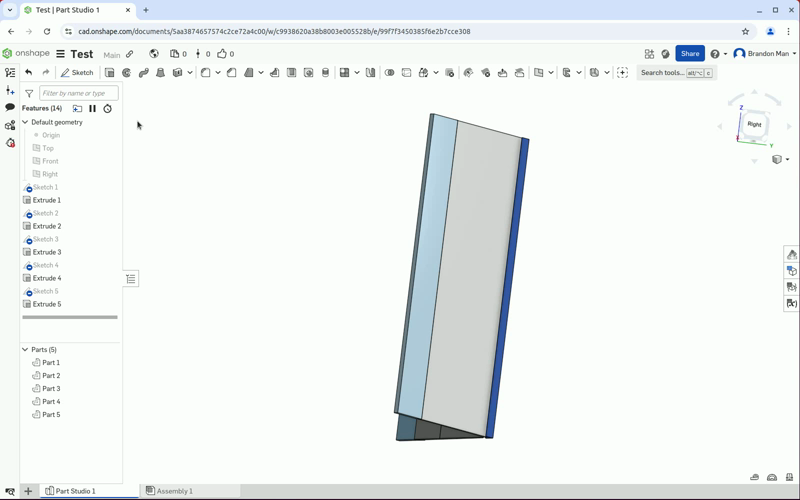
key(right, 3)
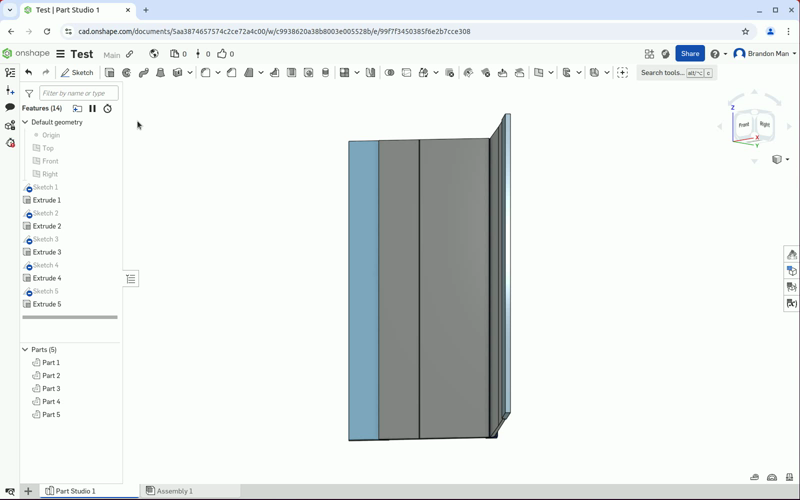
key(down, 3)
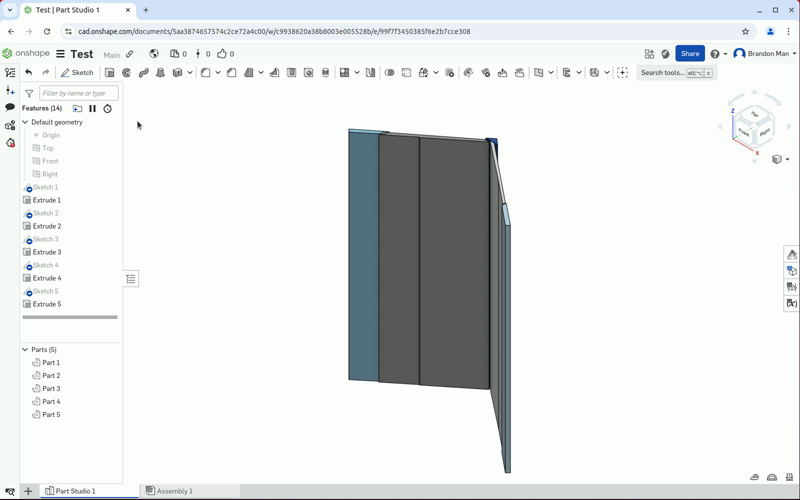
mouse_move(73, 189)
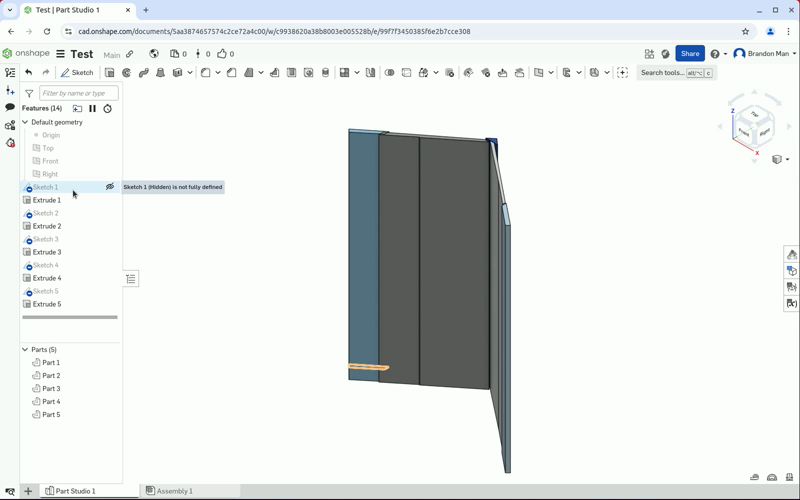
click(73, 189)